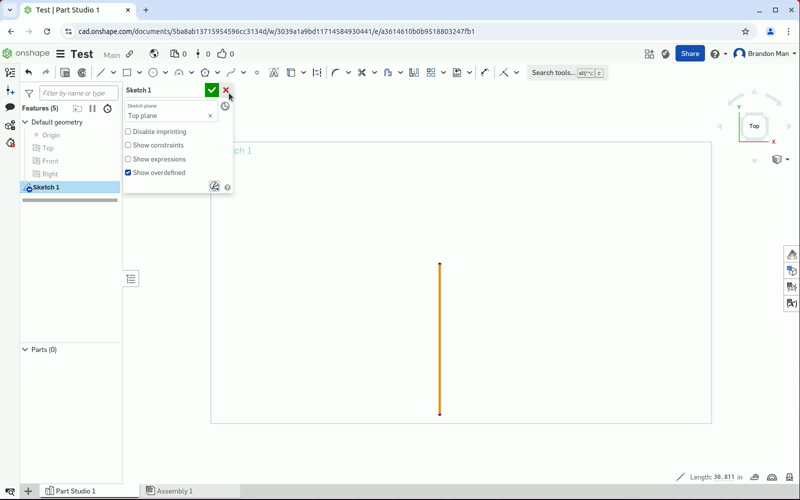
key(shift+h)
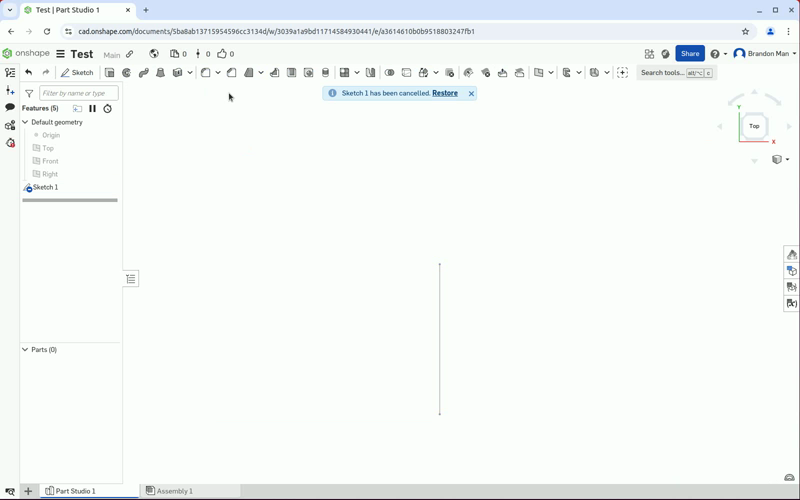
key(shift+s)
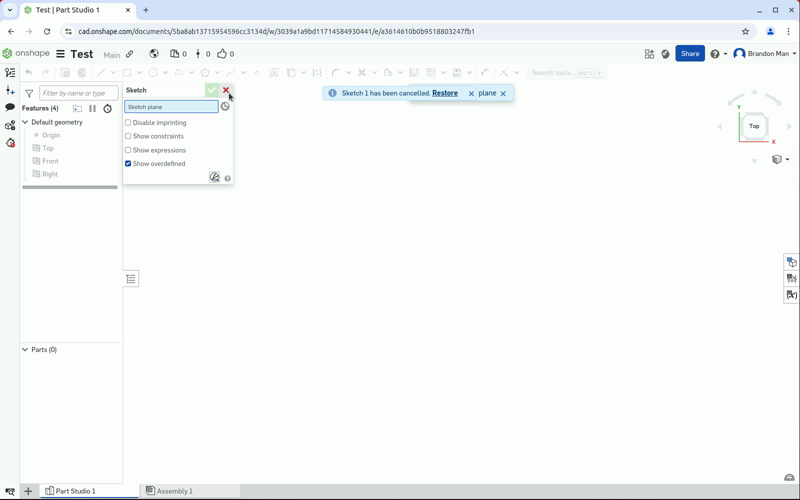
mouse_move(73, 150)
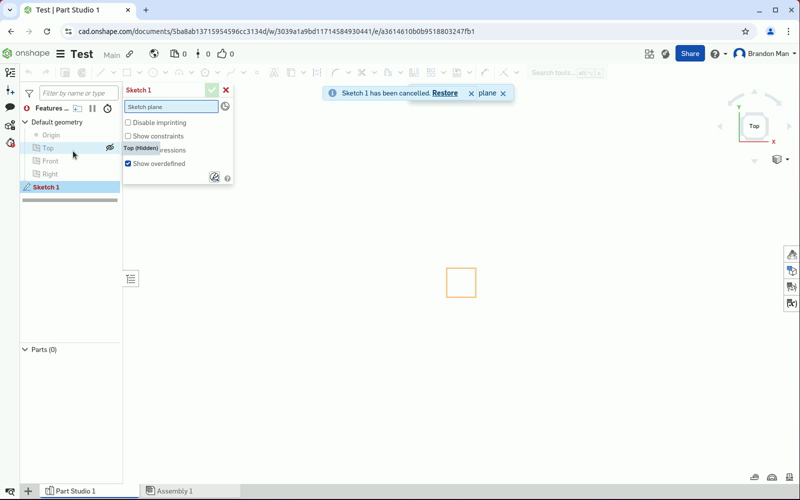
click(73, 150)
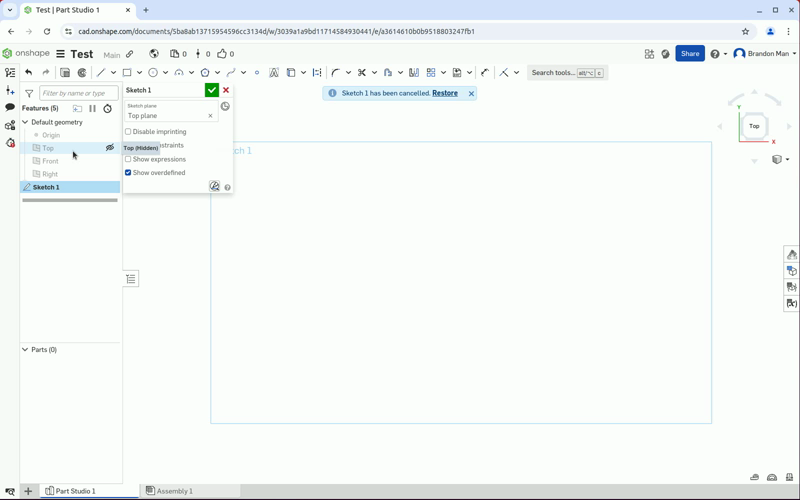
mouse_move(73, 352)
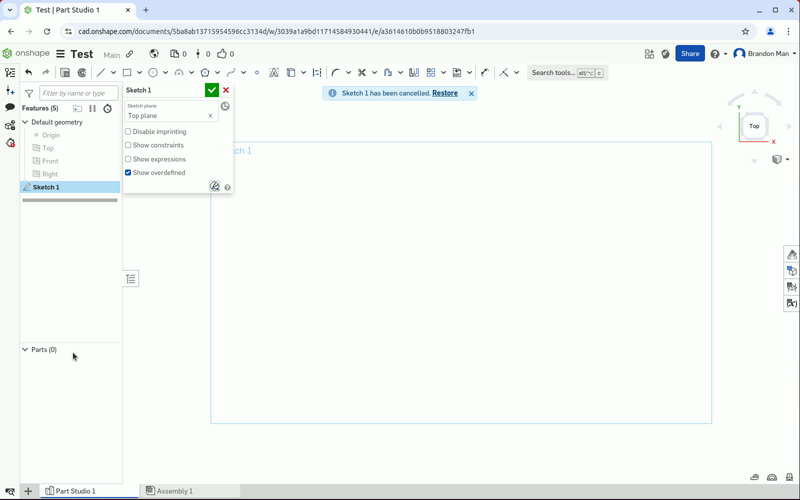
key(y)
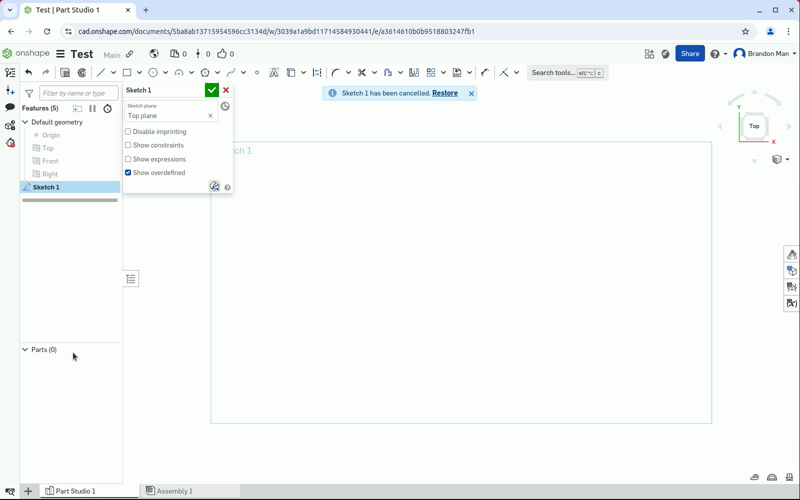
key(c)
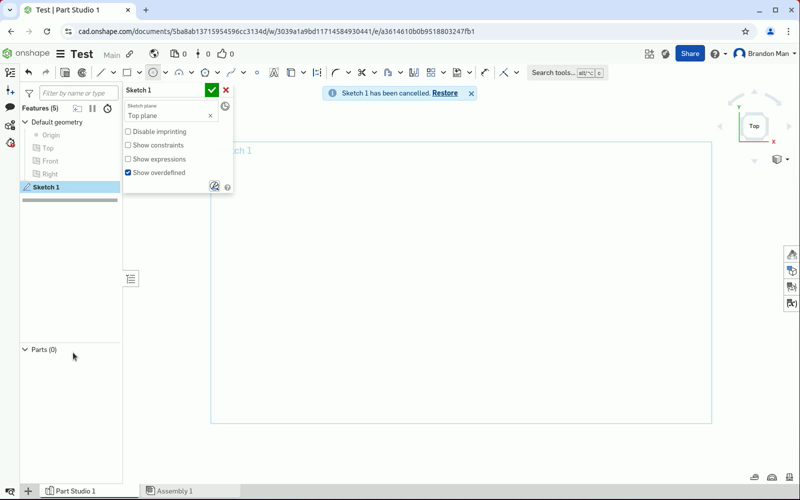
key_down(shift)
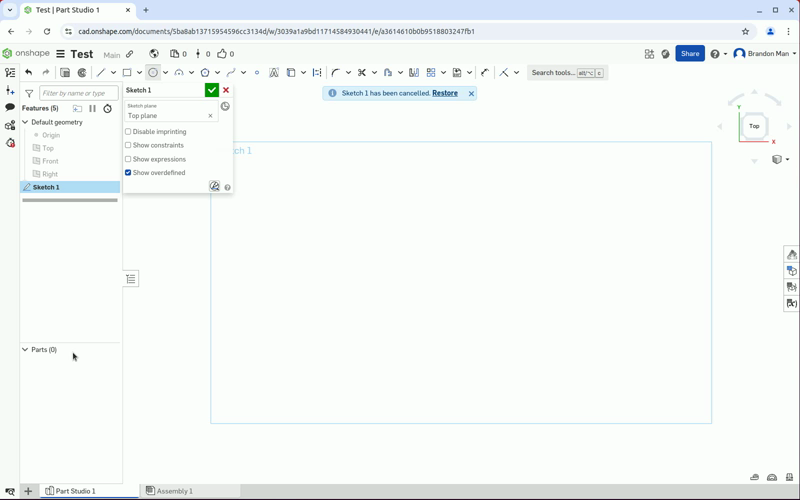
mouse_move(461, 282)
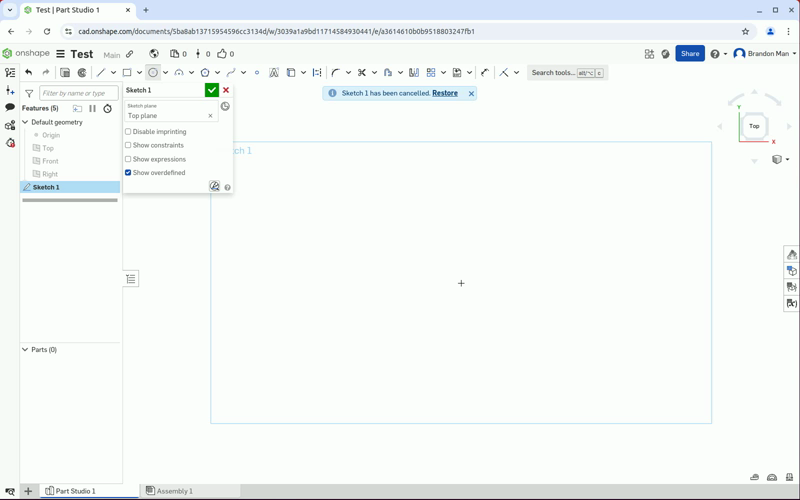
click(461, 282)
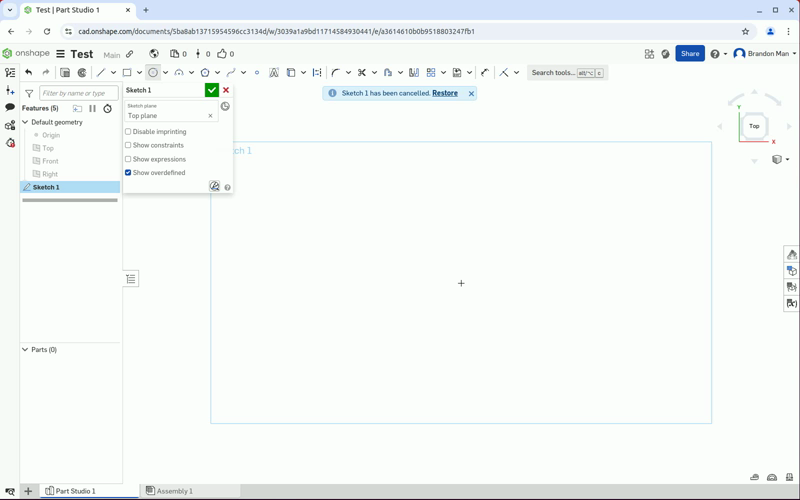
key_up(shift)
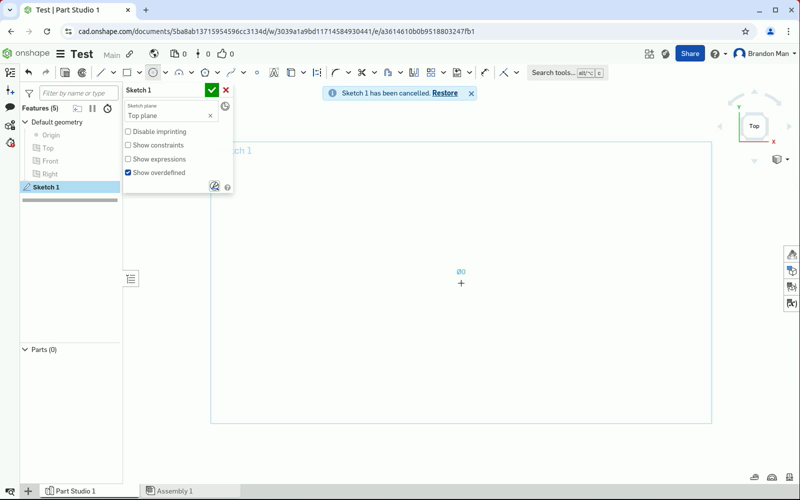
mouse_move(574, 282)
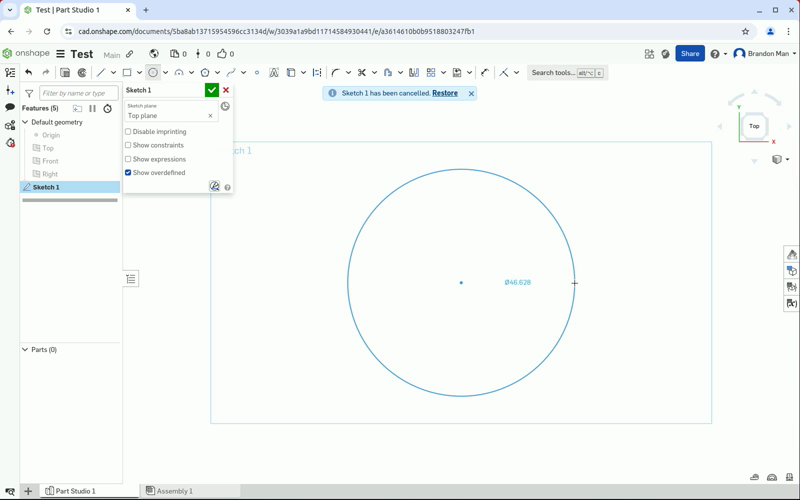
click(574, 282)
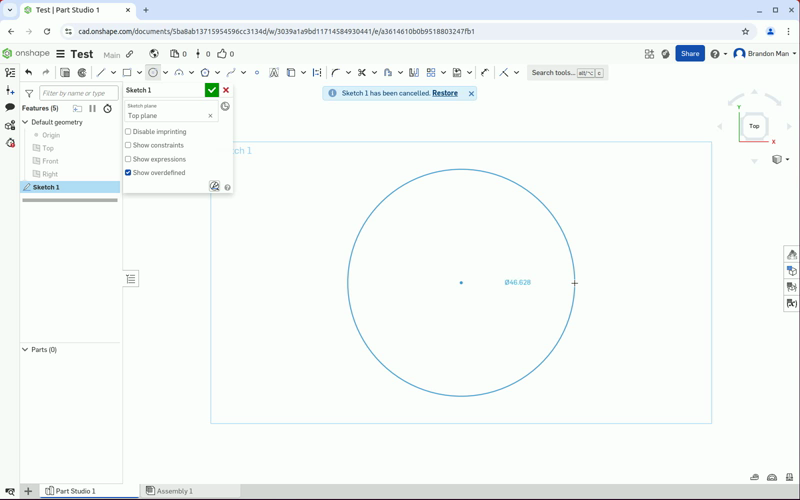
key(esc)
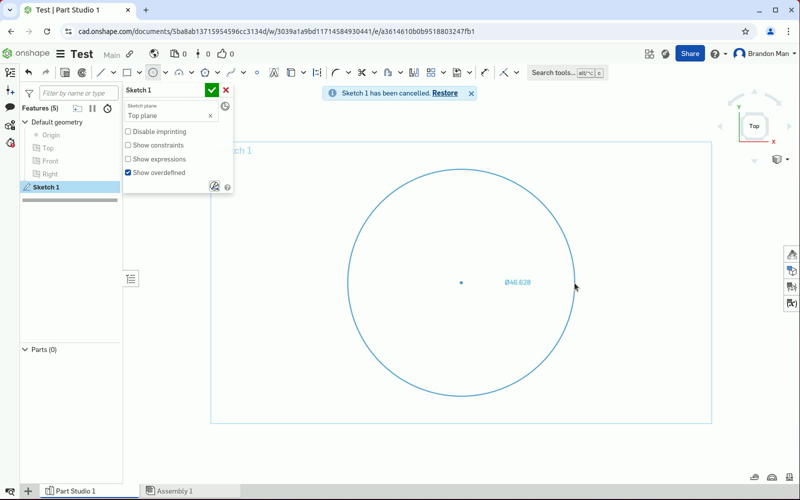
key(l)
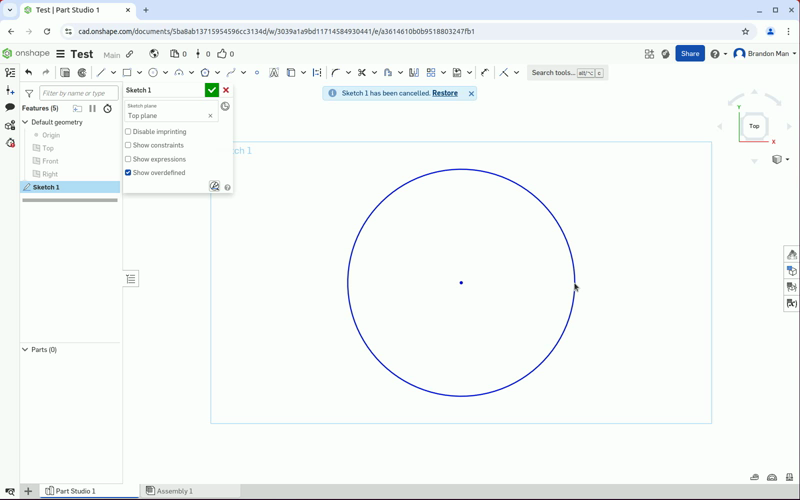
key_down(shift)
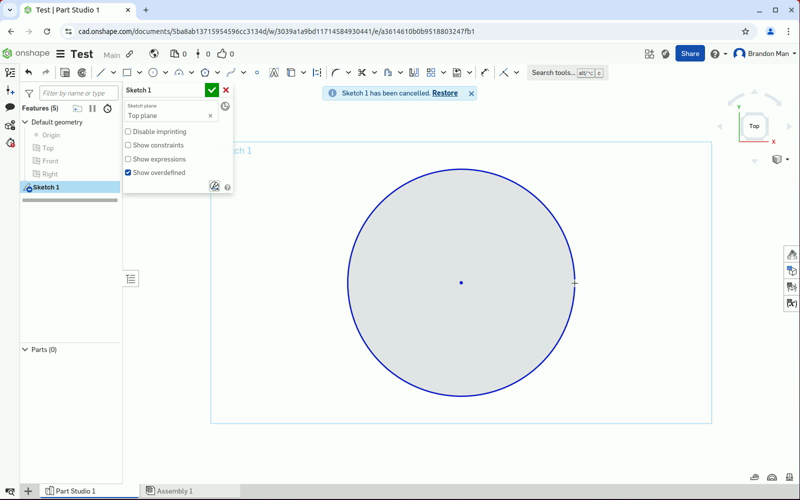
mouse_move(414, 282)
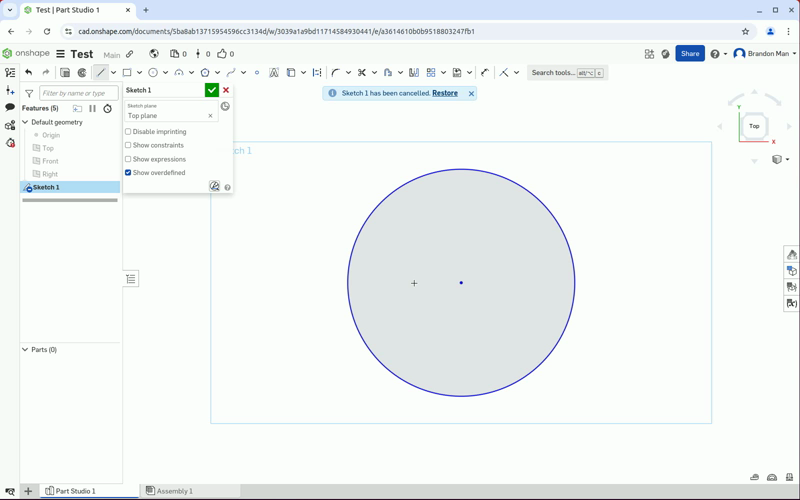
click(414, 282)
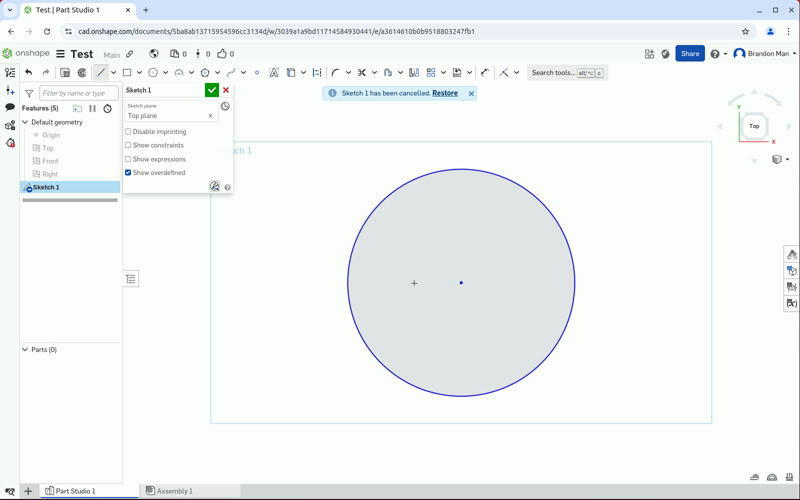
key_up(shift)
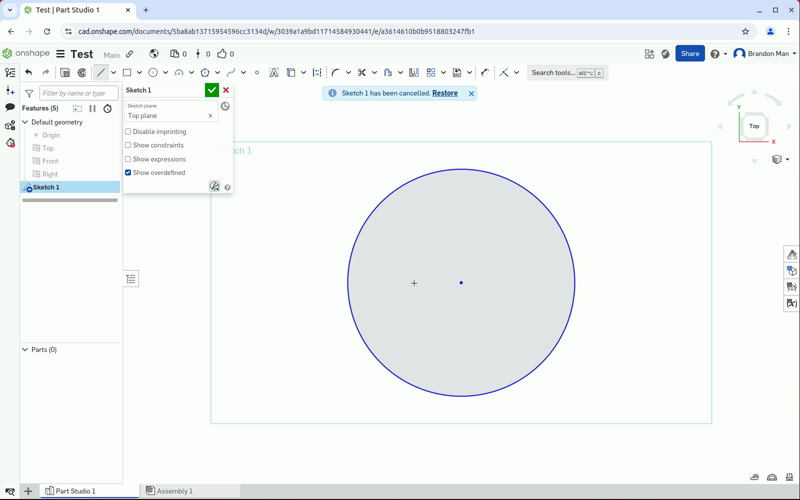
key_down(shift)
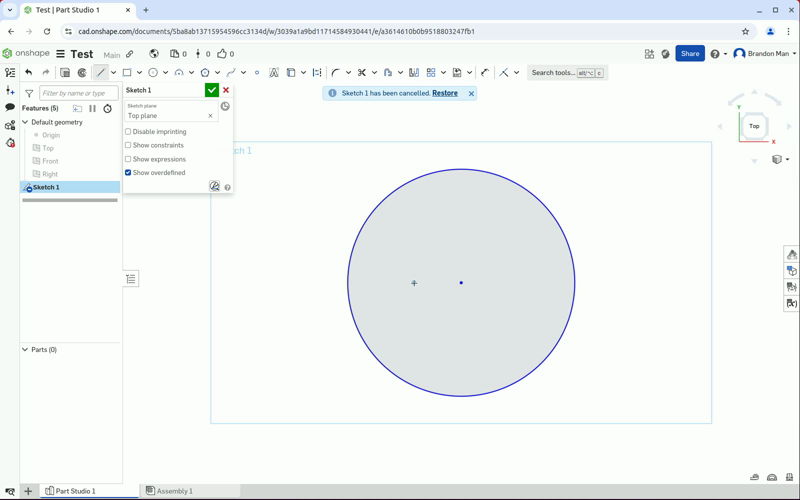
mouse_move(444, 282)
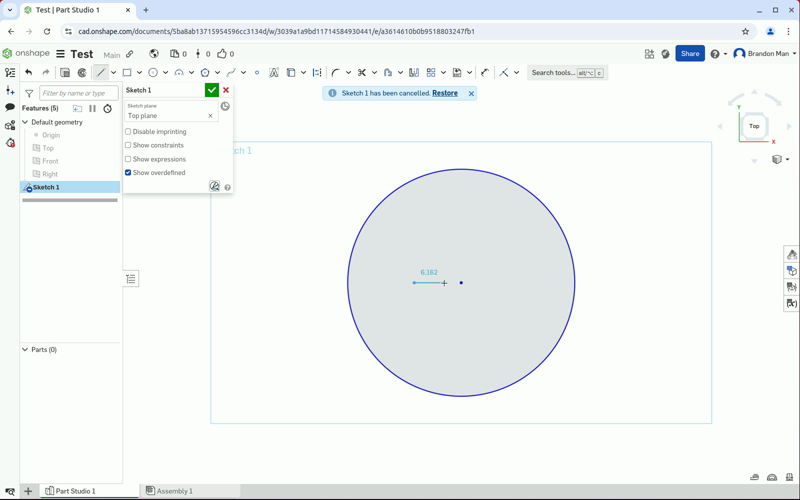
mouse_move(426, 301)
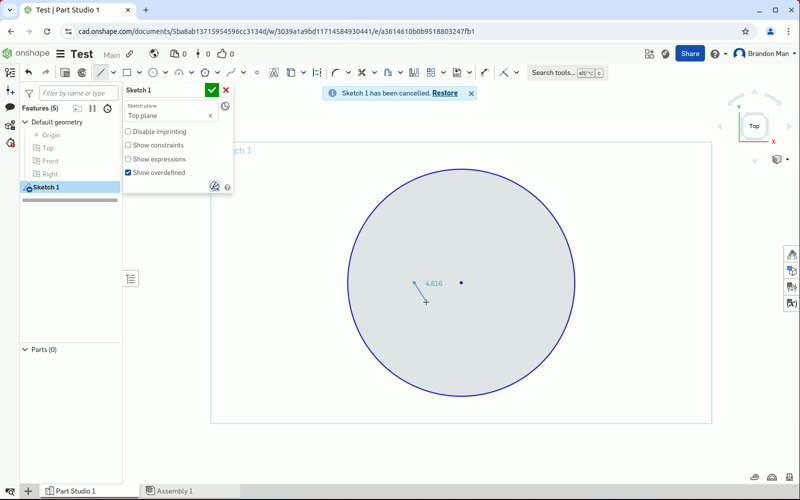
click(426, 301)
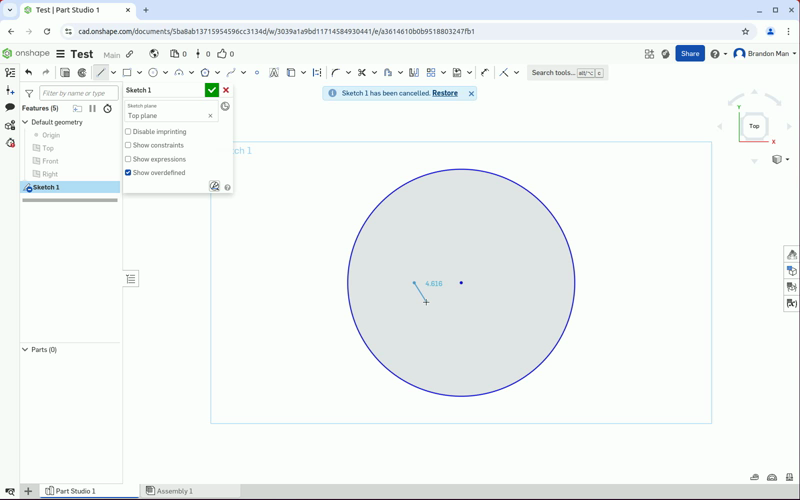
key_up(shift)
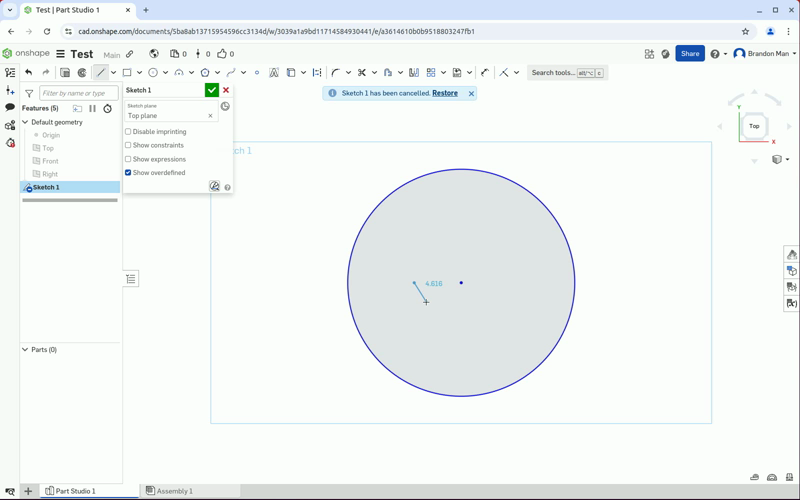
key_down(shift)
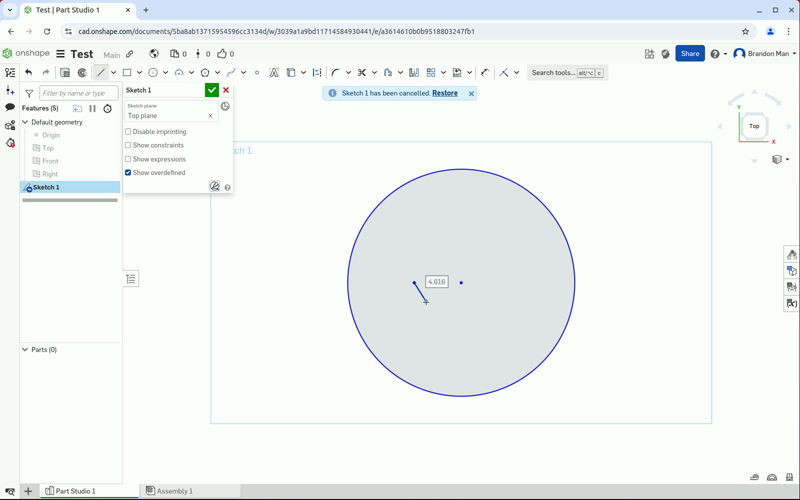
mouse_move(456, 301)
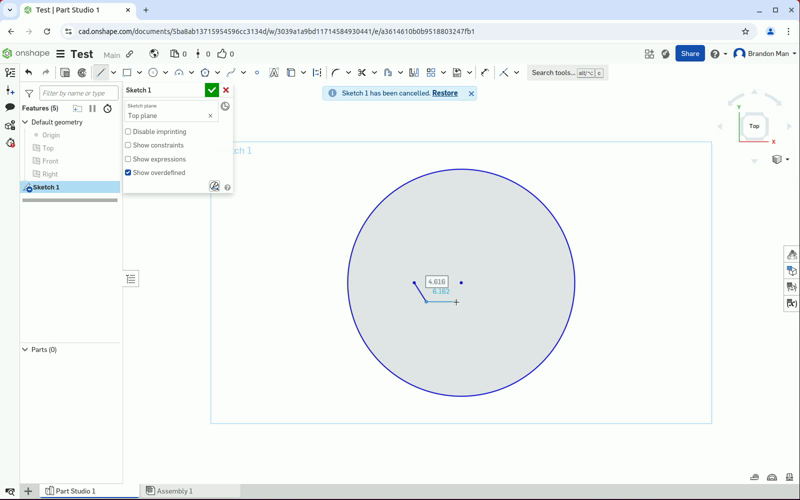
mouse_move(437, 320)
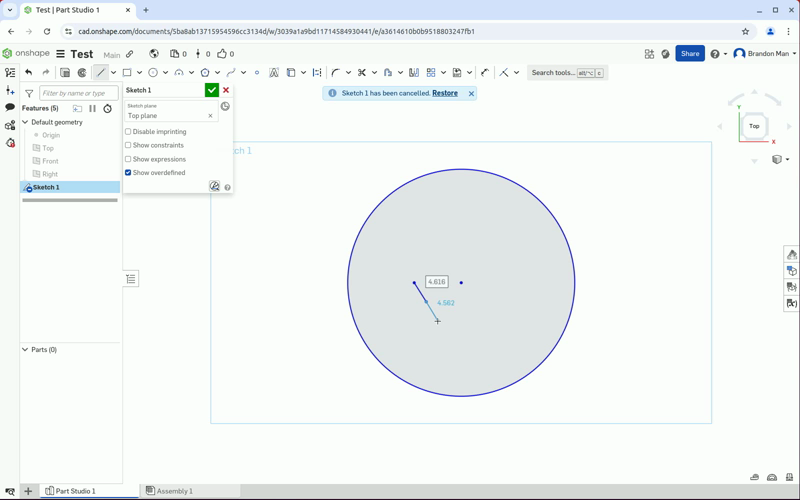
click(437, 320)
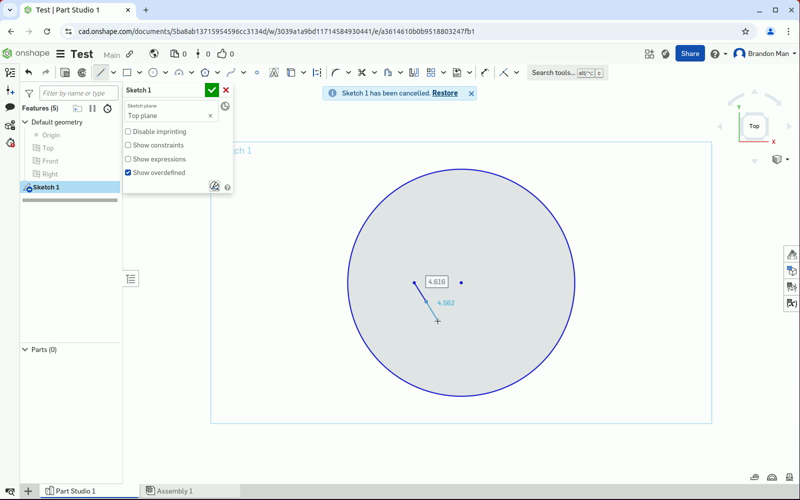
key_up(shift)
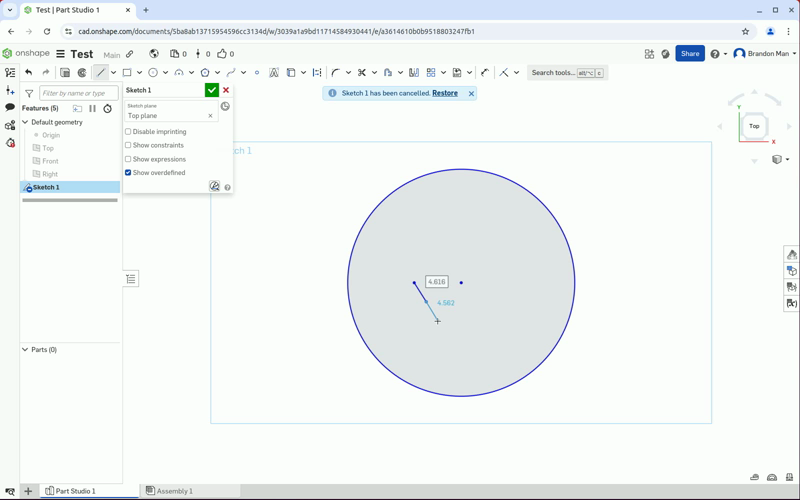
key_down(shift)
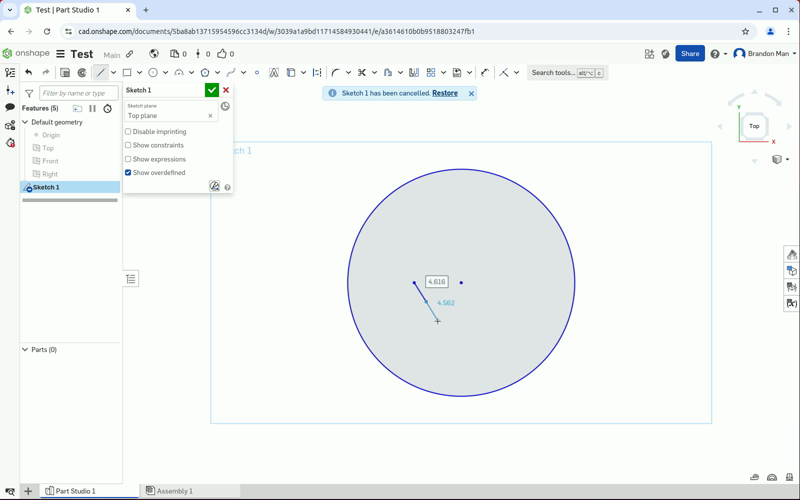
mouse_move(467, 320)
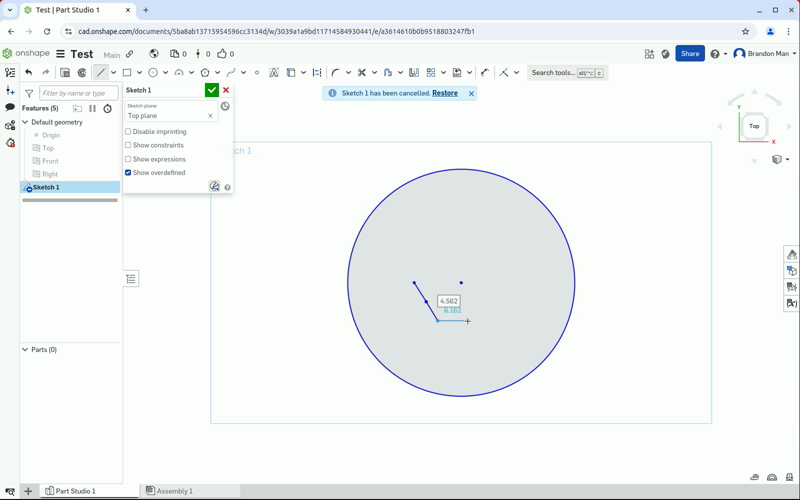
mouse_move(461, 320)
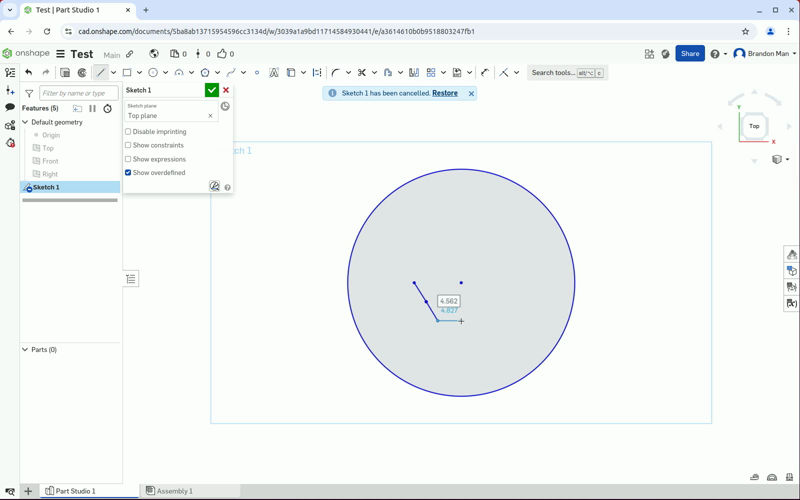
click(461, 320)
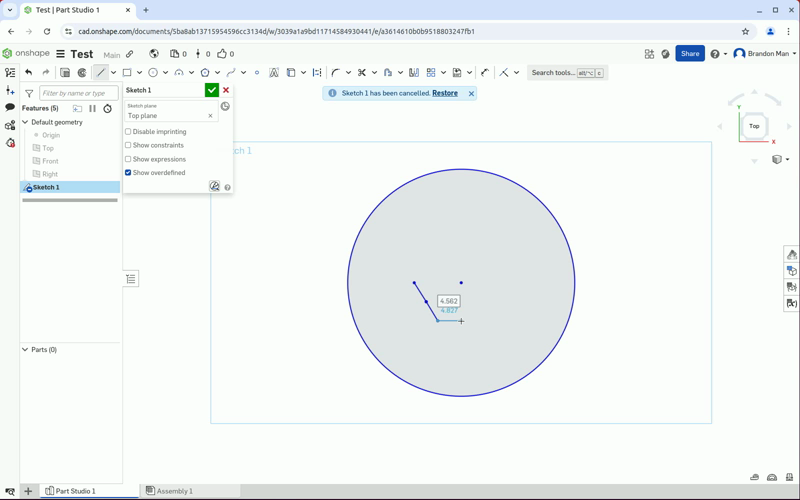
key_up(shift)
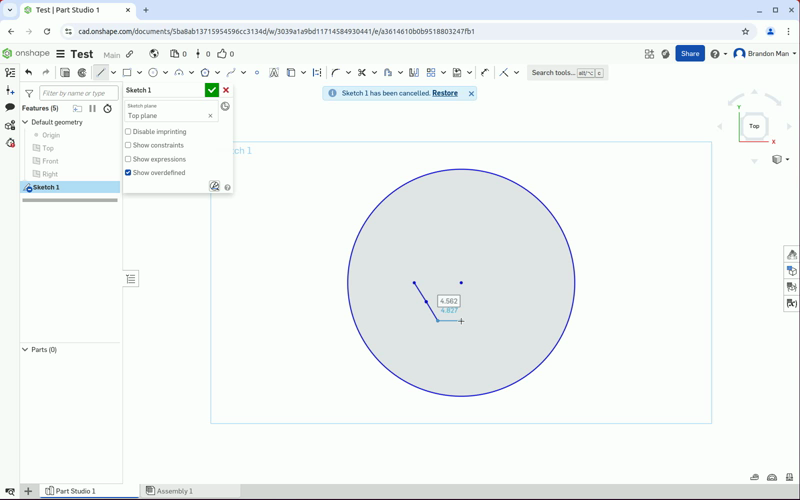
key_down(shift)
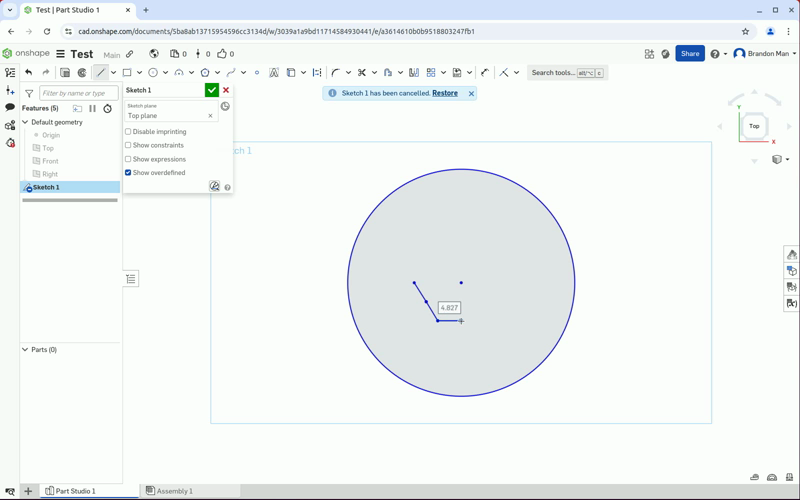
mouse_move(491, 320)
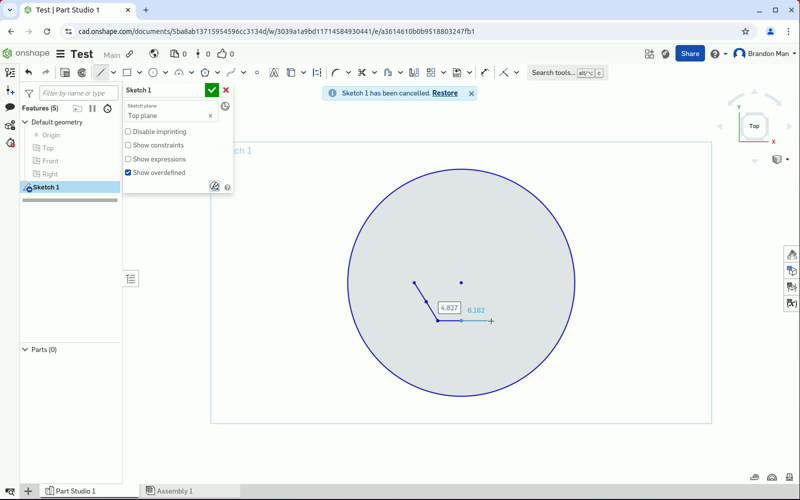
mouse_move(482, 320)
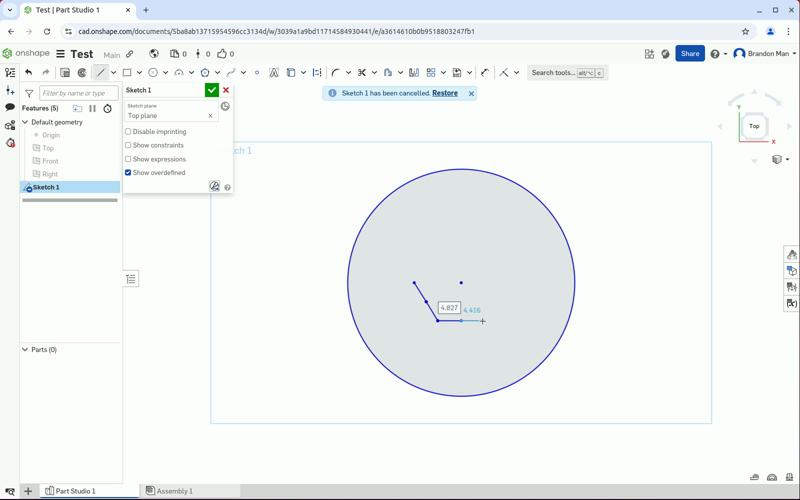
click(482, 320)
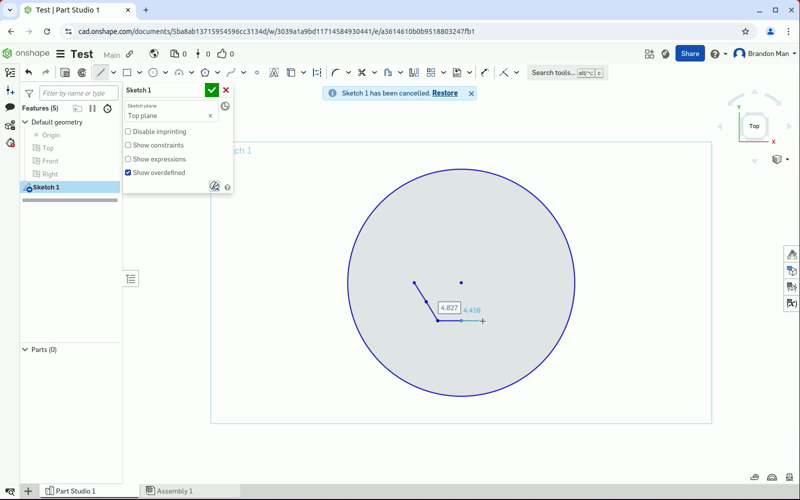
key_up(shift)
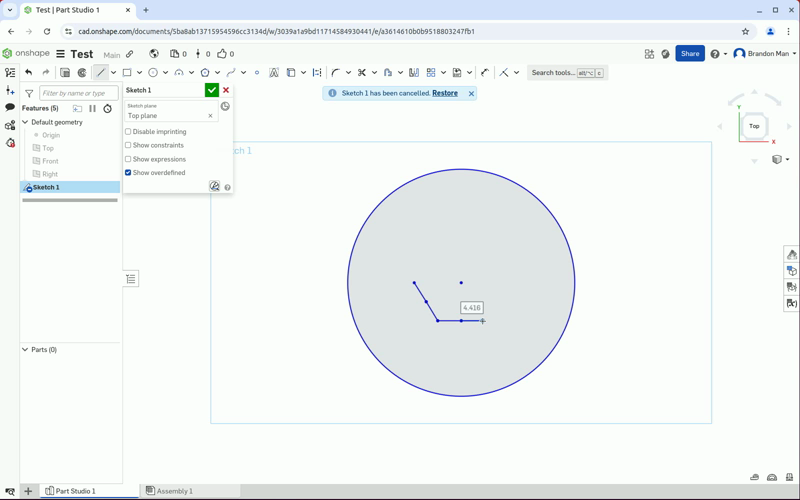
key_down(shift)
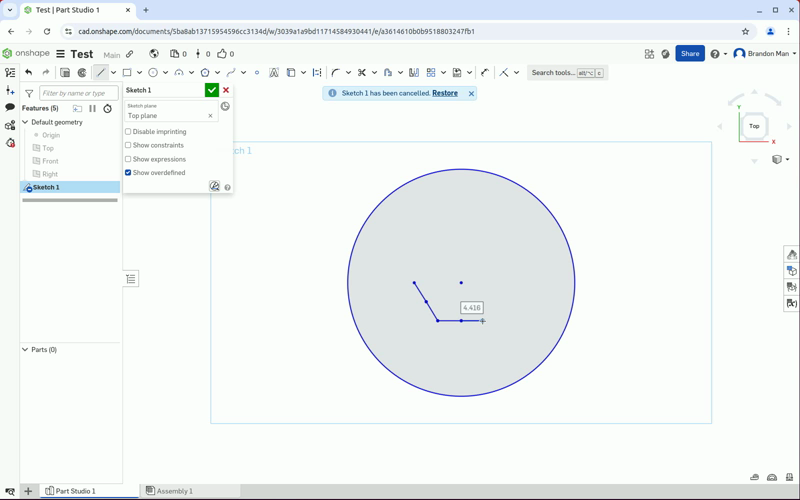
mouse_move(512, 320)
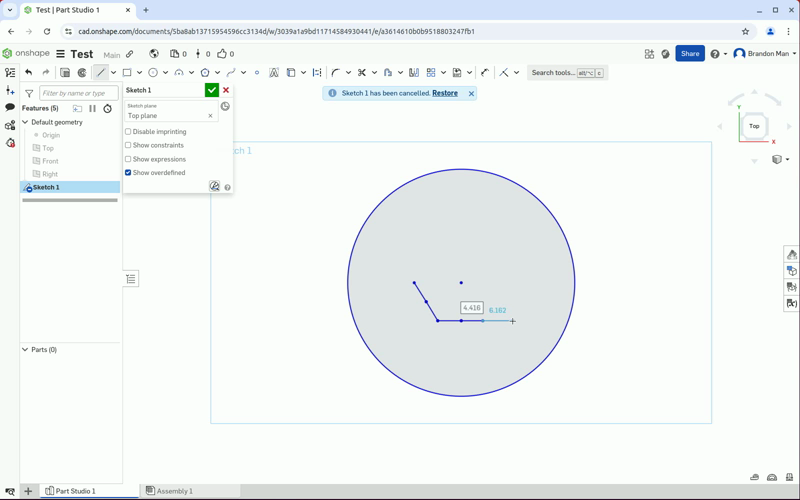
mouse_move(494, 301)
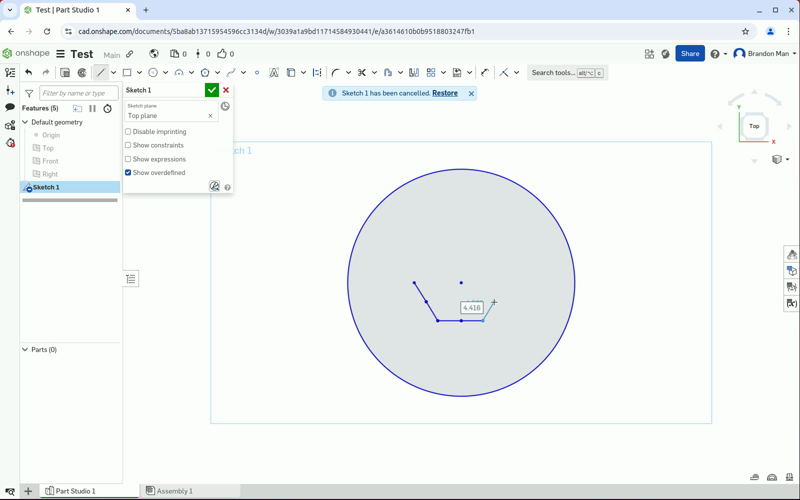
click(494, 301)
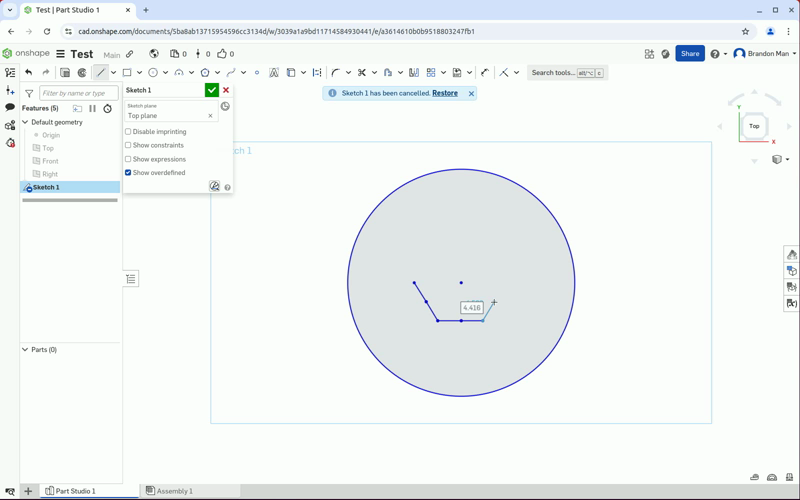
key_up(shift)
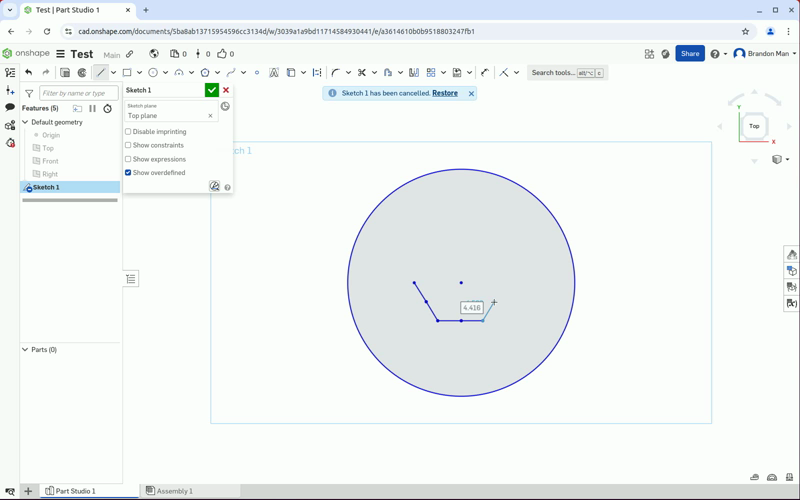
key_down(shift)
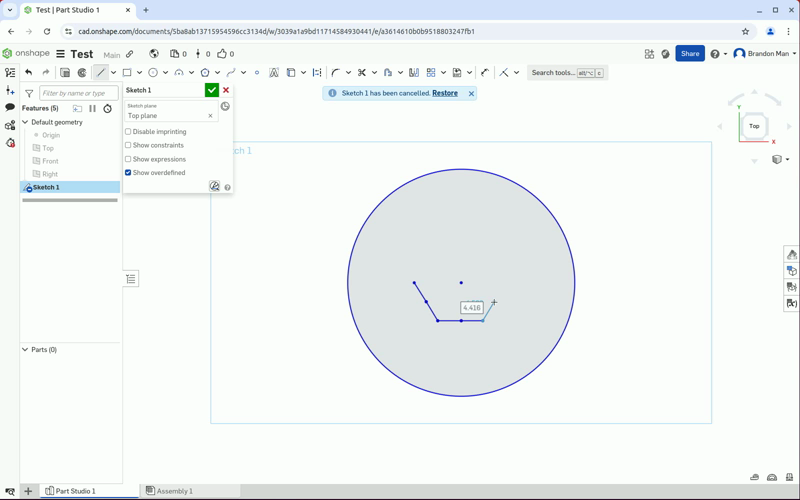
mouse_move(524, 301)
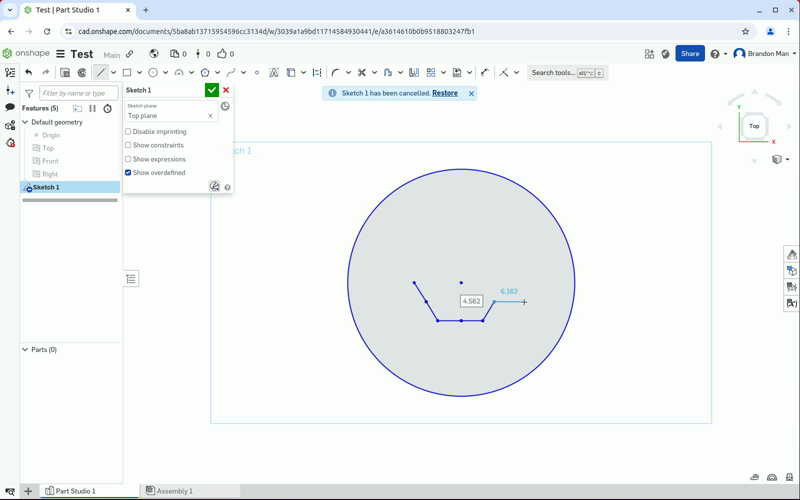
mouse_move(506, 282)
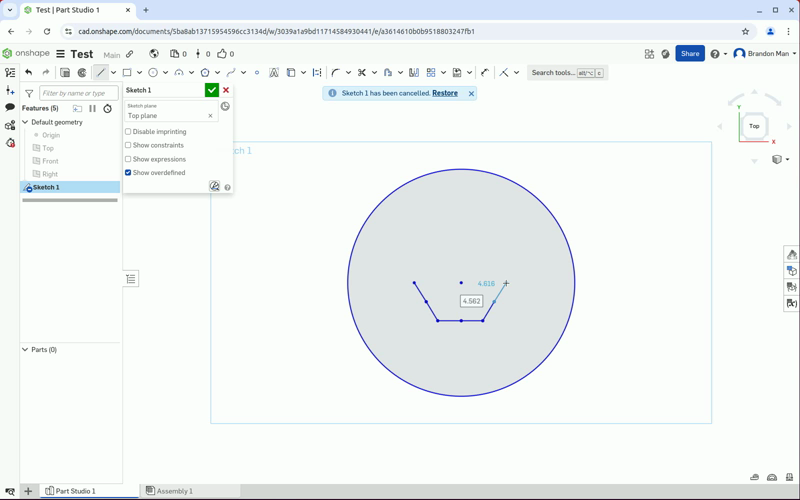
click(506, 282)
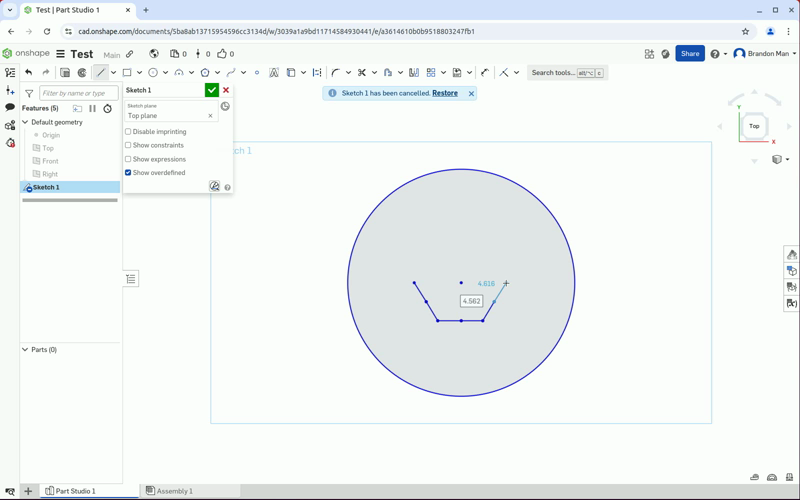
key_up(shift)
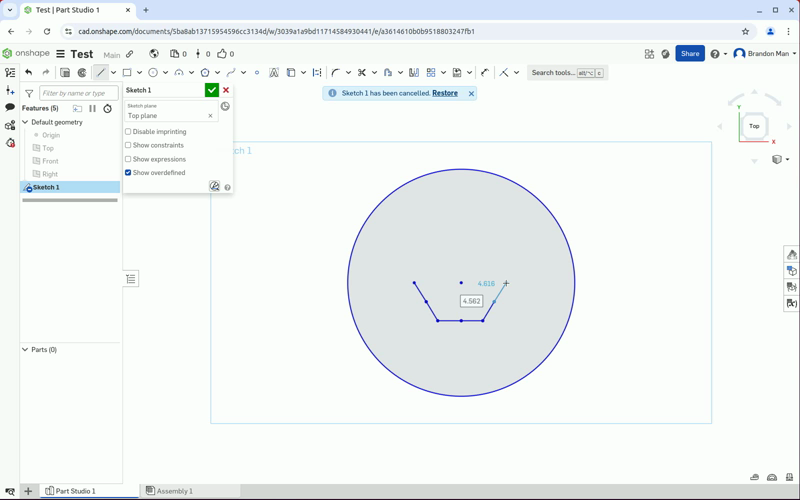
key_down(shift)
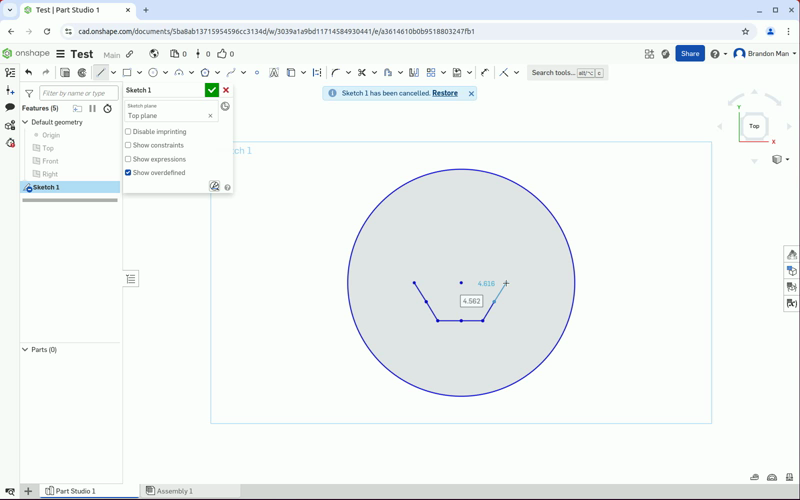
mouse_move(536, 282)
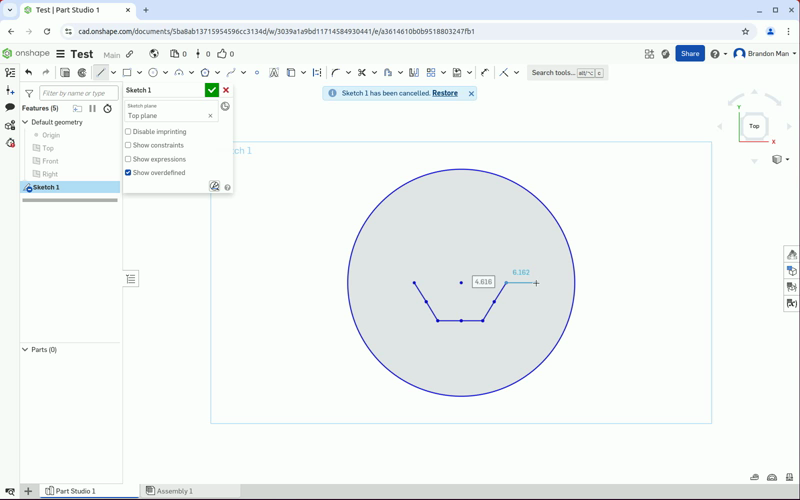
mouse_move(494, 264)
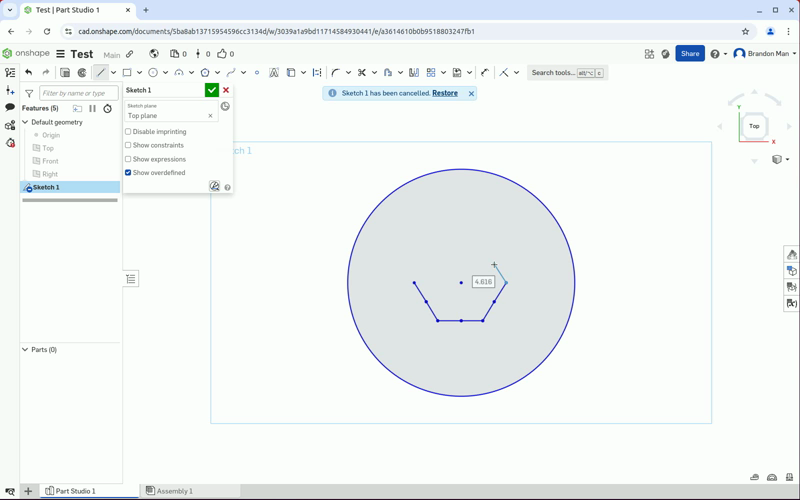
click(494, 264)
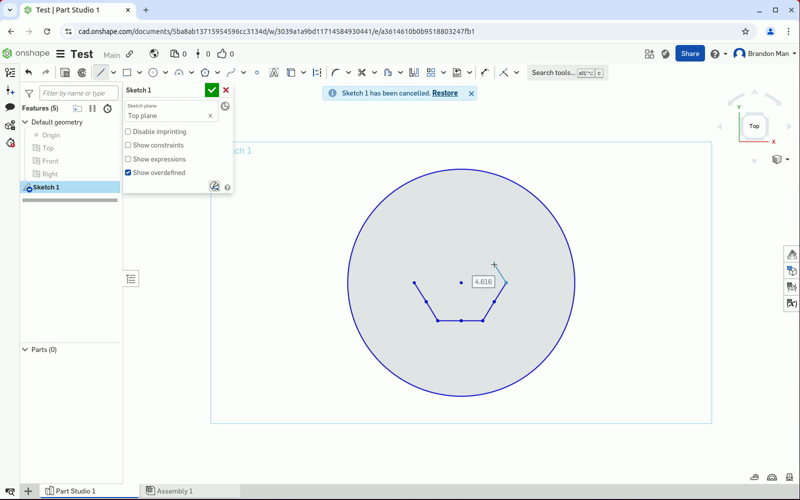
key_up(shift)
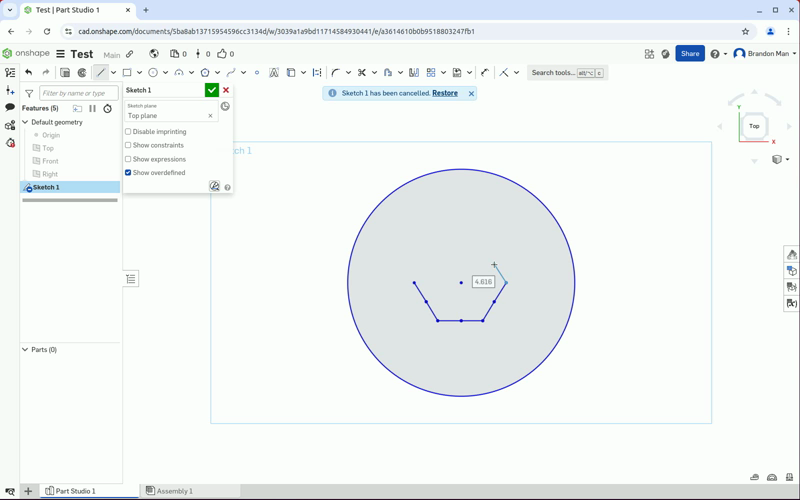
key_down(shift)
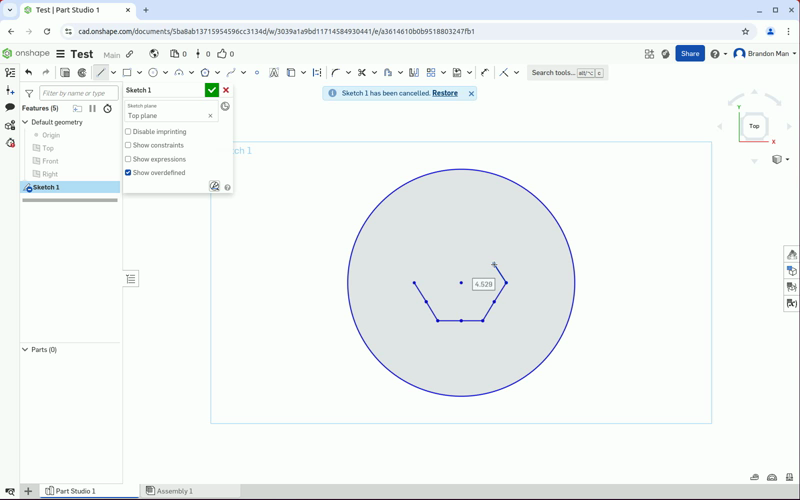
mouse_move(524, 264)
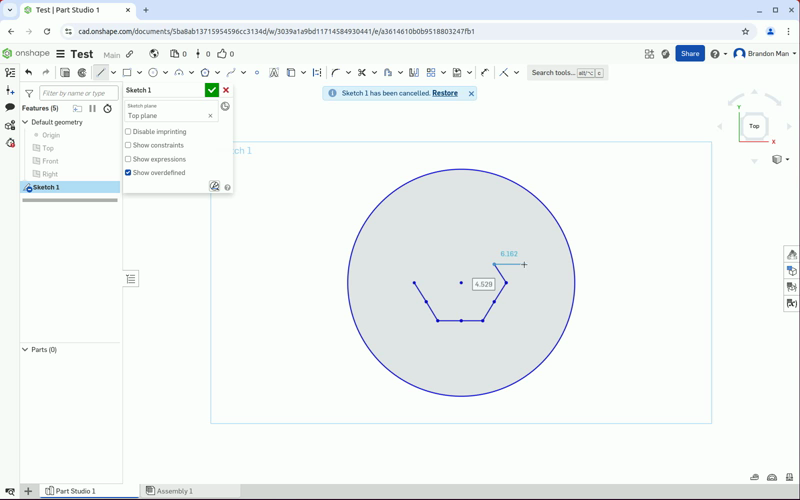
mouse_move(482, 245)
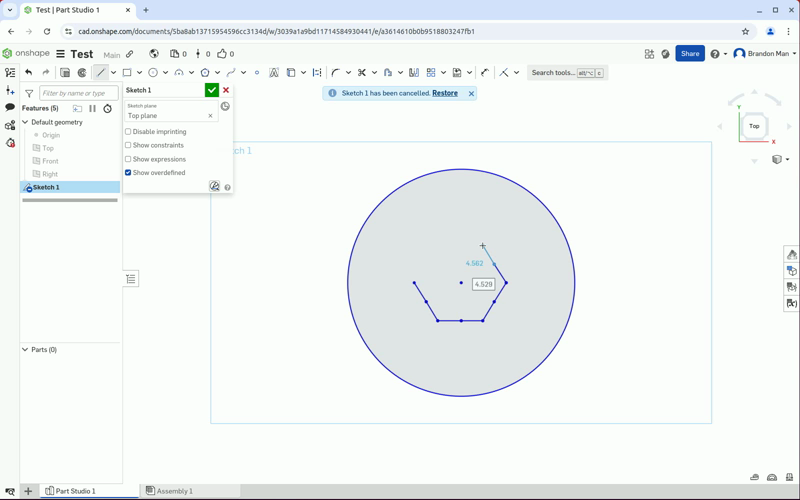
click(482, 245)
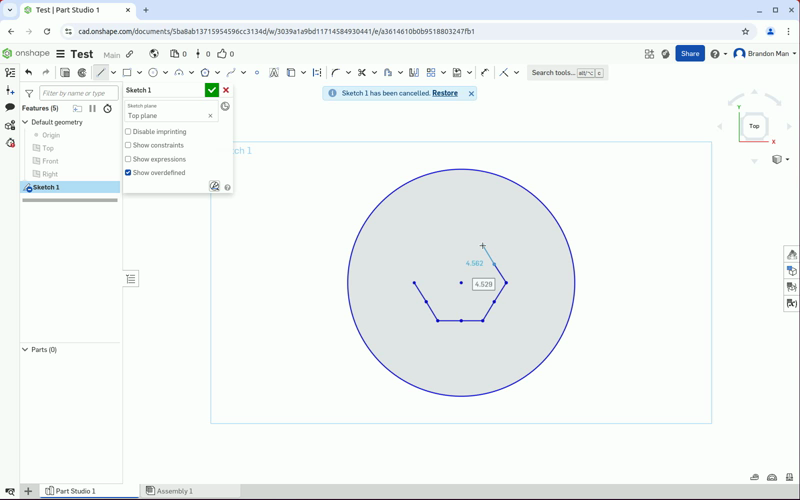
key_up(shift)
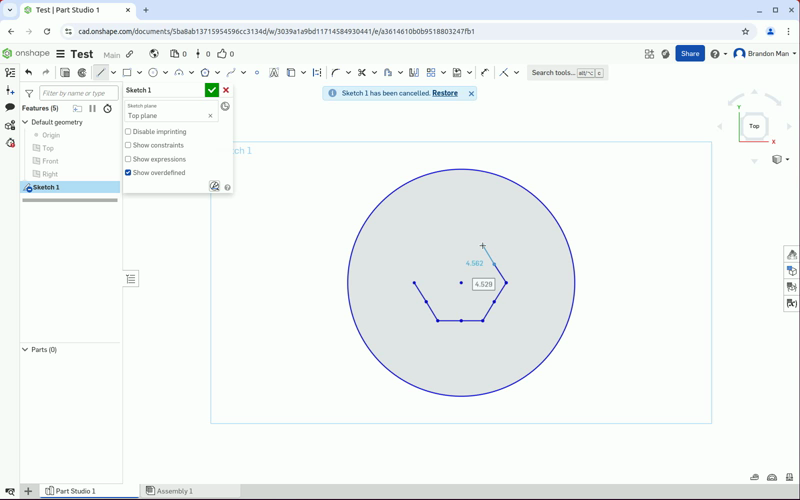
key_down(shift)
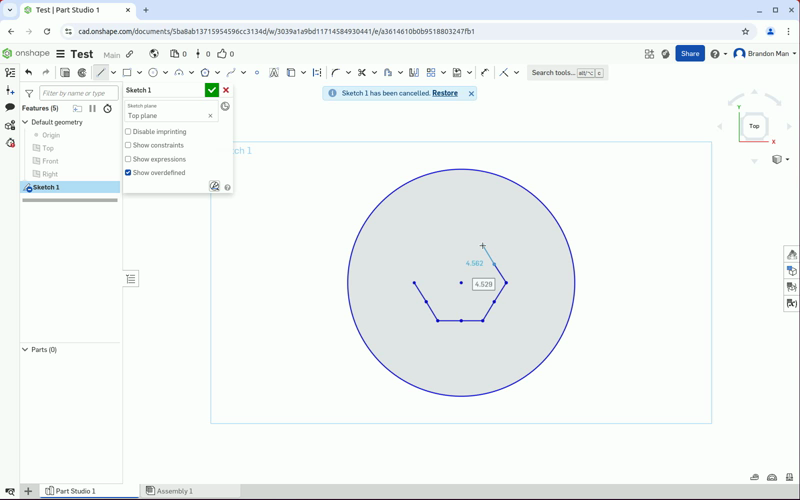
mouse_move(512, 245)
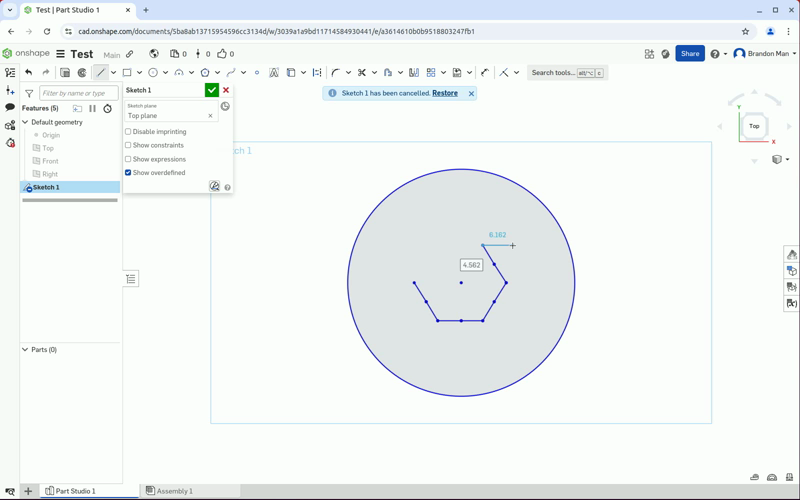
mouse_move(461, 245)
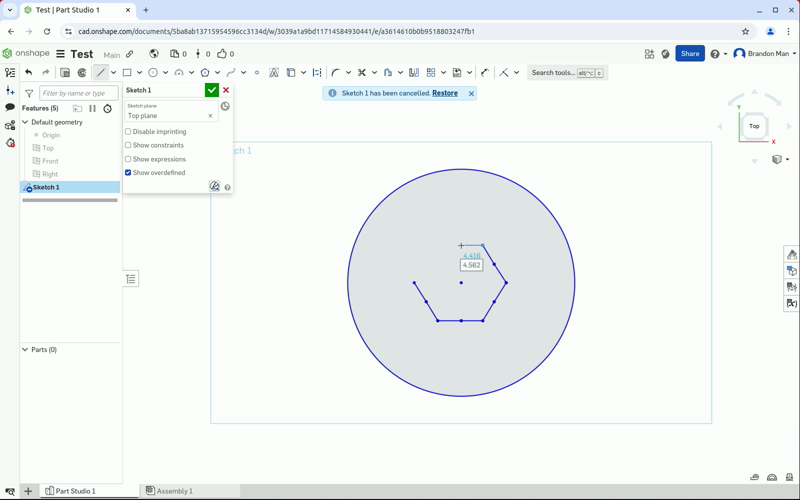
click(461, 245)
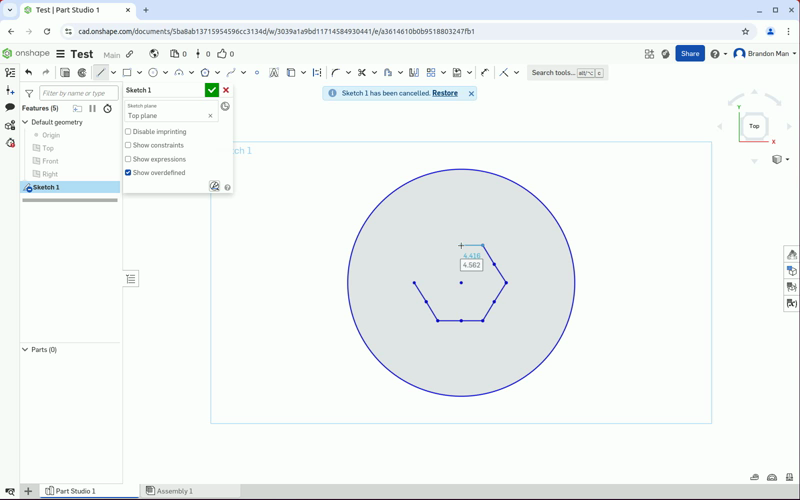
key_up(shift)
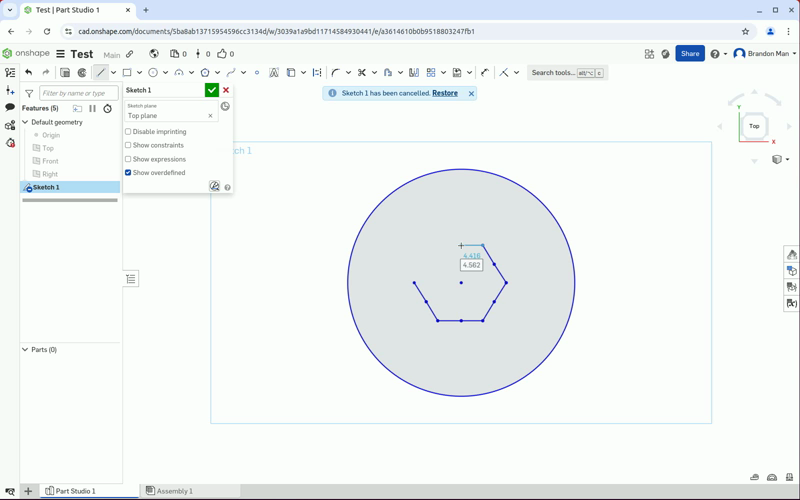
key_down(shift)
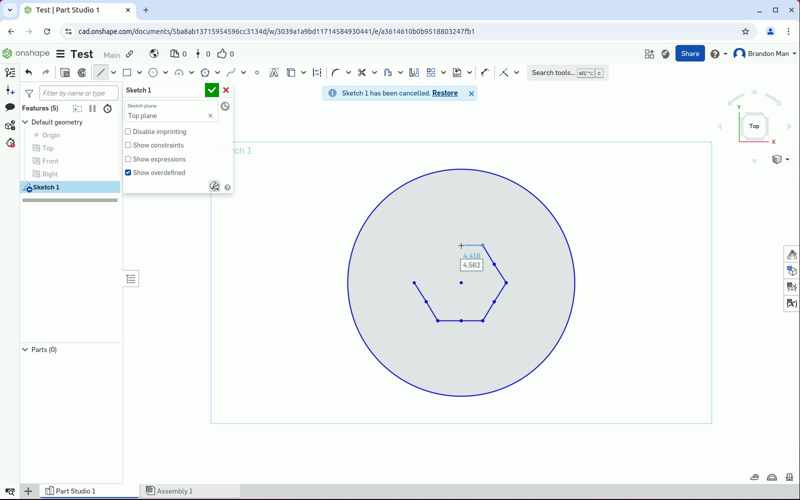
mouse_move(491, 245)
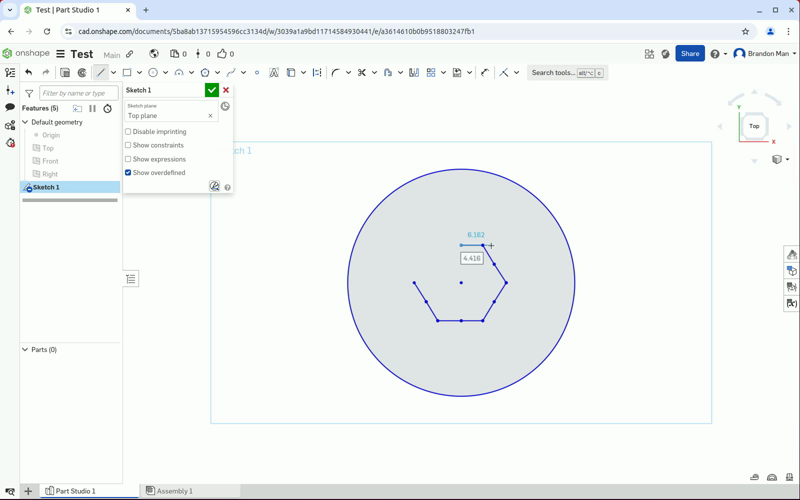
mouse_move(437, 245)
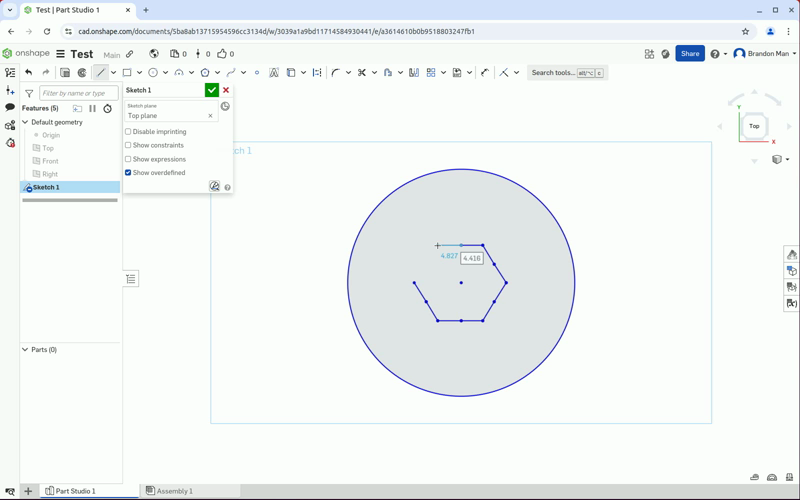
click(437, 245)
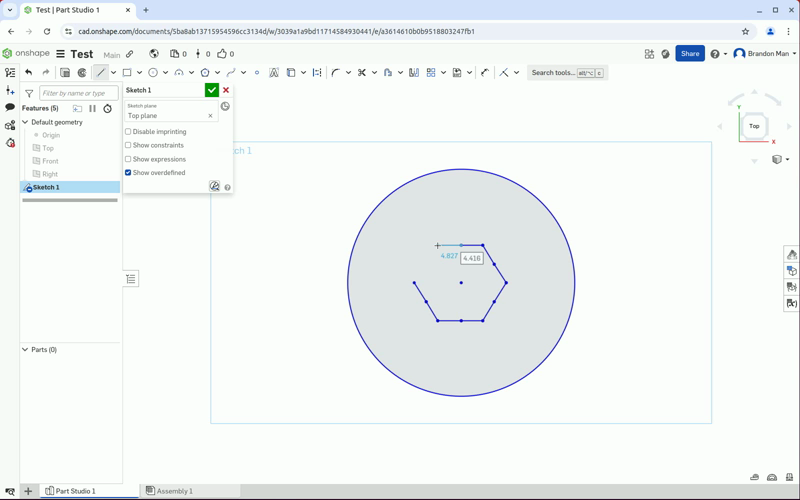
key_up(shift)
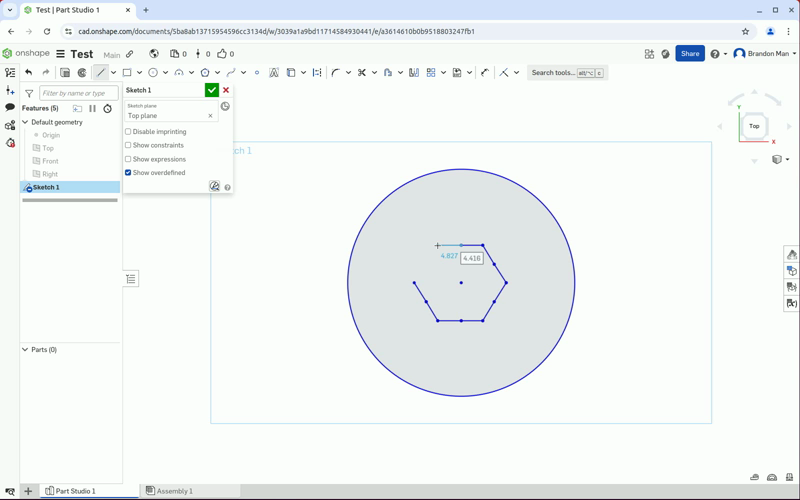
key_down(shift)
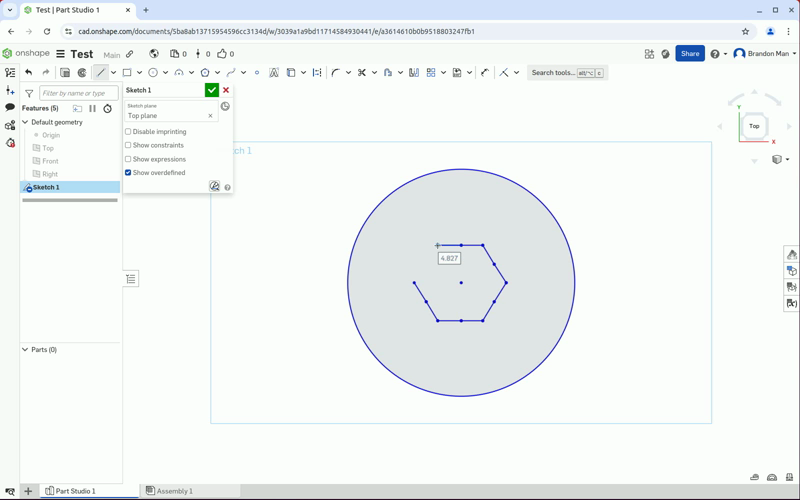
mouse_move(467, 245)
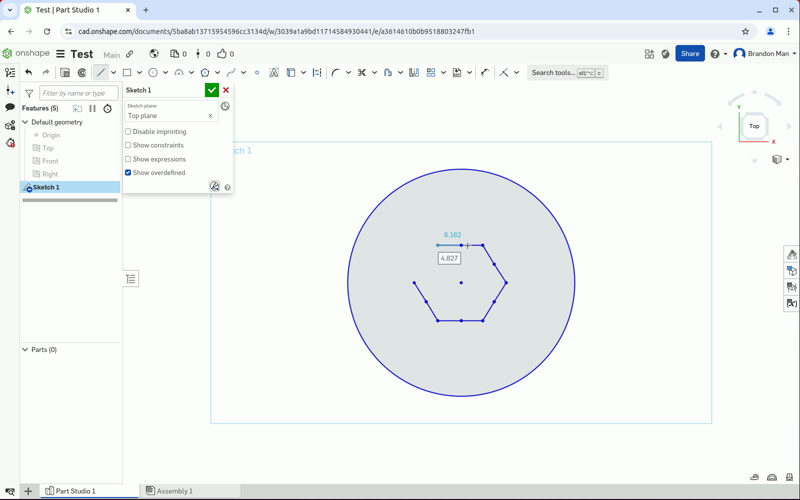
mouse_move(426, 264)
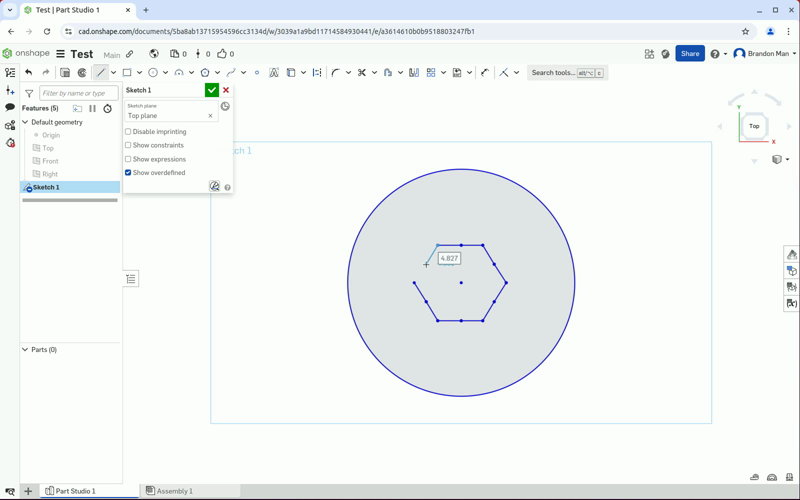
click(426, 264)
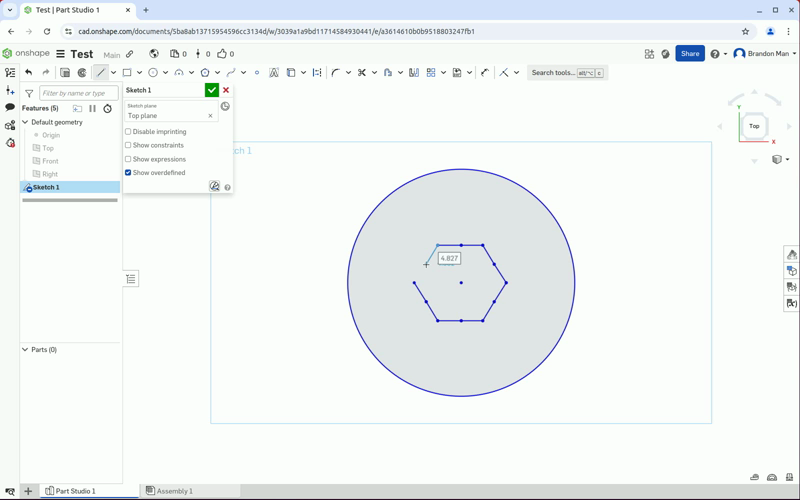
key_up(shift)
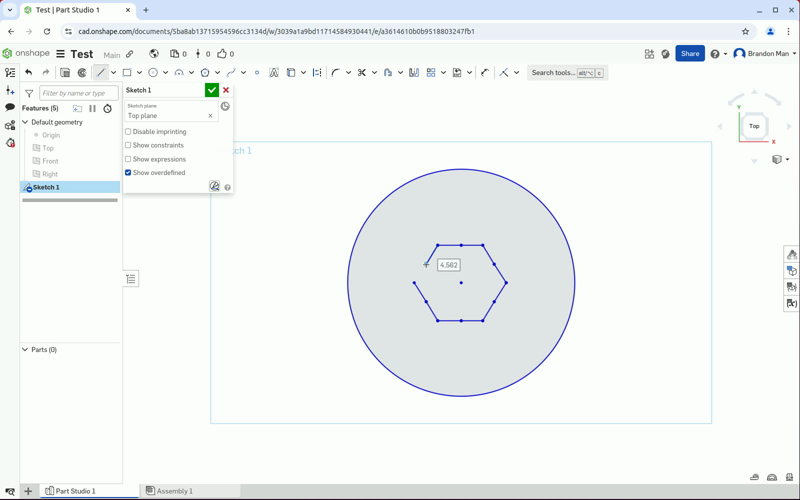
mouse_move(456, 264)
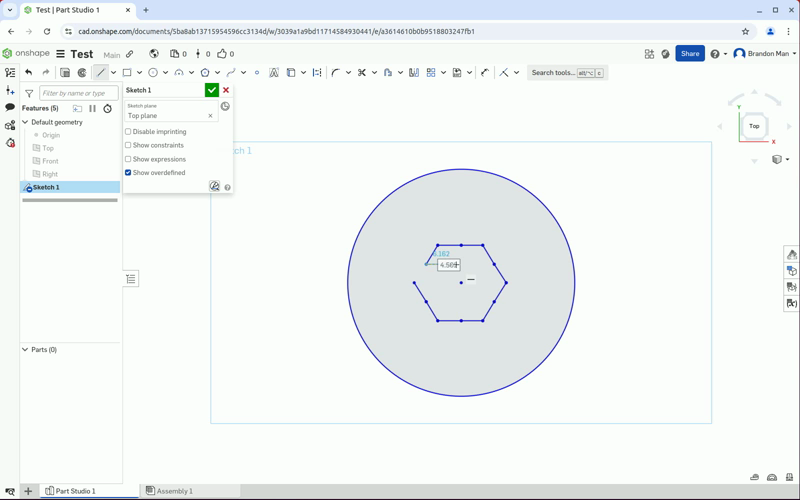
key_down(shift)
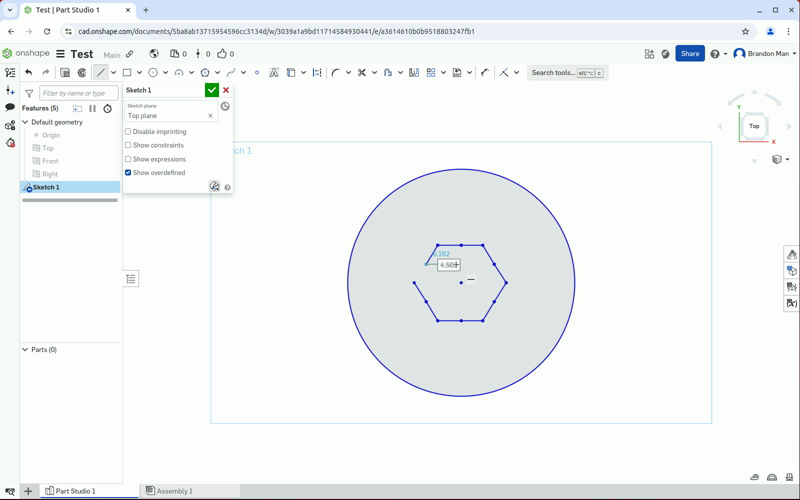
mouse_move(414, 282)
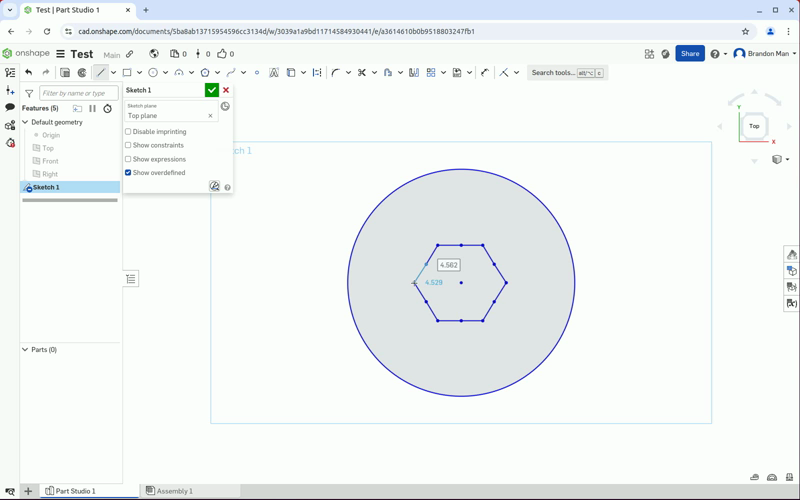
key_up(shift)
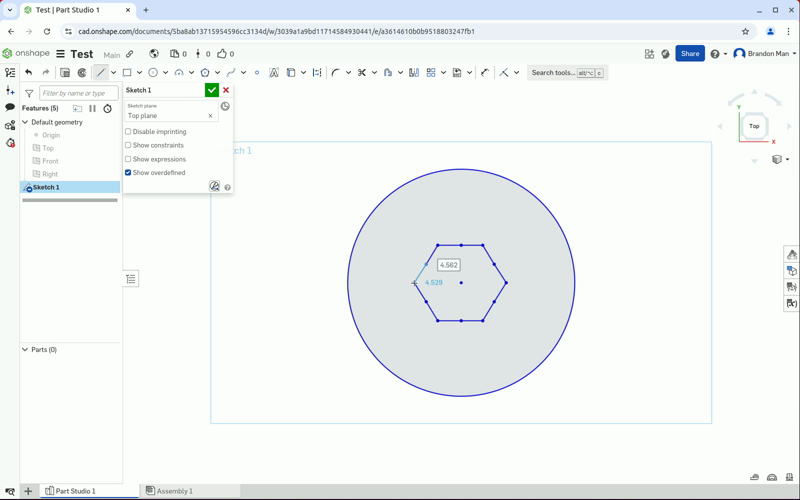
click(414, 282)
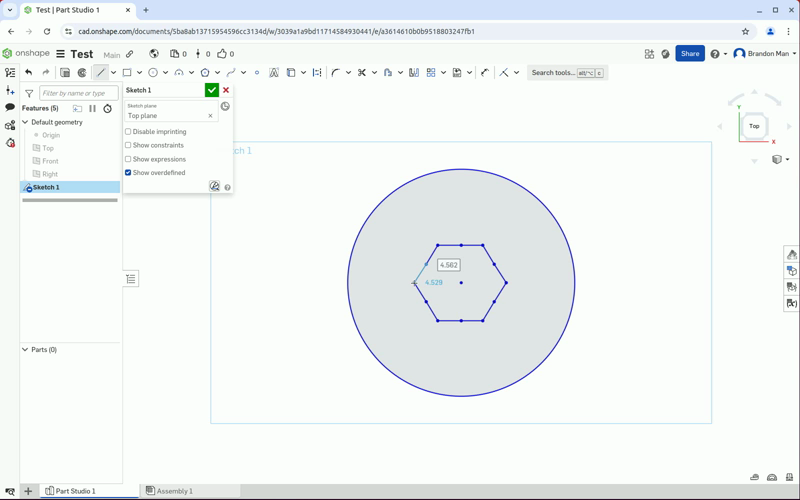
key(esc)
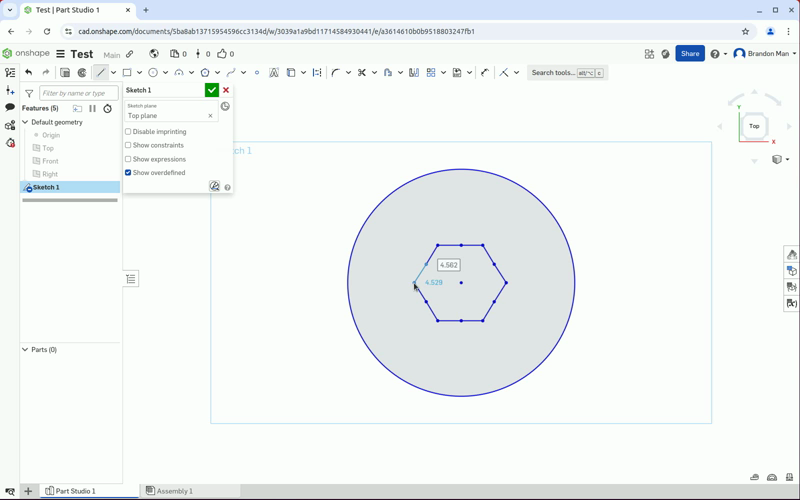
mouse_move(505, 347)
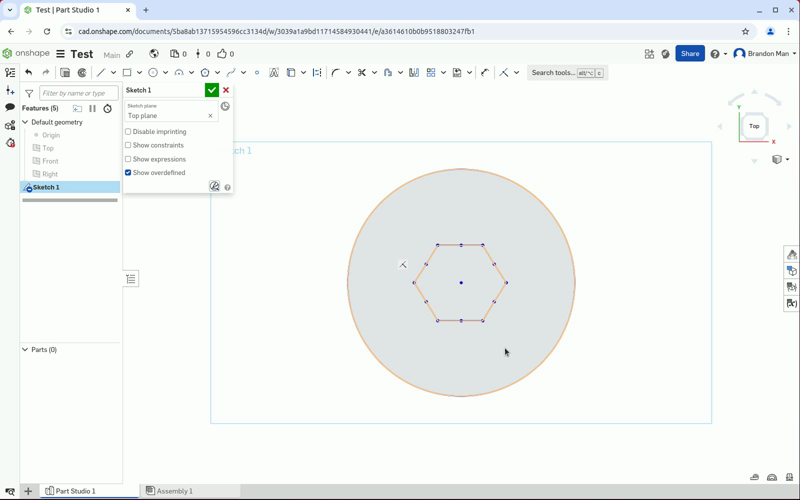
click(505, 347)
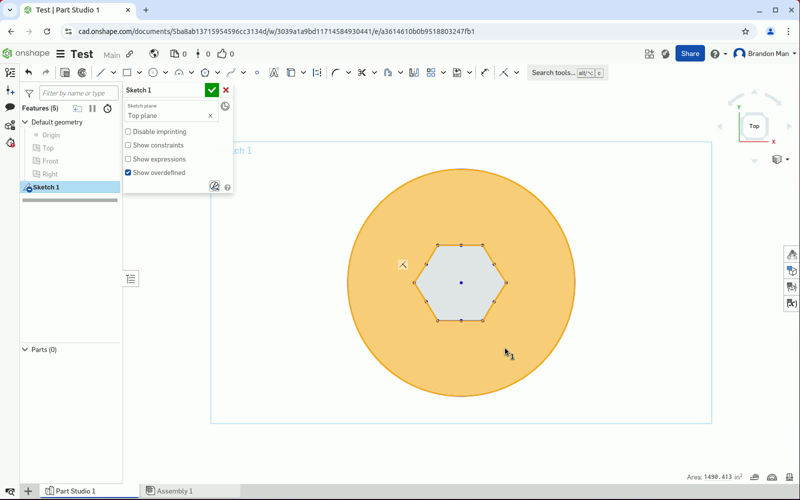
mouse_move(73, 352)
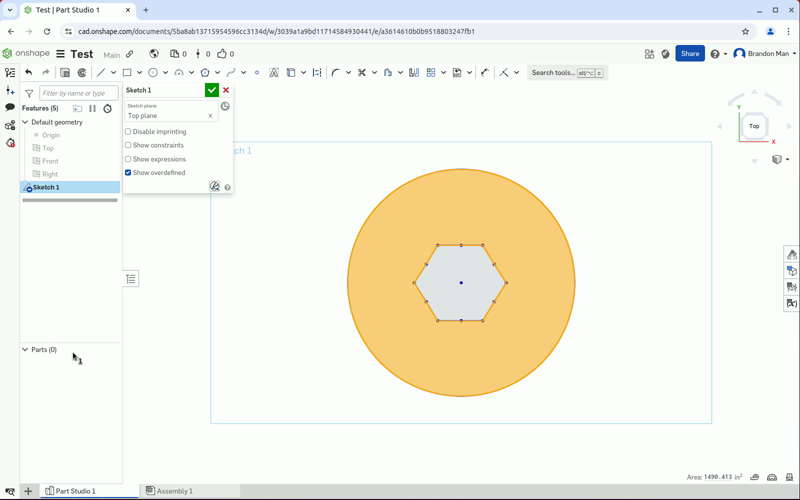
key(shift+y)
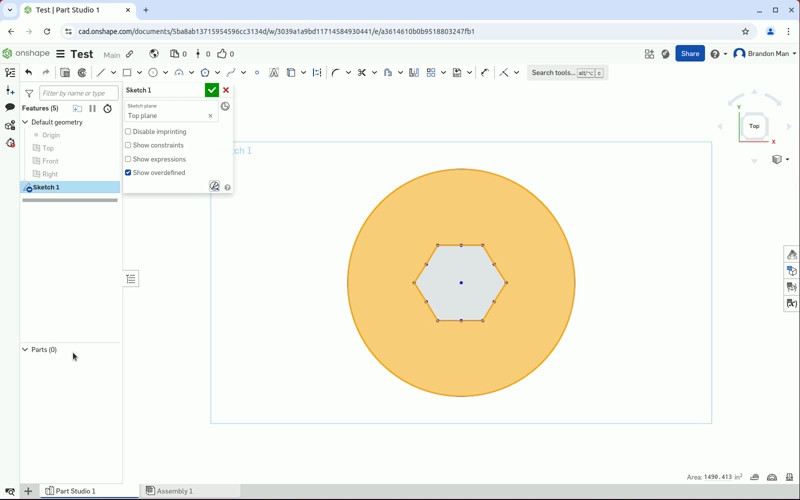
key(shift+e)
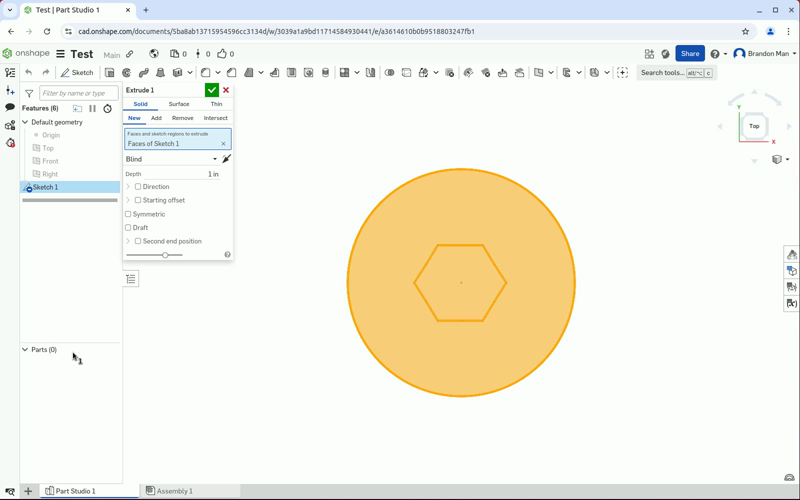
mouse_move(143, 106)
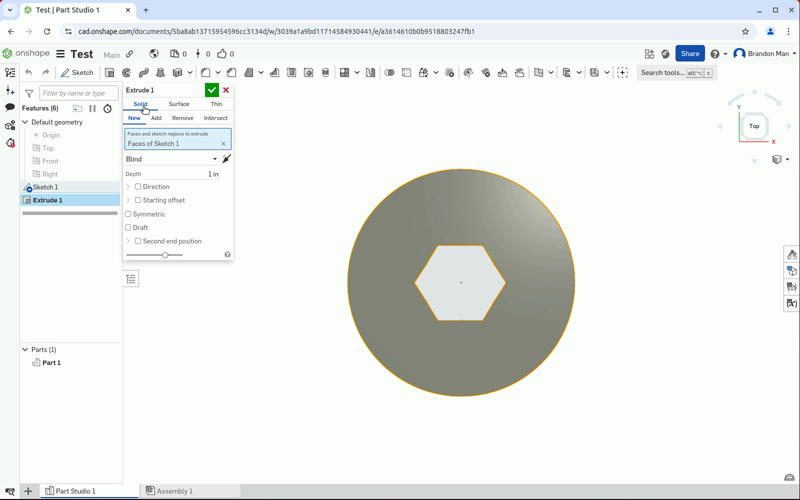
click(143, 106)
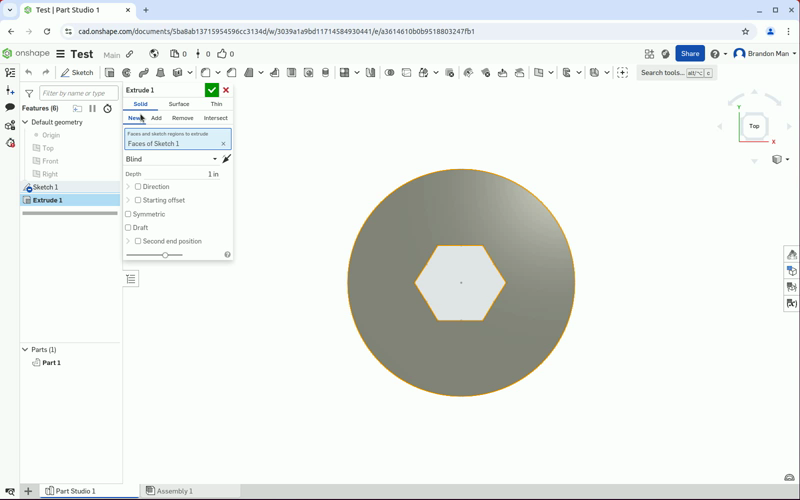
mouse_move(137, 120)
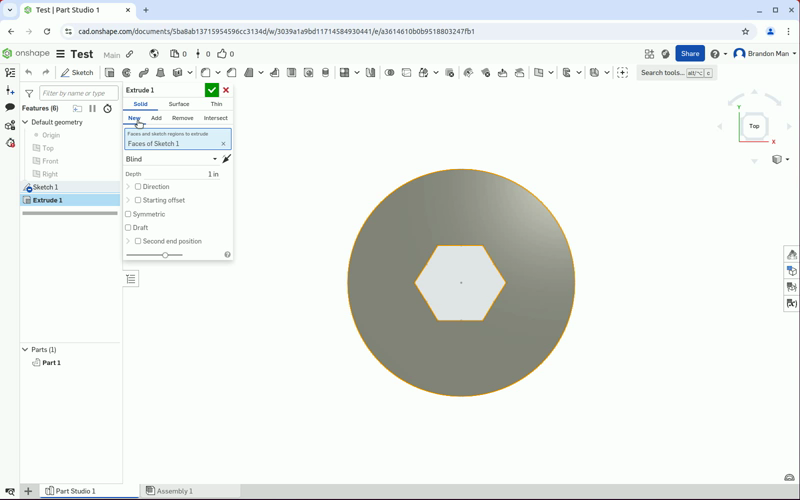
click(137, 120)
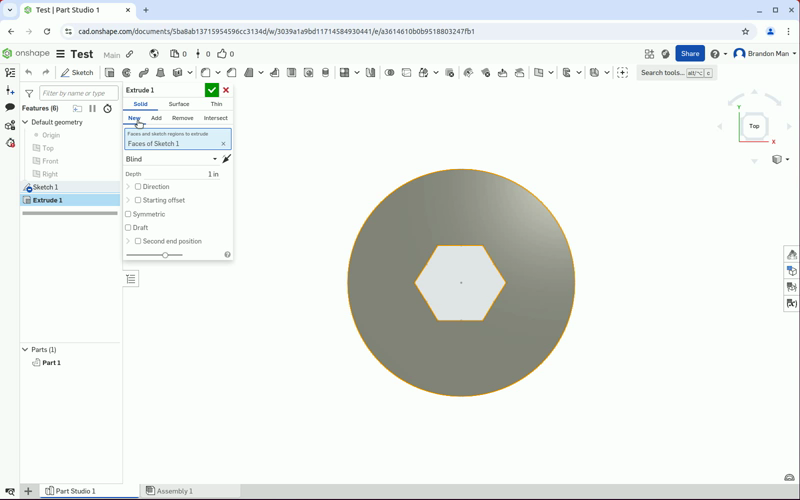
key(tab, 4)
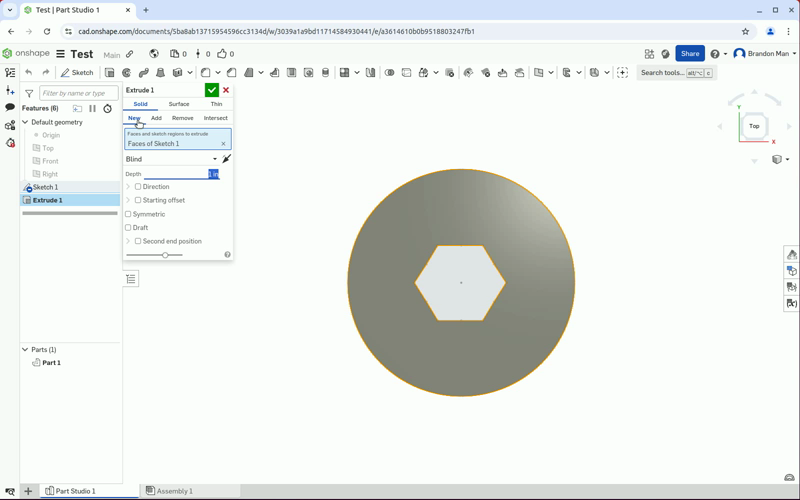
text(4.092)
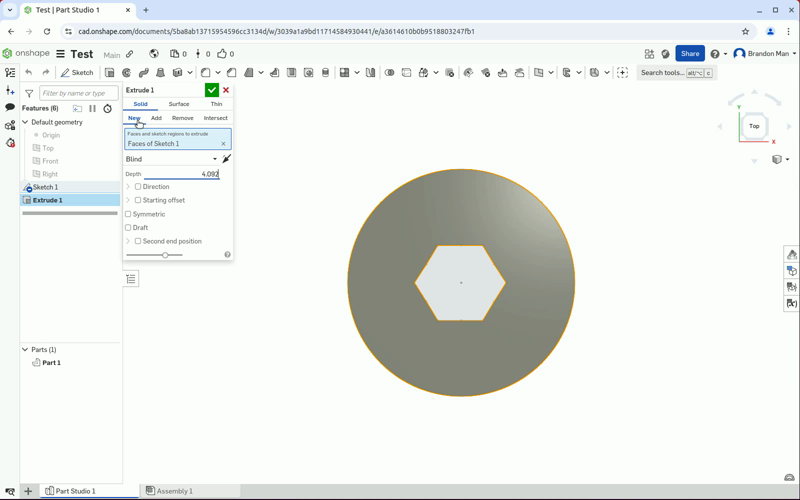
key(enter)
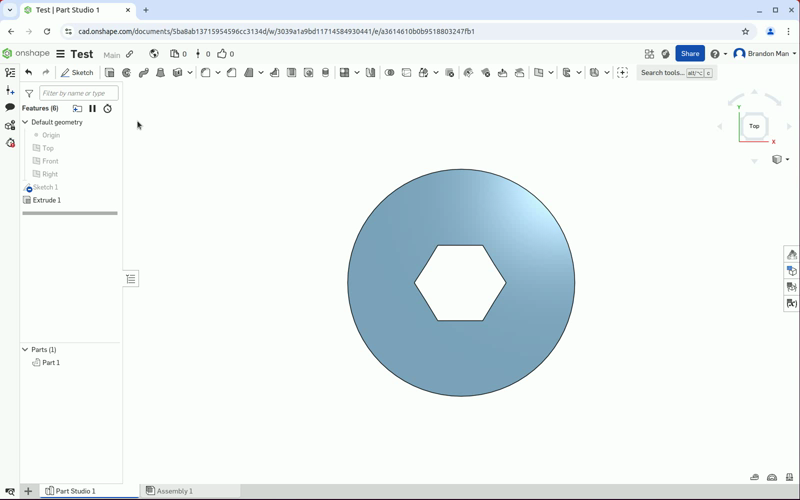
key(shift+h)
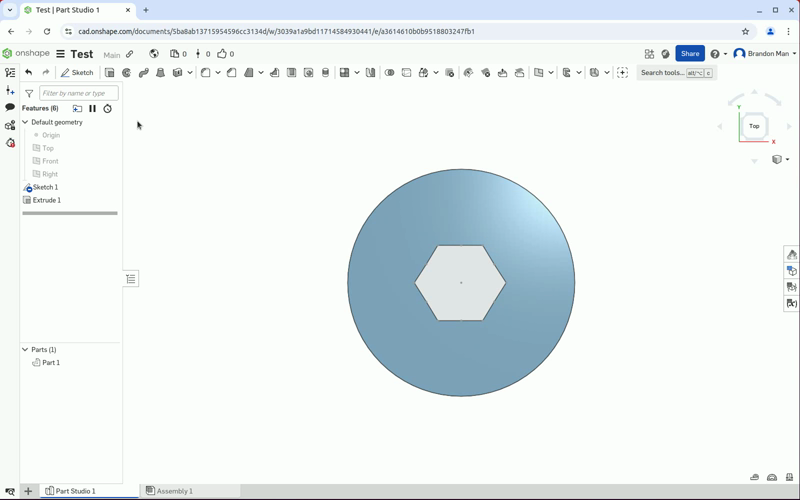
key(shift+h)
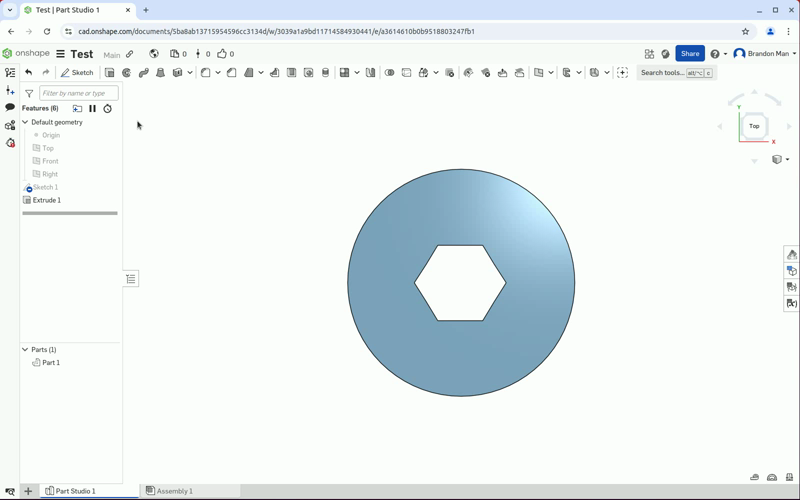
mouse_move(73, 189)
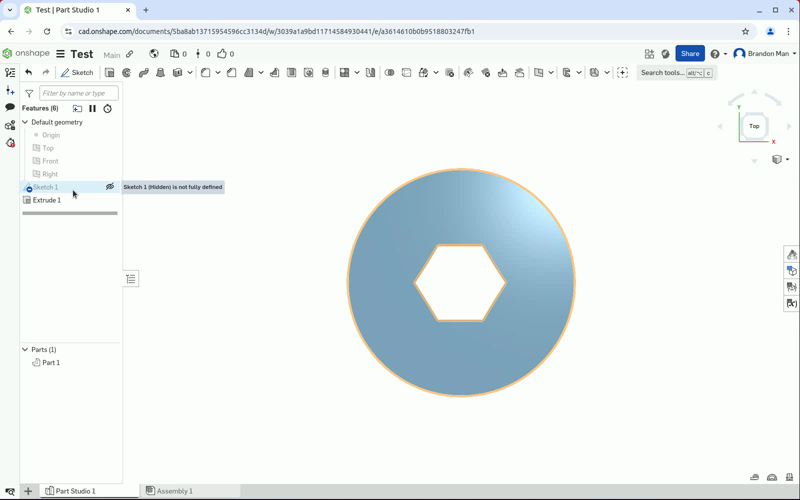
click(73, 189)
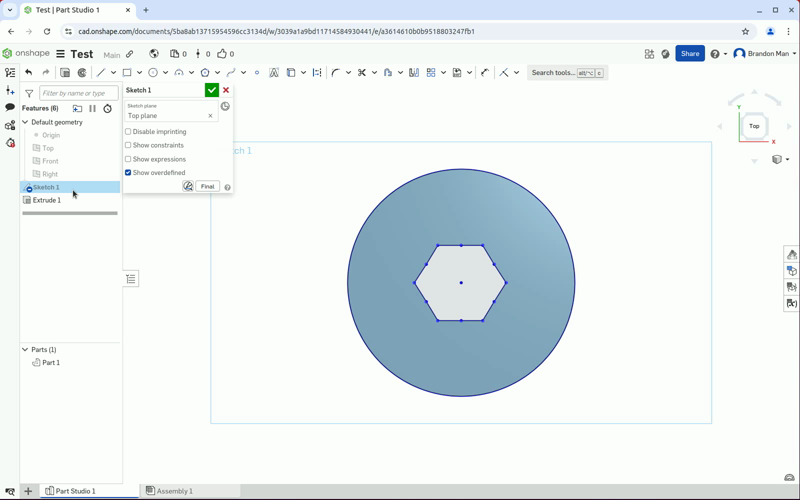
mouse_move(229, 92)
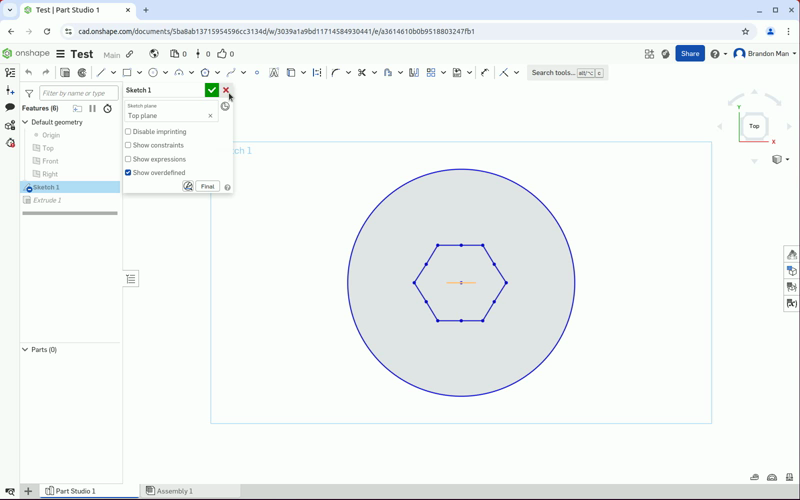
click(229, 92)
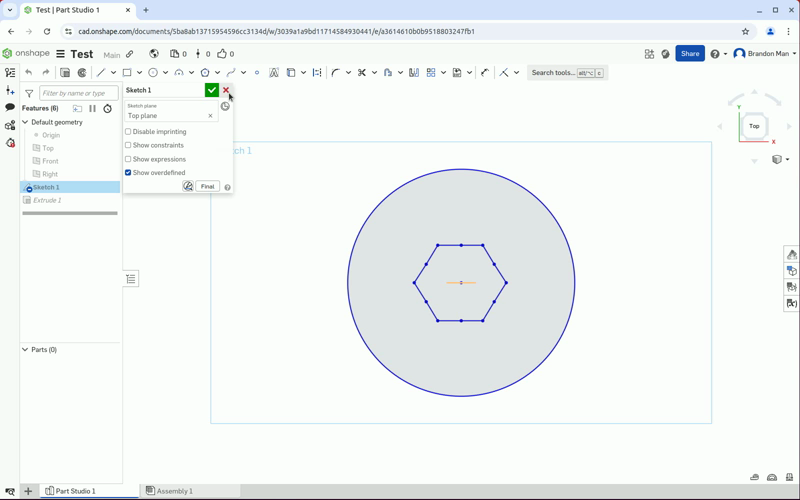
key(shift+s)
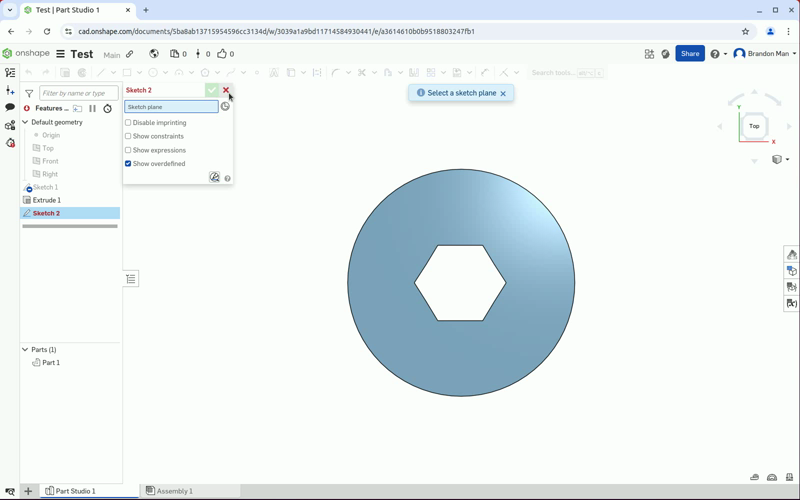
mouse_move(73, 150)
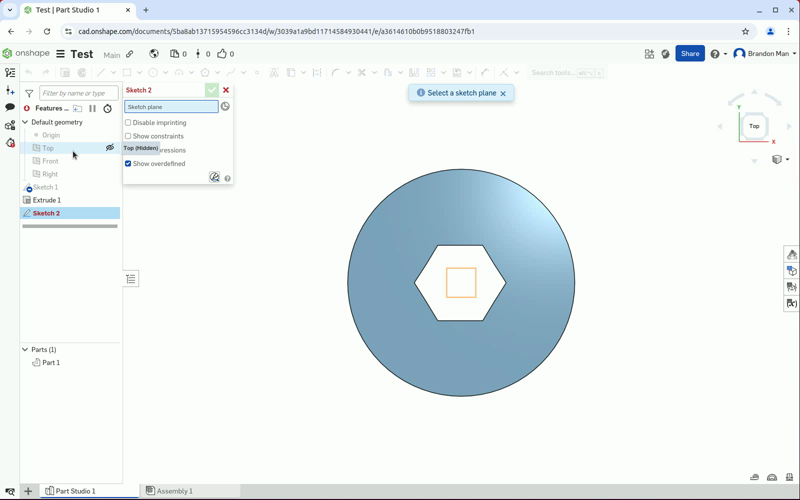
click(73, 150)
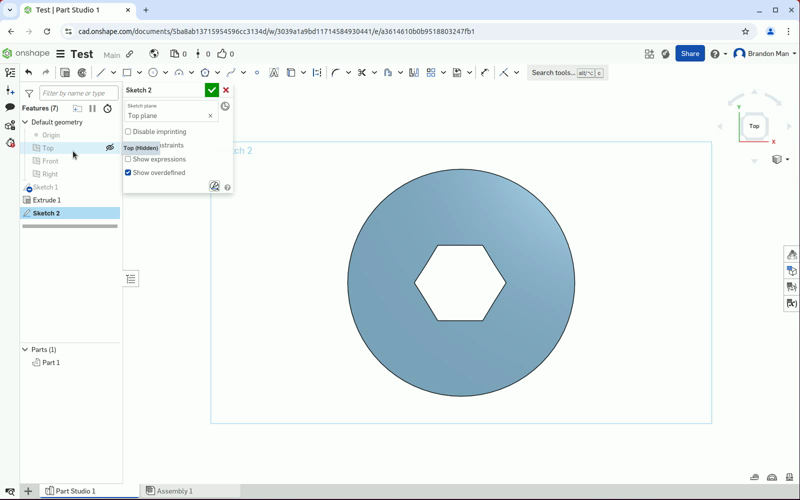
mouse_move(73, 352)
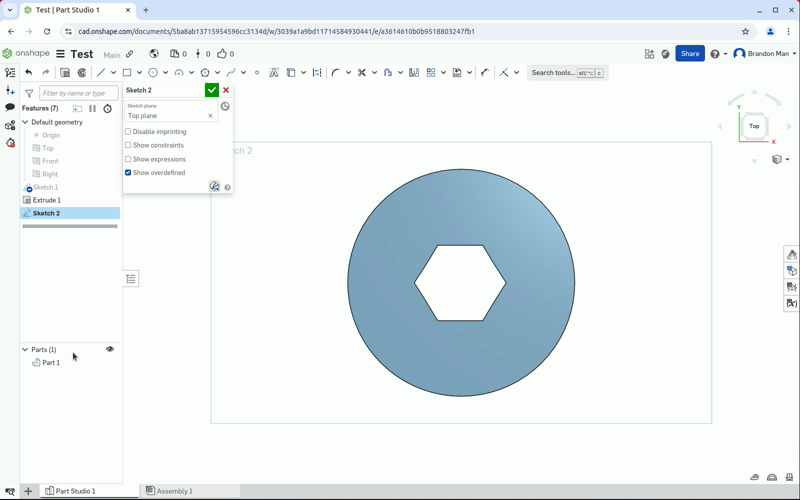
key(y)
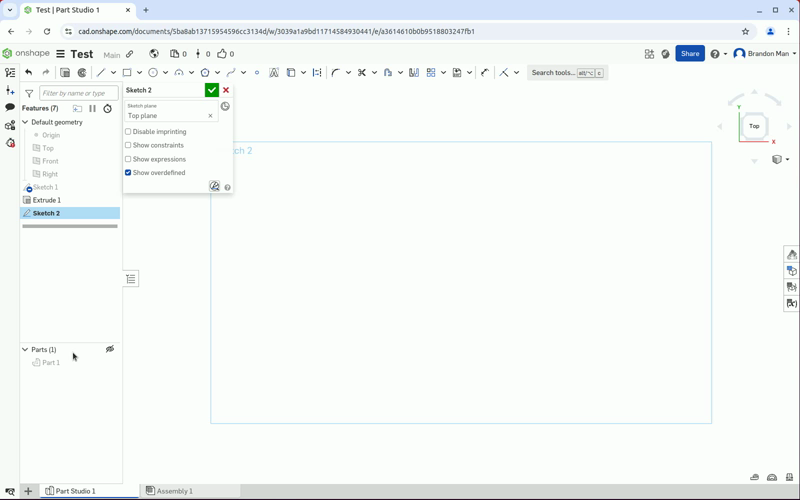
key(a)
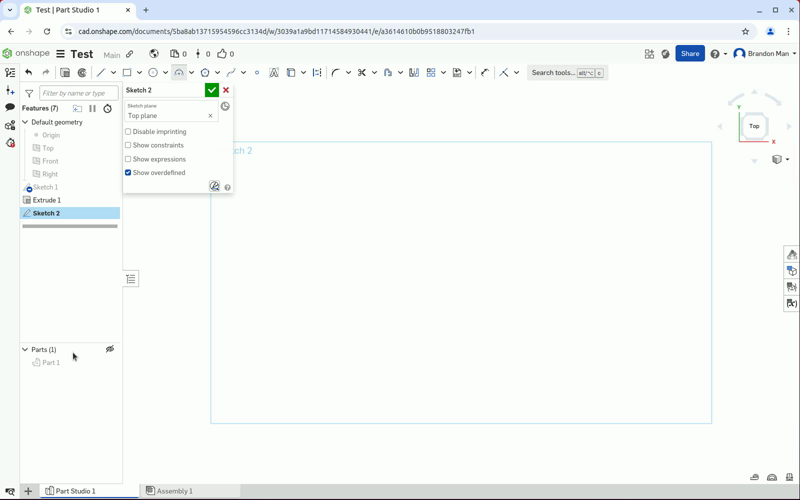
key_down(shift)
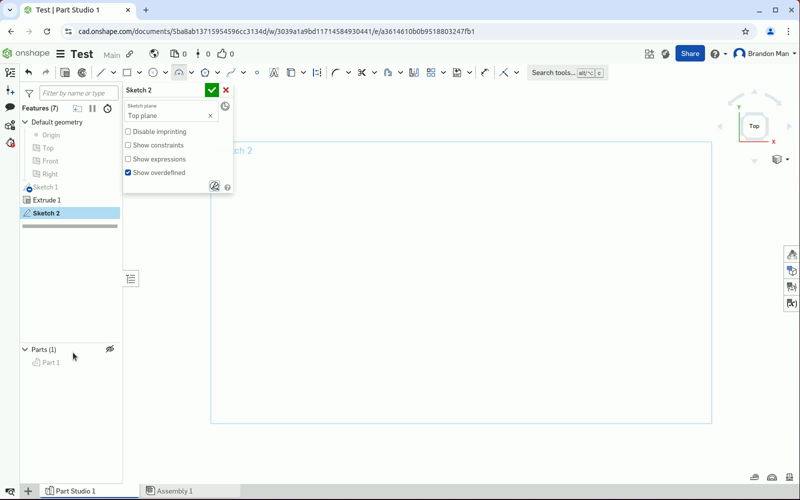
mouse_move(426, 262)
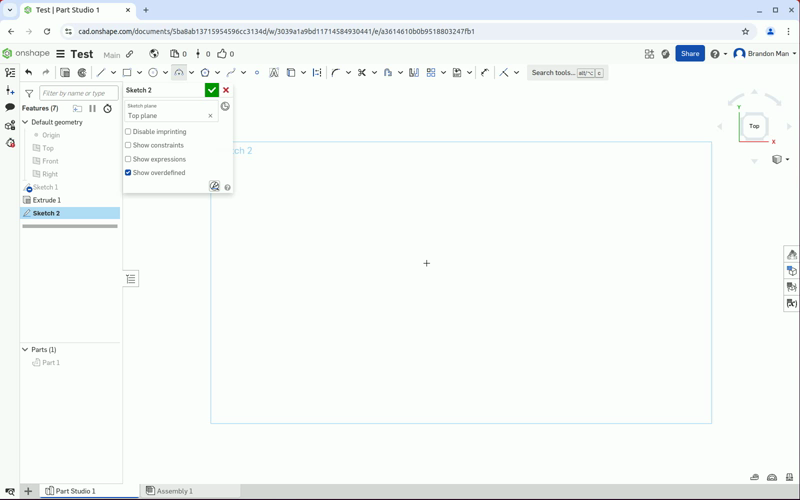
click(426, 262)
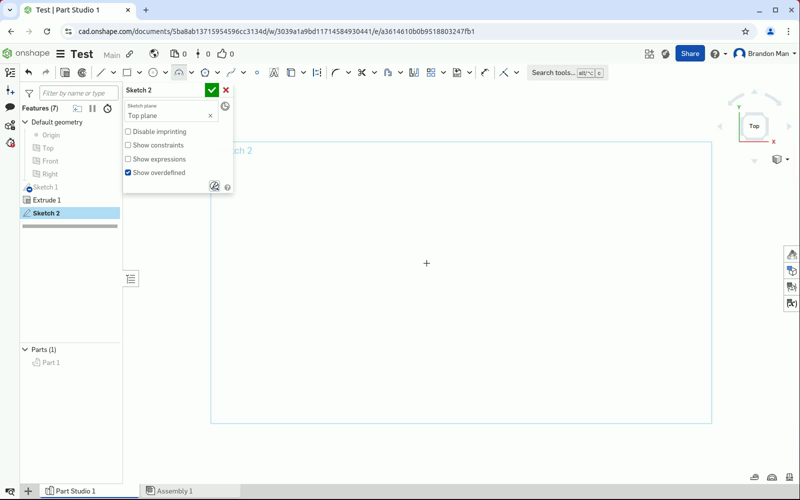
key_up(shift)
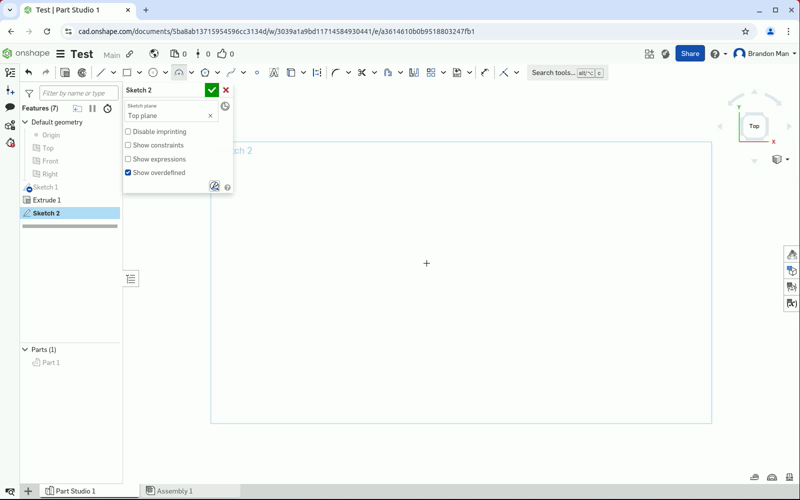
key_down(shift)
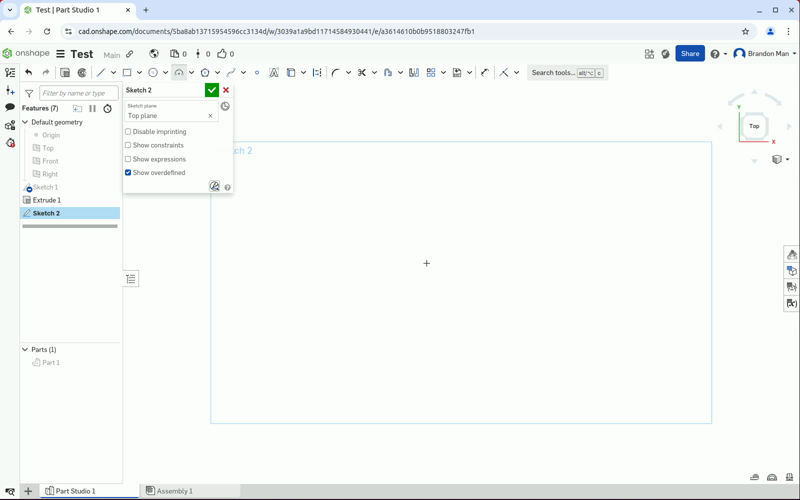
mouse_move(461, 242)
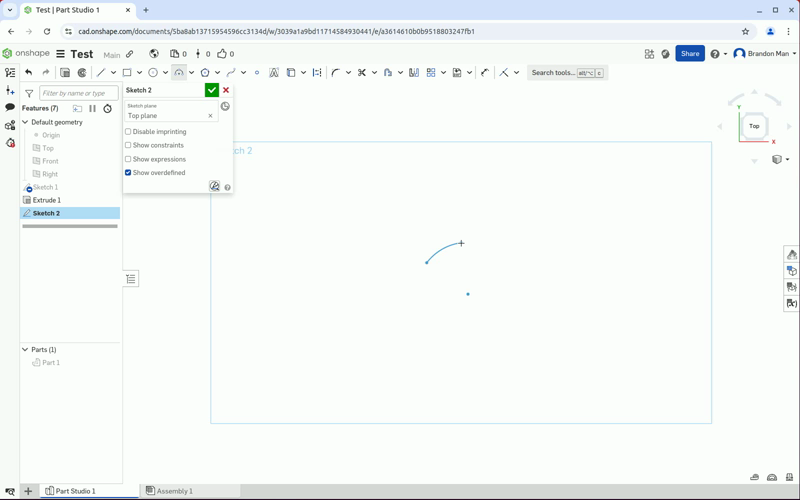
click(461, 242)
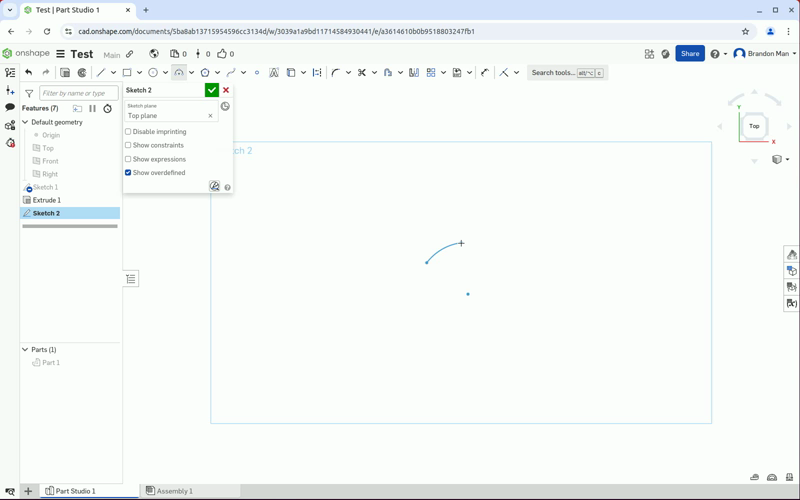
mouse_move(441, 248)
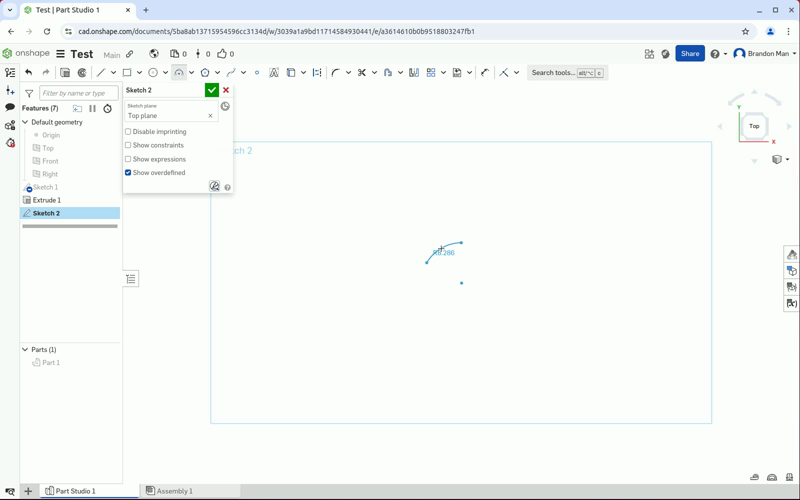
click(441, 248)
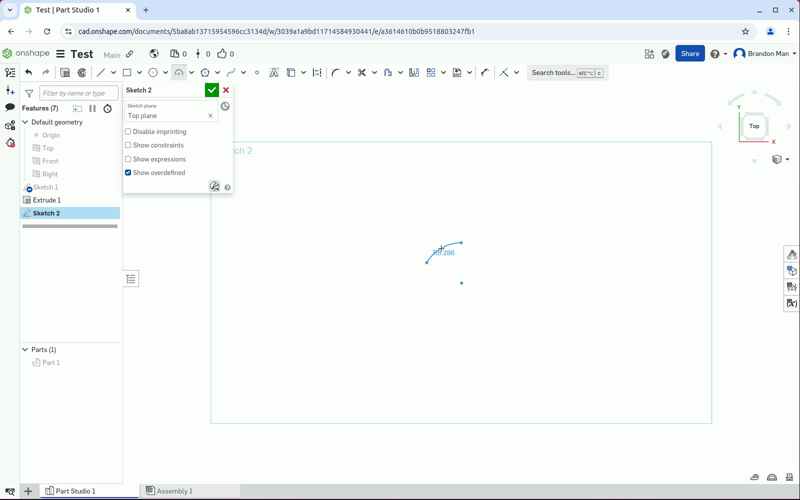
key_up(shift)
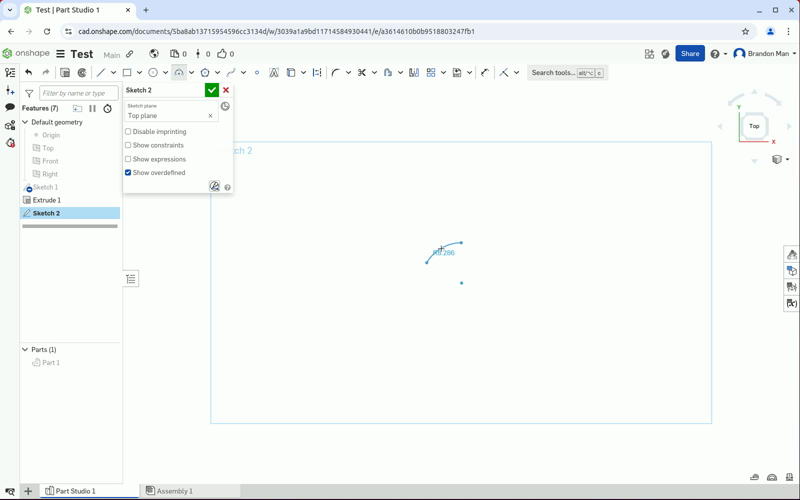
key(esc)
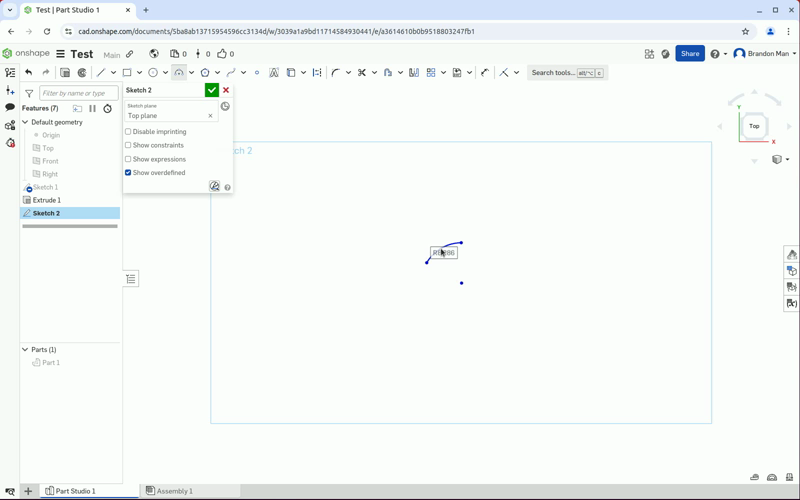
key(l)
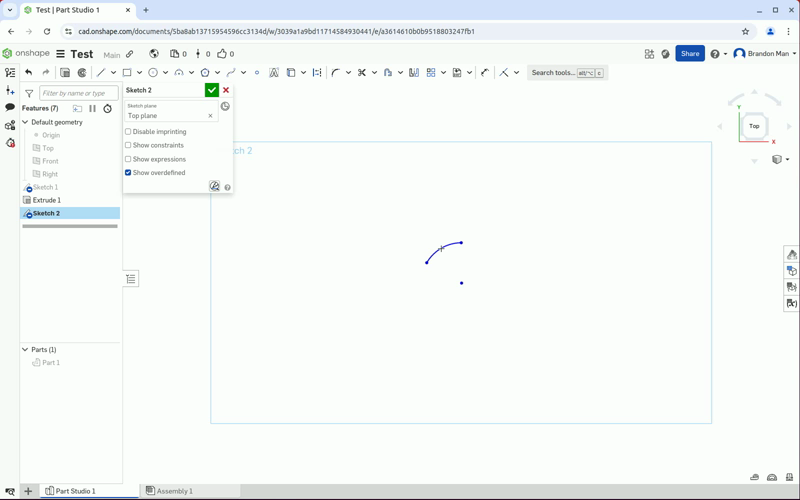
mouse_move(461, 242)
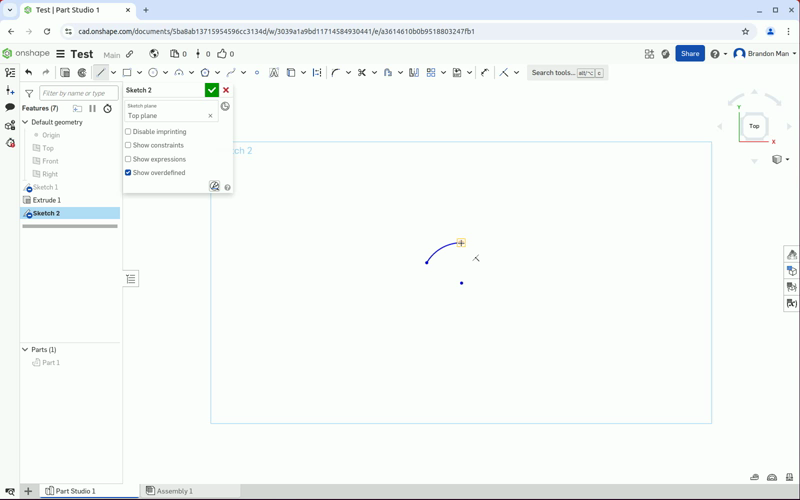
click(461, 242)
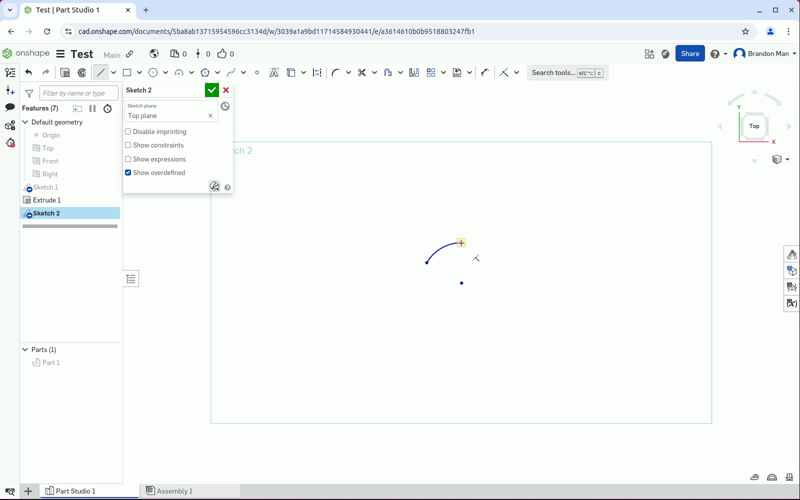
key_down(shift)
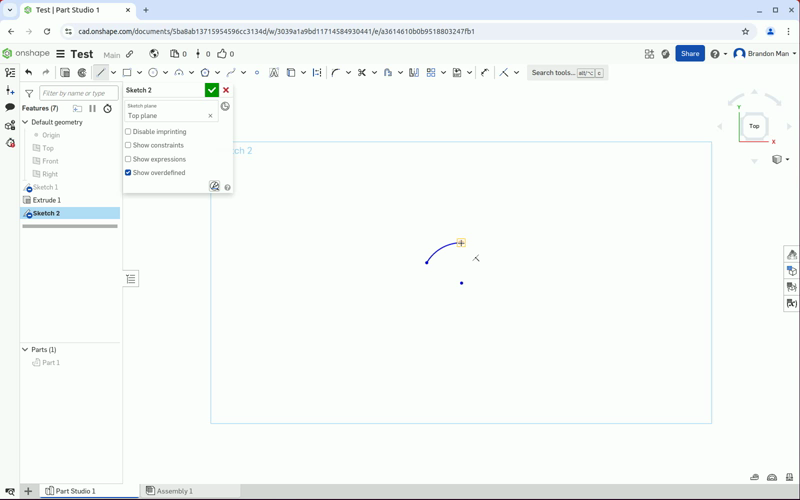
mouse_move(491, 242)
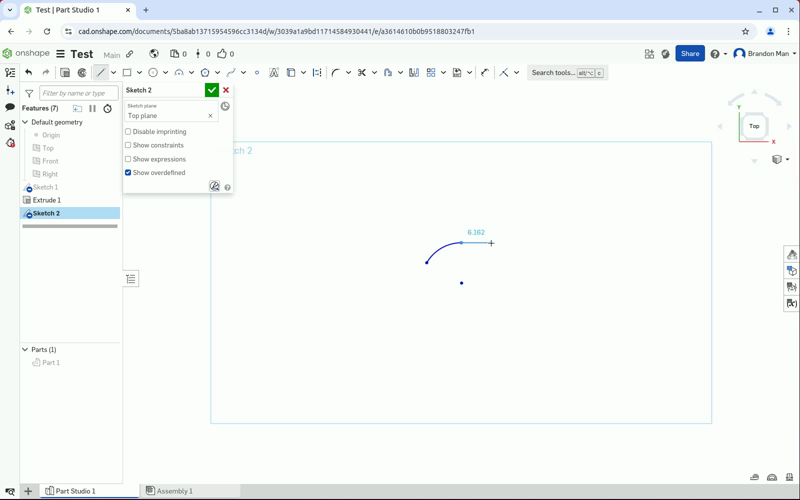
mouse_move(438, 242)
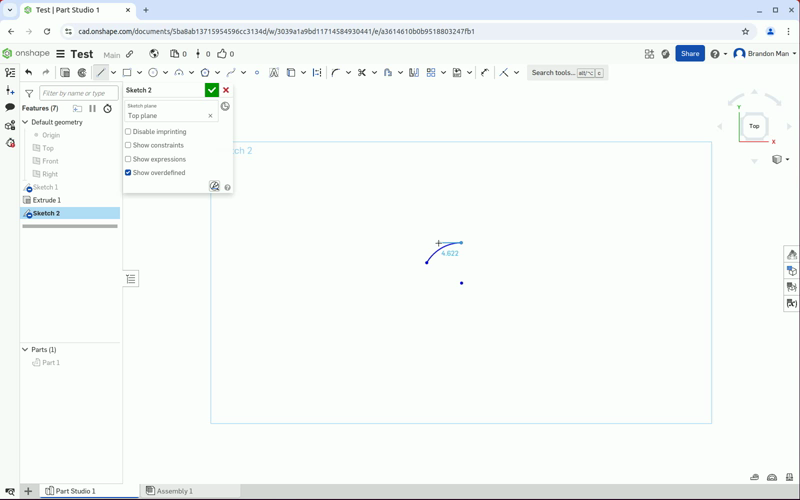
click(438, 242)
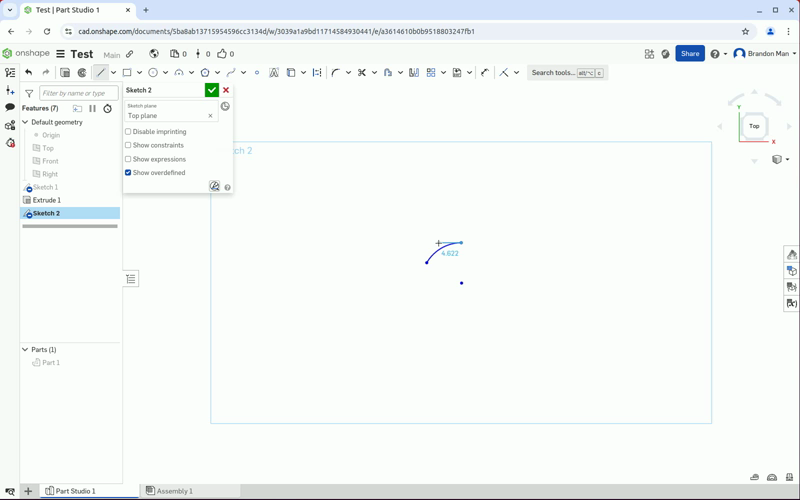
key_up(shift)
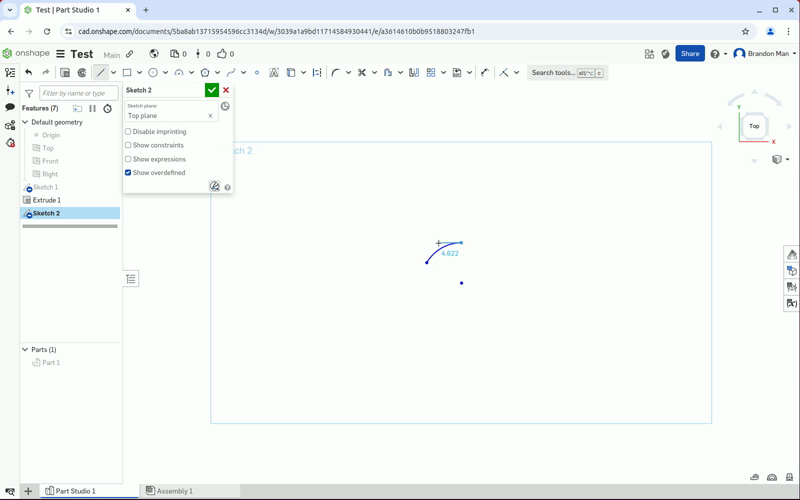
mouse_move(468, 242)
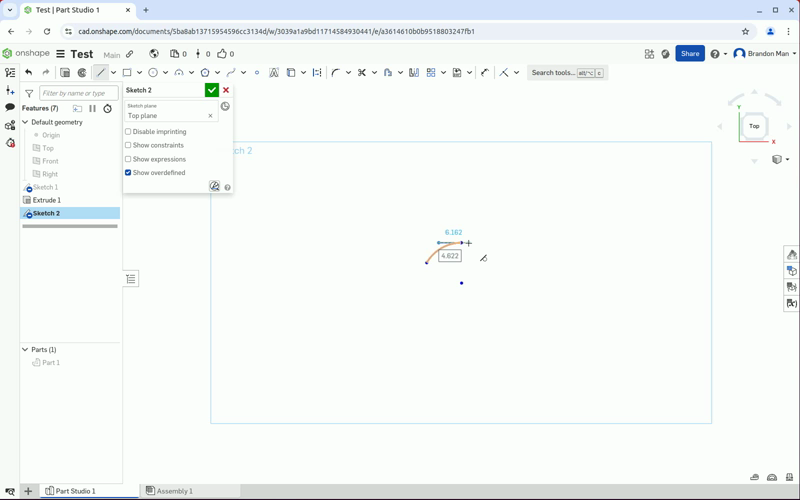
key_down(shift)
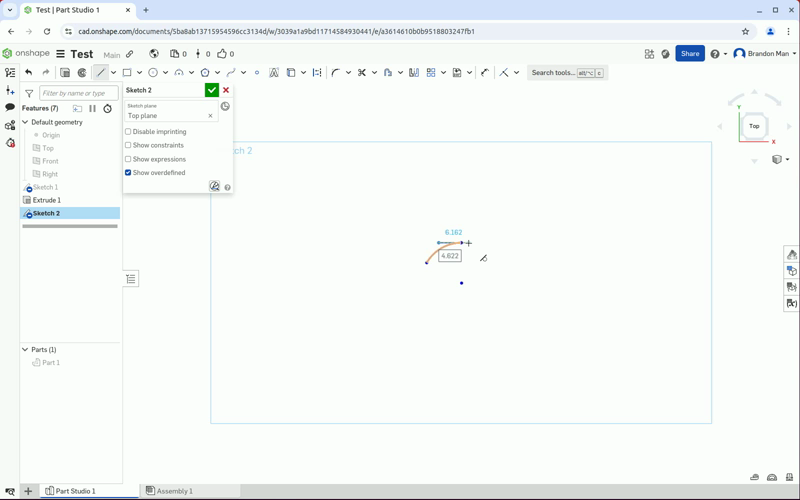
mouse_move(426, 262)
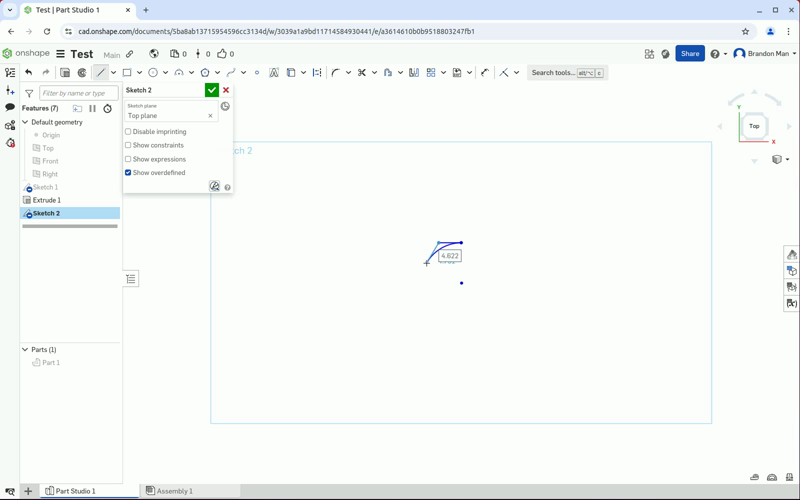
key_up(shift)
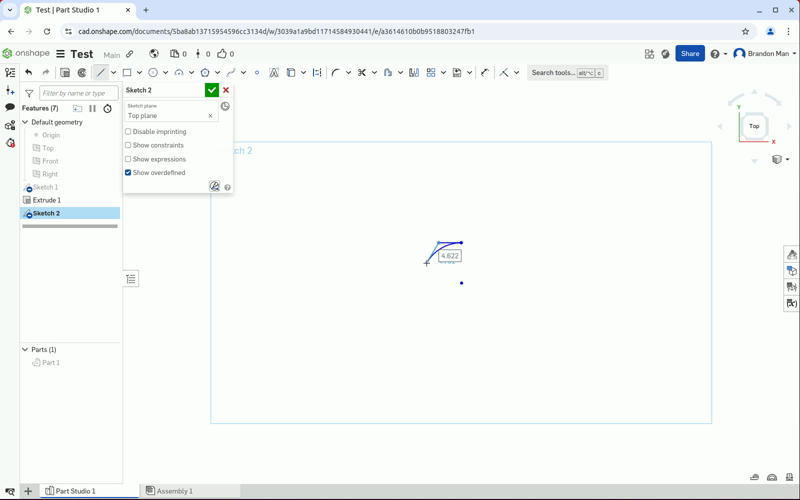
click(426, 262)
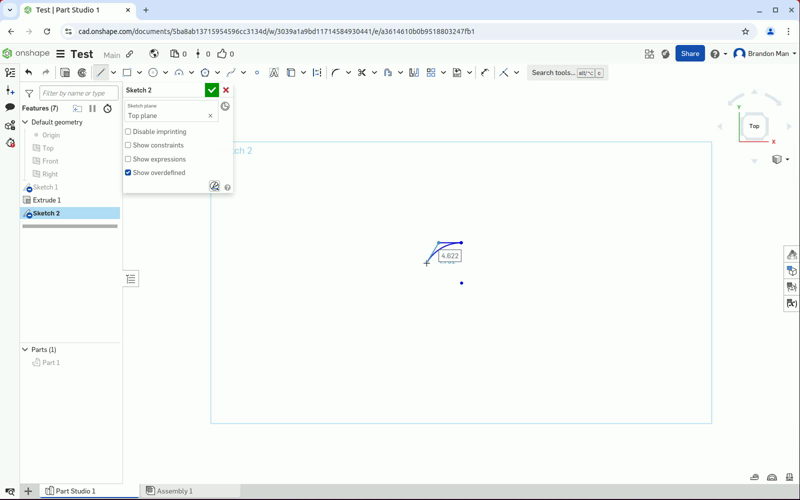
key(esc)
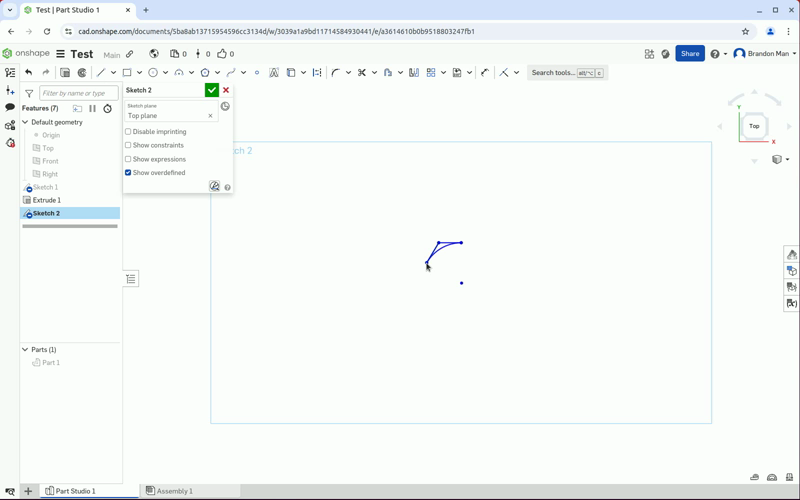
mouse_move(431, 255)
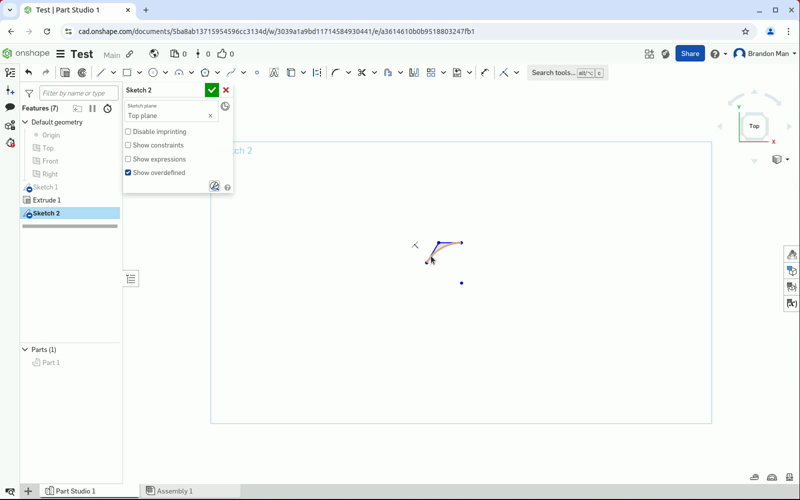
scroll(6)
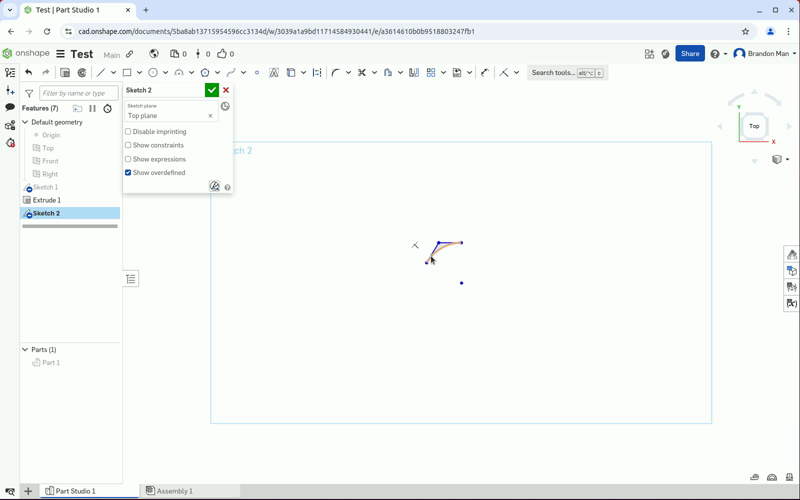
scroll(6)
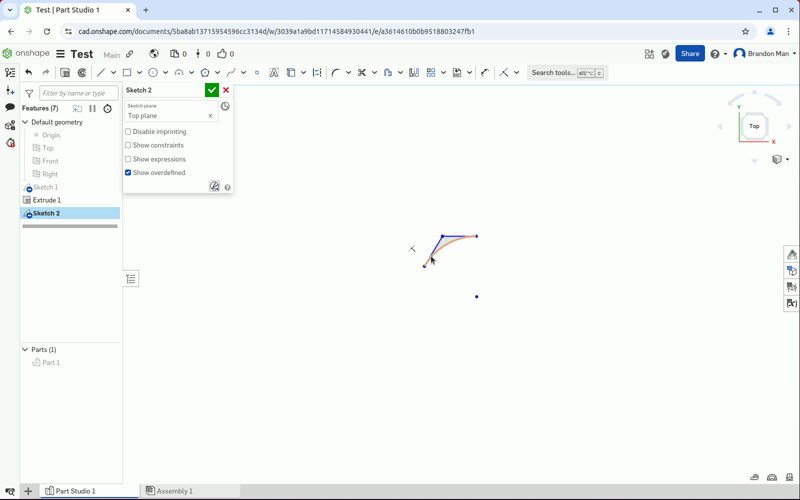
scroll(6)
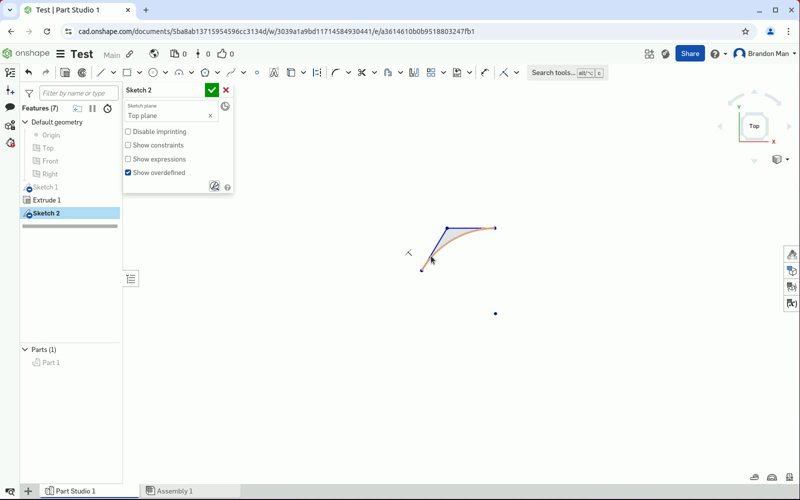
scroll(6)
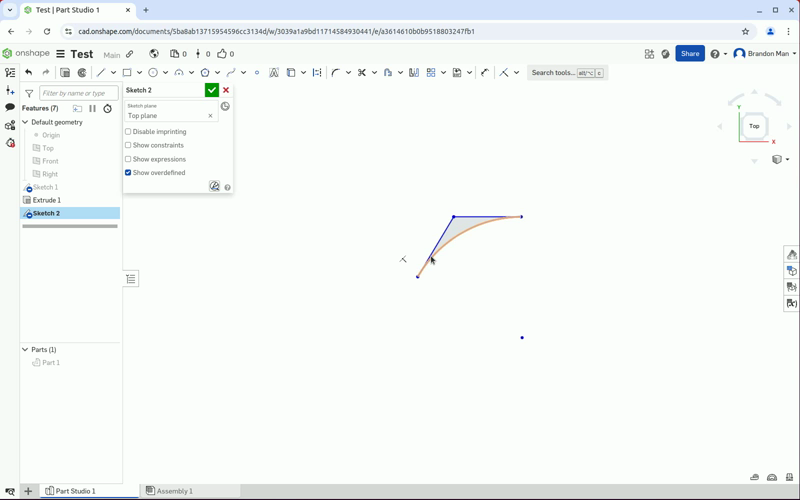
scroll(6)
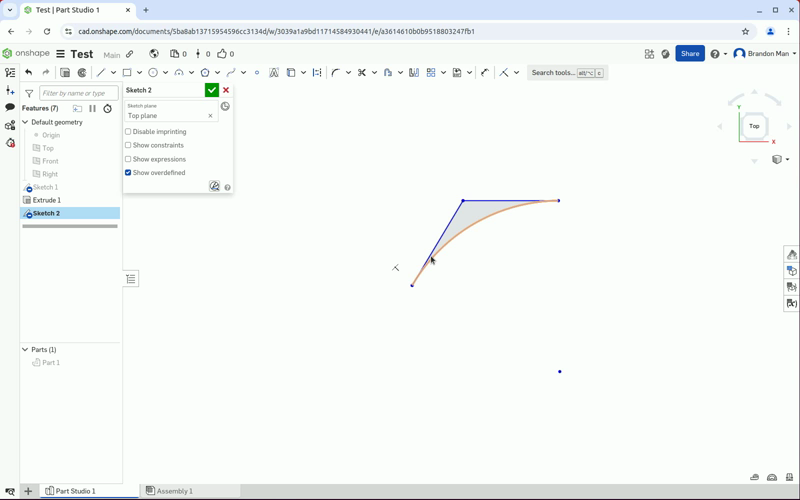
scroll(6)
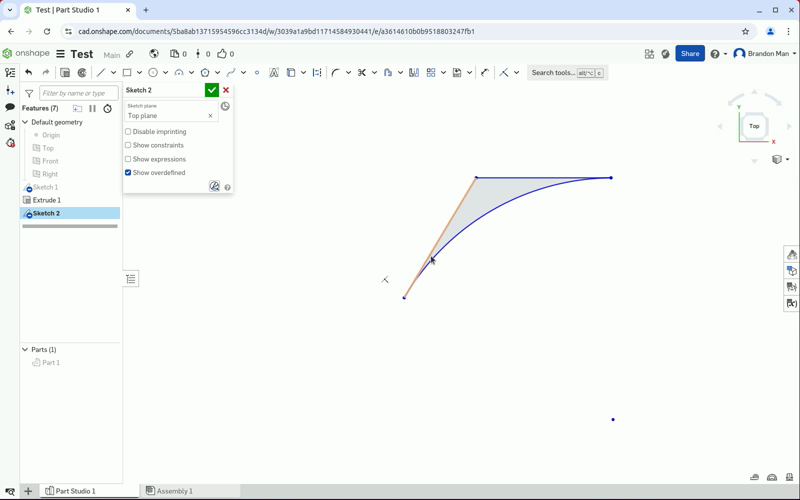
scroll(6)
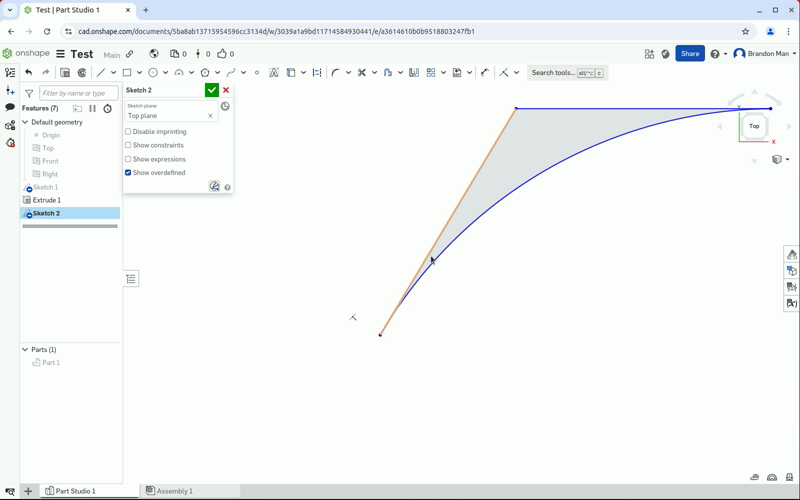
click(431, 255)
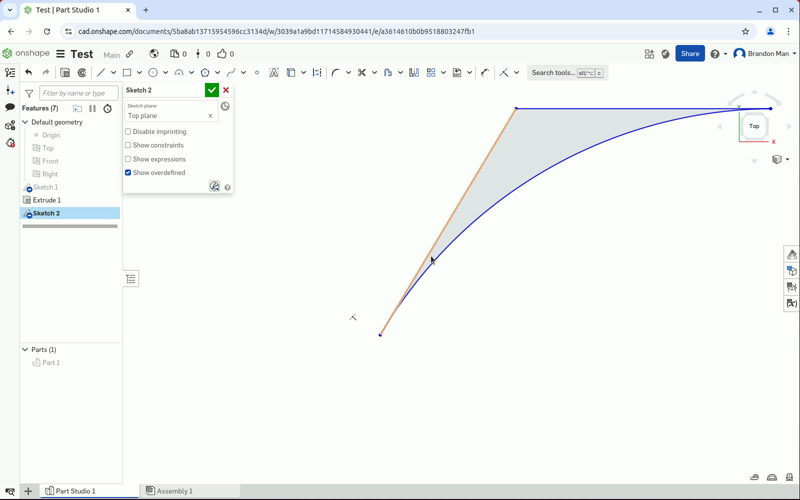
scroll(-6)
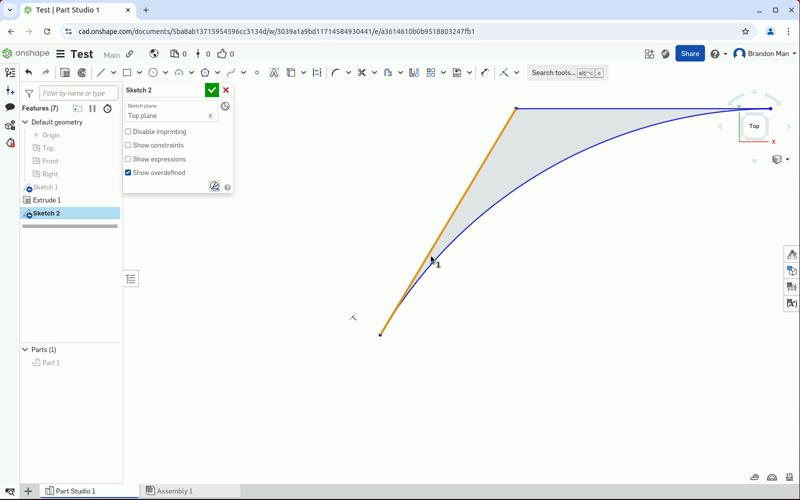
scroll(-6)
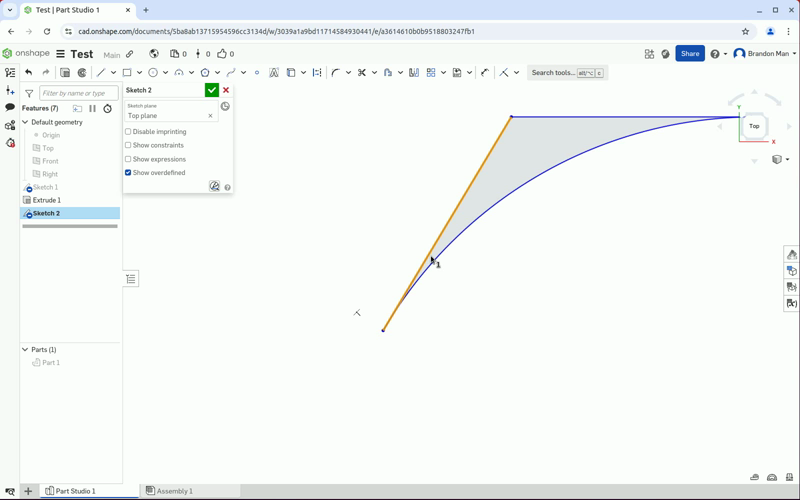
scroll(-6)
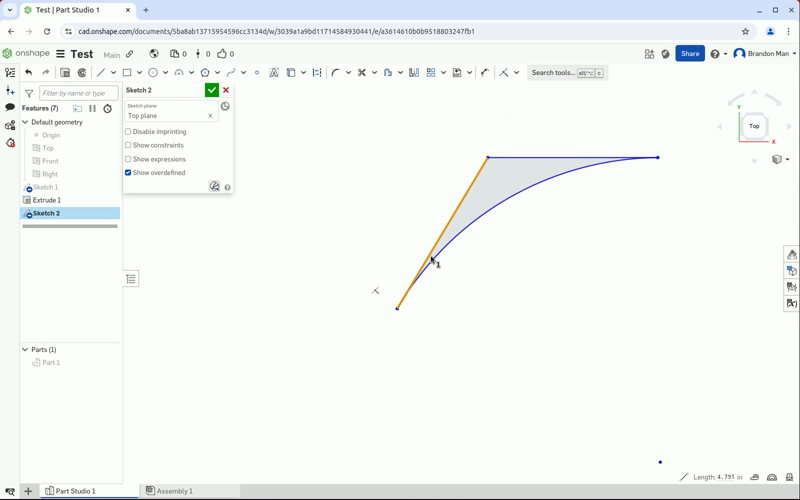
scroll(-6)
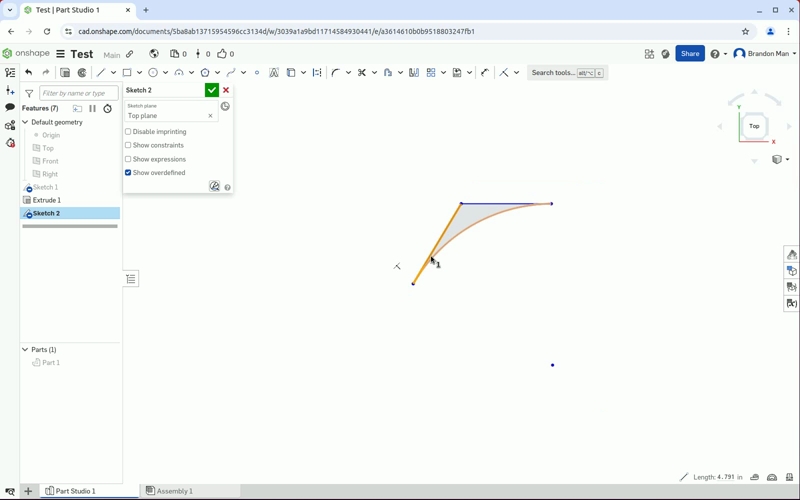
scroll(-6)
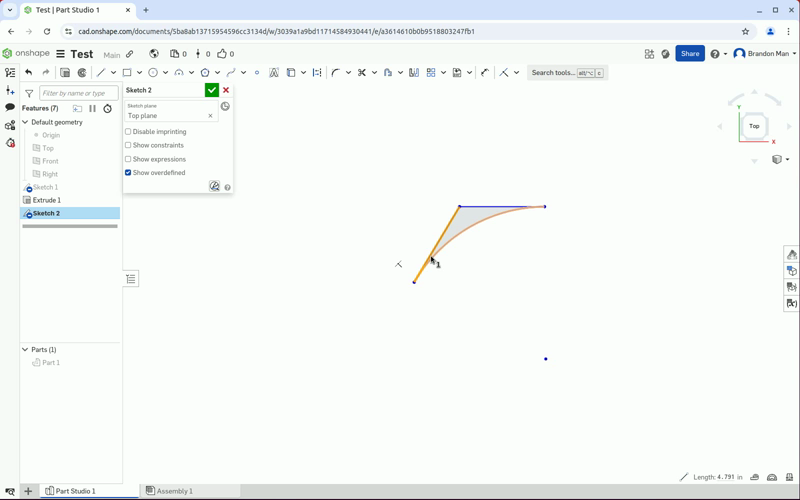
scroll(-6)
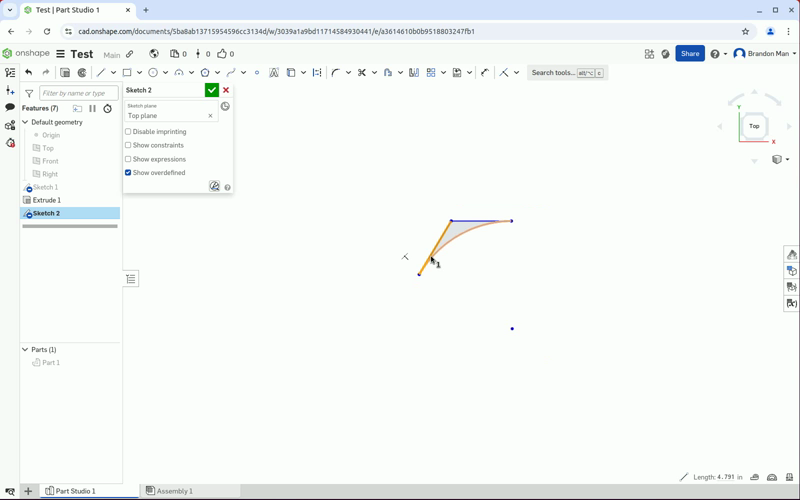
scroll(-6)
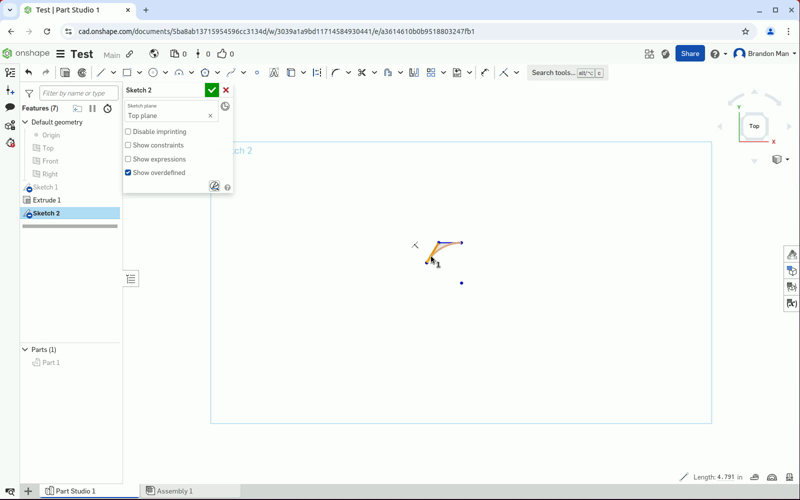
mouse_move(73, 352)
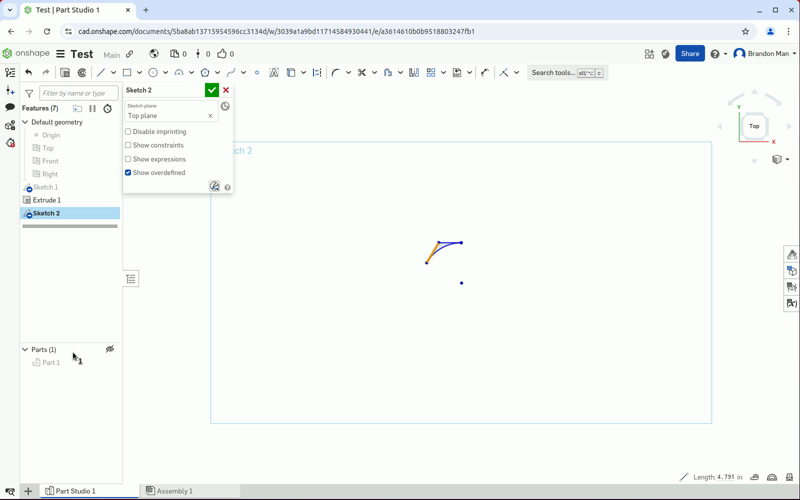
key(shift+y)
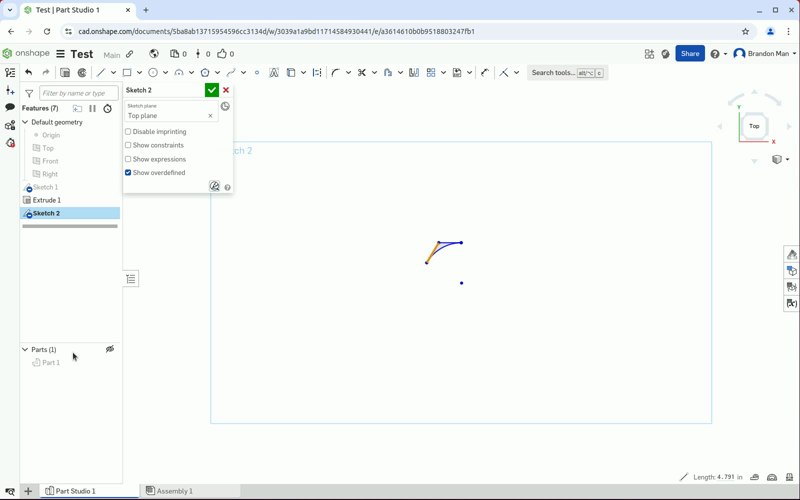
key(shift+e)
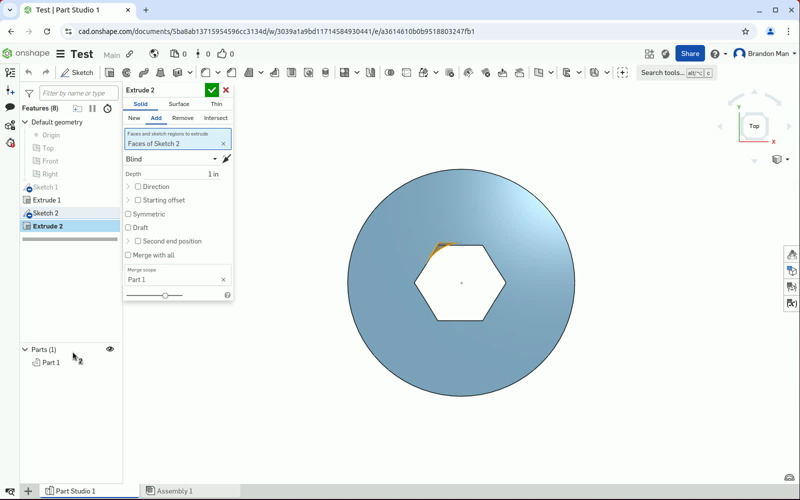
mouse_move(143, 106)
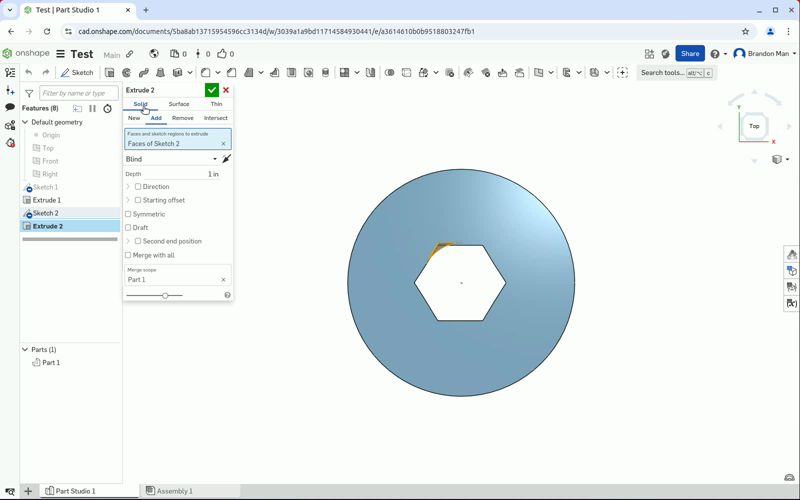
click(143, 106)
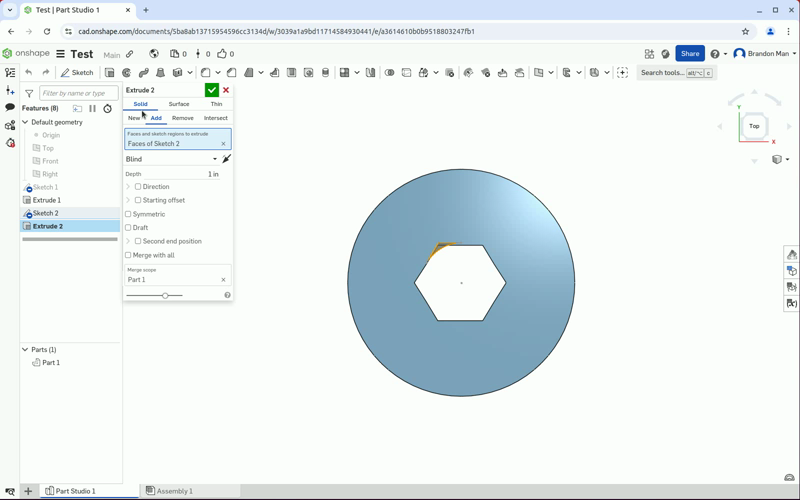
mouse_move(137, 120)
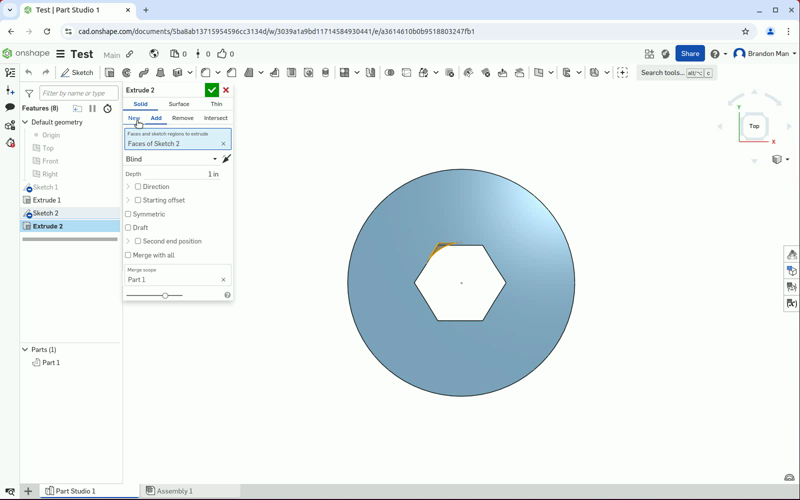
click(137, 120)
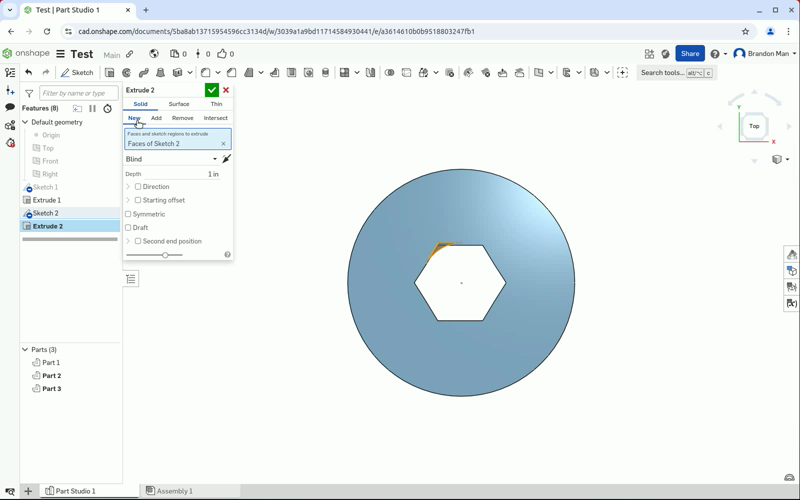
key(tab, 4)
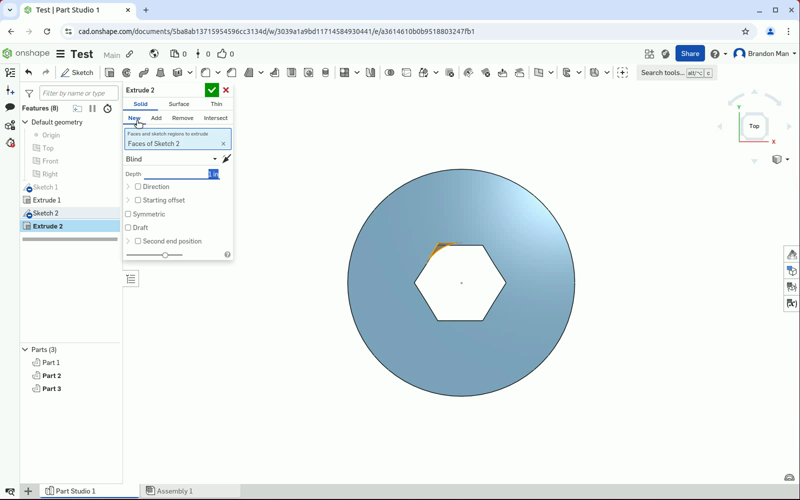
text(4.092)
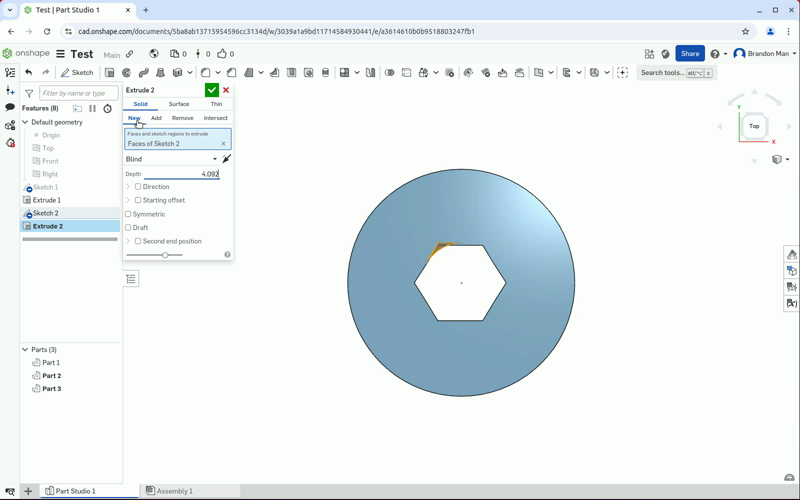
key(enter)
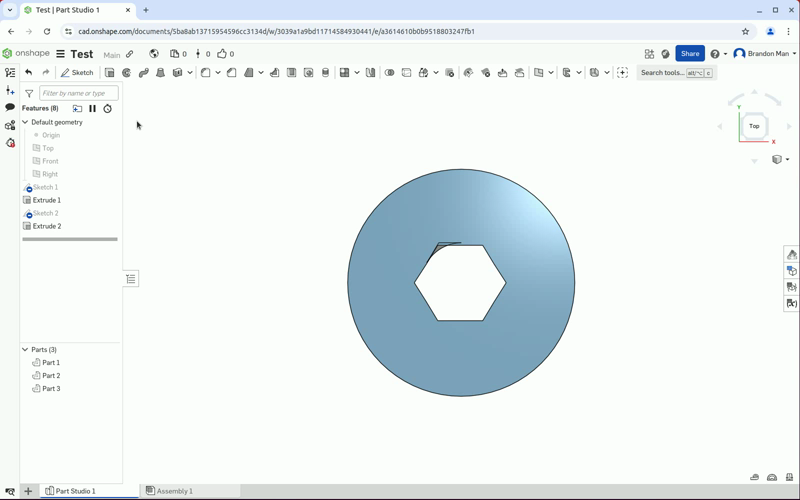
key(shift+h)
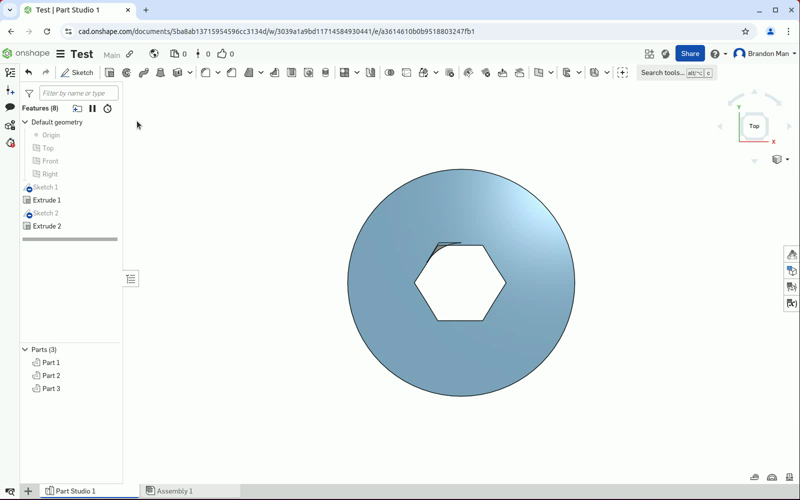
key(shift+h)
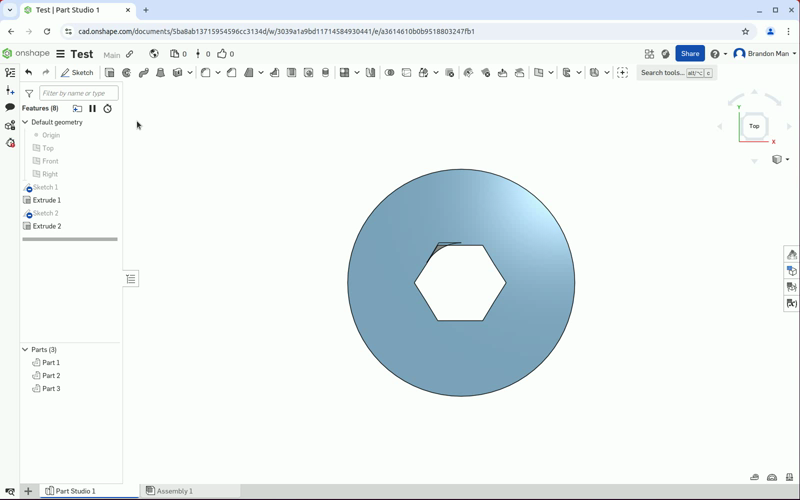
mouse_move(73, 189)
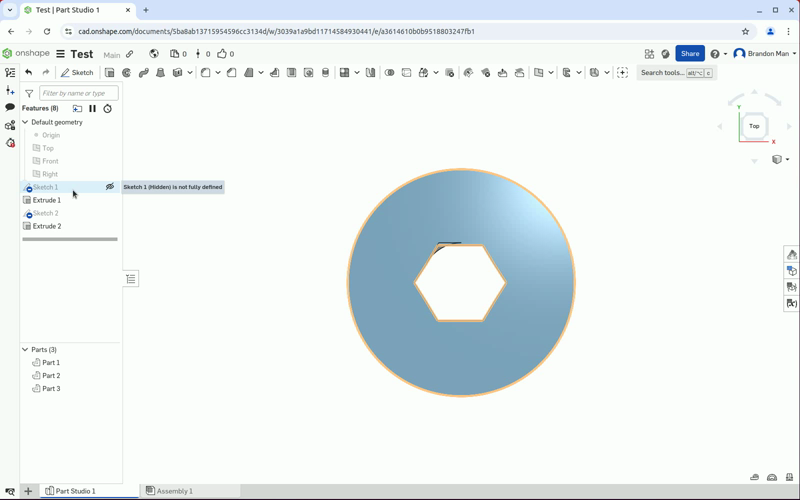
click(73, 189)
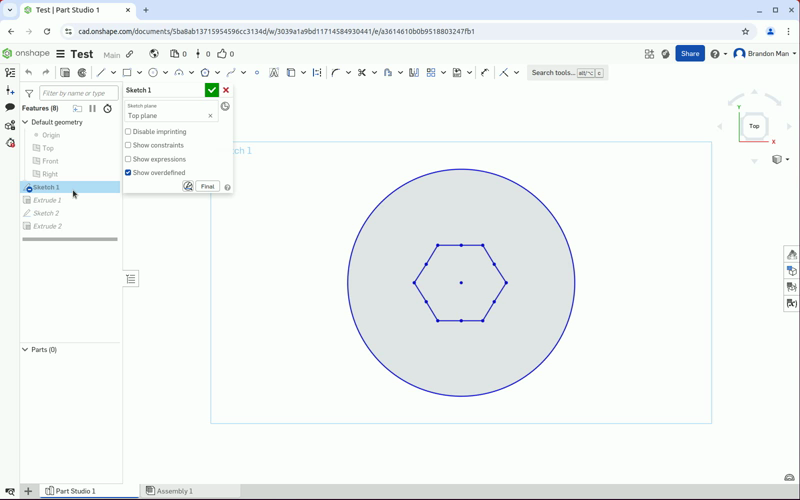
mouse_move(229, 92)
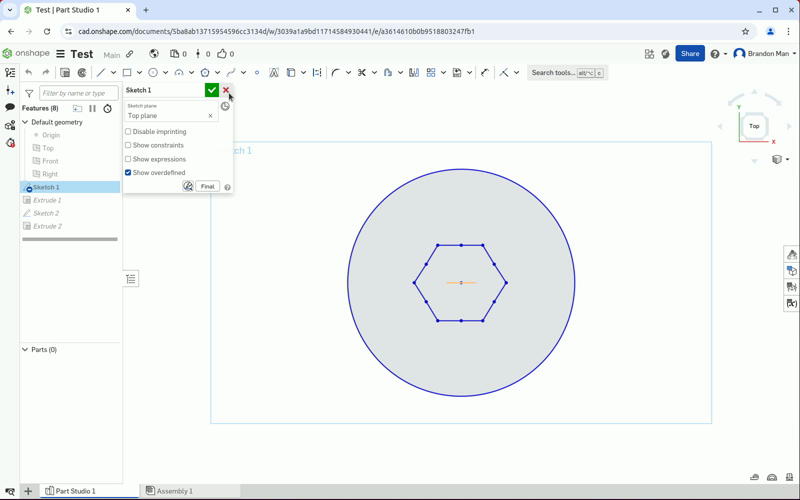
click(229, 92)
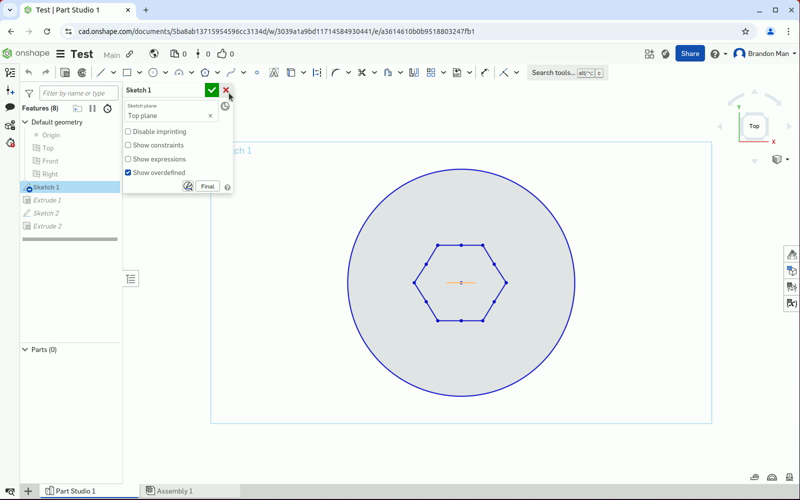
key(shift+s)
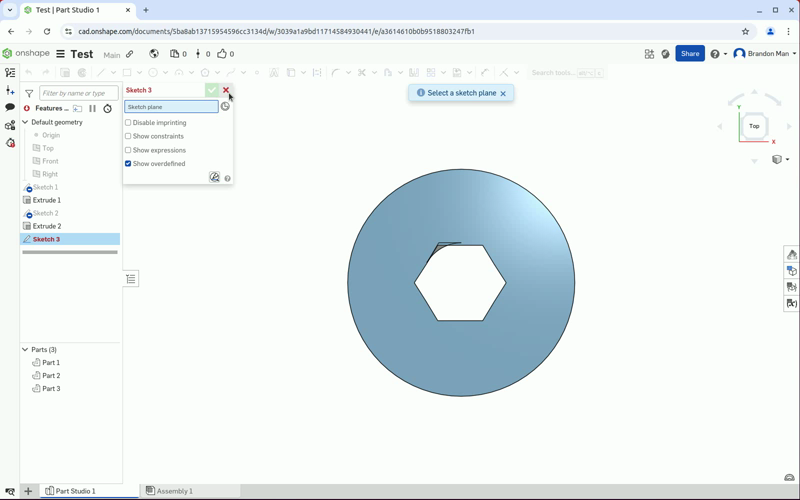
mouse_move(73, 150)
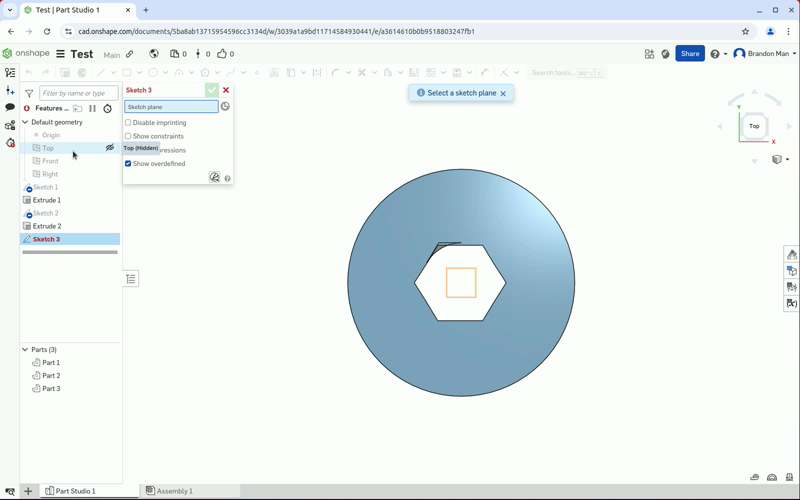
click(73, 150)
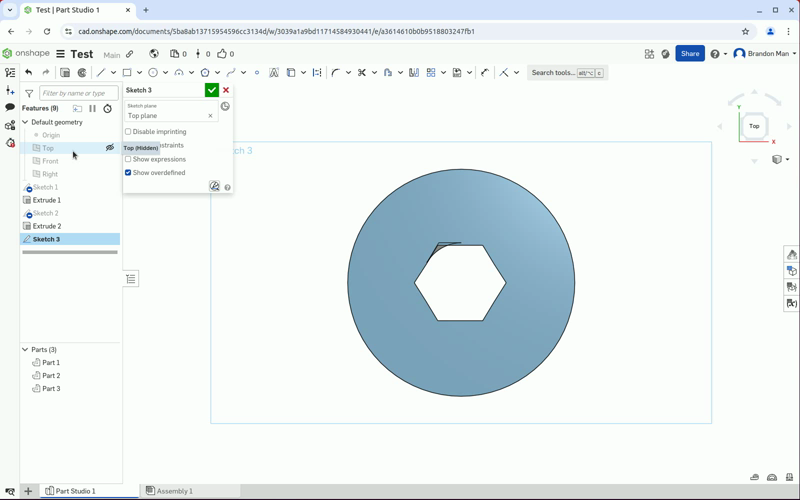
mouse_move(73, 352)
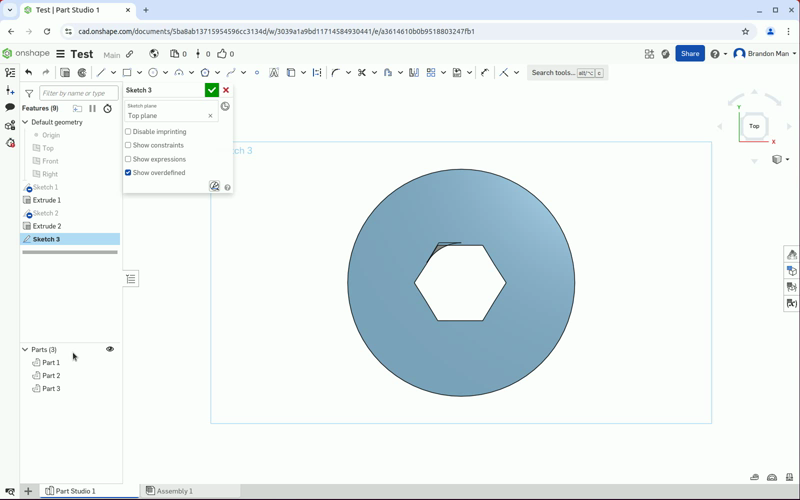
key(y)
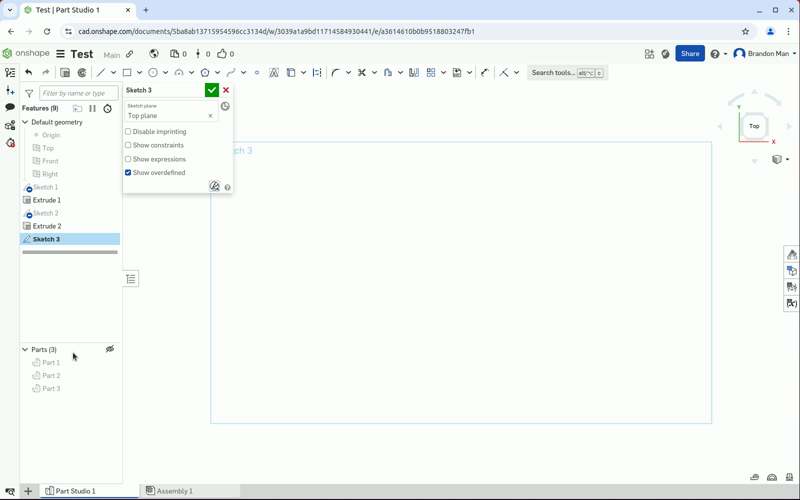
key(a)
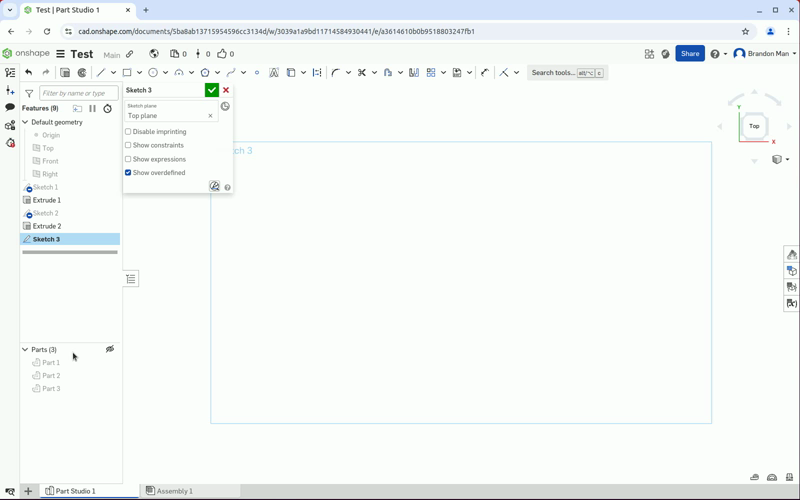
key_down(shift)
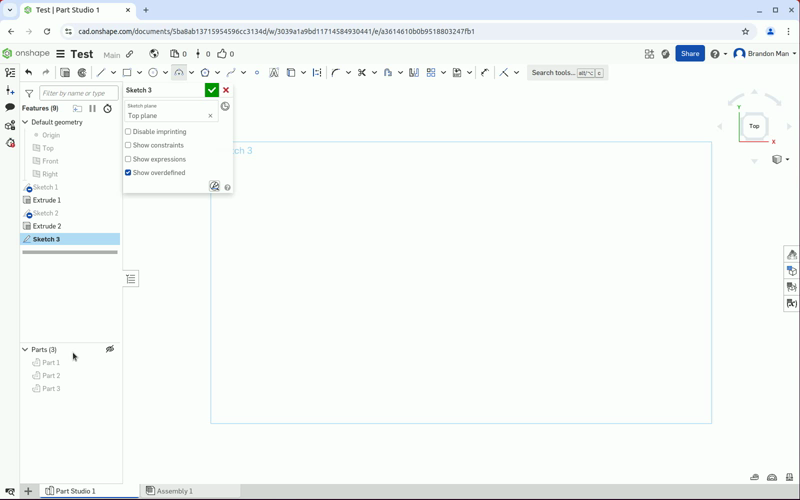
mouse_move(460, 244)
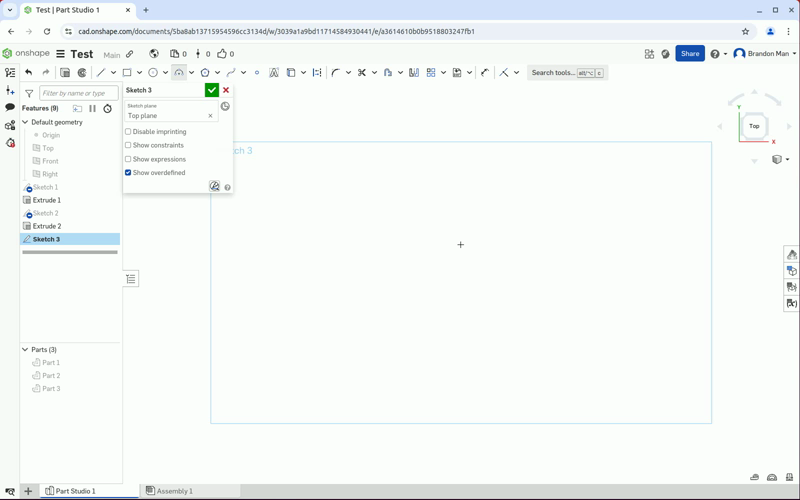
click(460, 244)
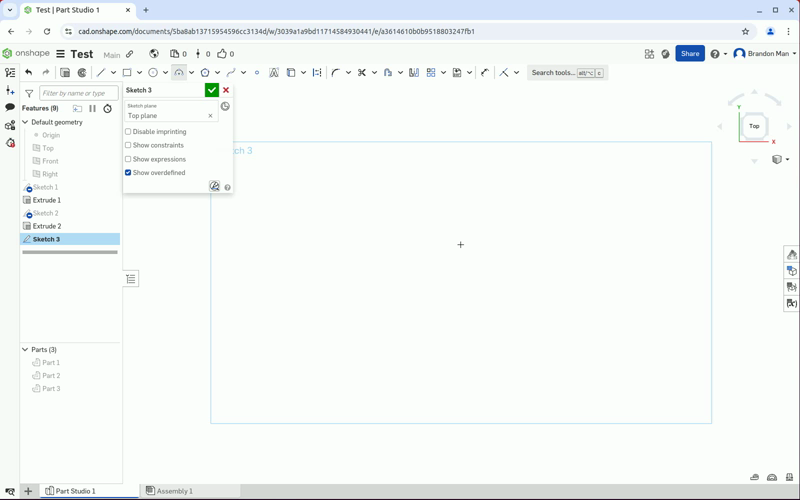
key_up(shift)
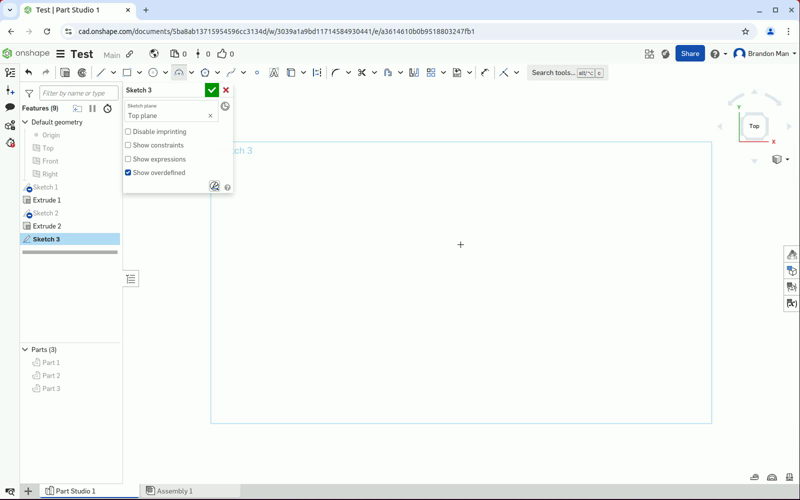
key_down(shift)
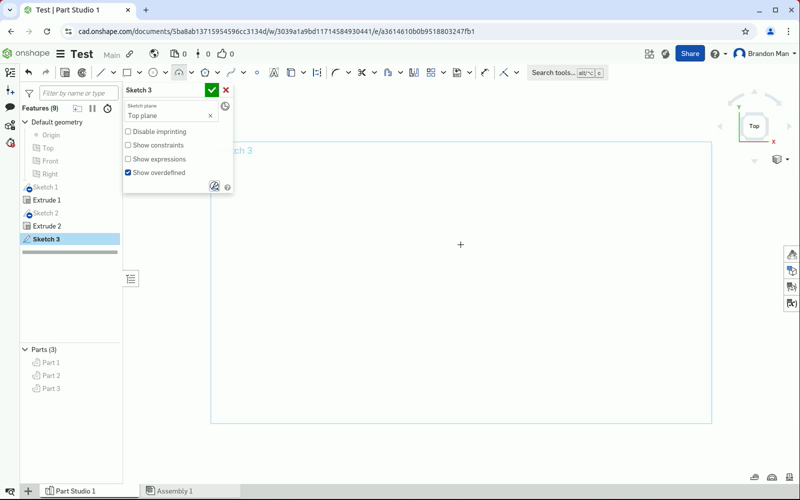
mouse_move(495, 264)
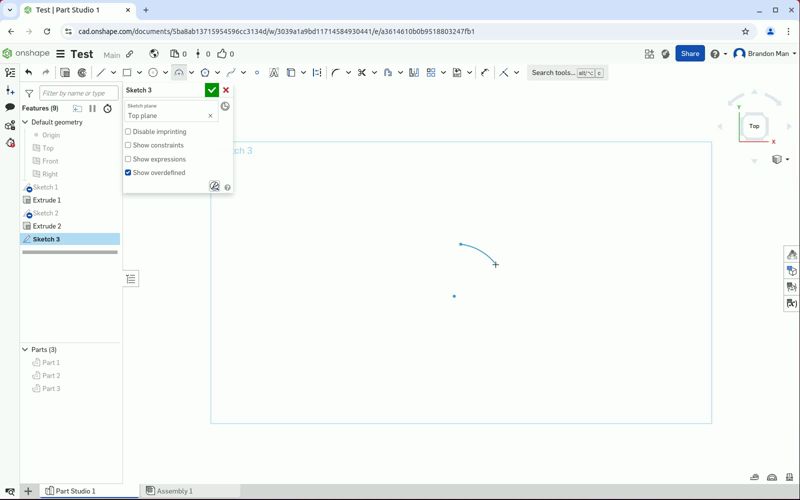
click(495, 264)
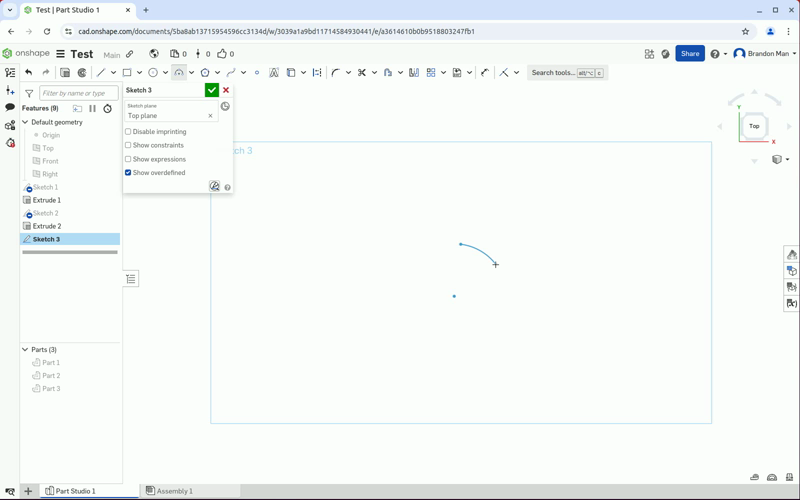
mouse_move(480, 249)
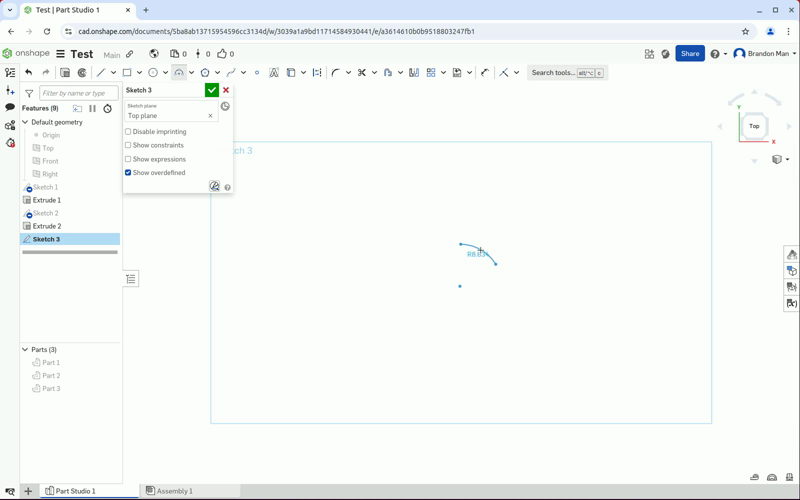
click(480, 249)
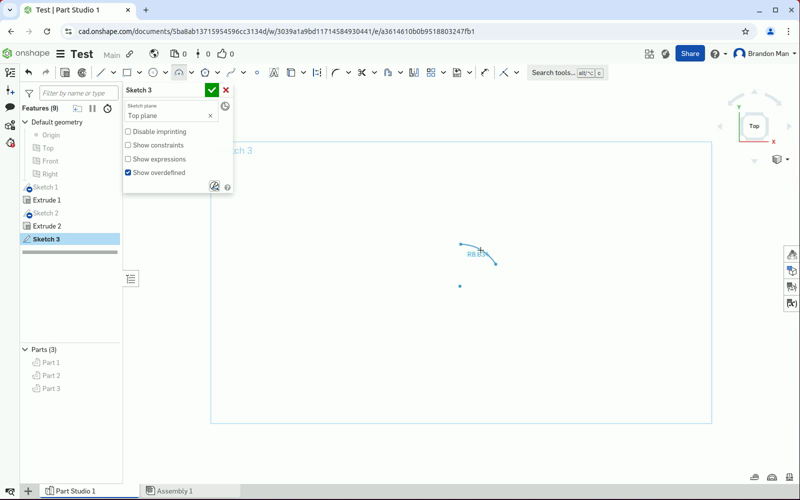
key_up(shift)
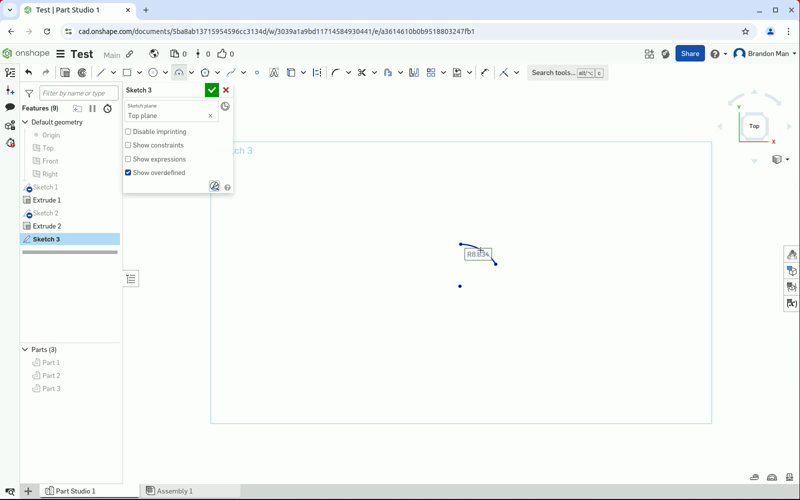
key(esc)
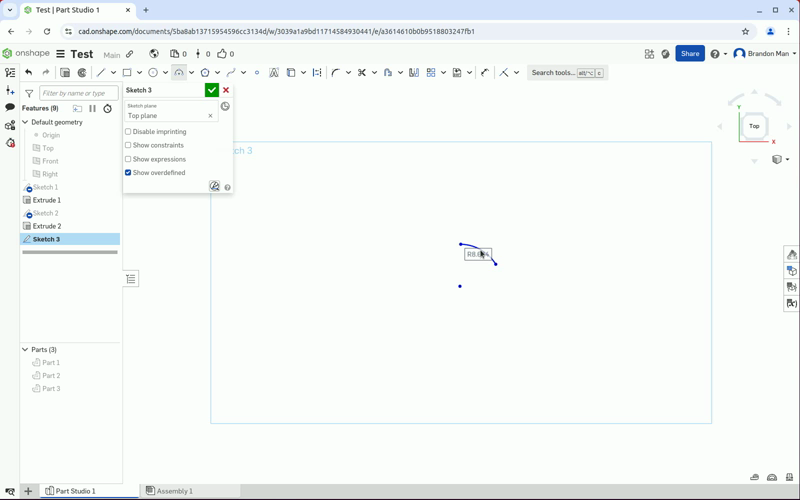
key(l)
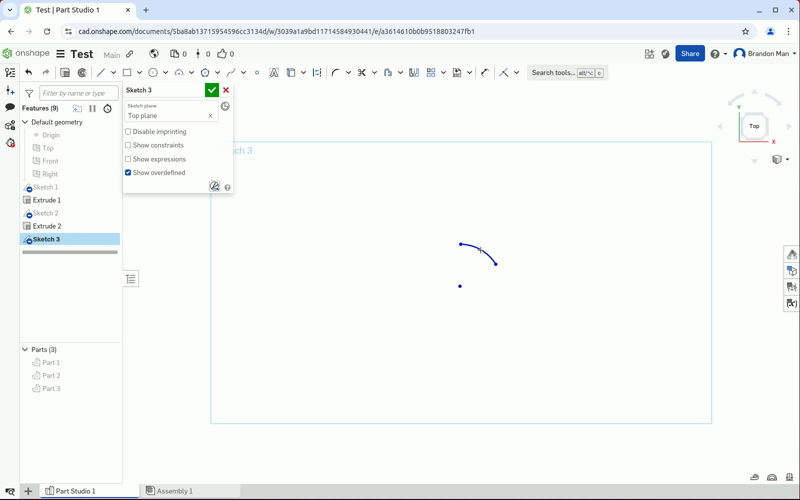
mouse_move(495, 264)
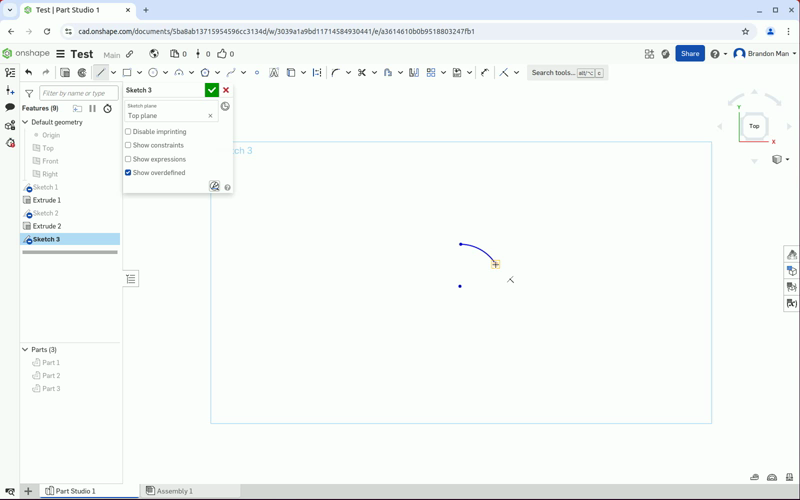
click(495, 264)
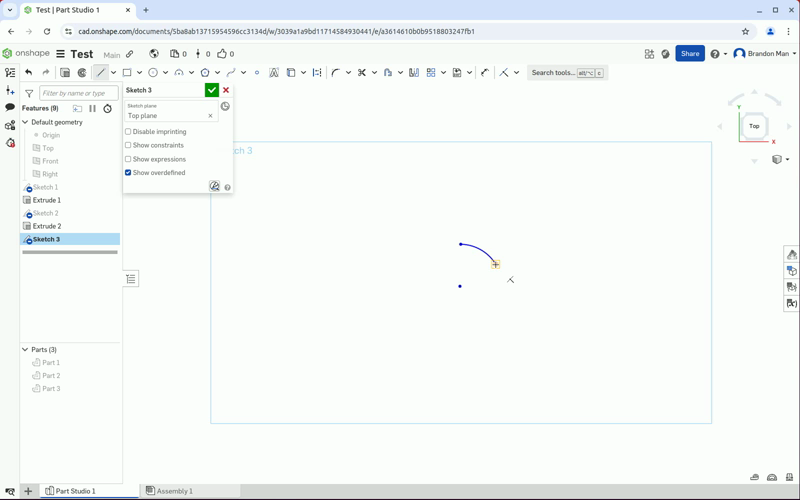
key_down(shift)
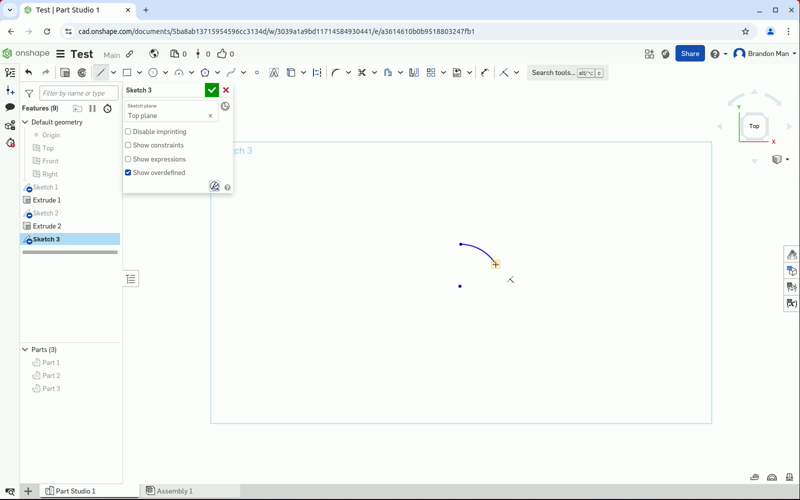
mouse_move(525, 264)
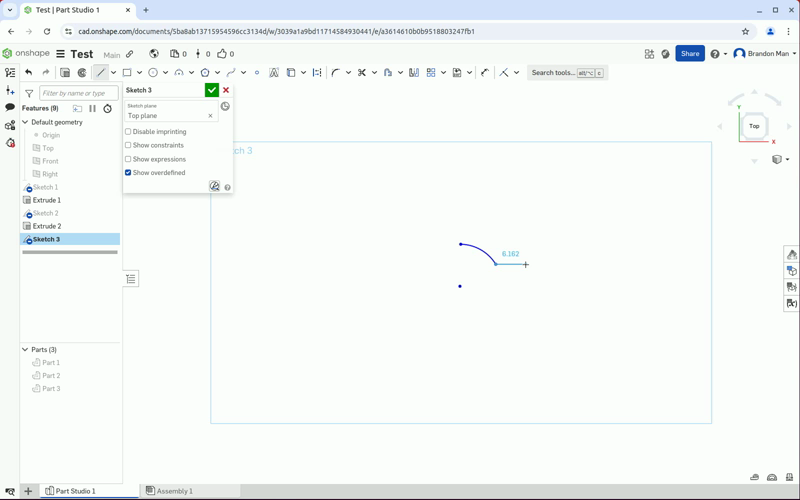
mouse_move(483, 244)
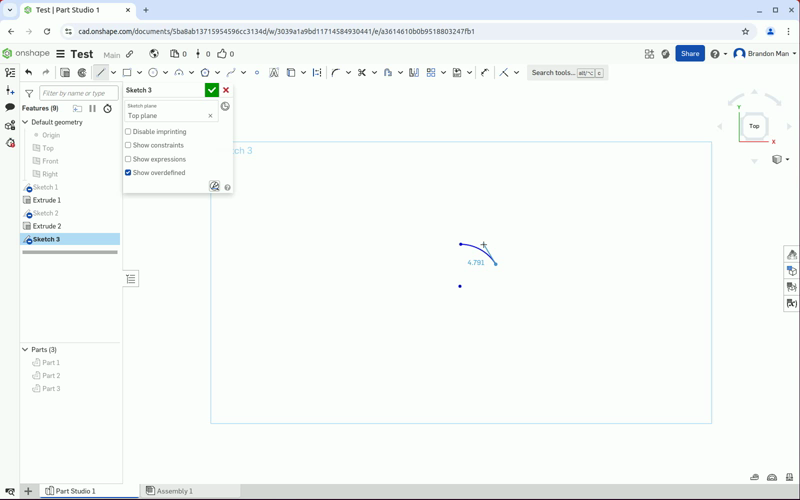
click(483, 244)
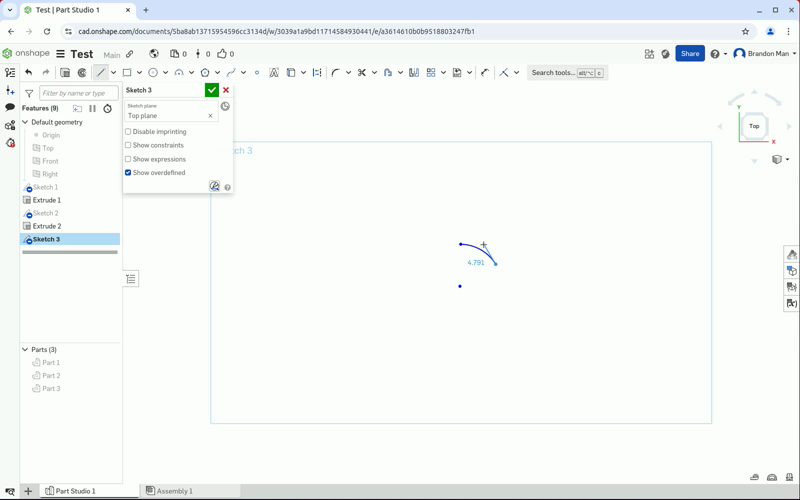
key_up(shift)
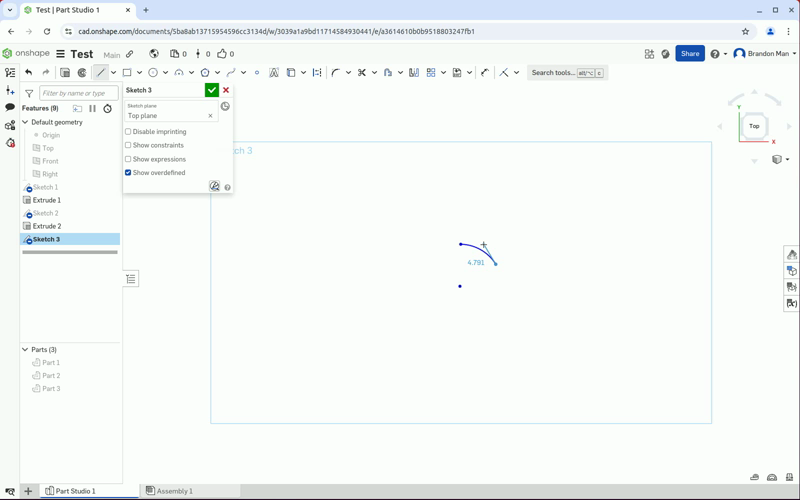
mouse_move(513, 244)
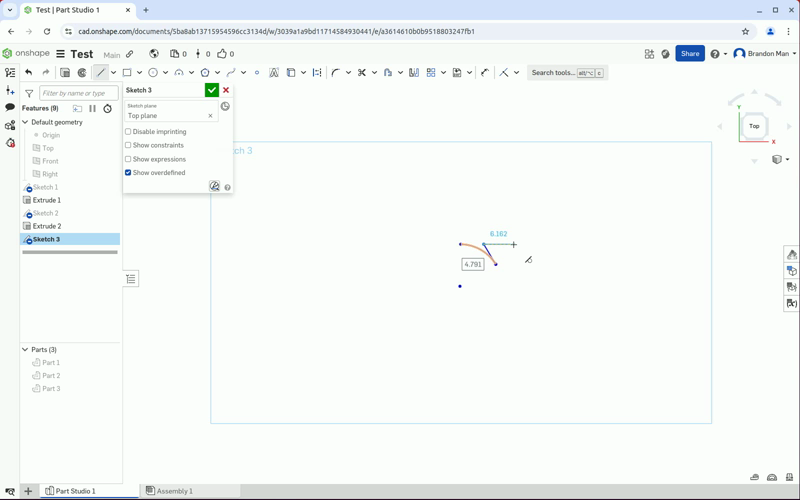
key_down(shift)
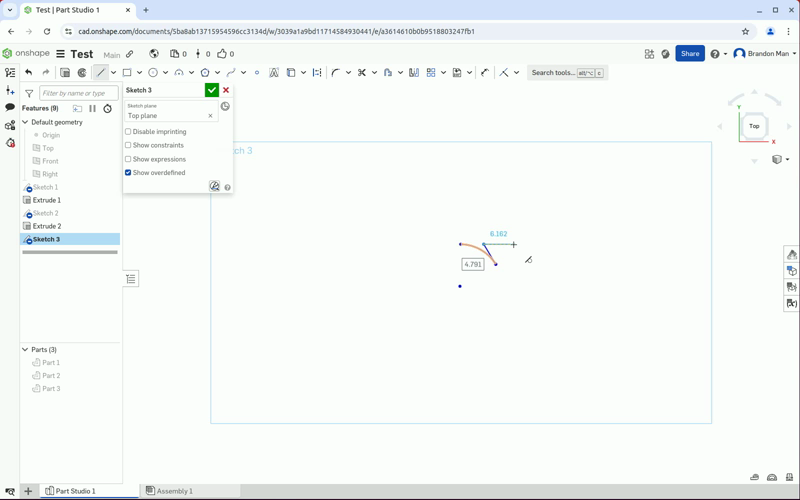
mouse_move(460, 244)
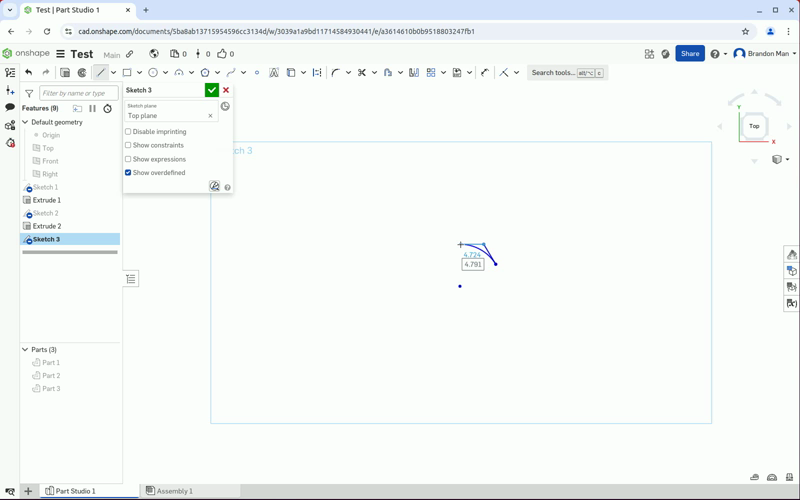
key_up(shift)
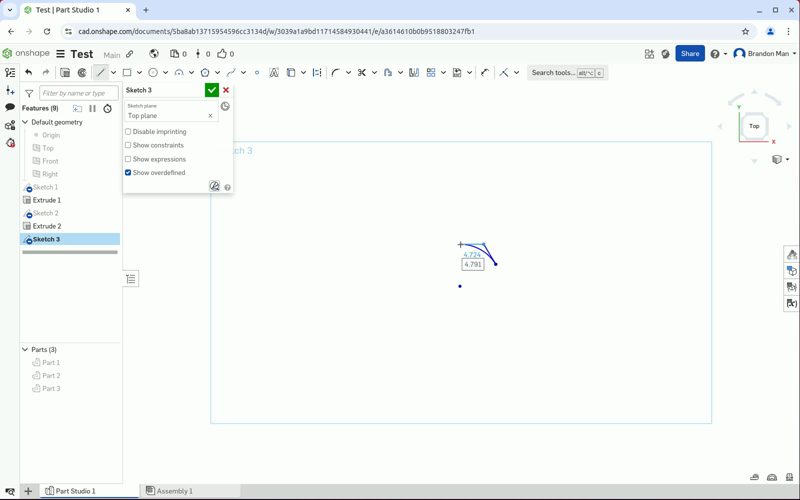
click(460, 244)
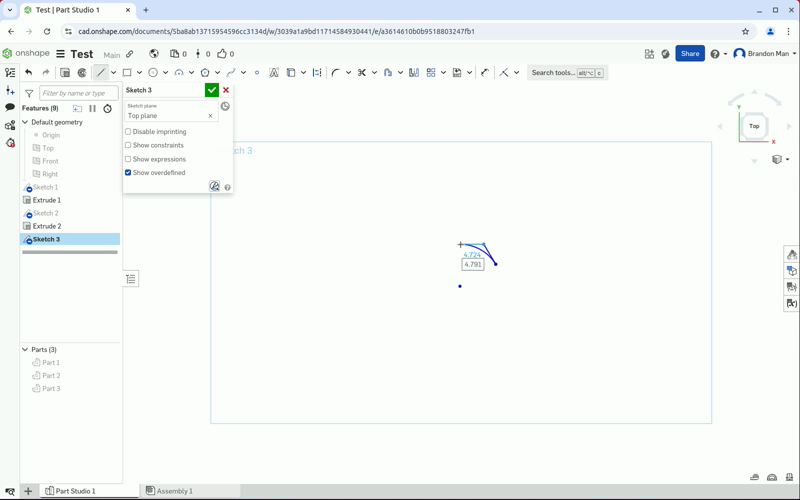
key(esc)
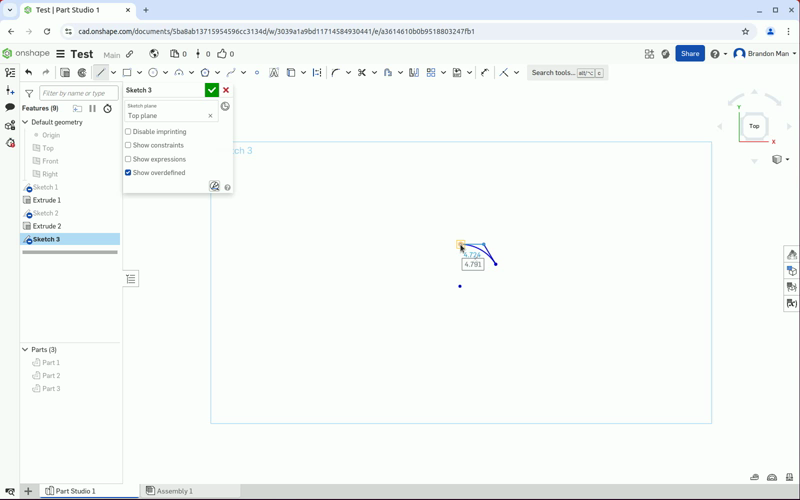
mouse_move(484, 250)
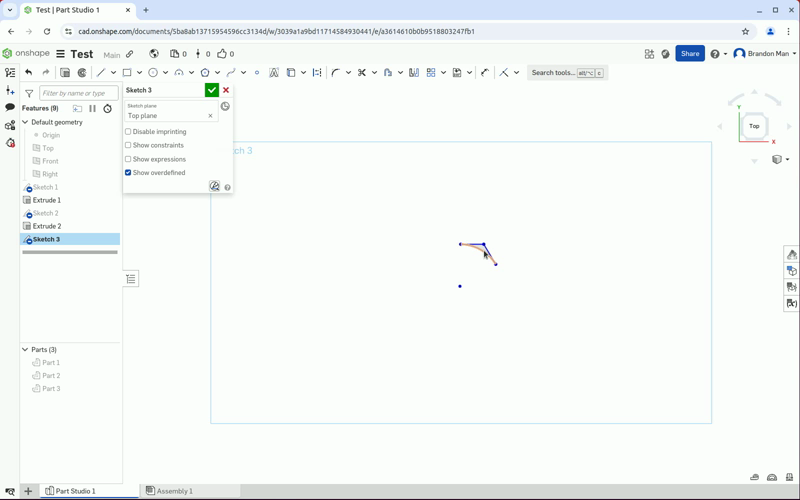
scroll(6)
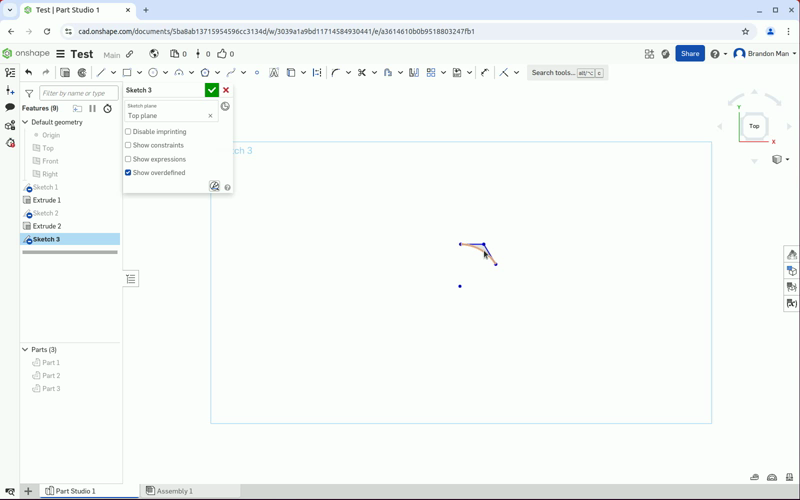
scroll(6)
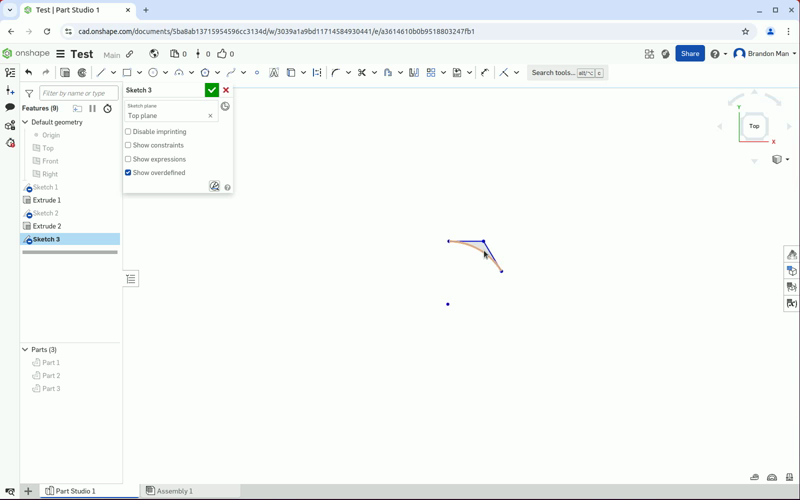
scroll(6)
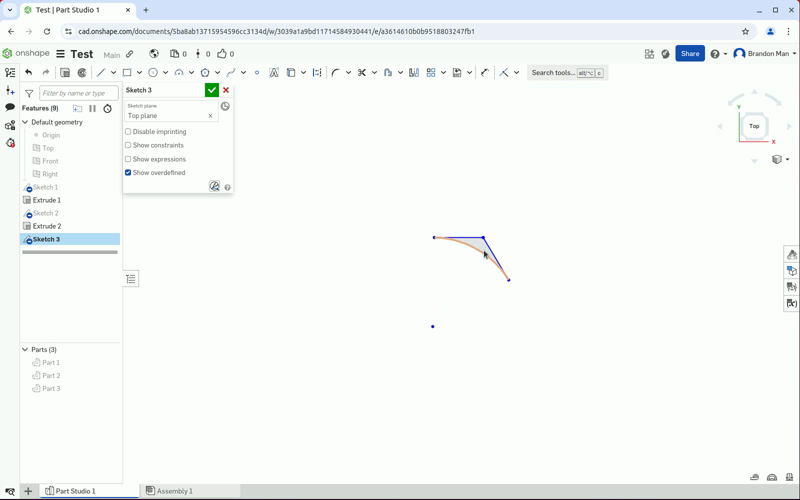
scroll(6)
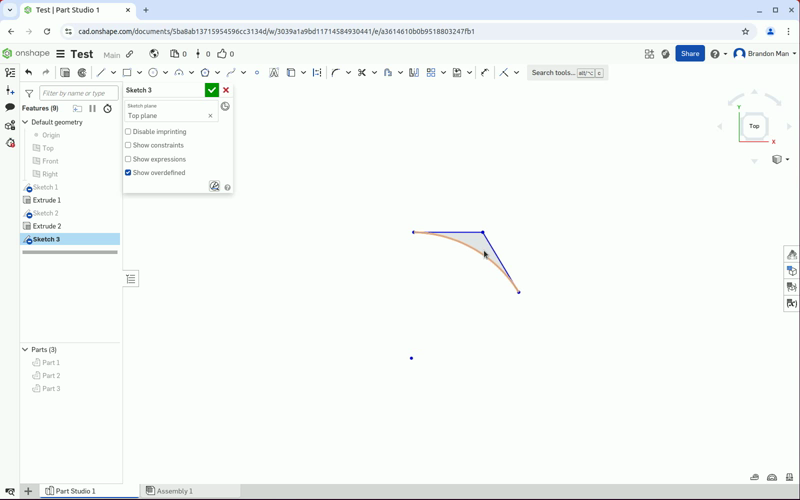
scroll(6)
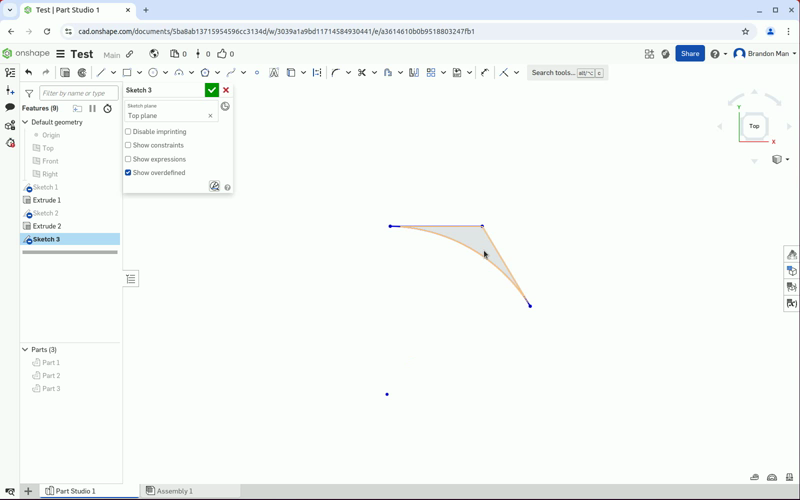
scroll(6)
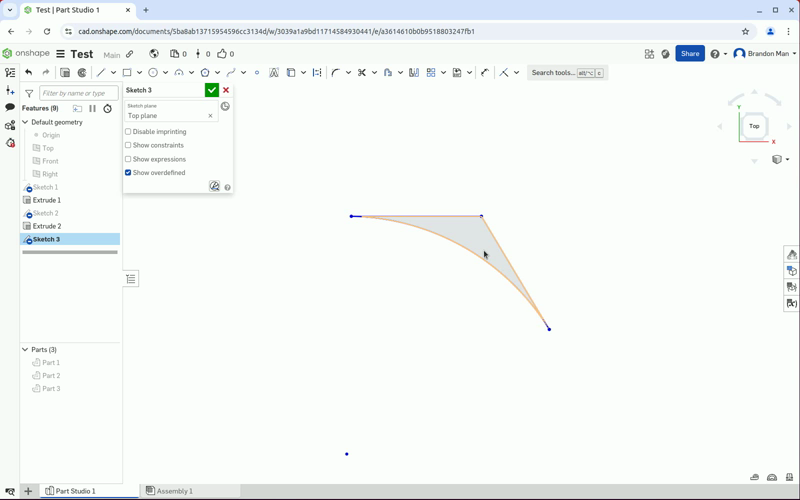
scroll(6)
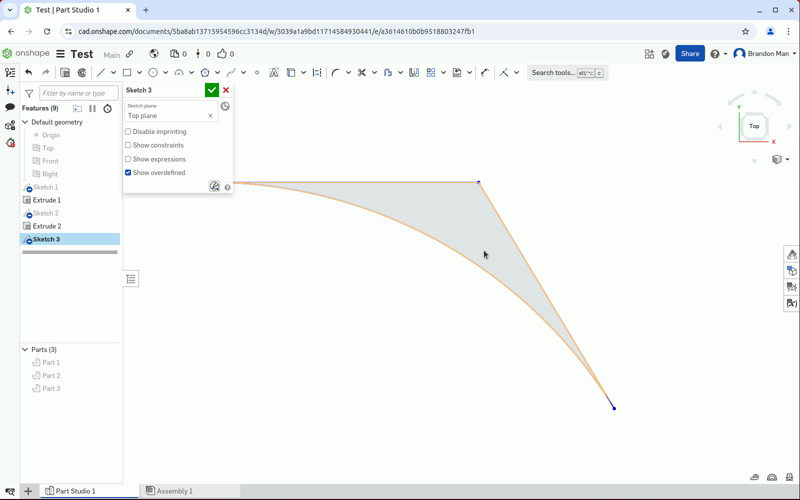
click(484, 250)
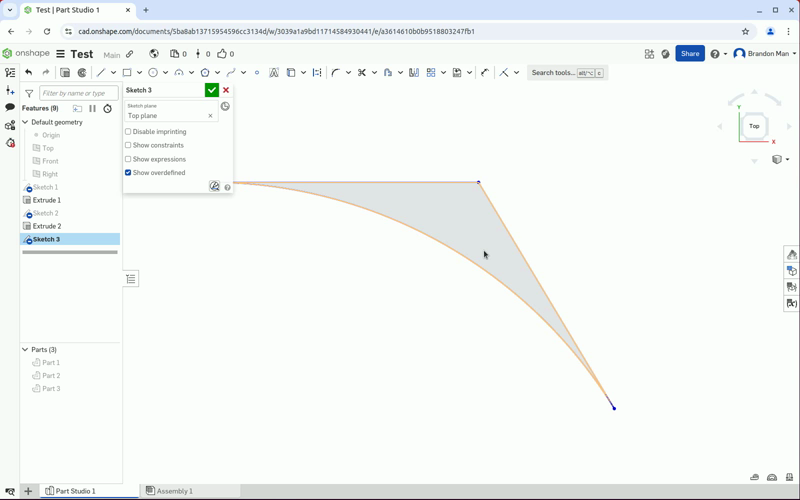
scroll(-6)
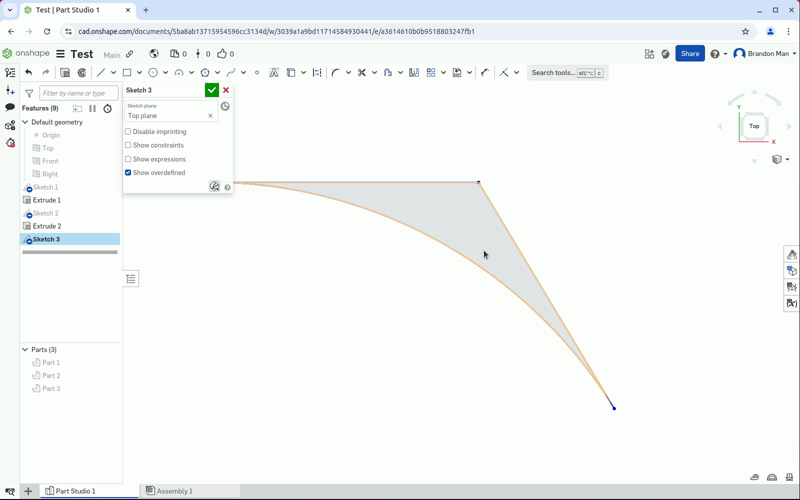
scroll(-6)
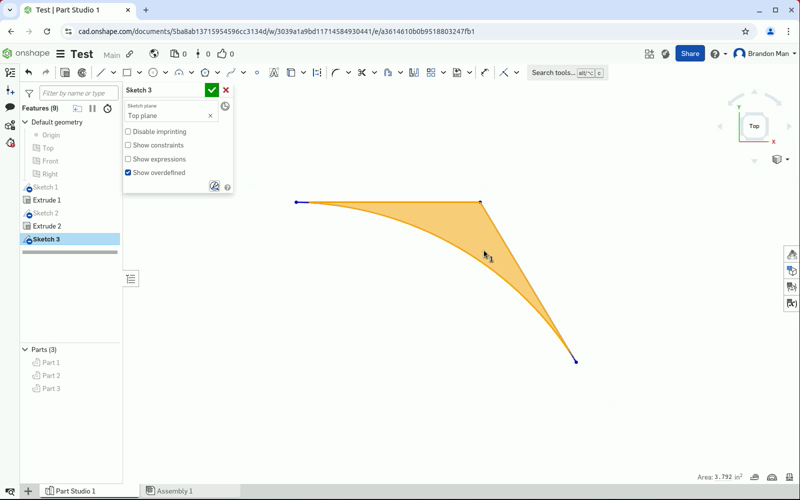
scroll(-6)
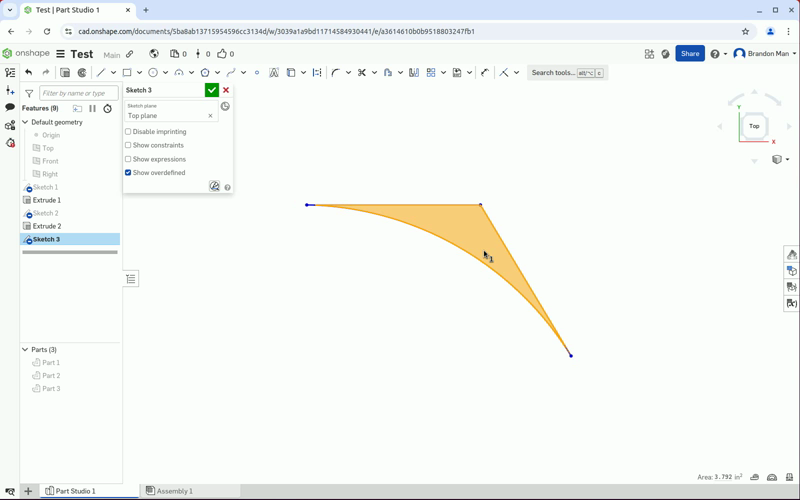
scroll(-6)
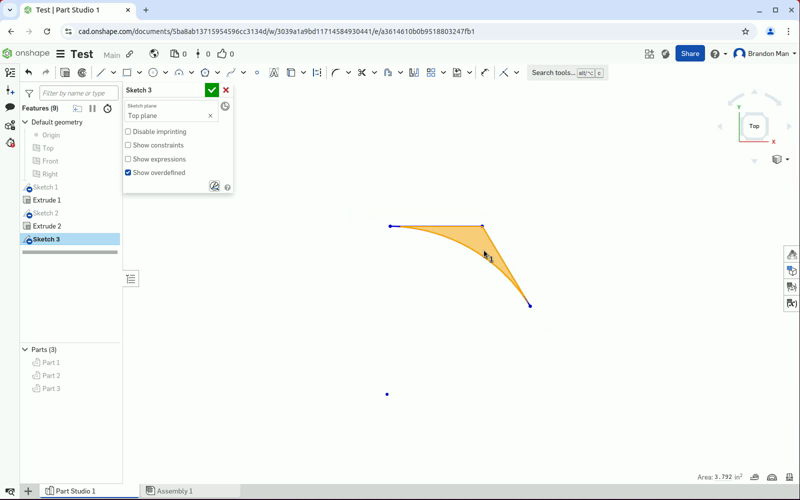
scroll(-6)
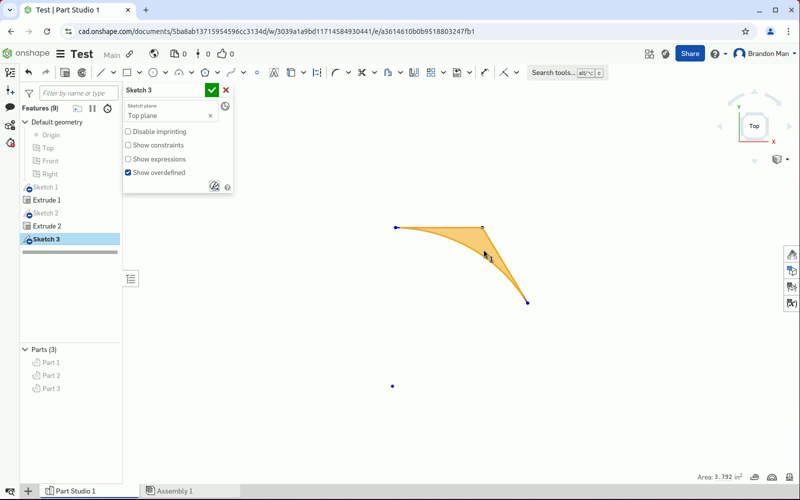
scroll(-6)
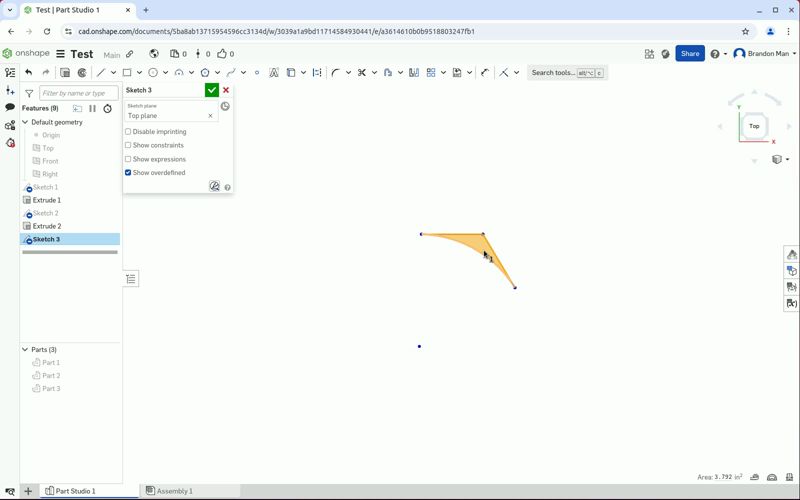
scroll(-6)
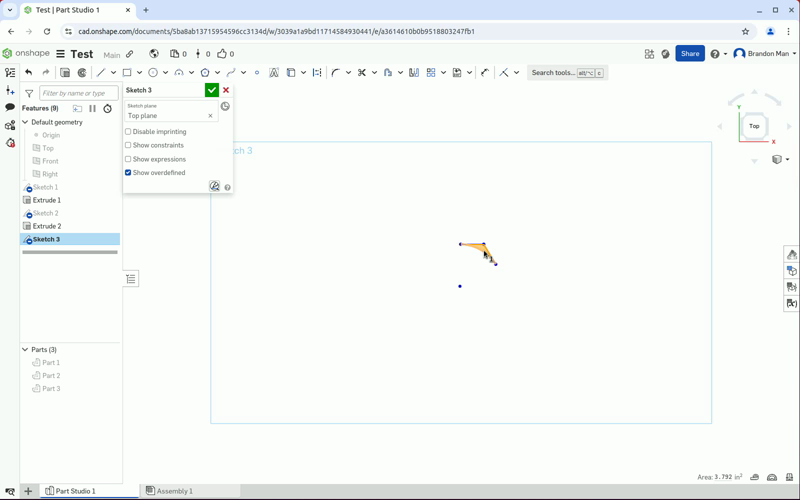
mouse_move(73, 352)
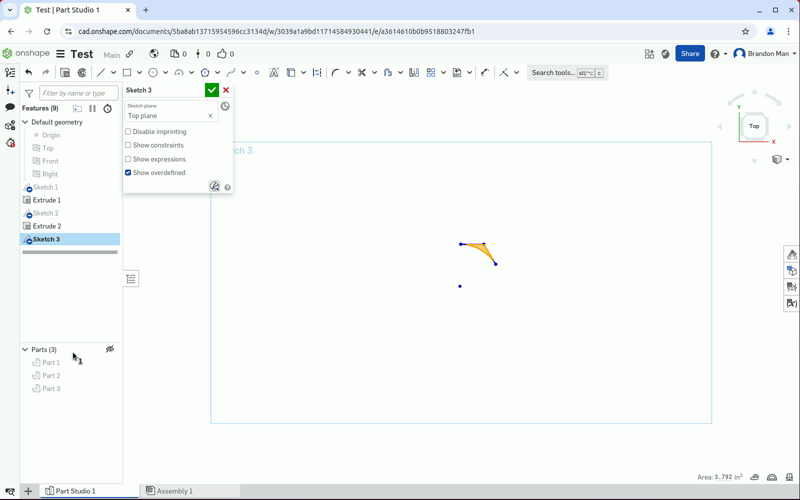
key(shift+y)
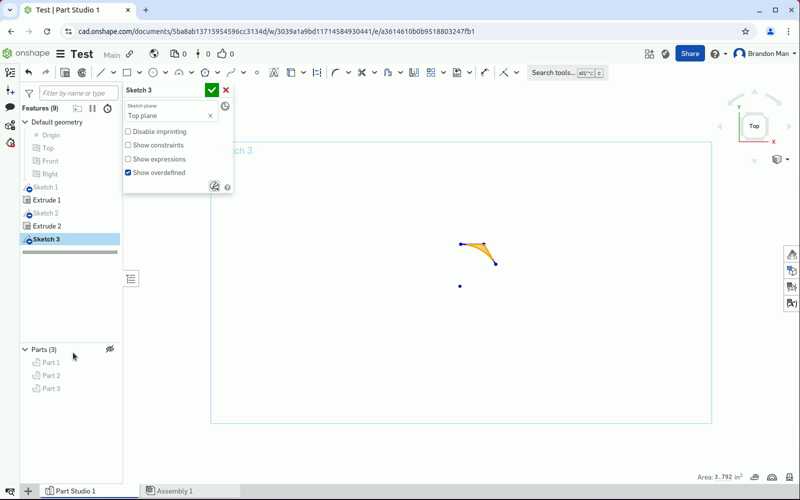
key(shift+e)
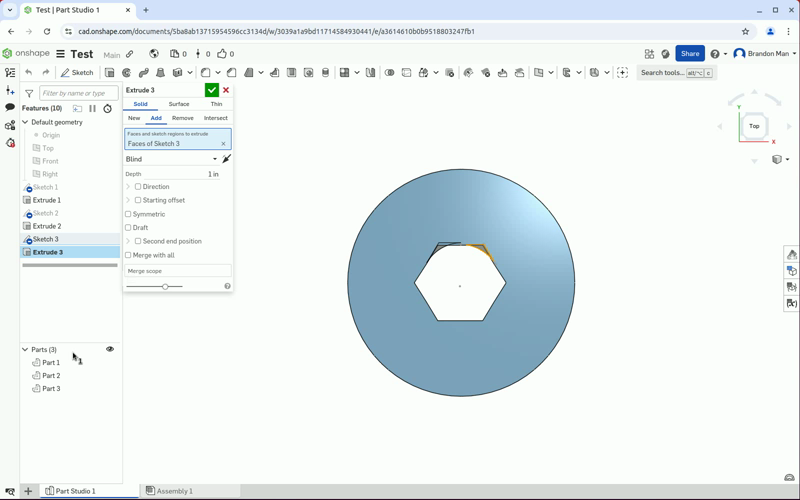
mouse_move(143, 106)
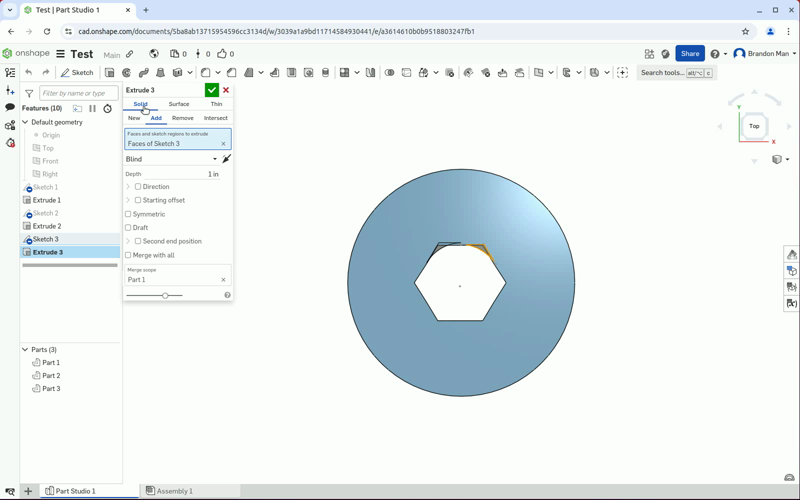
click(143, 106)
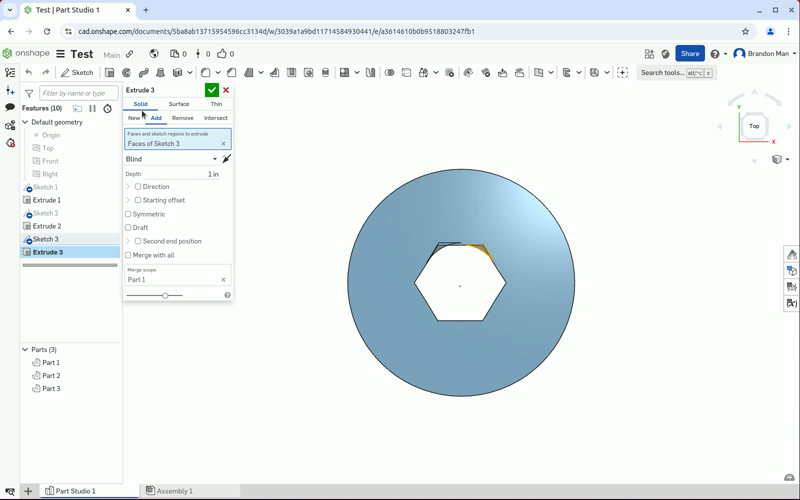
mouse_move(137, 120)
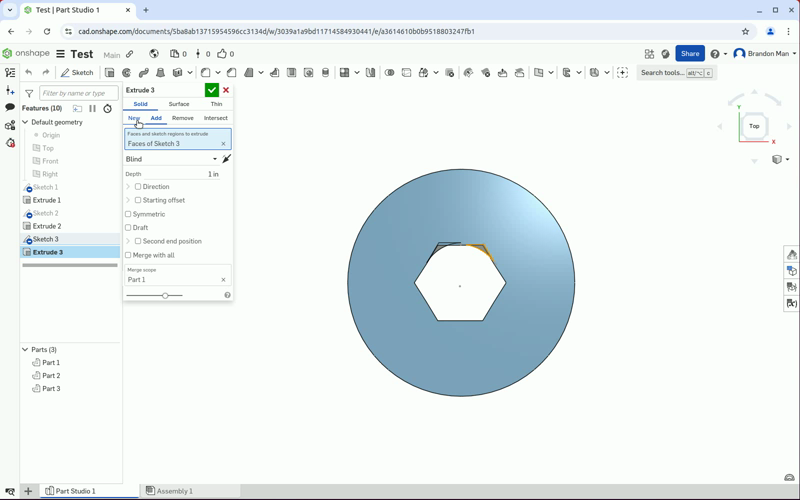
click(137, 120)
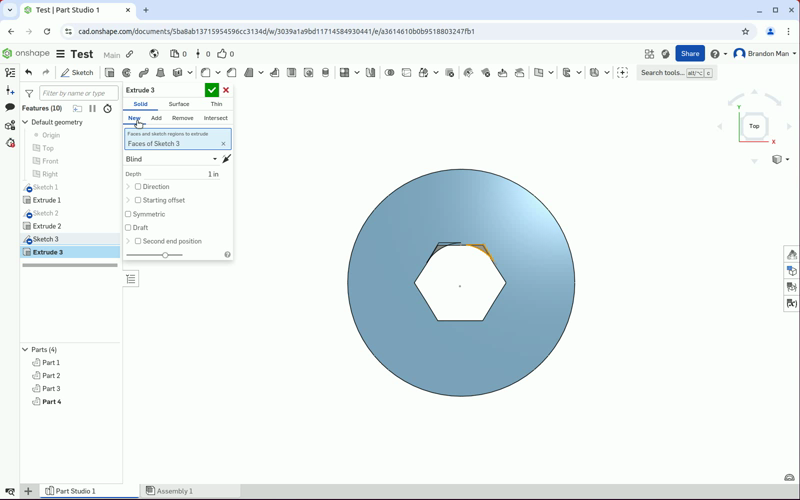
key(tab, 4)
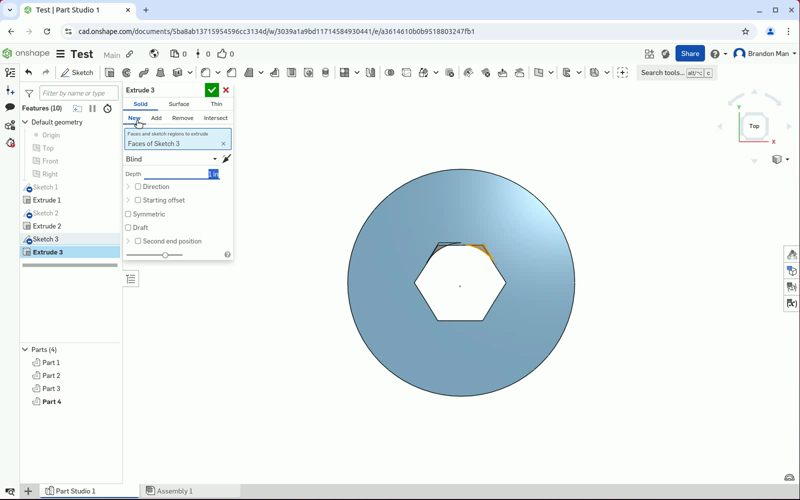
text(4.092)
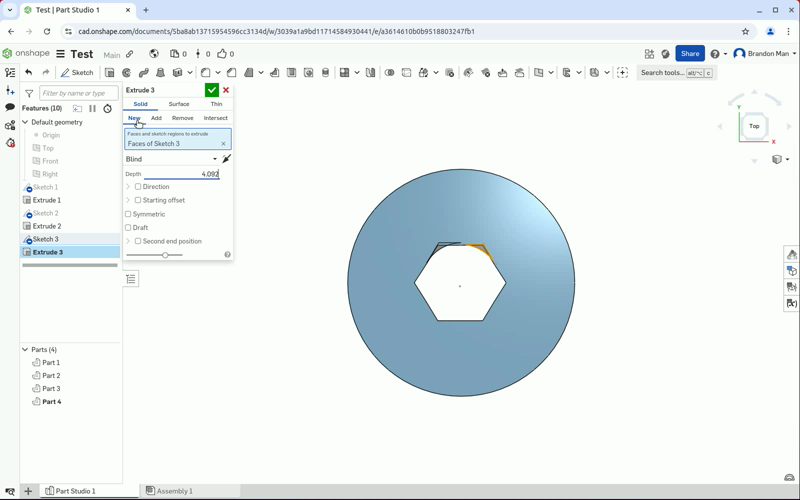
key(enter)
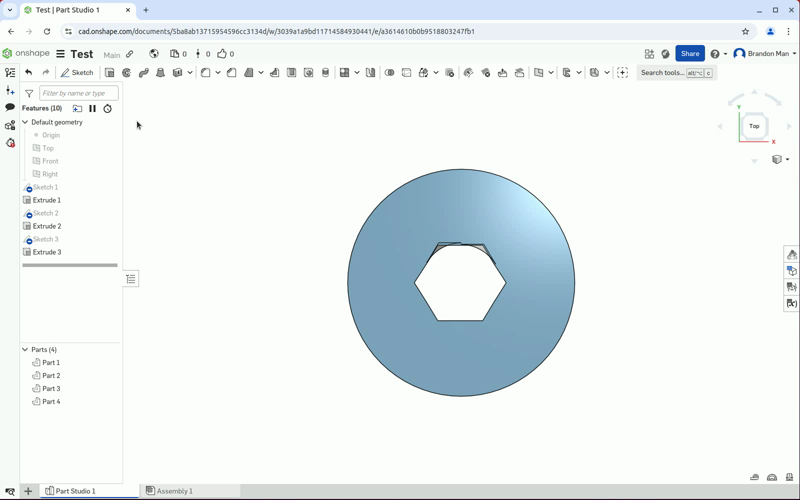
key(shift+h)
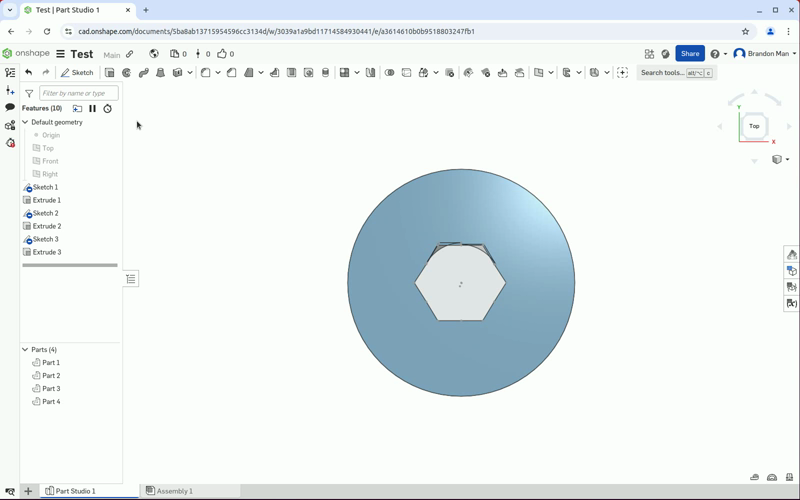
key(shift+h)
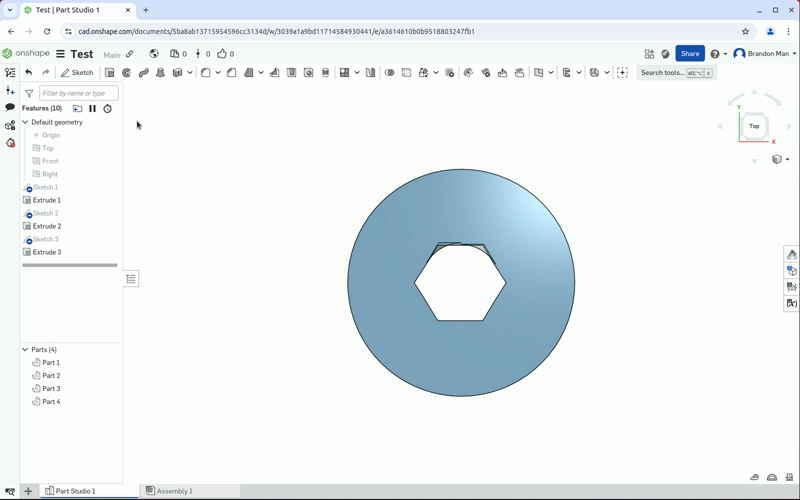
mouse_move(73, 189)
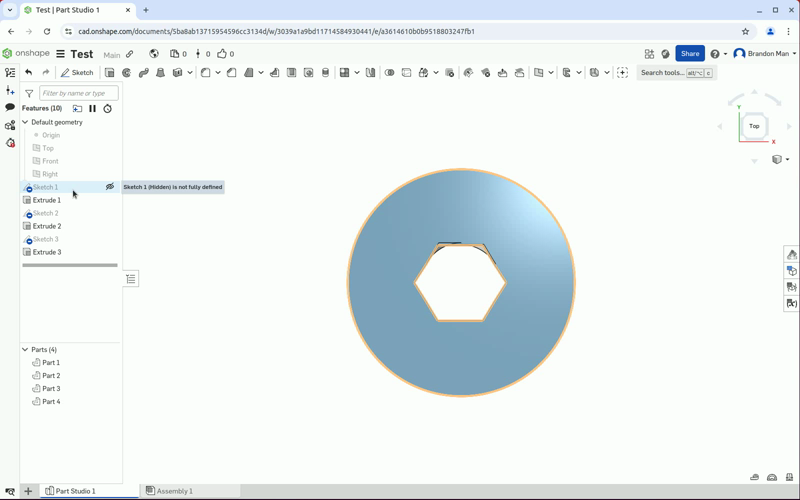
click(73, 189)
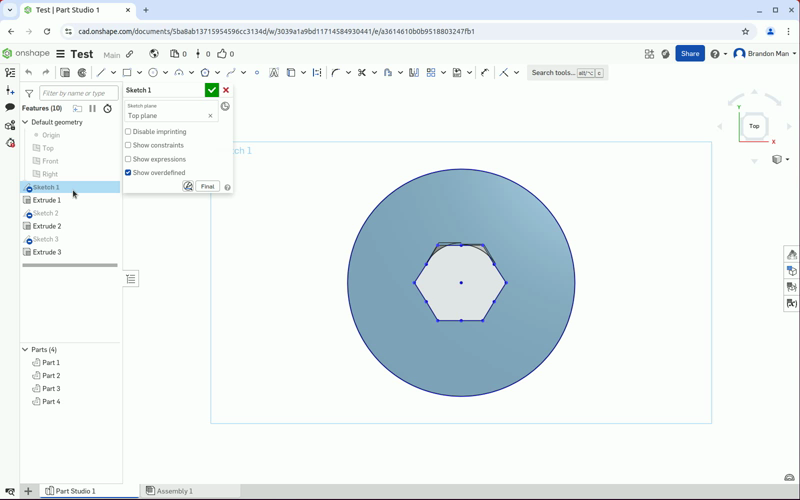
mouse_move(229, 92)
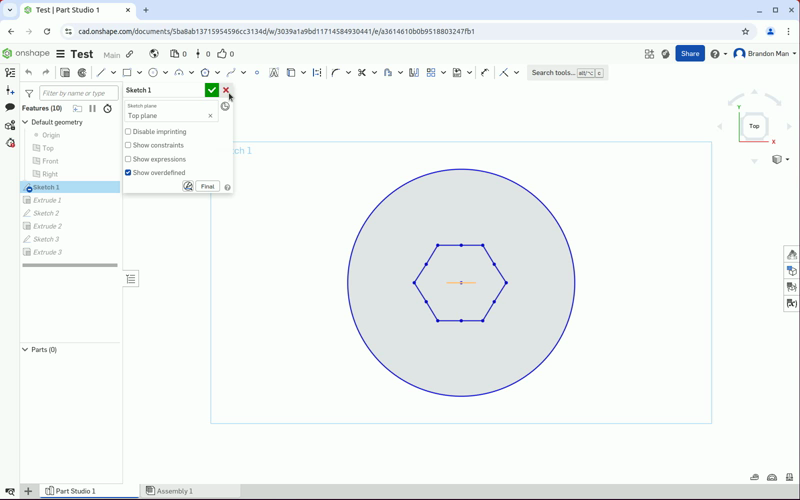
click(229, 92)
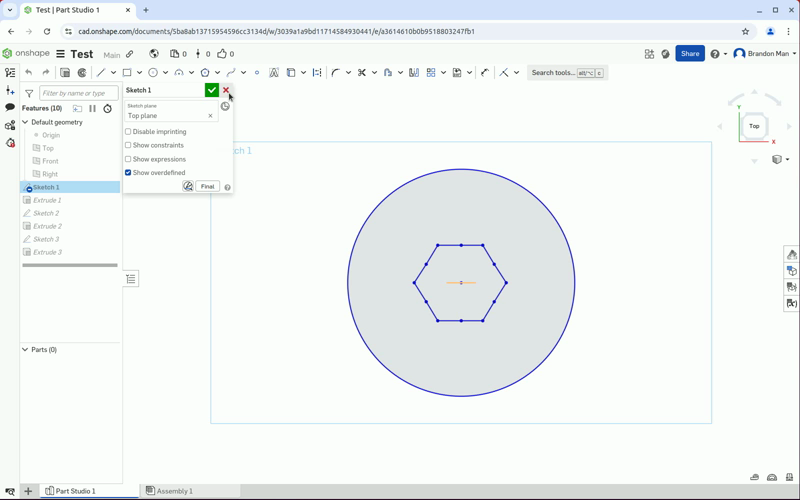
key(shift+s)
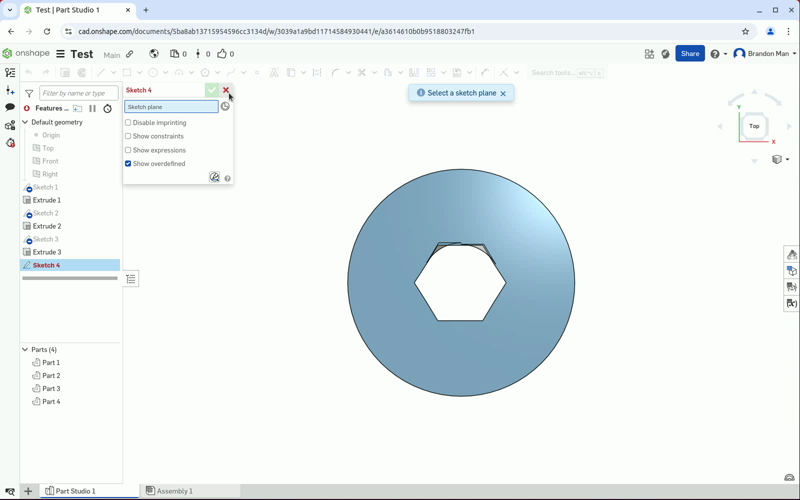
mouse_move(73, 150)
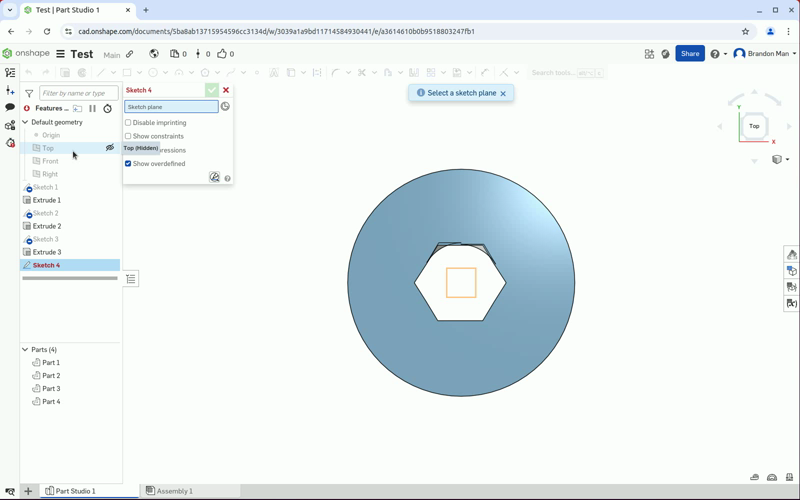
click(73, 150)
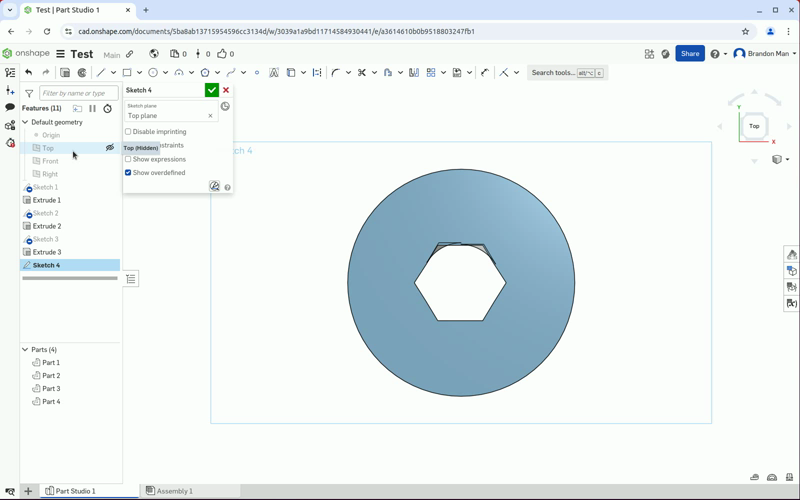
mouse_move(73, 352)
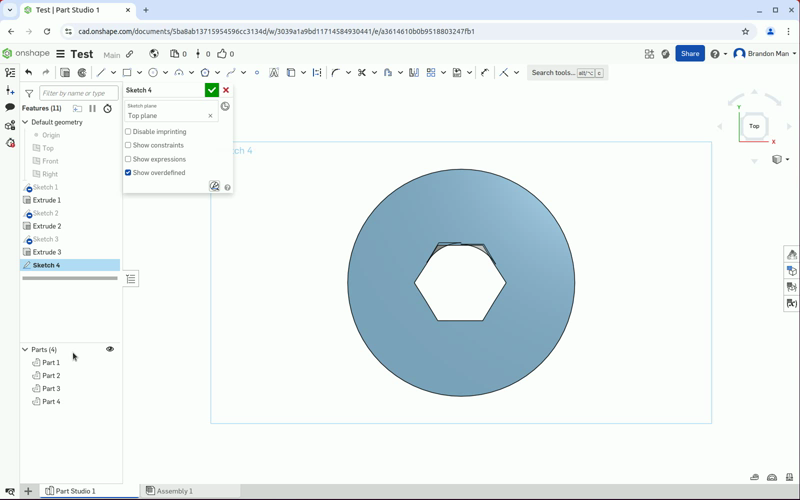
key(y)
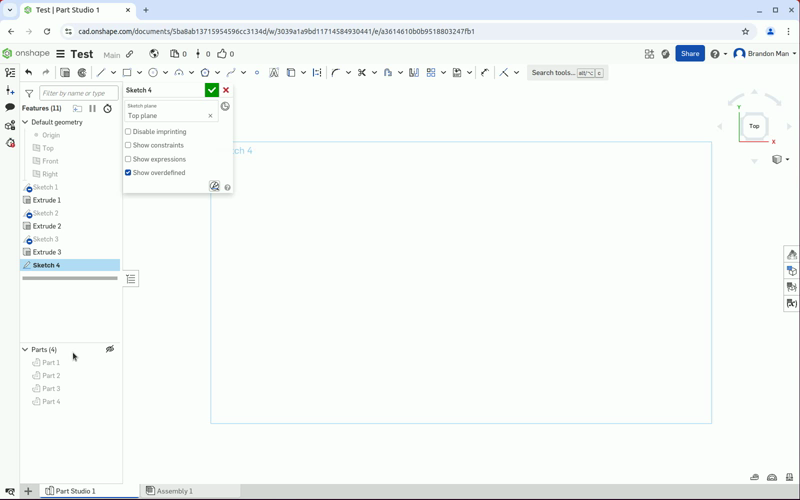
key(l)
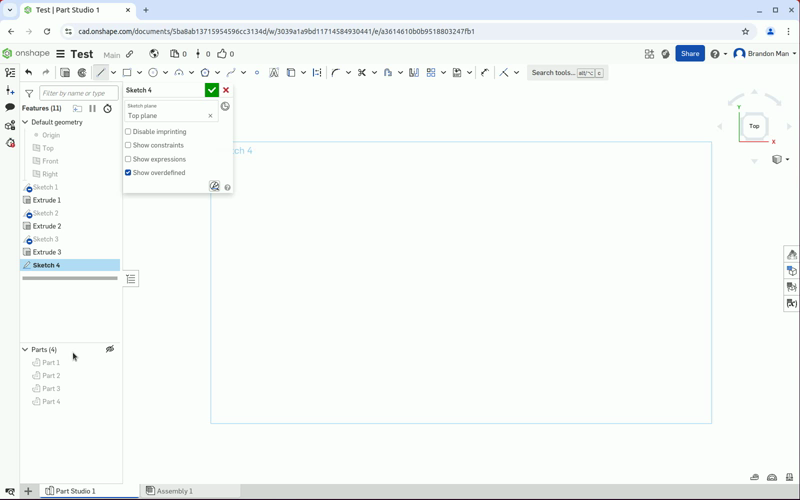
key_down(shift)
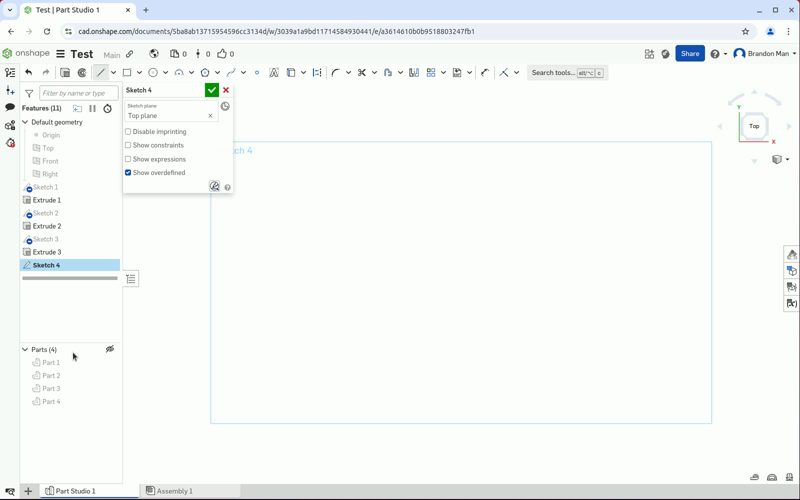
mouse_move(460, 321)
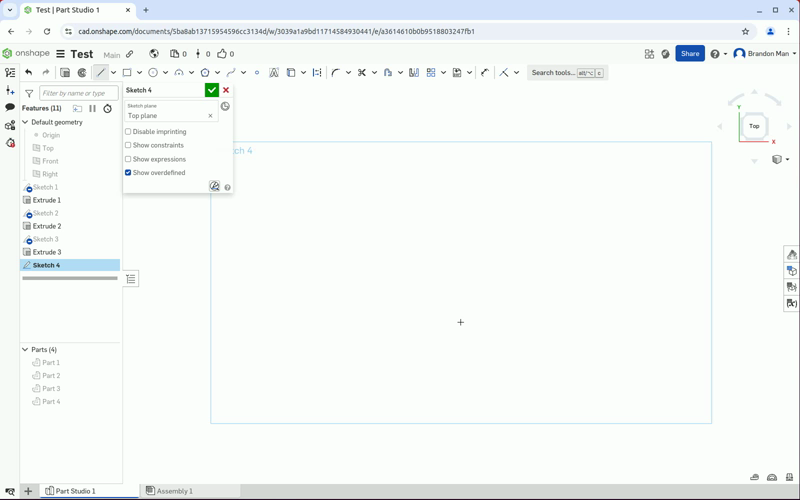
click(460, 321)
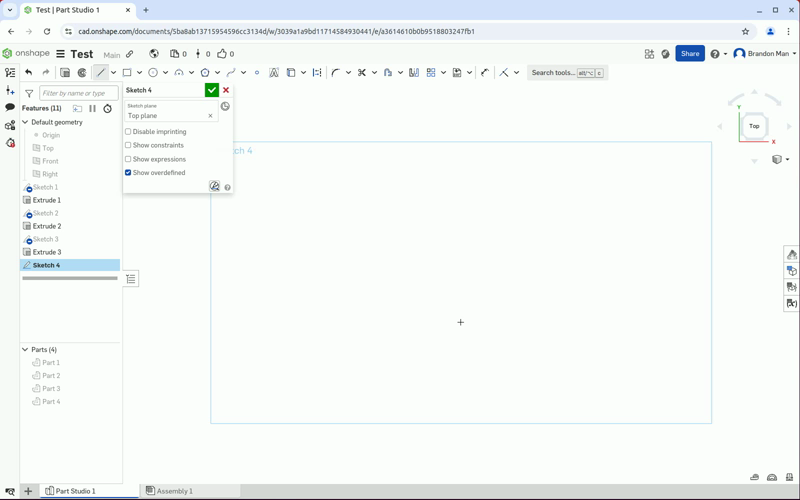
key_up(shift)
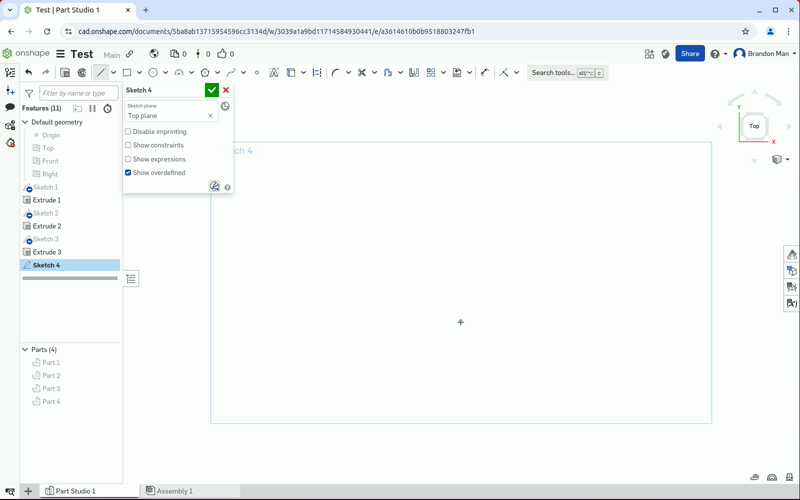
key_down(shift)
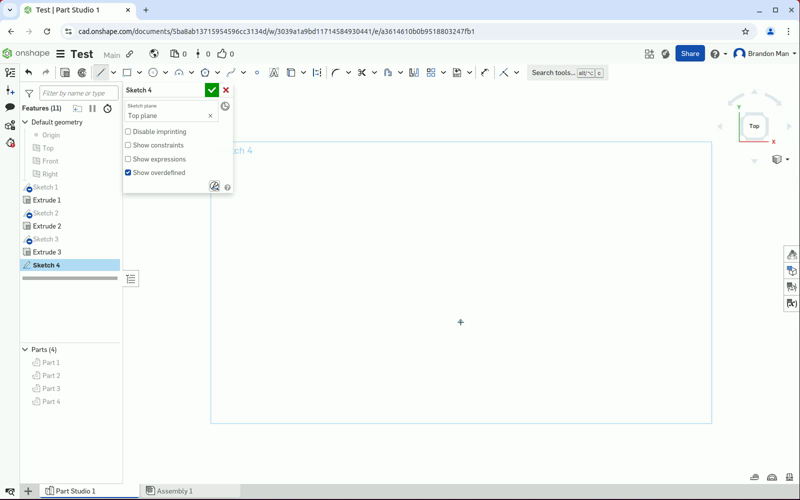
mouse_move(490, 321)
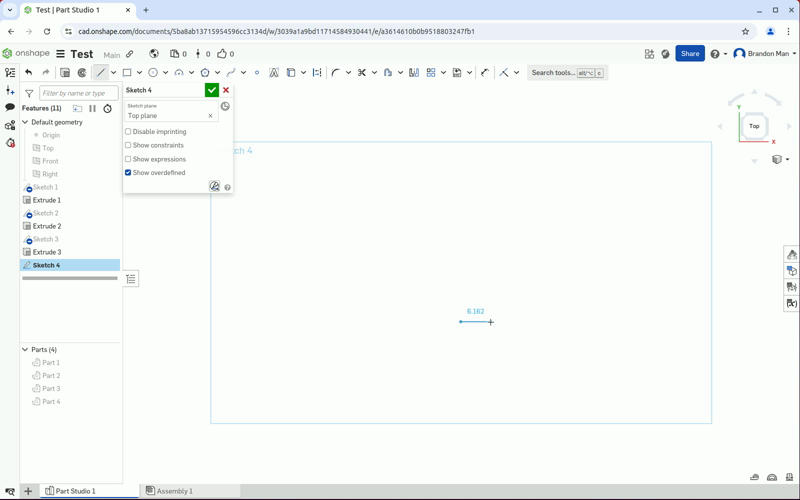
mouse_move(483, 321)
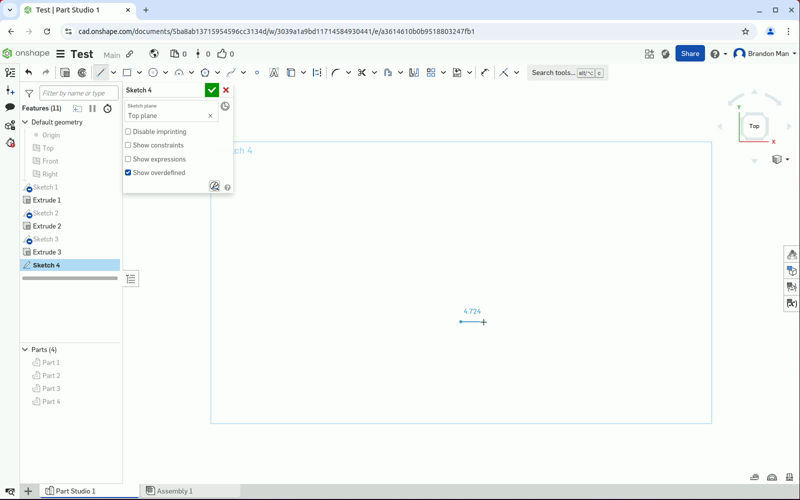
click(483, 321)
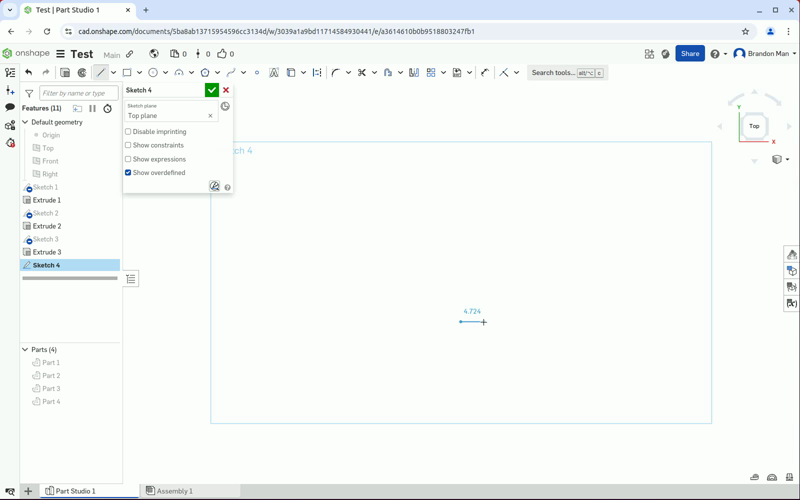
key_up(shift)
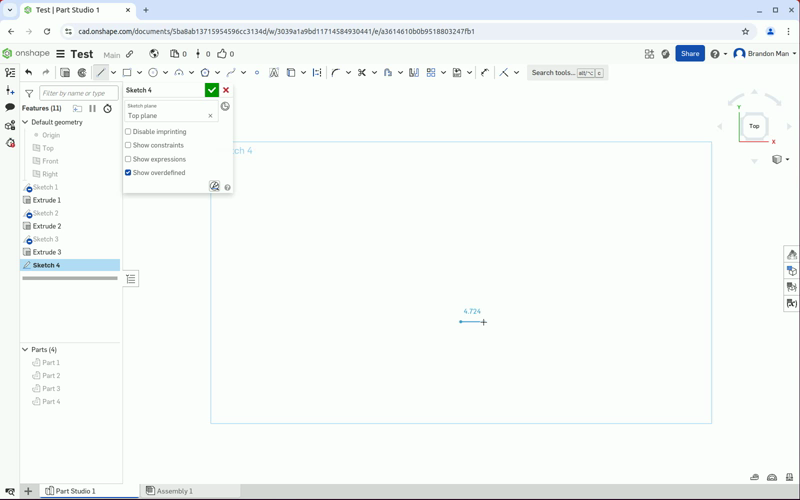
key_down(shift)
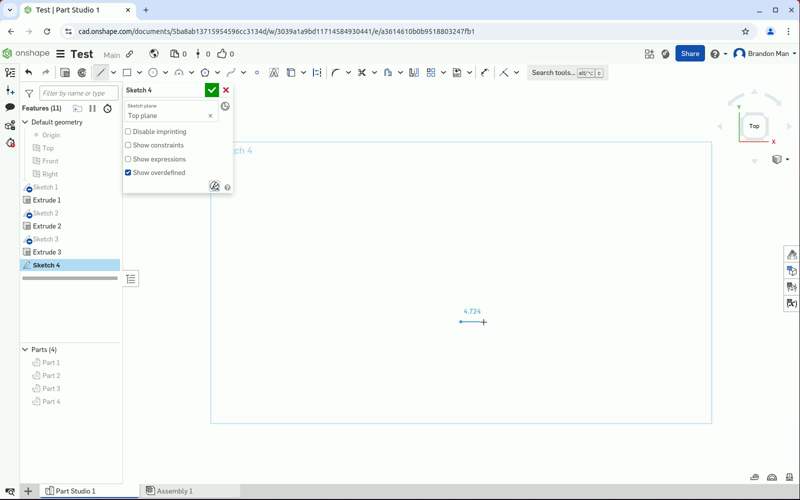
mouse_move(513, 321)
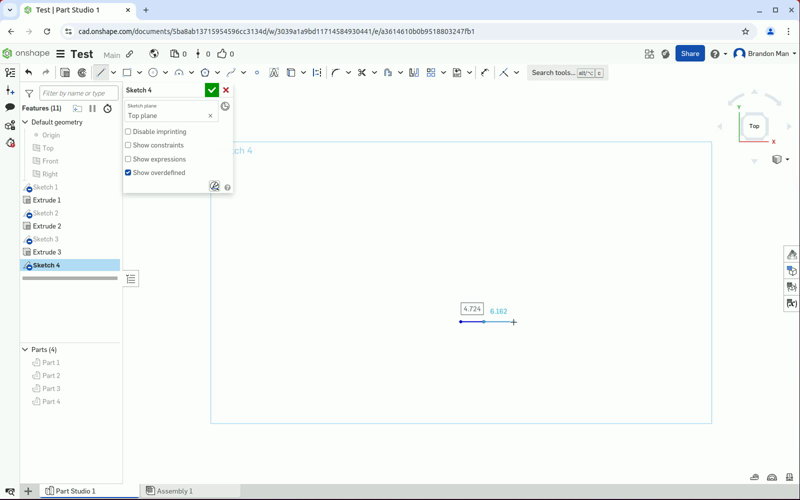
mouse_move(495, 301)
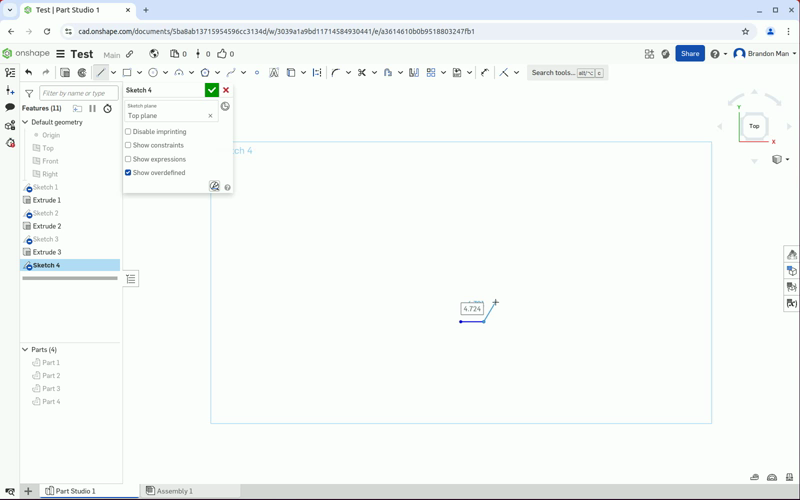
click(495, 301)
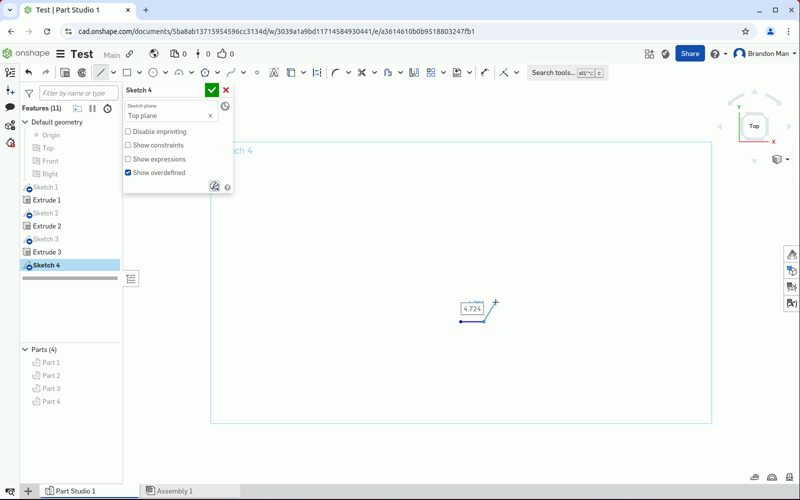
key_up(shift)
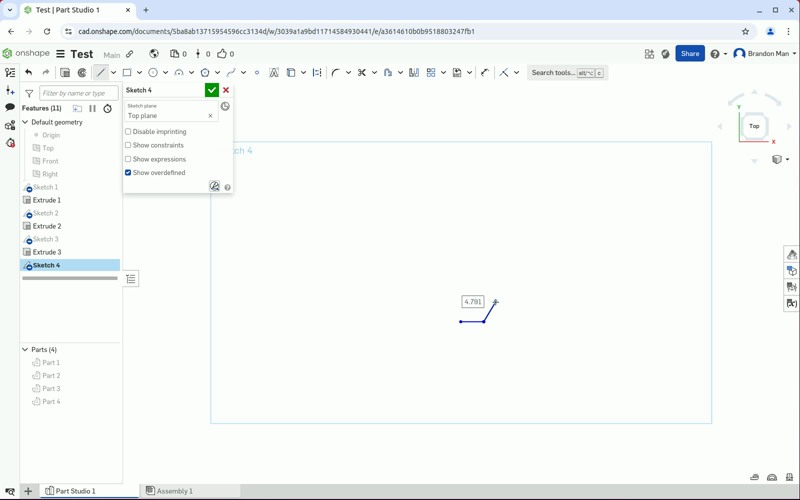
key(esc)
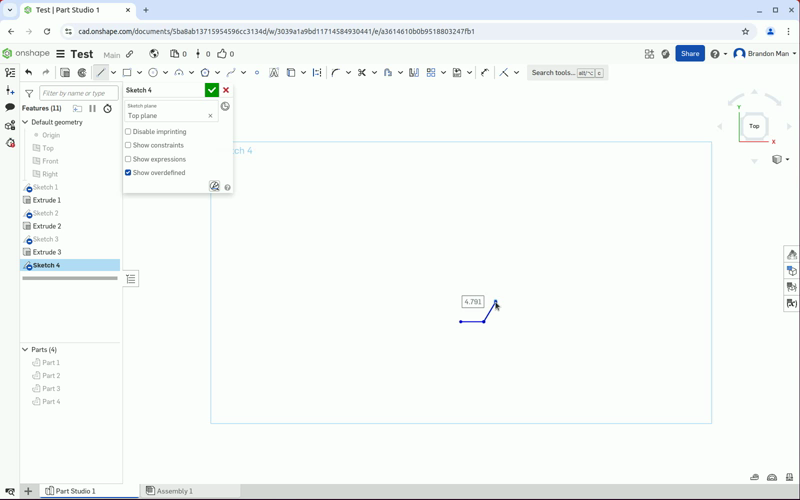
key(a)
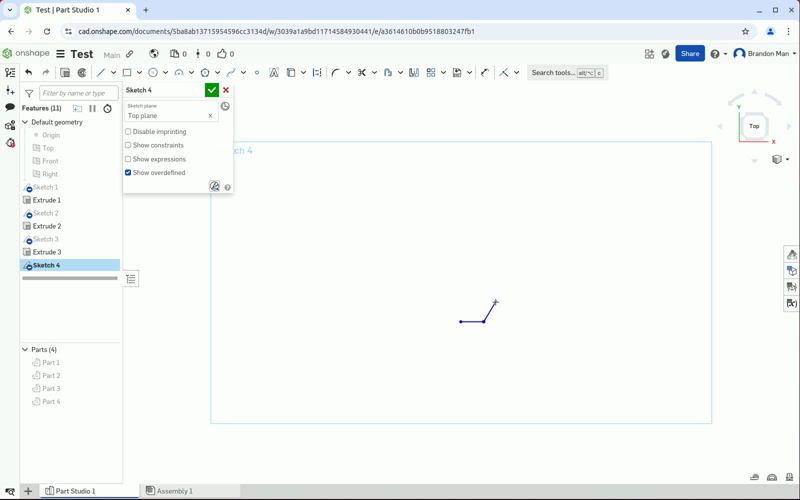
mouse_move(495, 301)
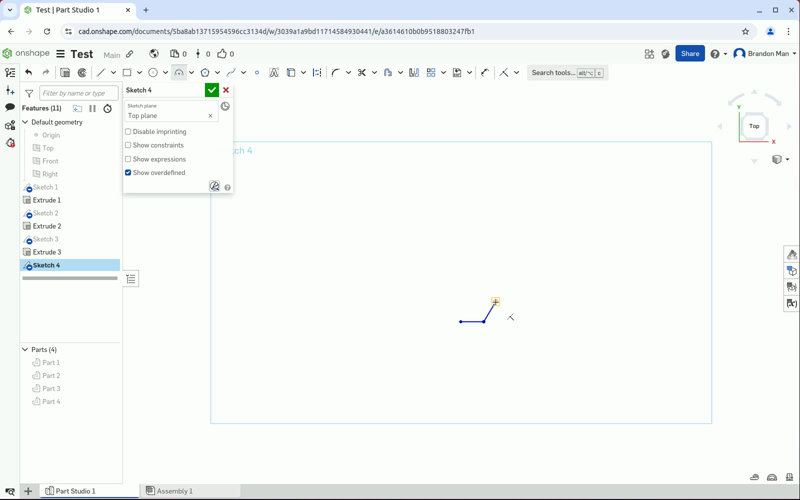
click(495, 301)
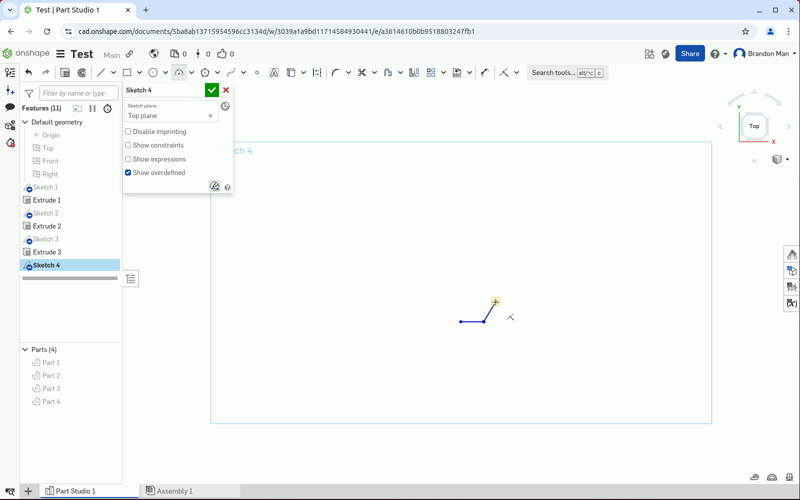
mouse_move(460, 321)
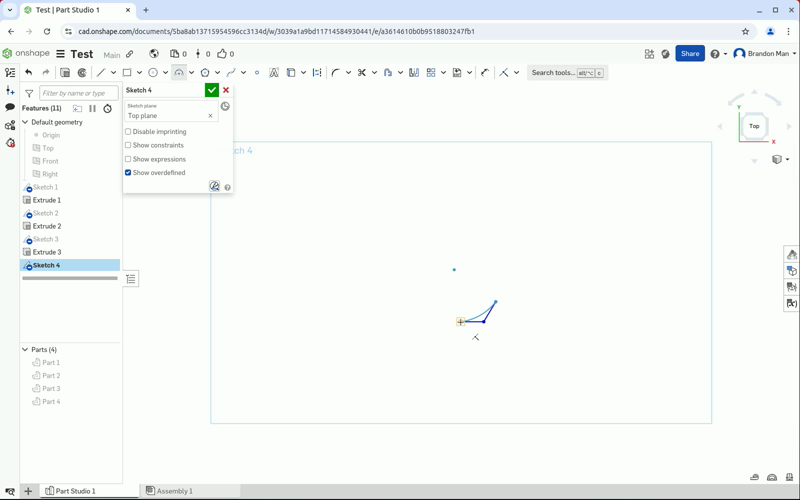
click(460, 321)
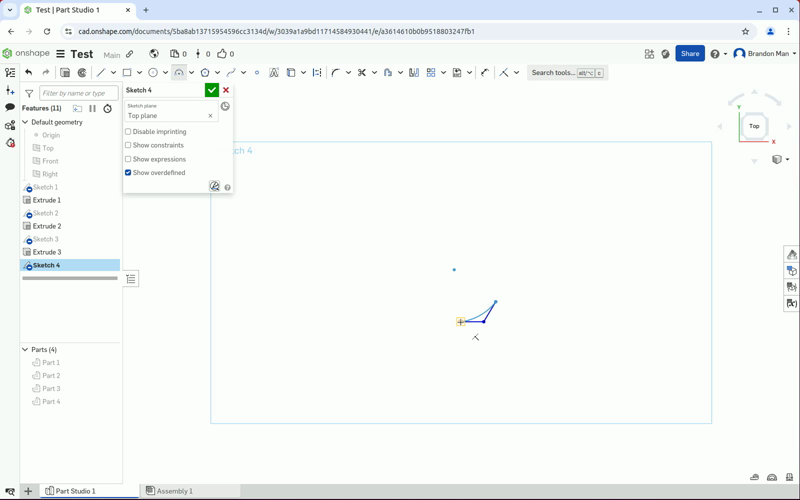
key_down(shift)
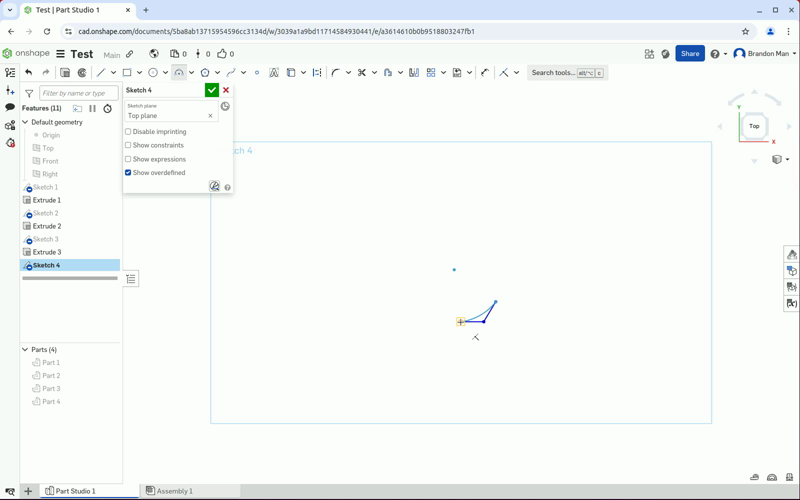
mouse_move(480, 316)
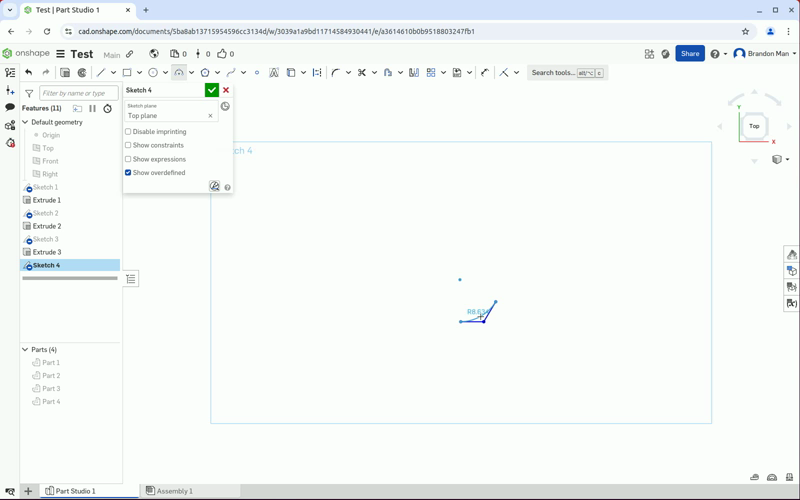
click(480, 316)
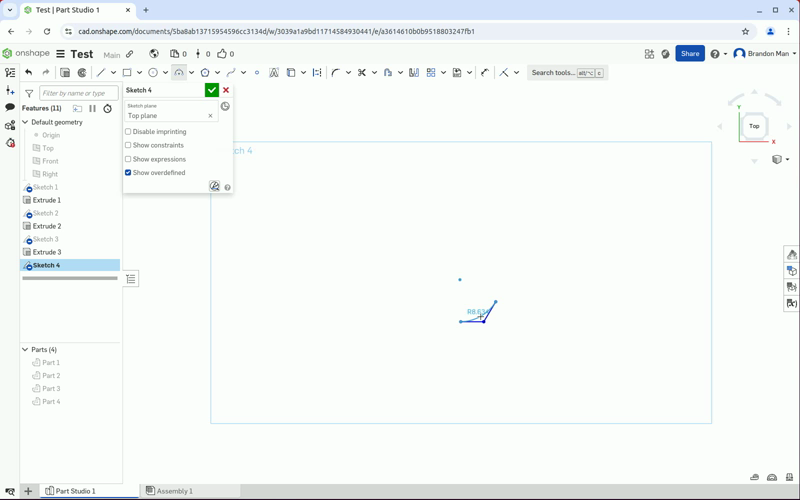
key_up(shift)
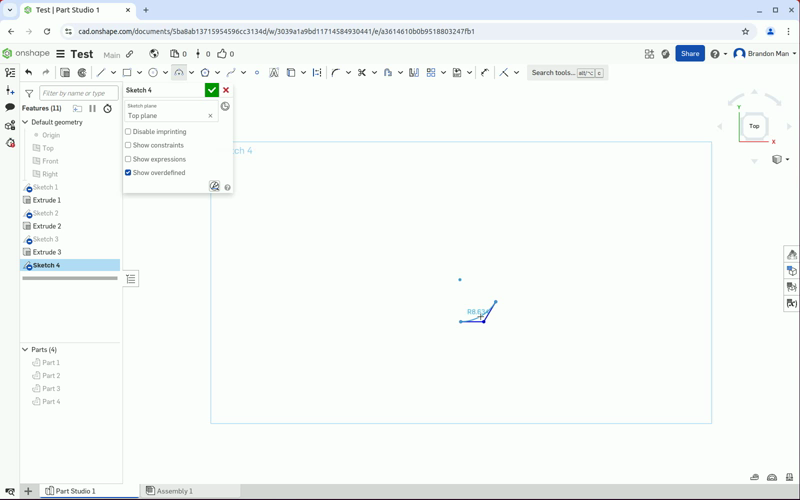
key(esc)
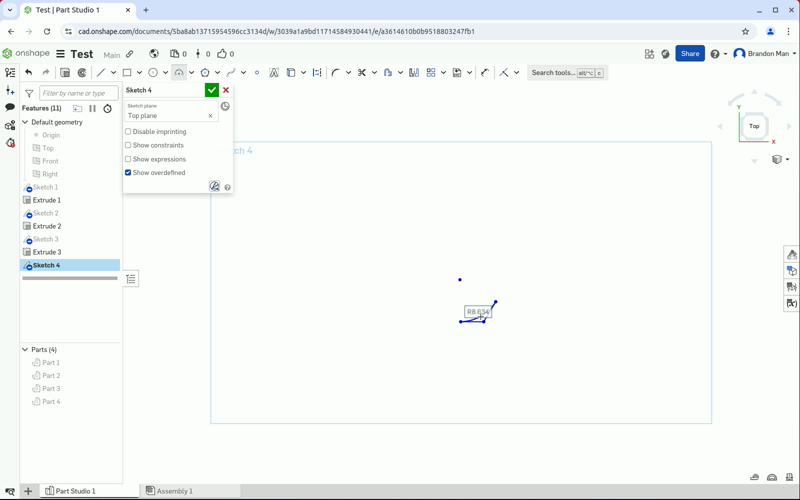
mouse_move(482, 316)
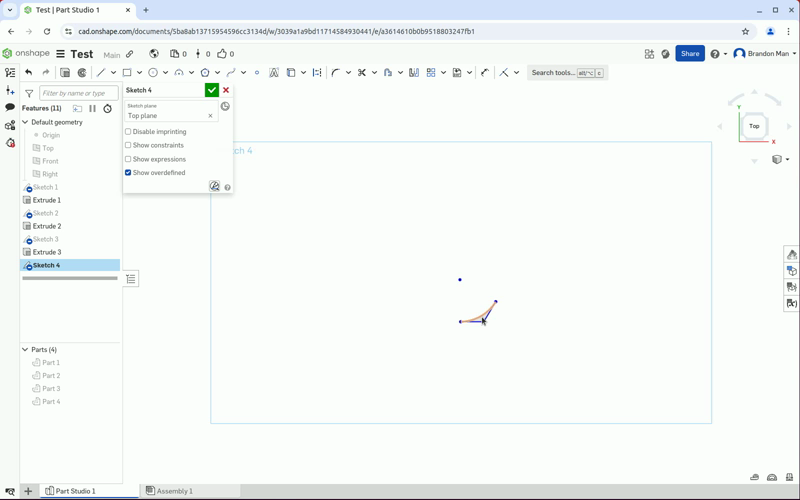
scroll(6)
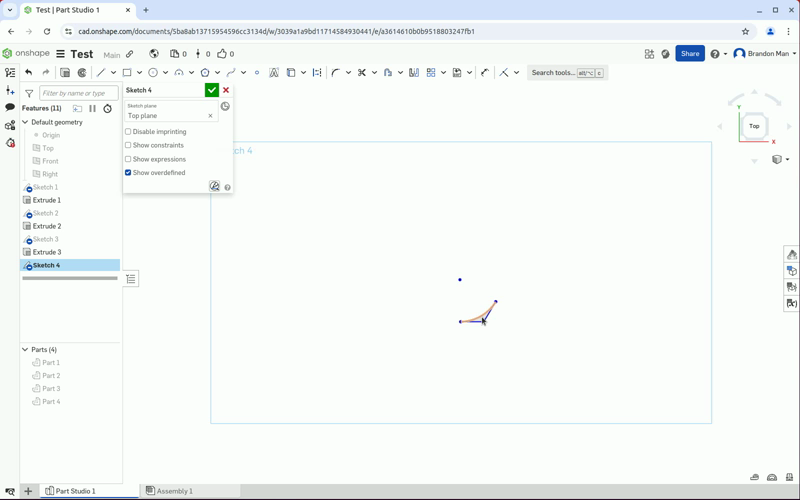
scroll(6)
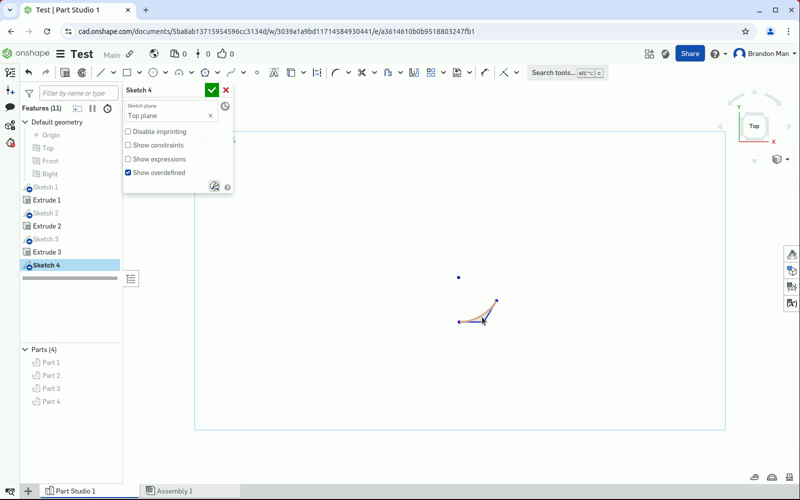
scroll(6)
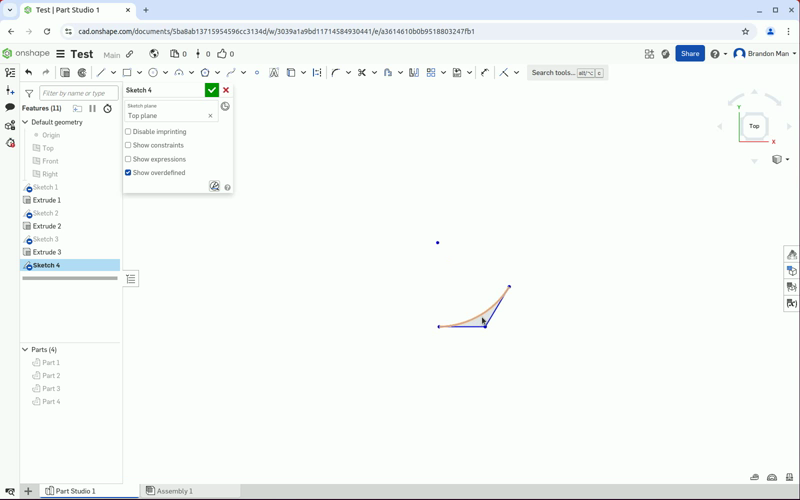
scroll(6)
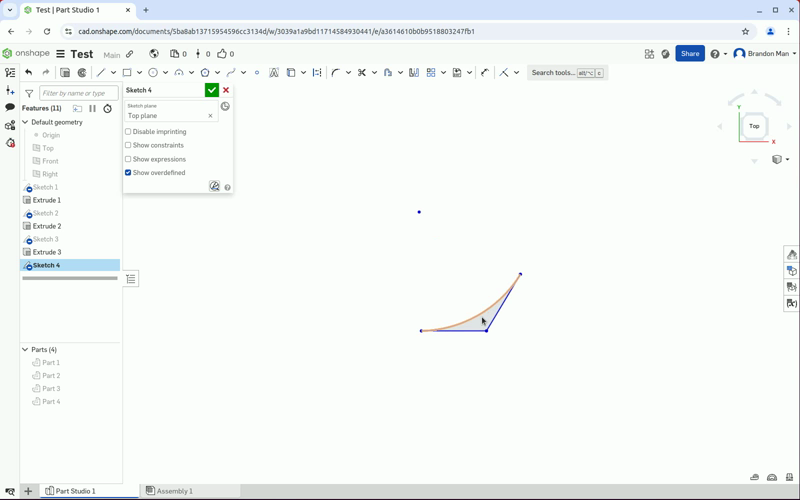
scroll(6)
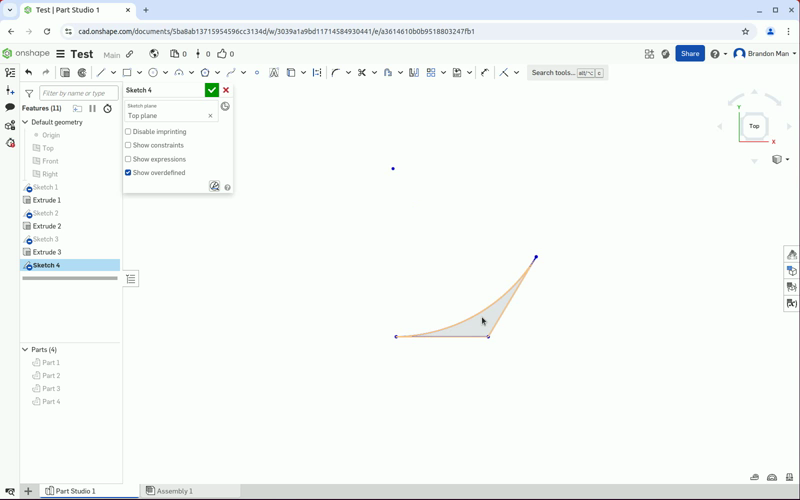
scroll(6)
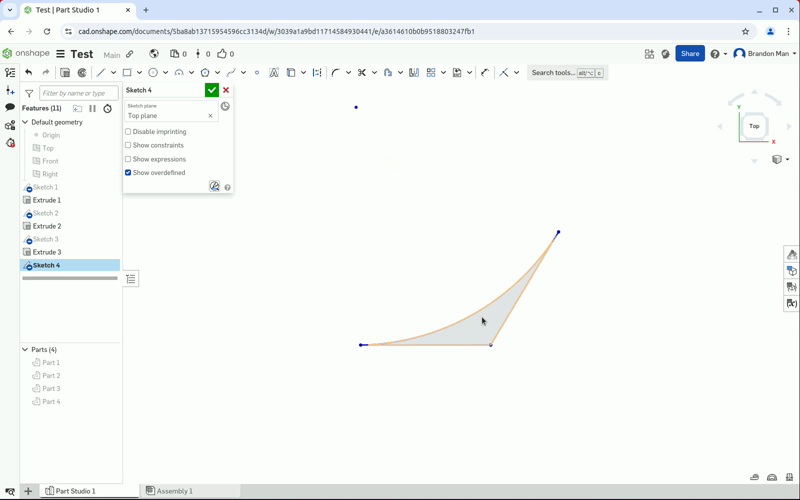
scroll(6)
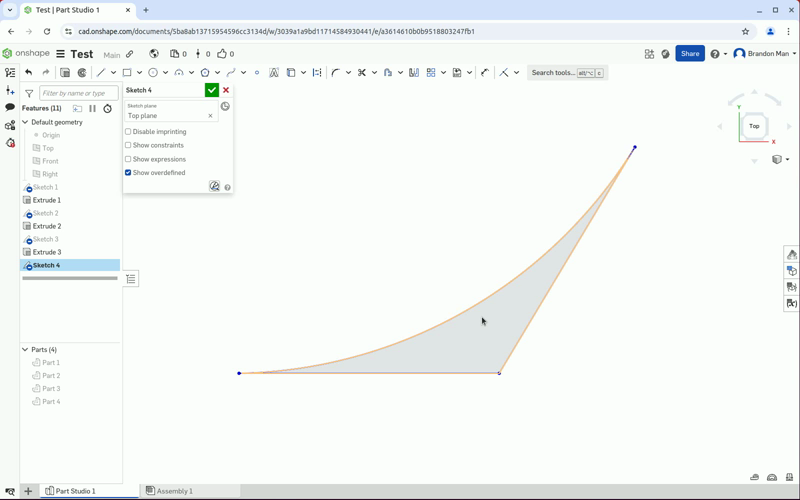
click(482, 316)
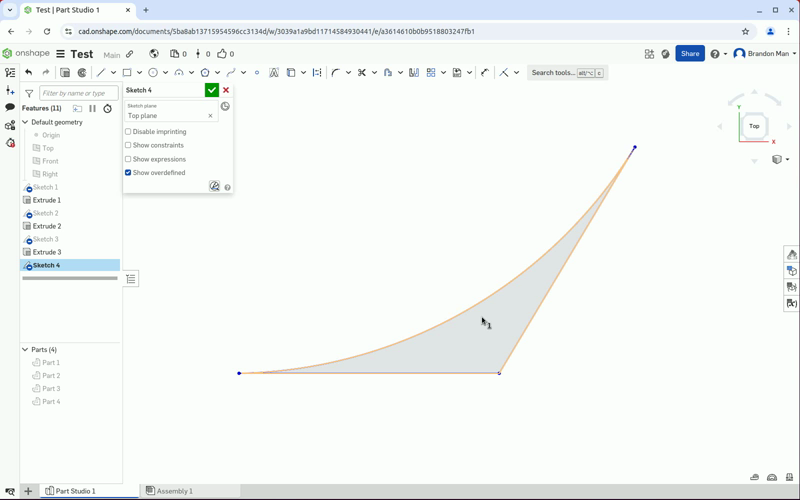
scroll(-6)
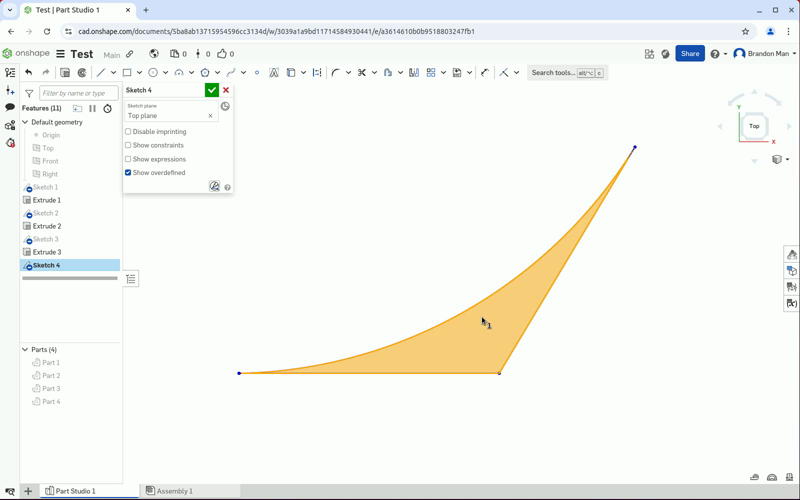
scroll(-6)
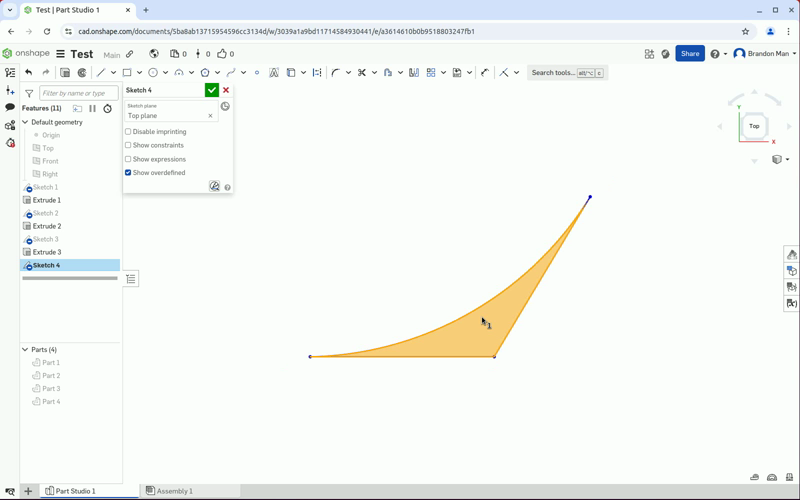
scroll(-6)
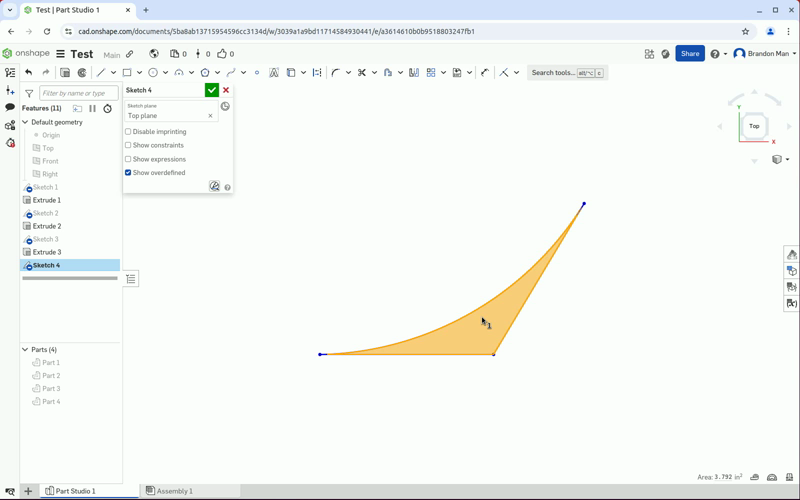
scroll(-6)
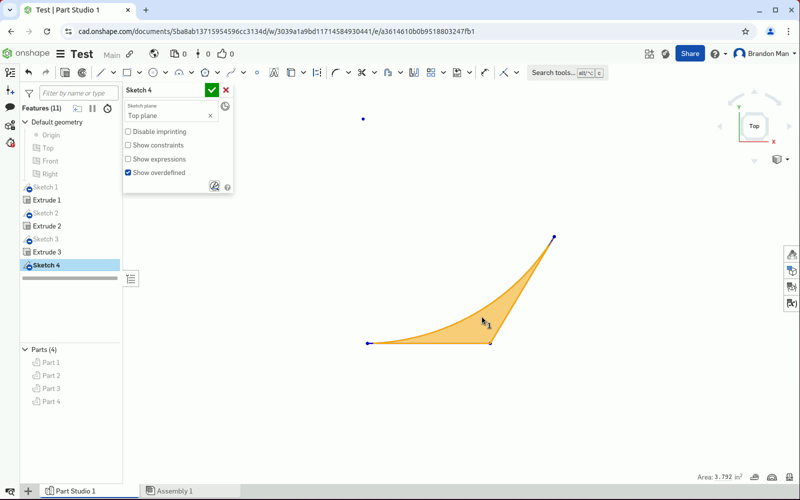
scroll(-6)
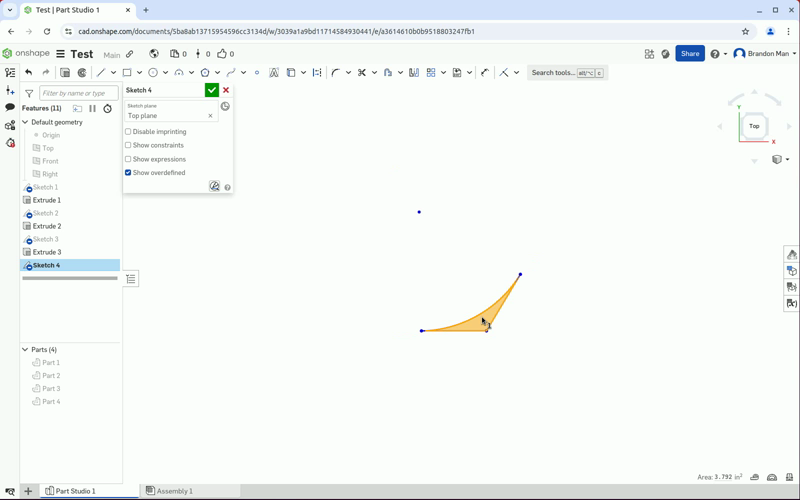
scroll(-6)
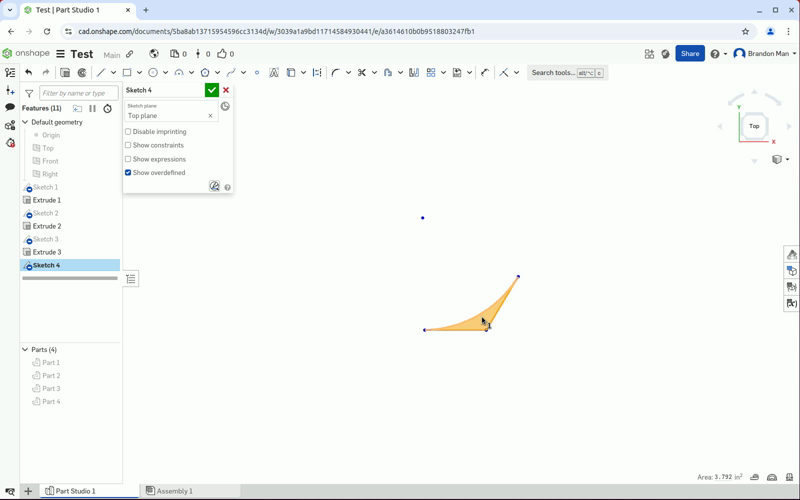
scroll(-6)
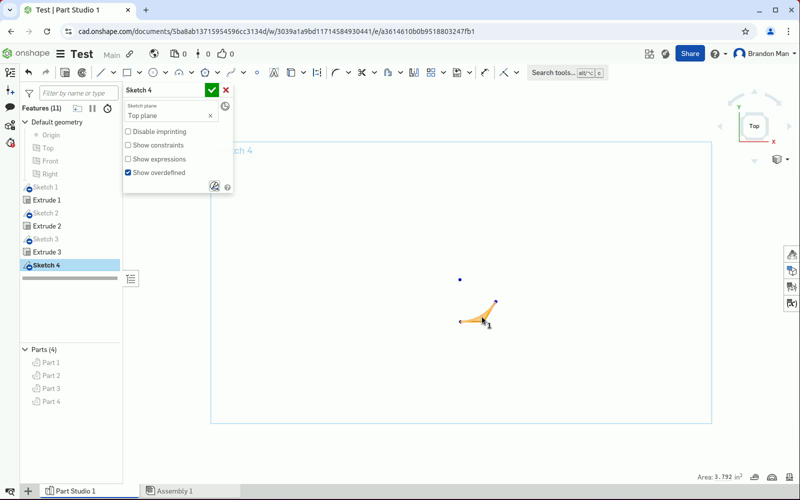
mouse_move(73, 352)
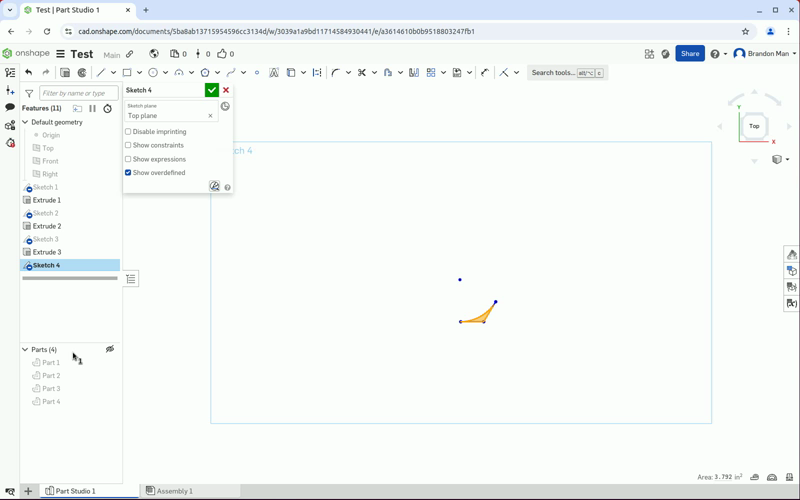
key(shift+y)
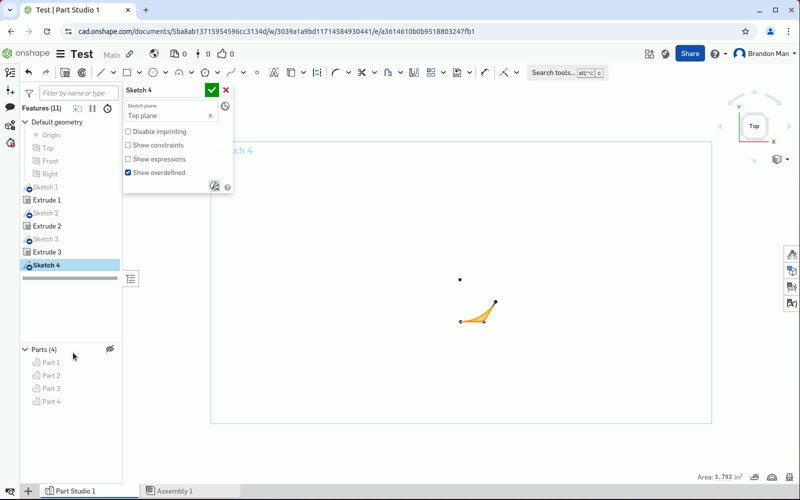
key(shift+e)
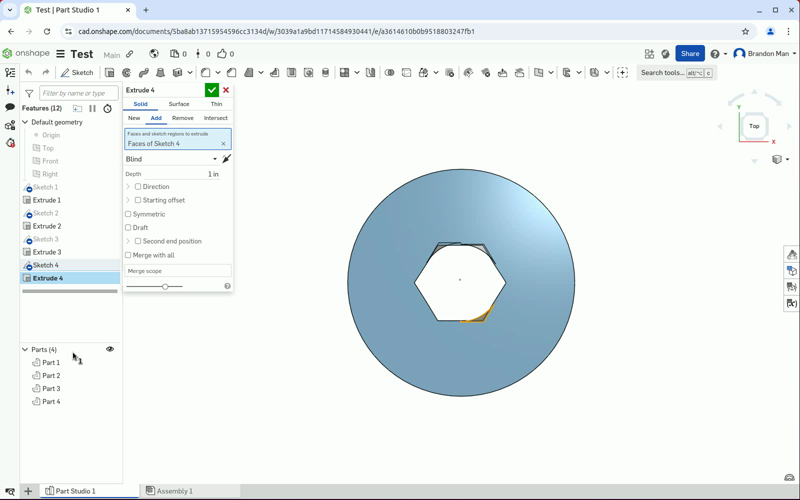
mouse_move(143, 106)
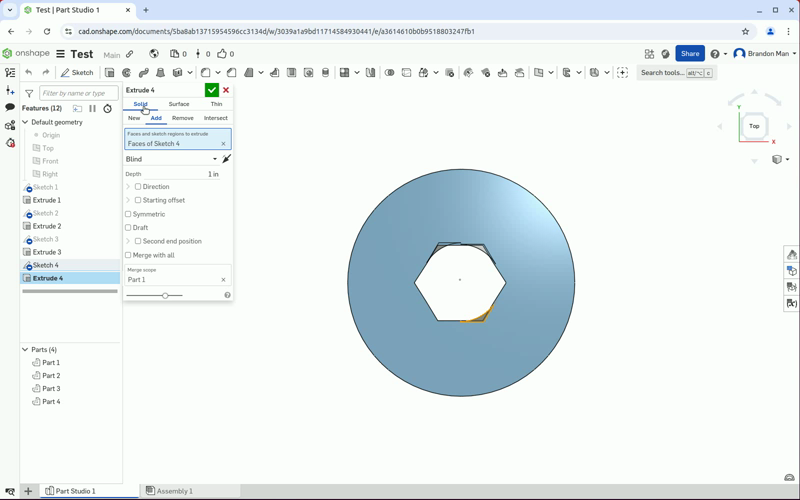
click(143, 106)
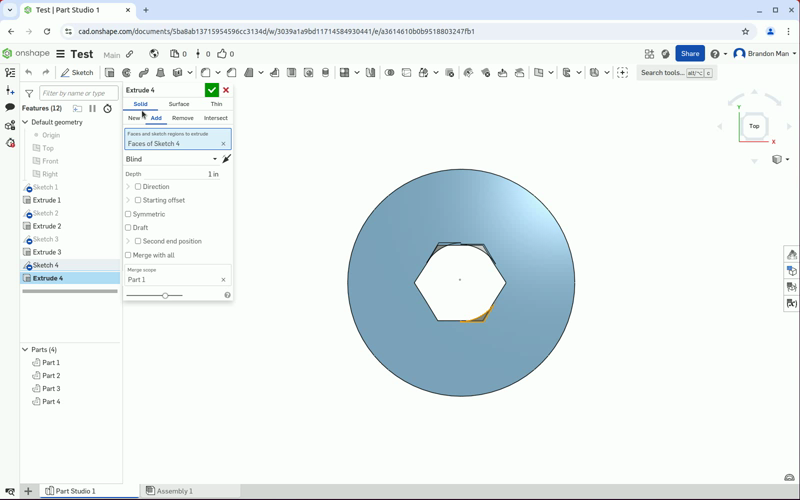
mouse_move(137, 120)
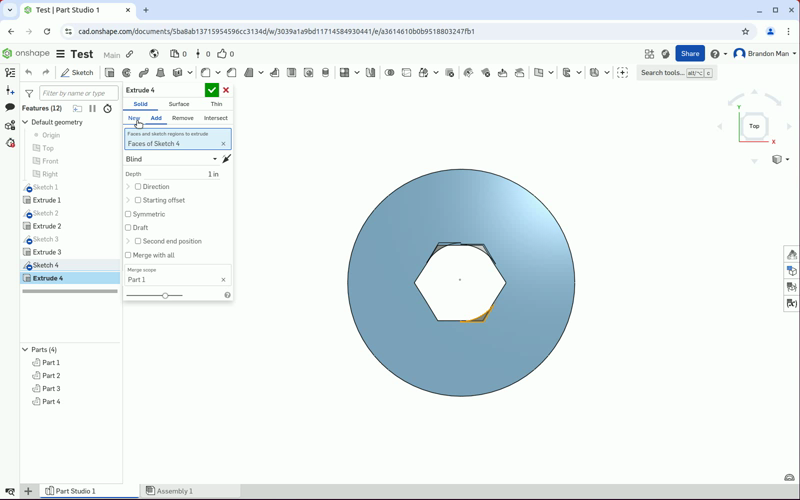
click(137, 120)
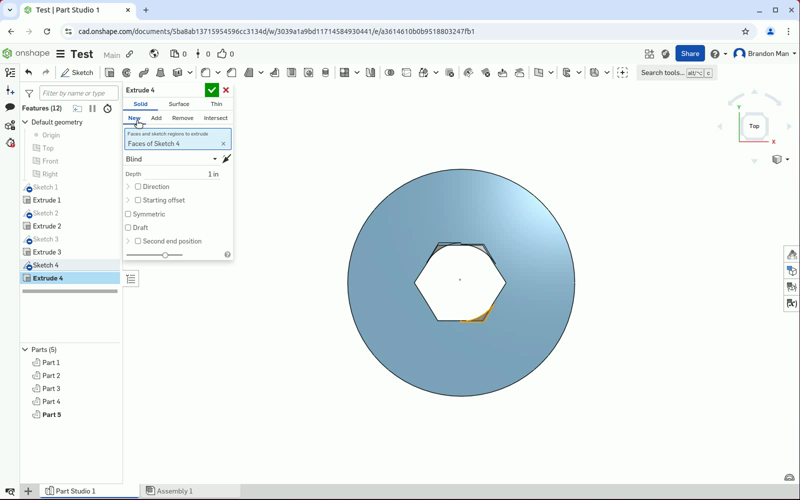
key(tab, 4)
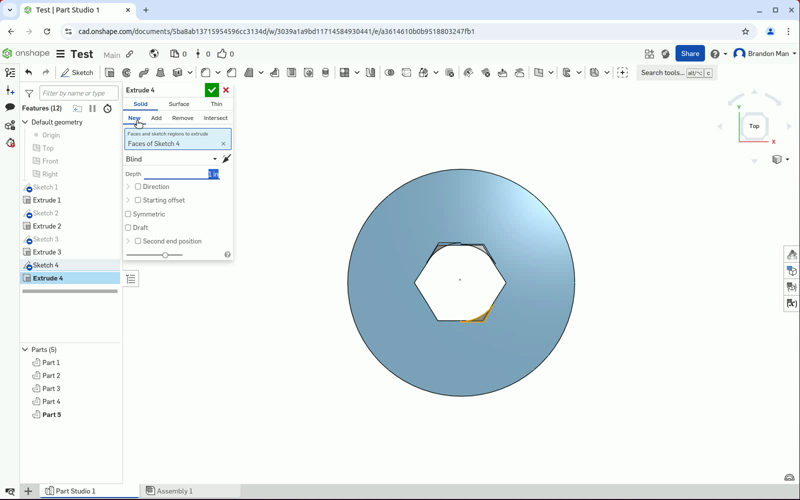
text(4.092)
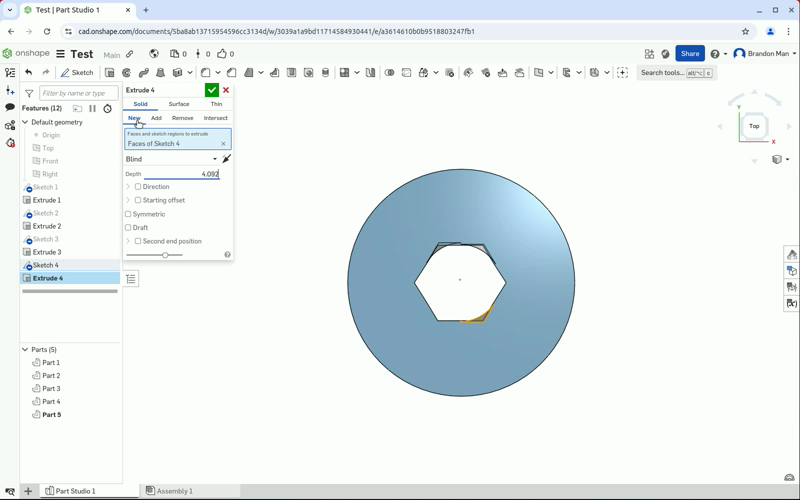
key(enter)
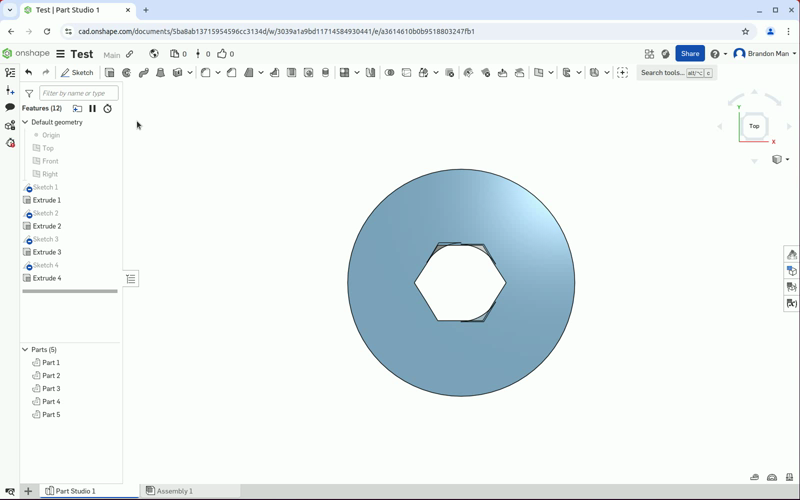
key(shift+h)
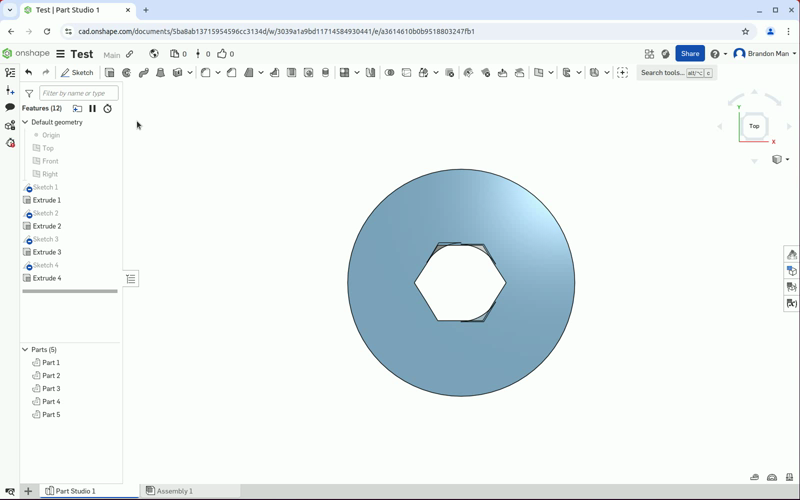
key(shift+h)
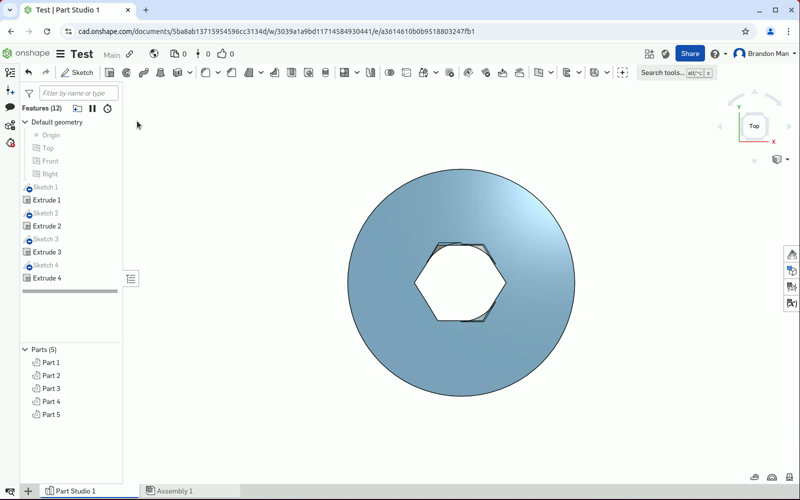
mouse_move(73, 189)
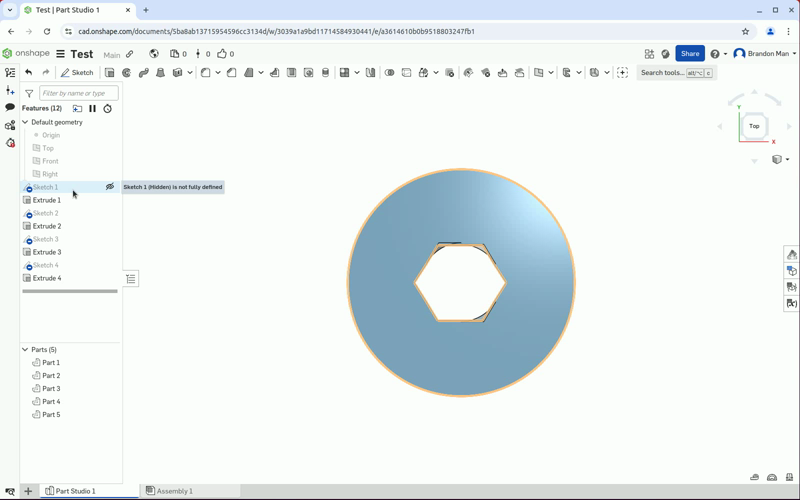
click(73, 189)
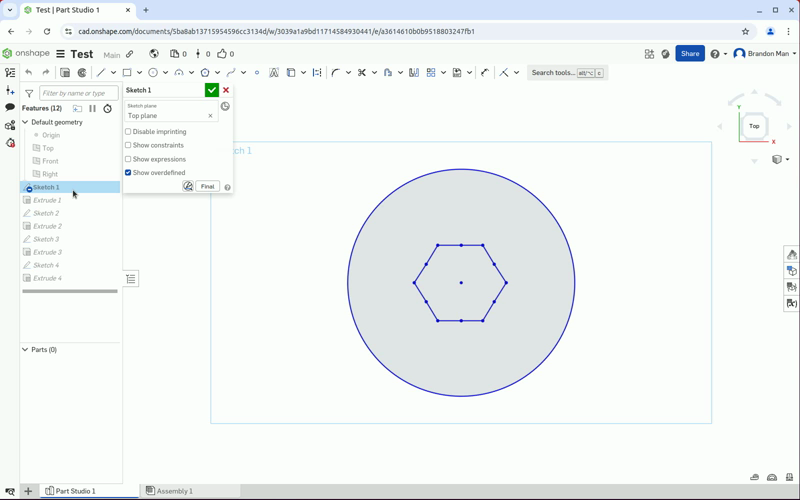
mouse_move(229, 92)
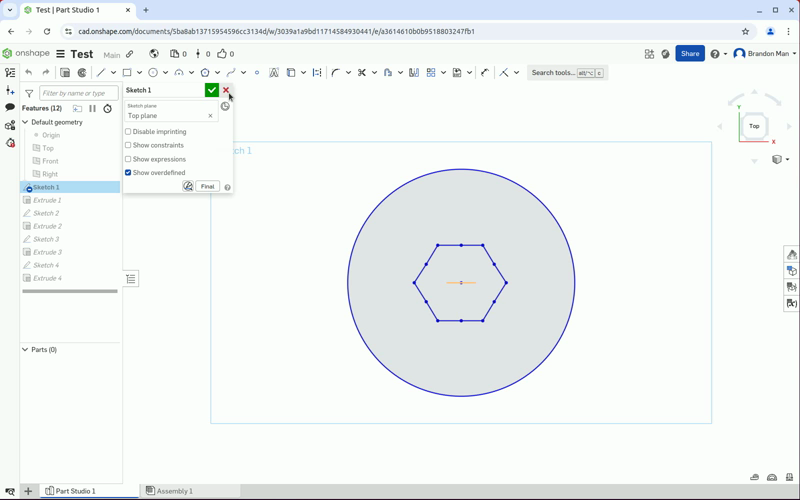
click(229, 92)
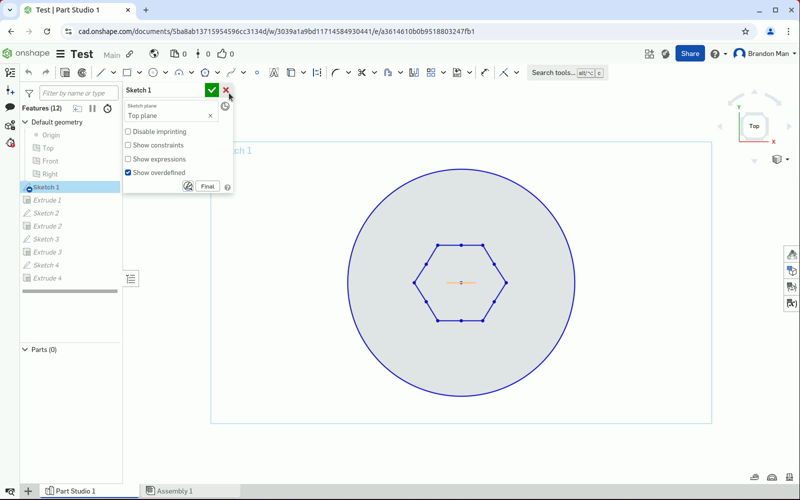
key(shift+s)
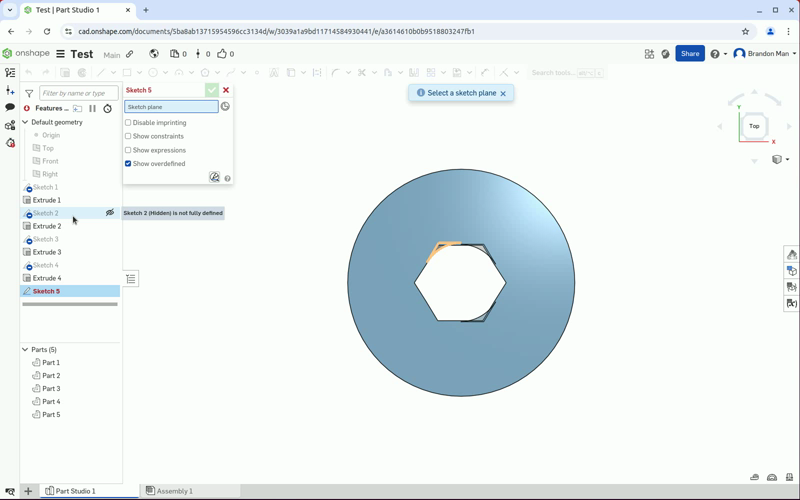
scroll(3)
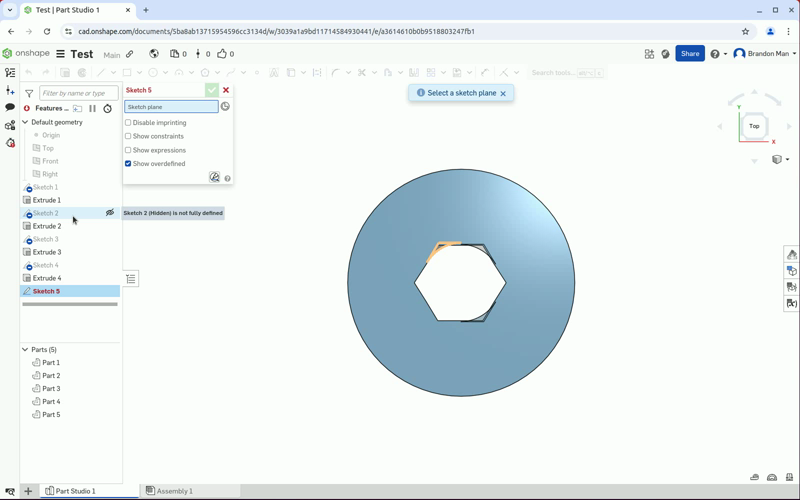
mouse_move(73, 150)
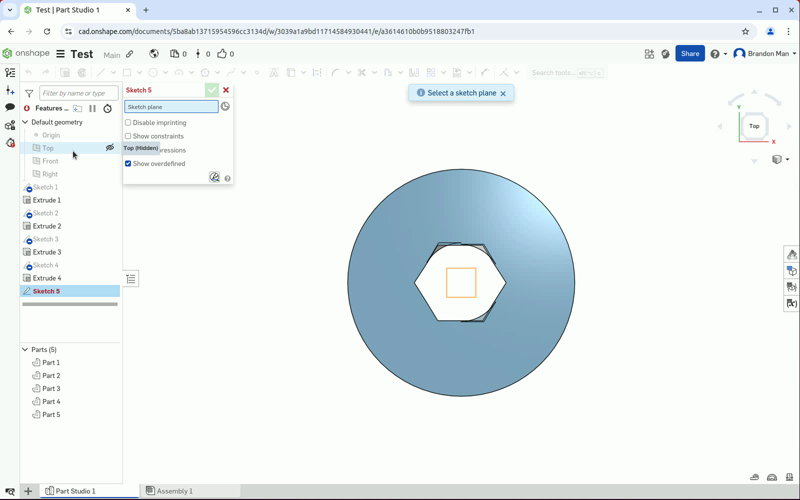
click(73, 150)
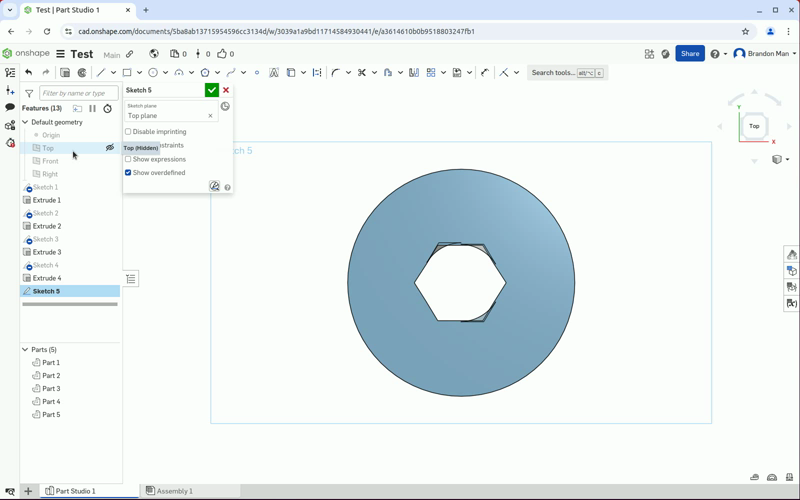
mouse_move(73, 352)
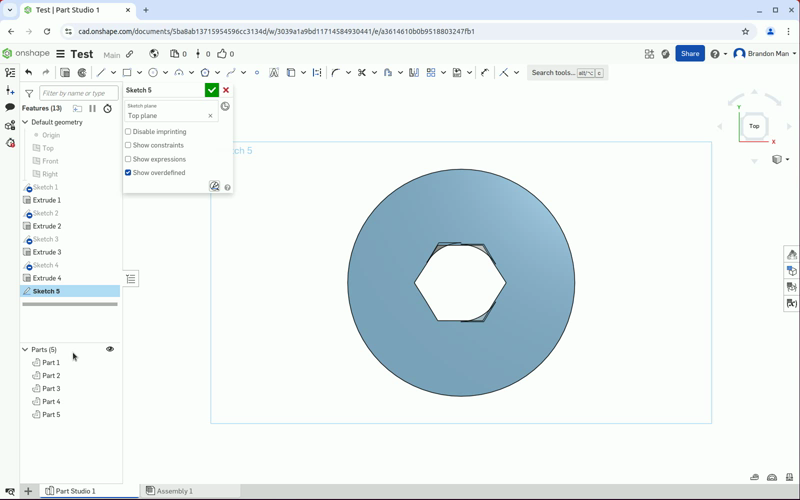
key(y)
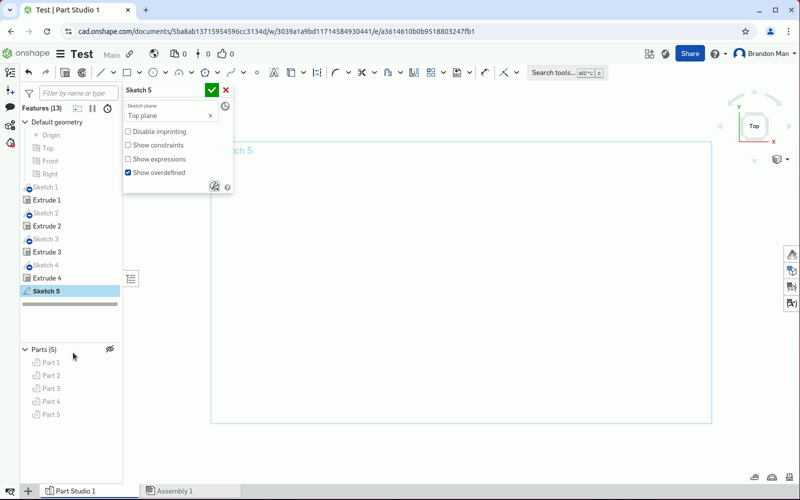
key(l)
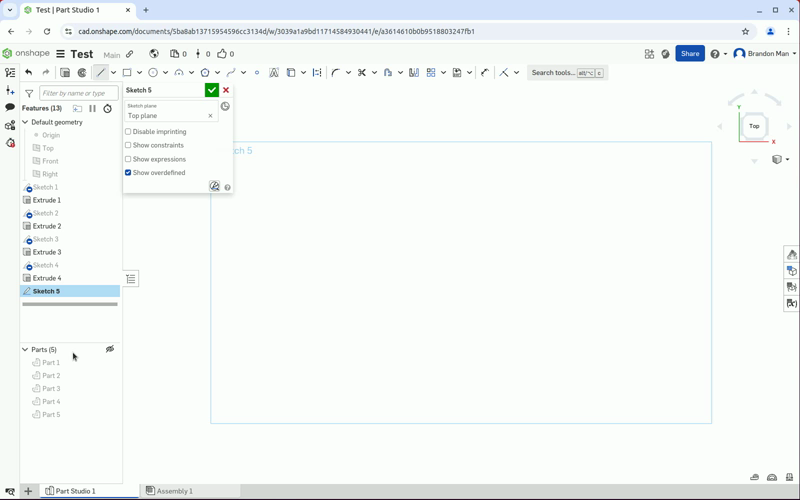
key_down(shift)
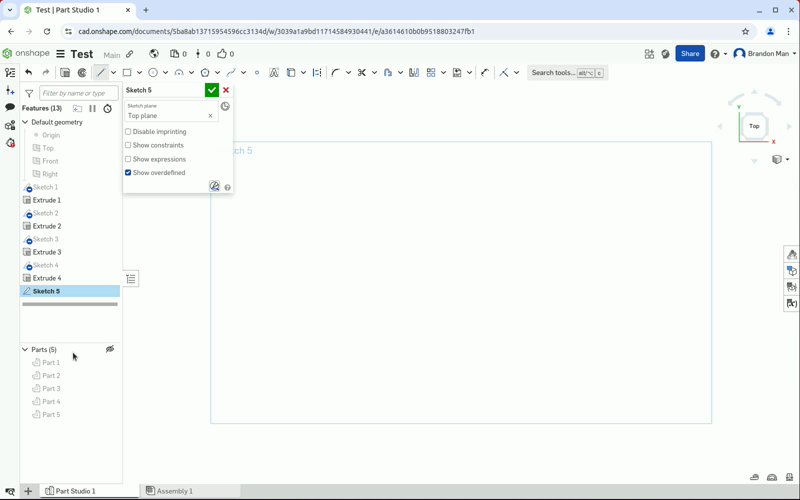
mouse_move(494, 303)
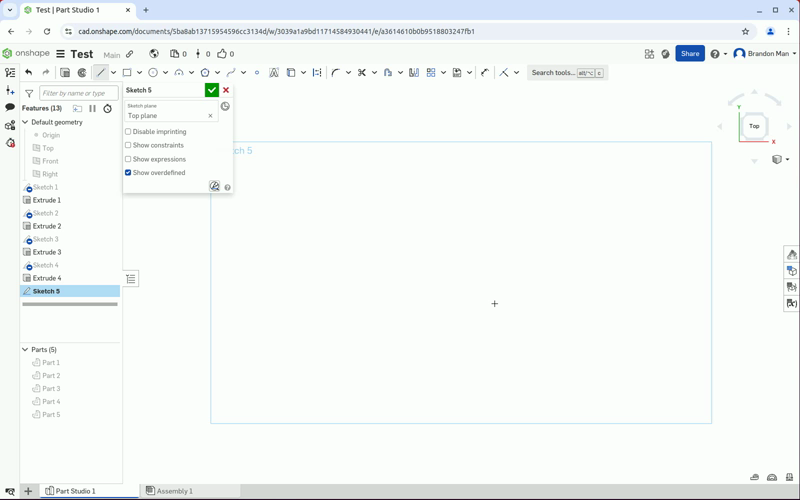
click(494, 303)
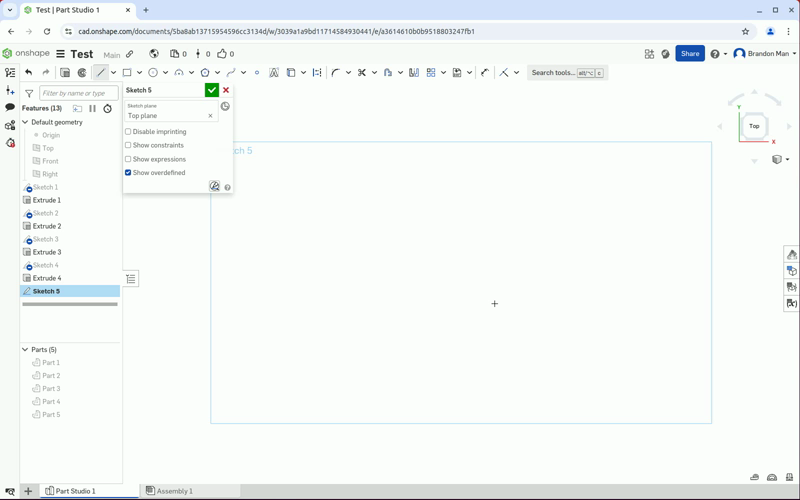
key_up(shift)
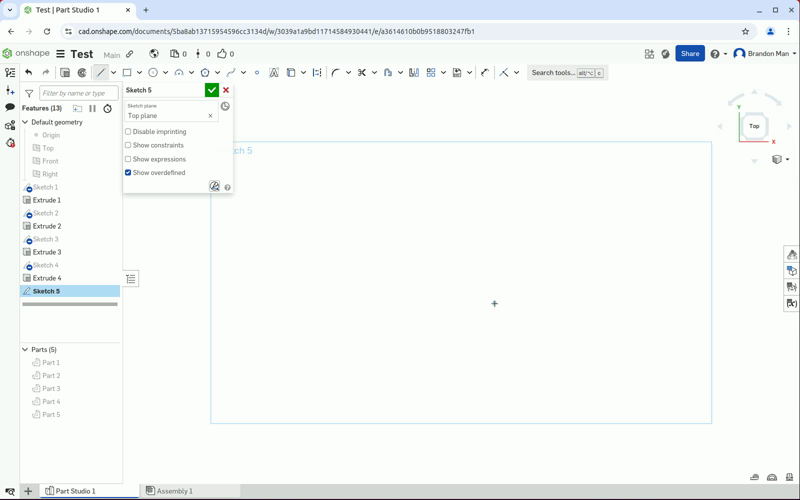
key_down(shift)
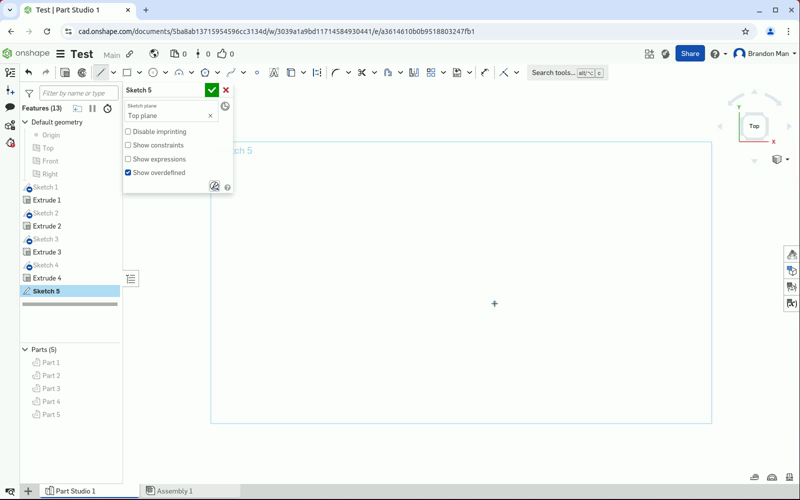
mouse_move(524, 303)
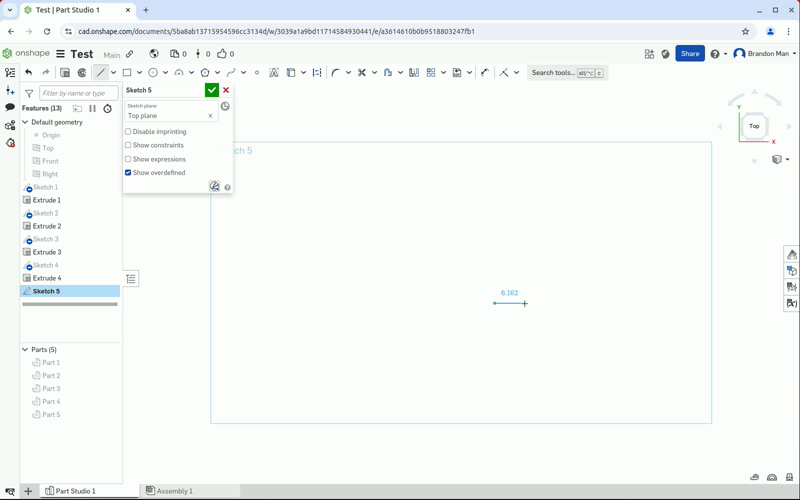
mouse_move(506, 282)
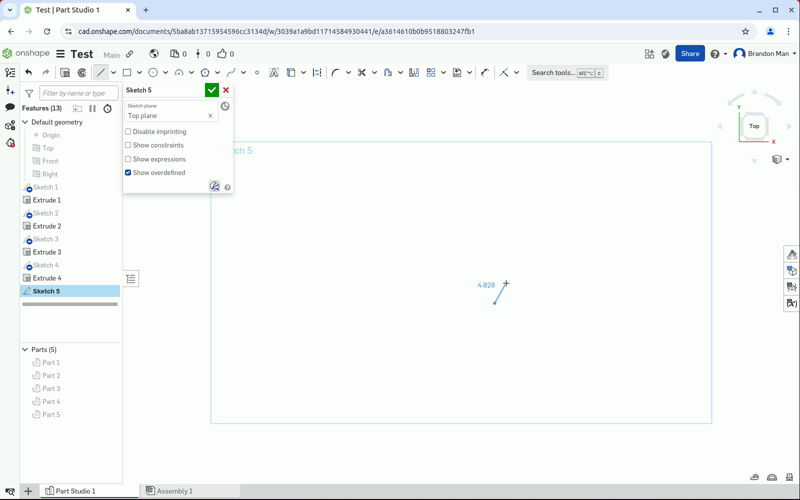
click(506, 282)
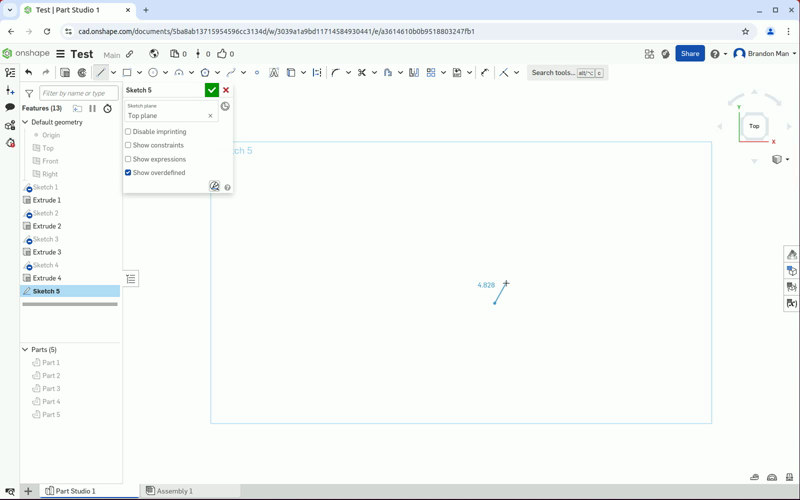
key_up(shift)
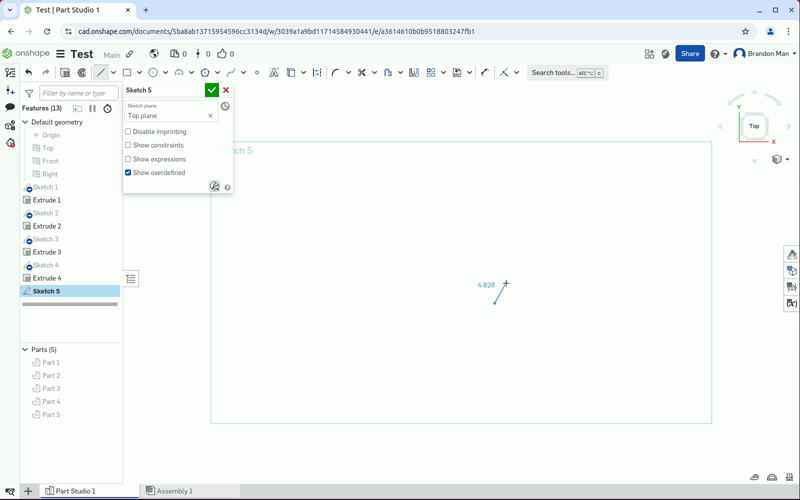
key_down(shift)
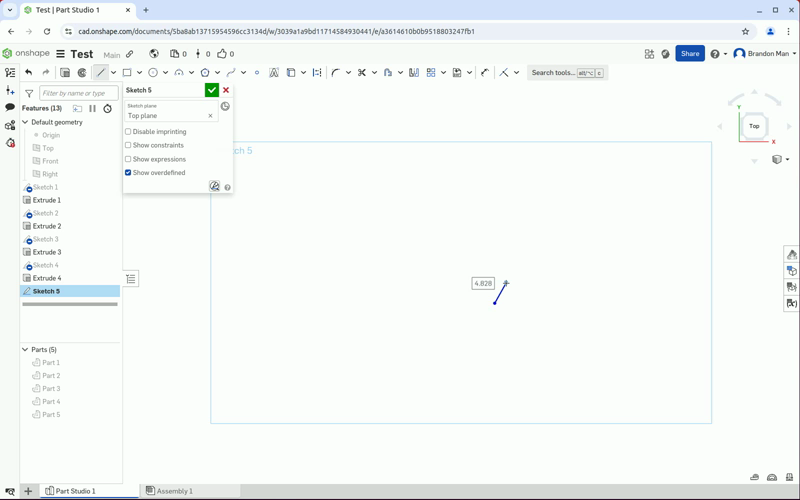
mouse_move(536, 282)
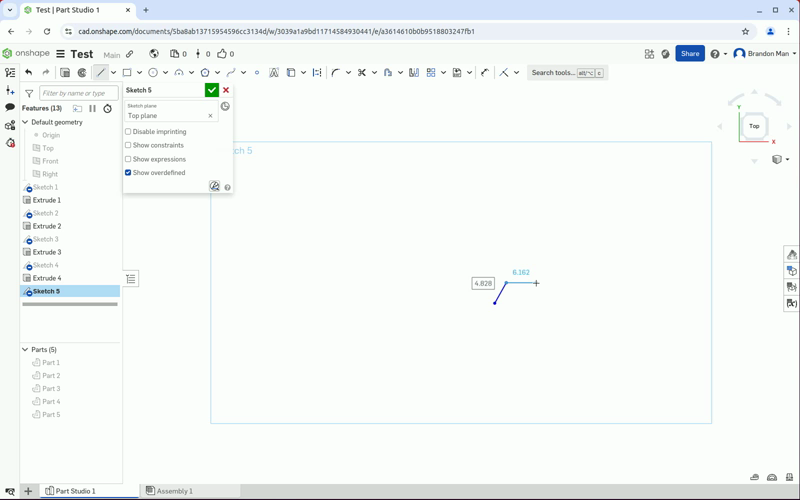
mouse_move(494, 263)
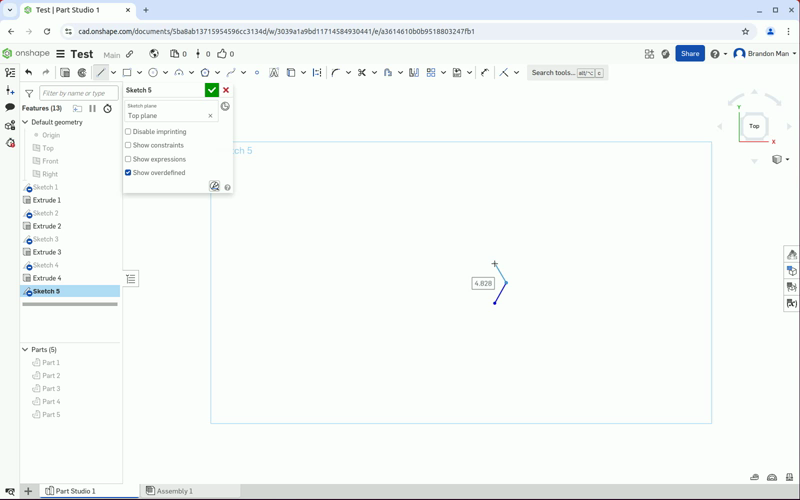
click(494, 263)
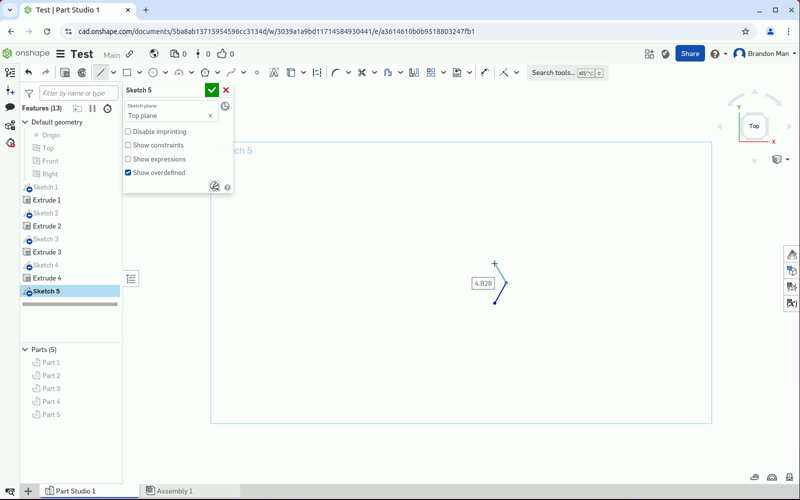
key_up(shift)
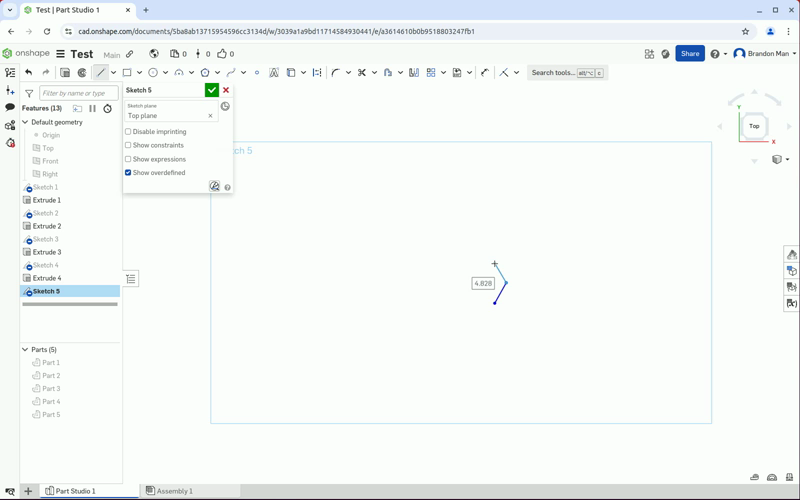
key(esc)
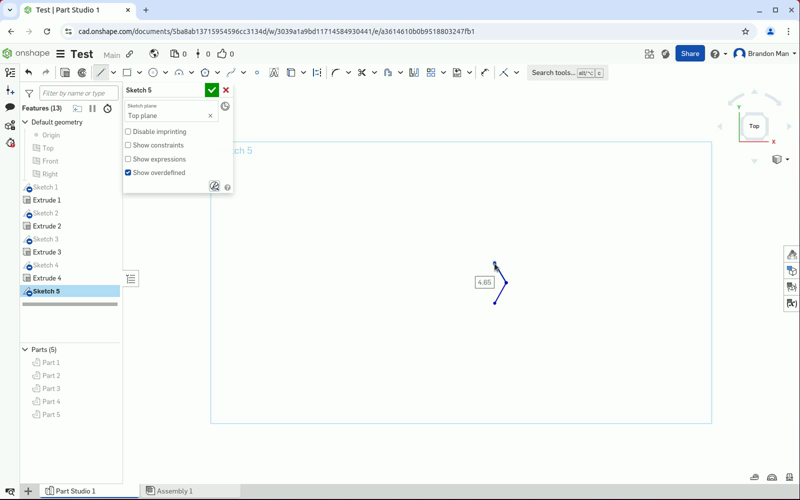
key(a)
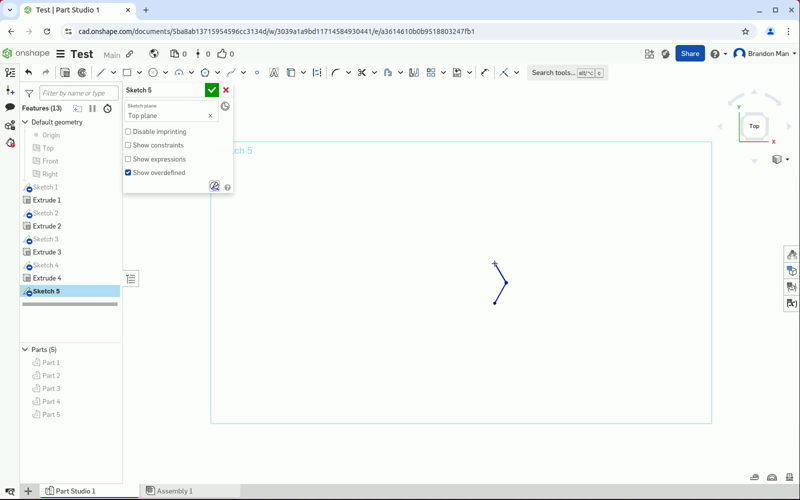
mouse_move(494, 263)
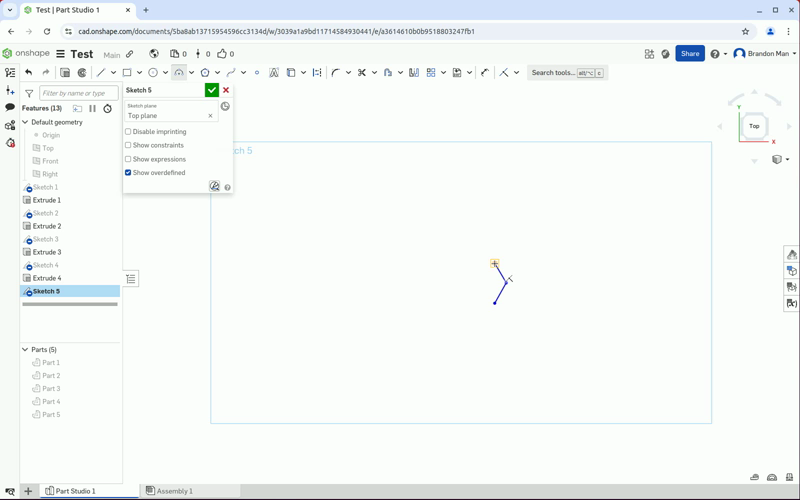
click(494, 263)
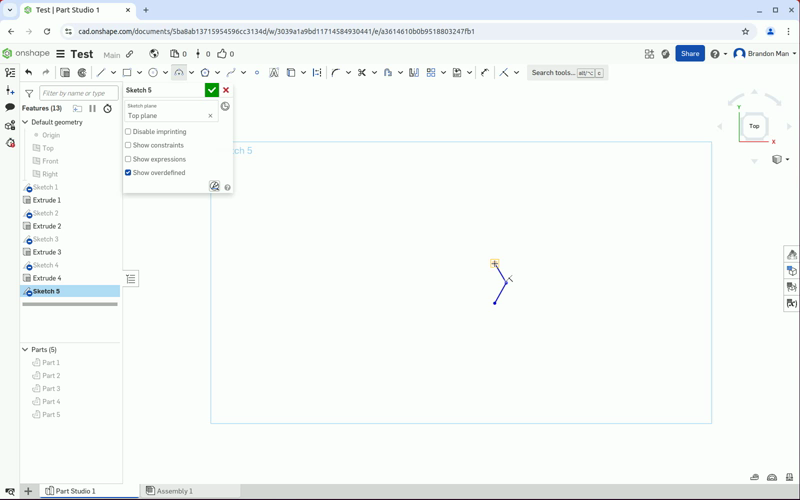
mouse_move(494, 303)
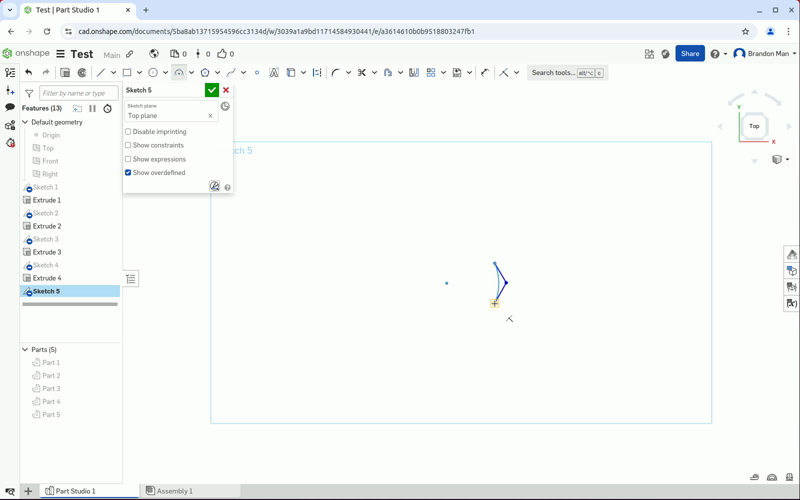
click(494, 303)
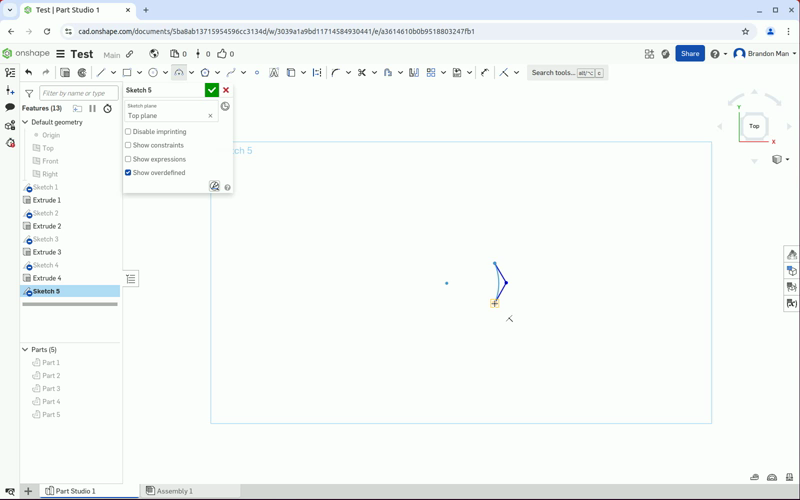
key_down(shift)
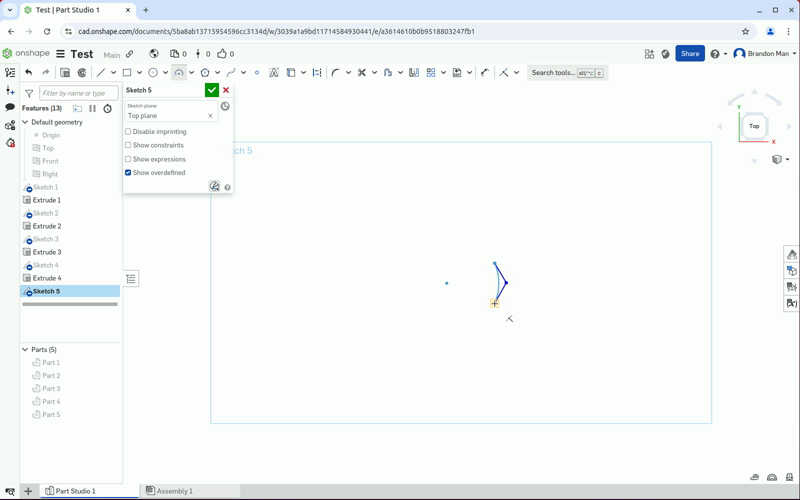
mouse_move(500, 283)
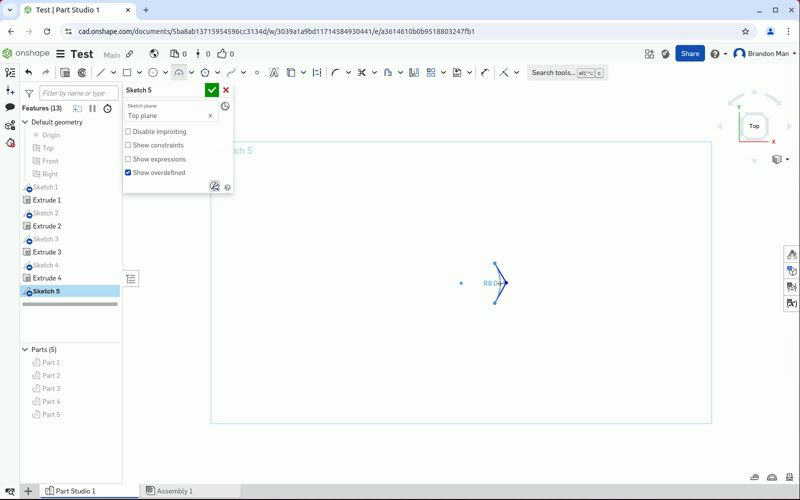
click(500, 283)
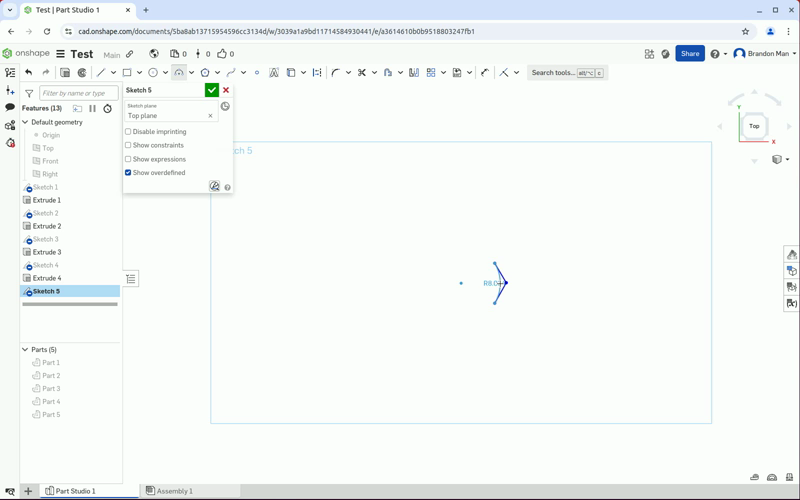
key_up(shift)
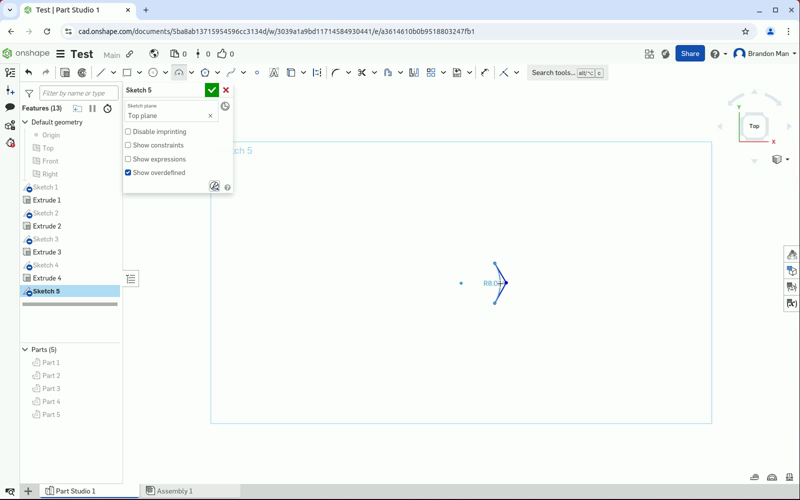
key(esc)
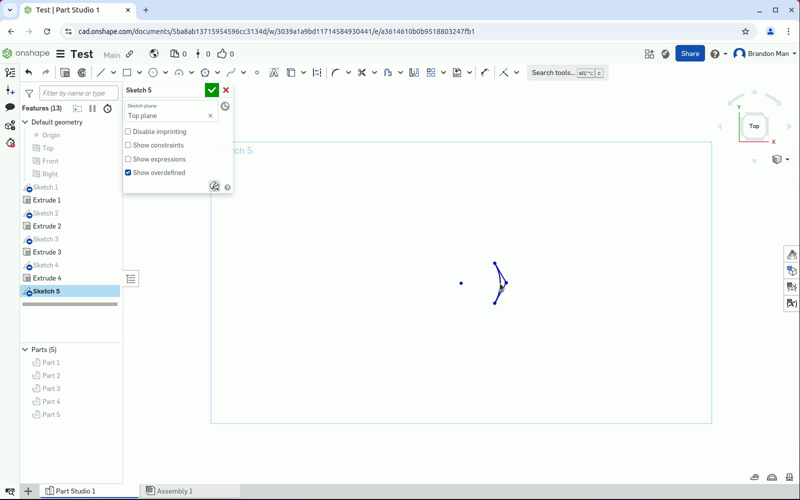
mouse_move(502, 286)
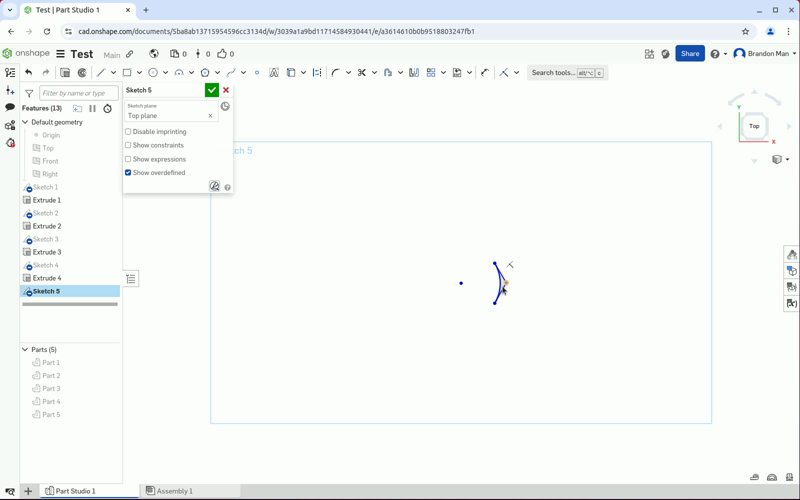
scroll(6)
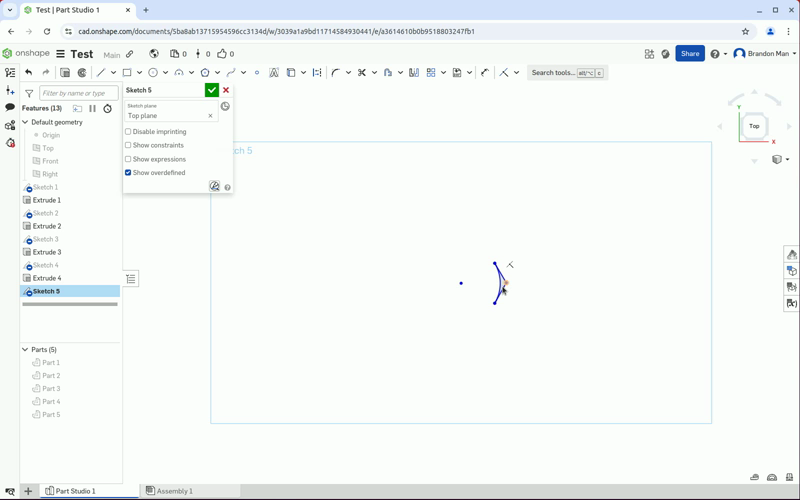
scroll(6)
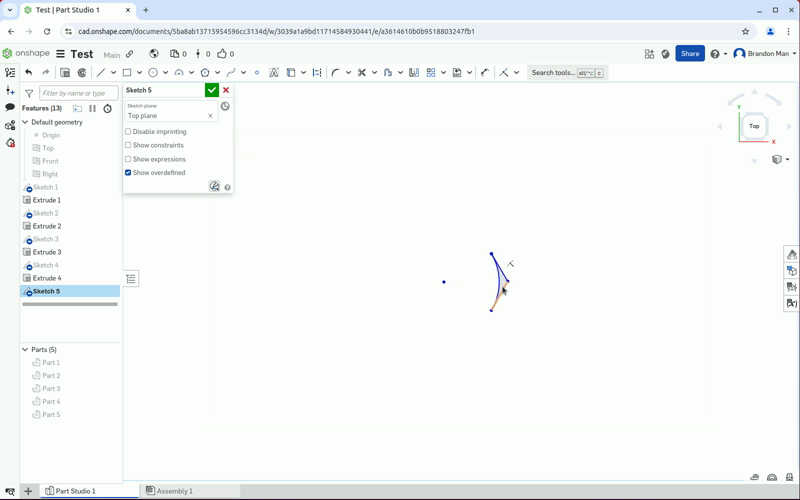
scroll(6)
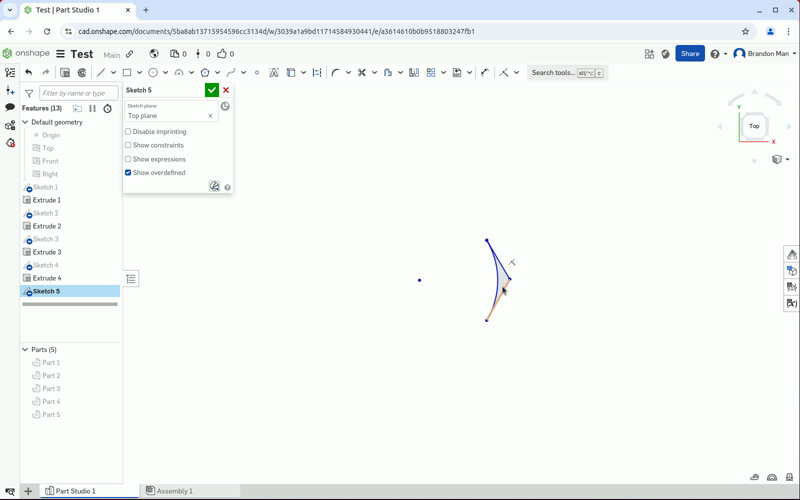
scroll(6)
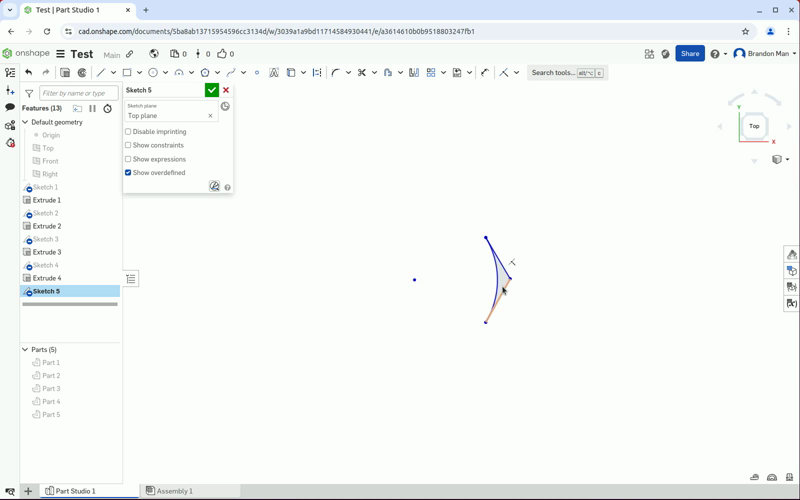
scroll(6)
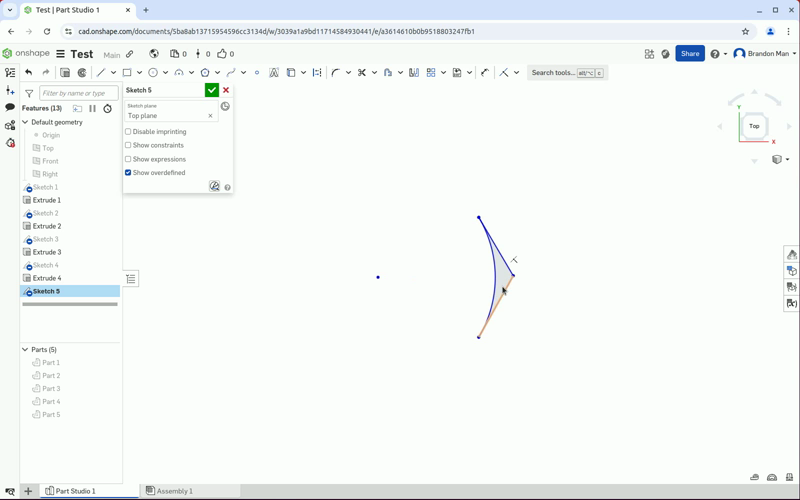
scroll(6)
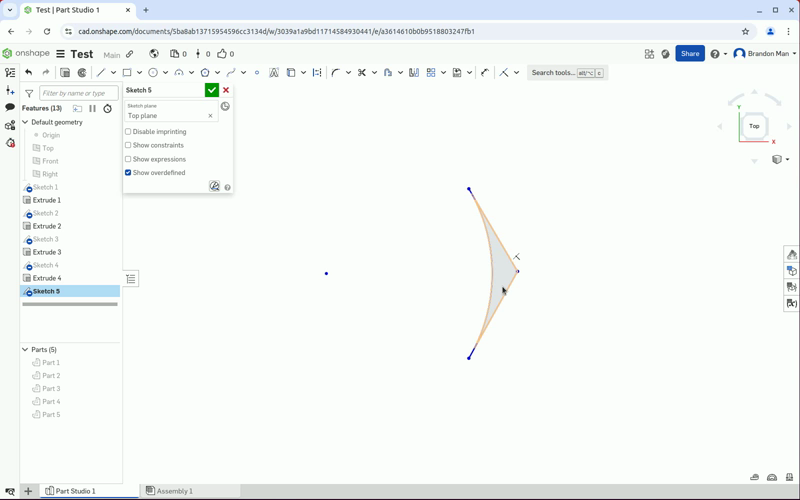
scroll(6)
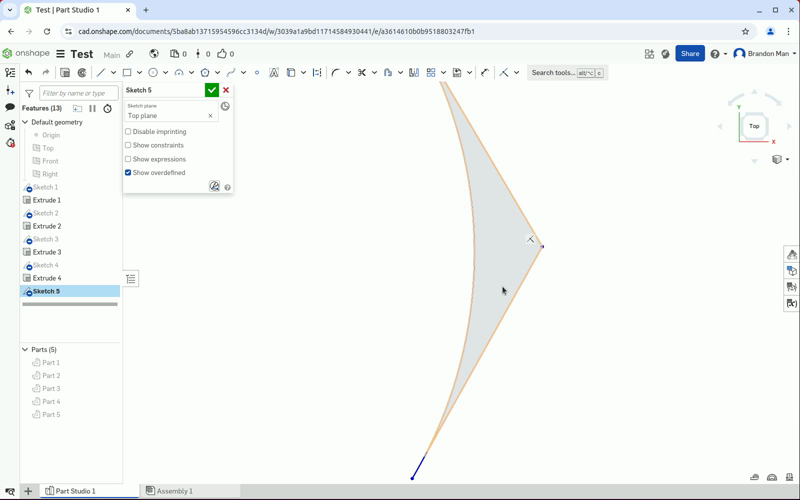
click(502, 286)
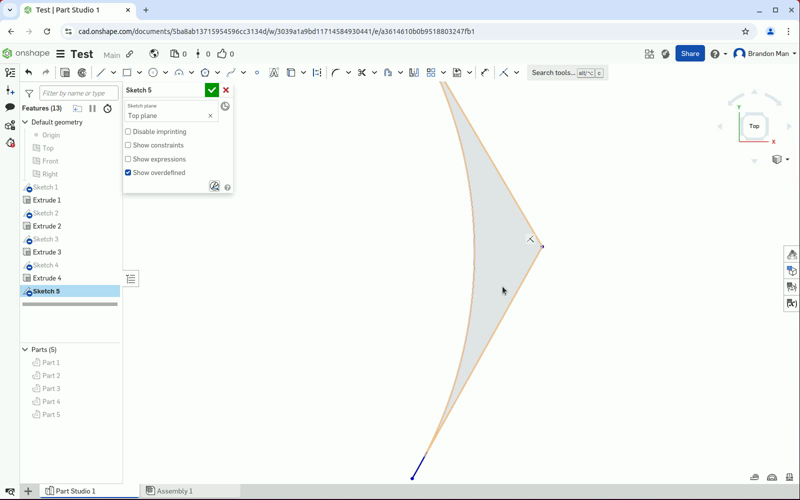
scroll(-6)
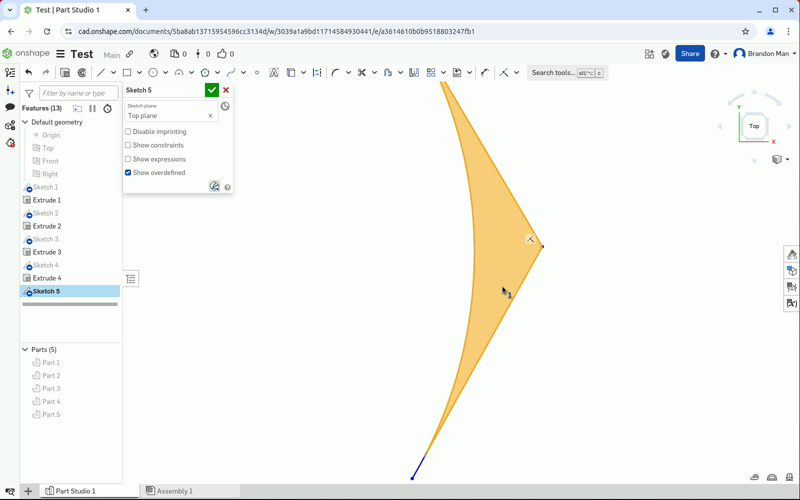
scroll(-6)
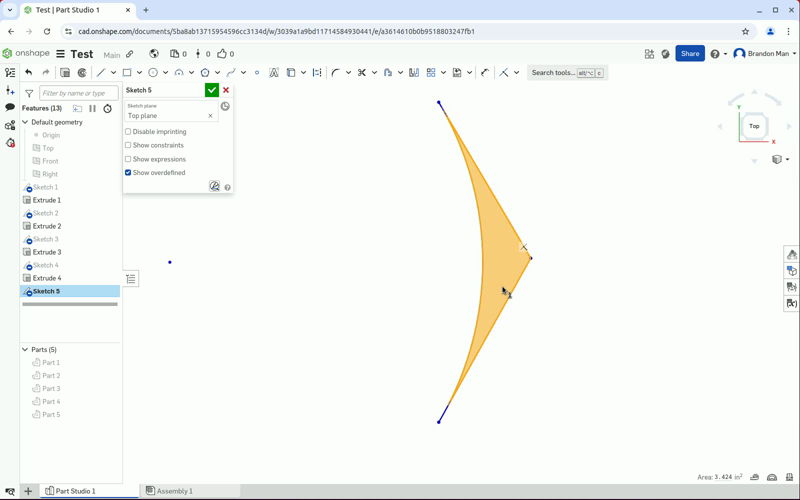
scroll(-6)
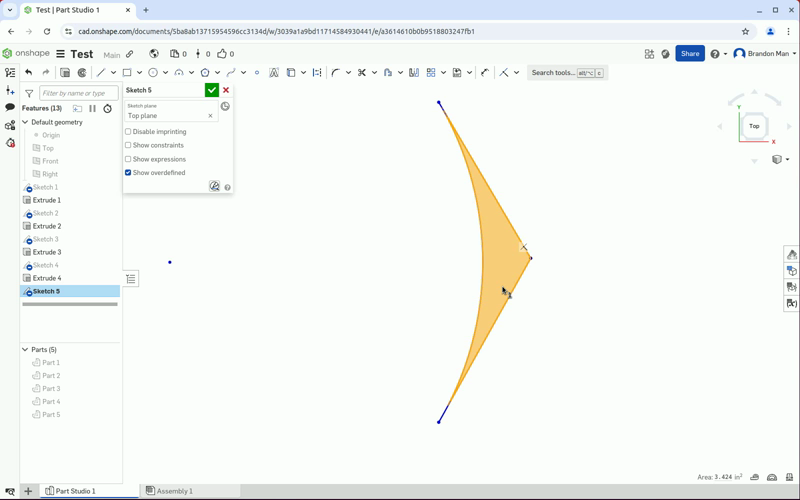
scroll(-6)
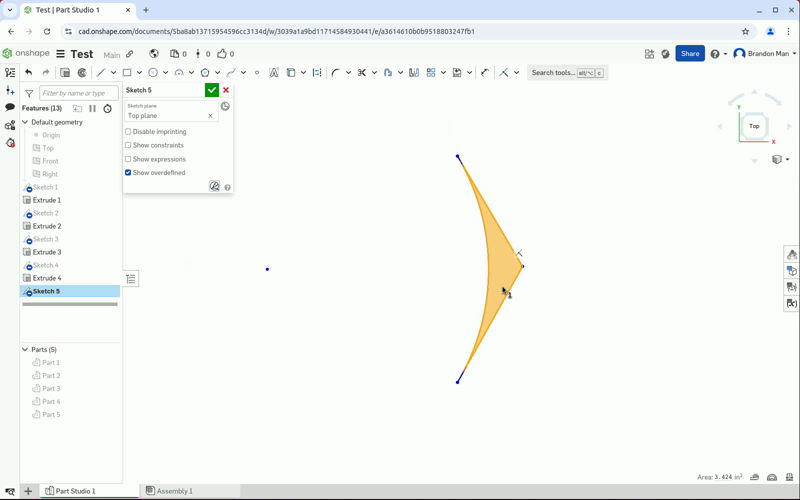
scroll(-6)
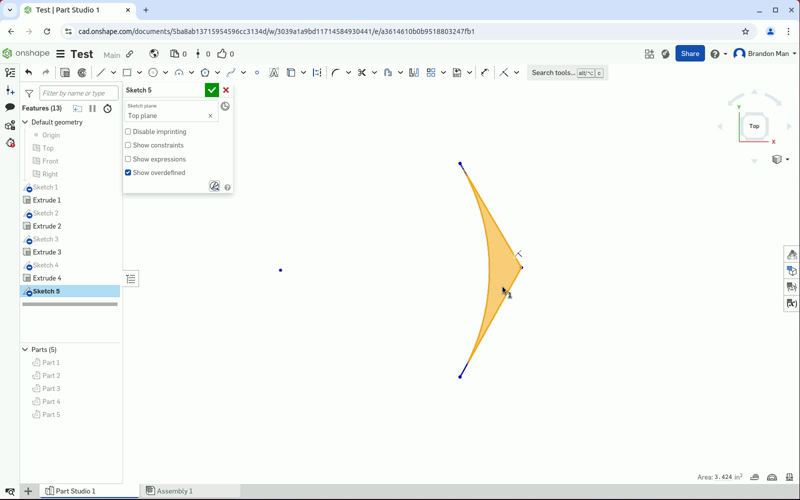
scroll(-6)
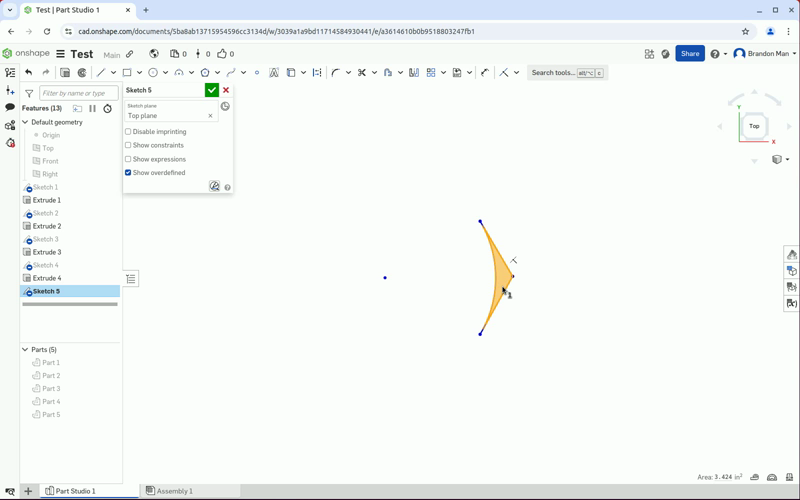
scroll(-6)
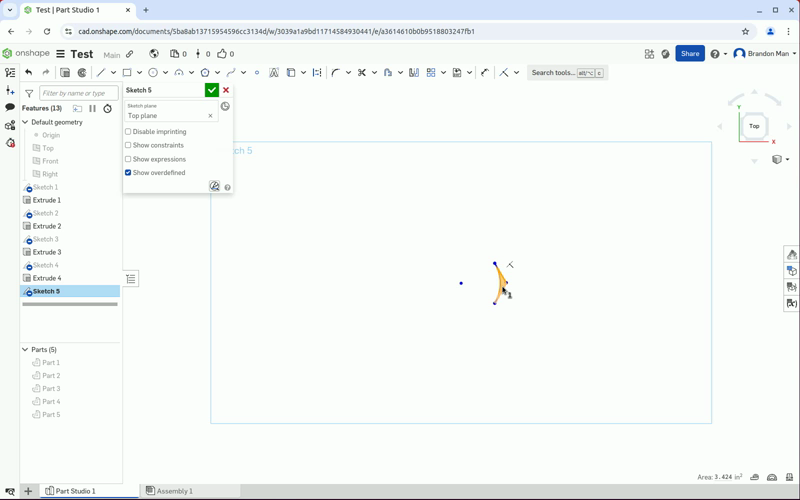
mouse_move(73, 352)
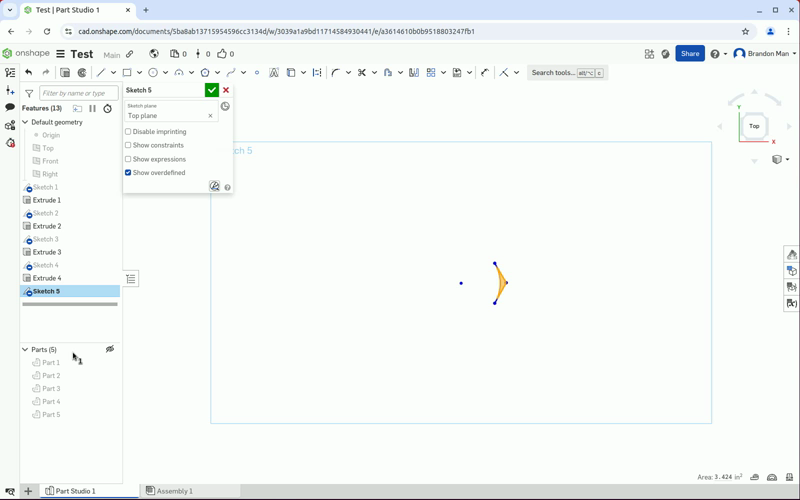
key(shift+y)
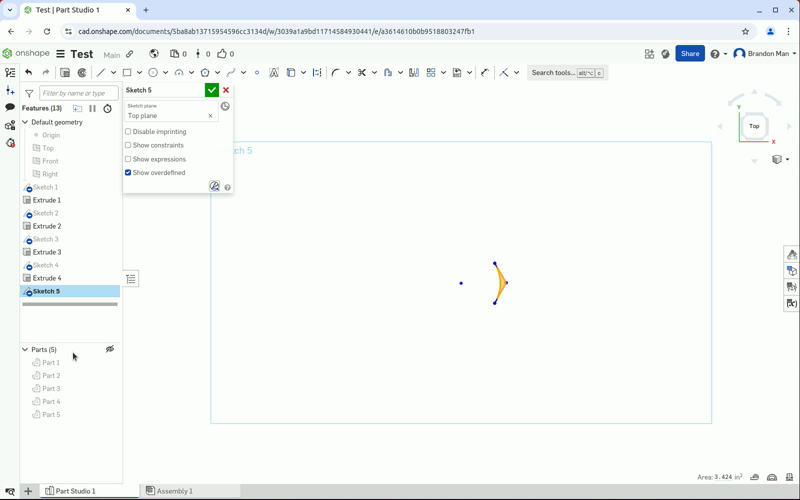
key(shift+e)
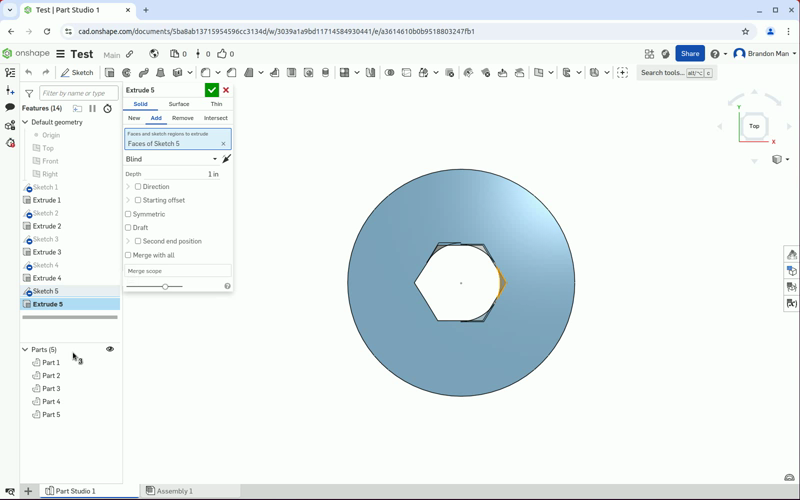
mouse_move(143, 106)
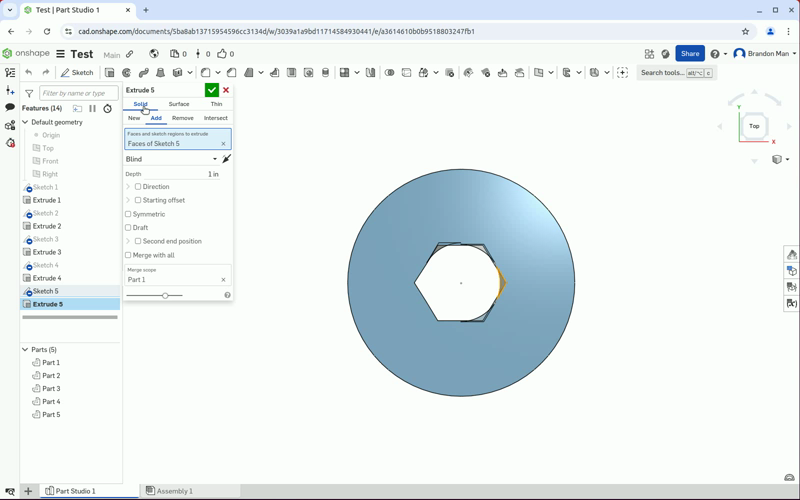
click(143, 106)
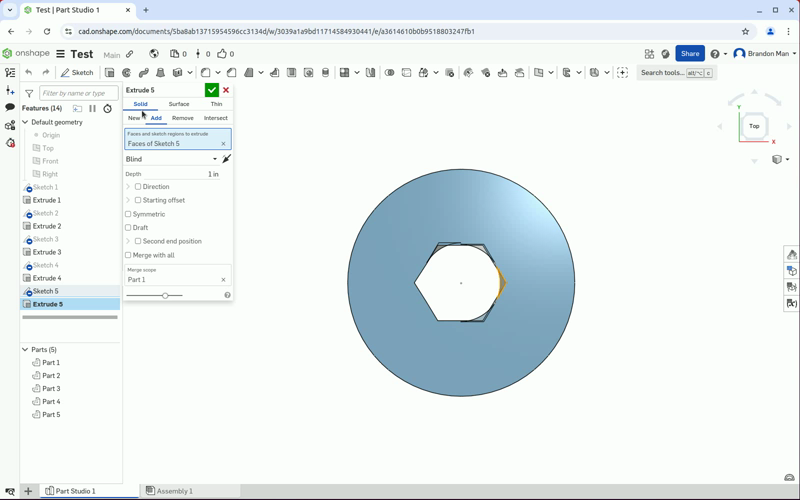
mouse_move(137, 120)
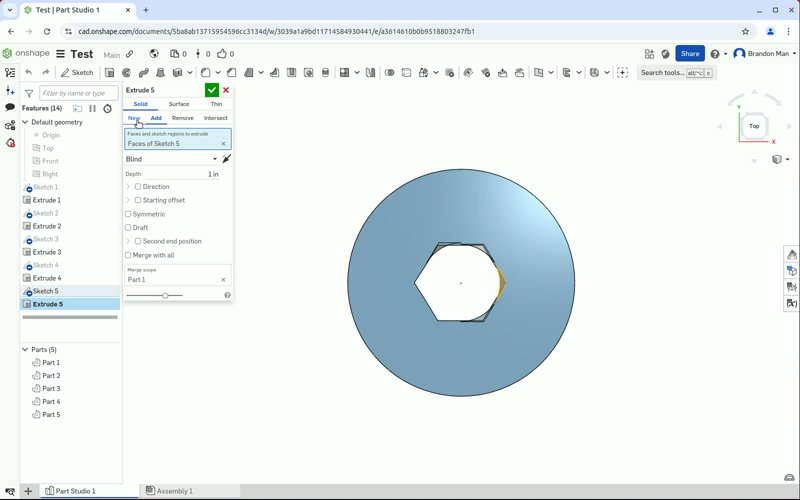
click(137, 120)
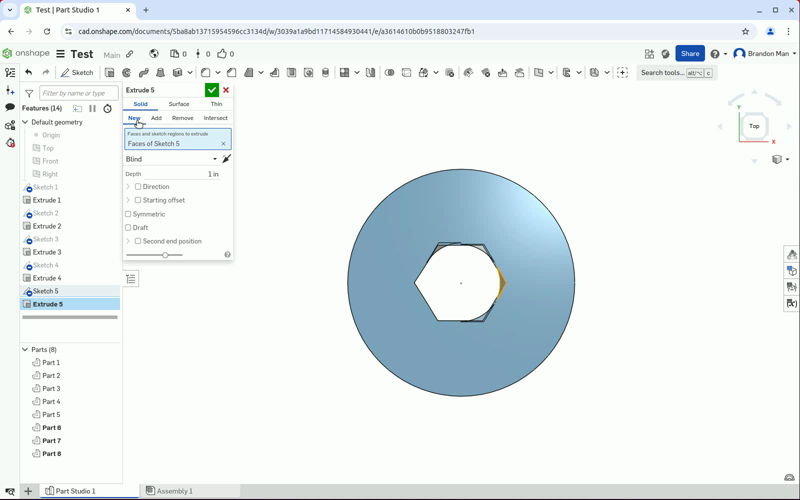
key(tab, 4)
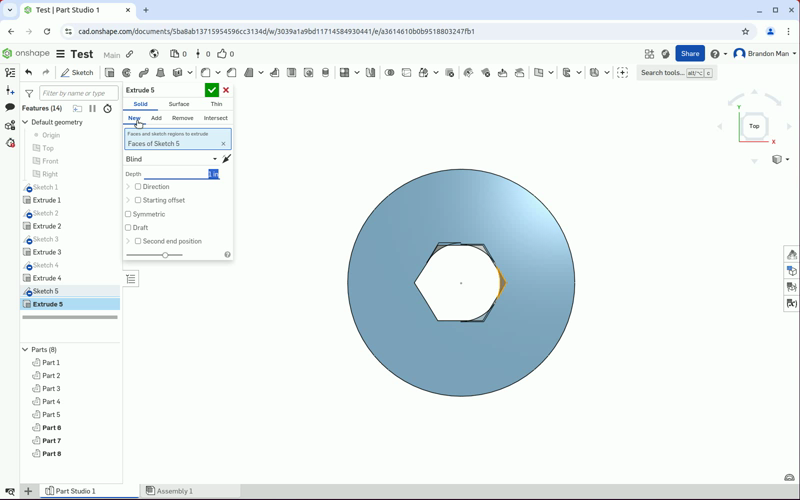
text(4.092)
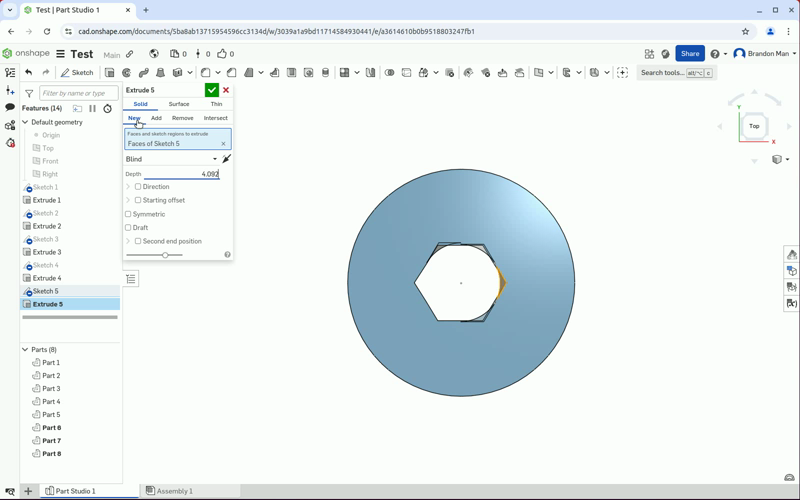
key(enter)
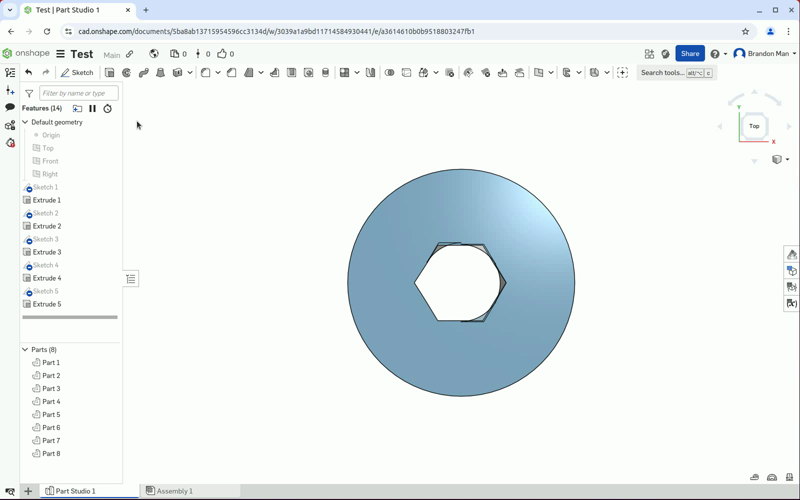
key(shift+h)
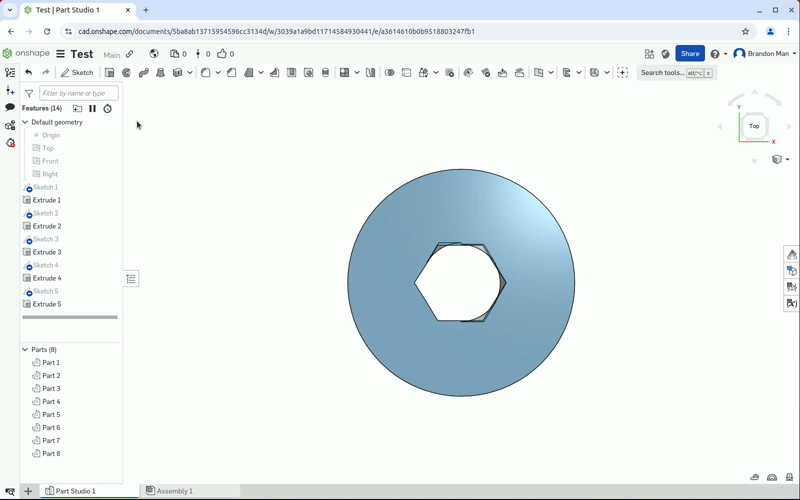
key(shift+h)
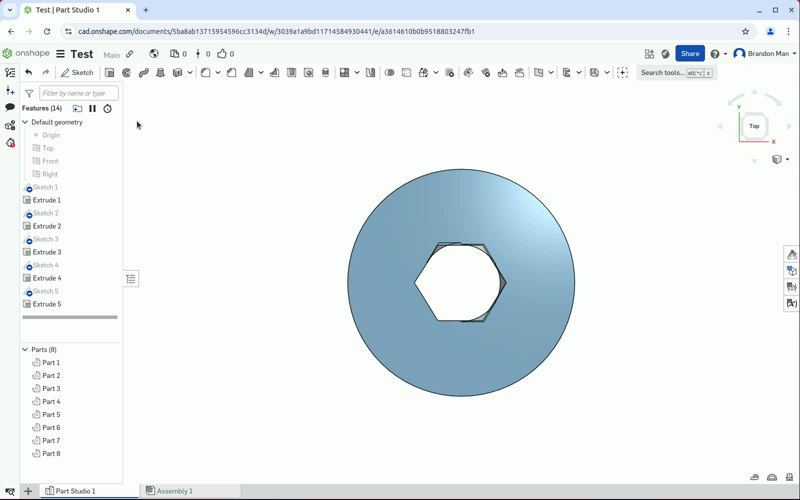
mouse_move(73, 189)
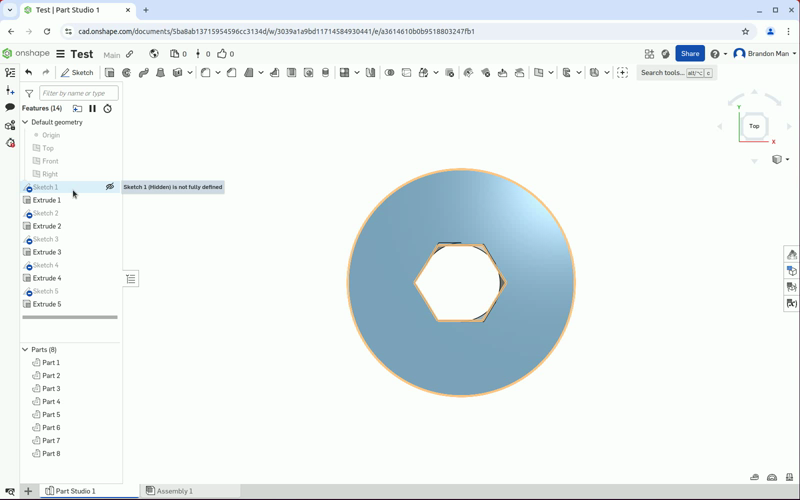
click(73, 189)
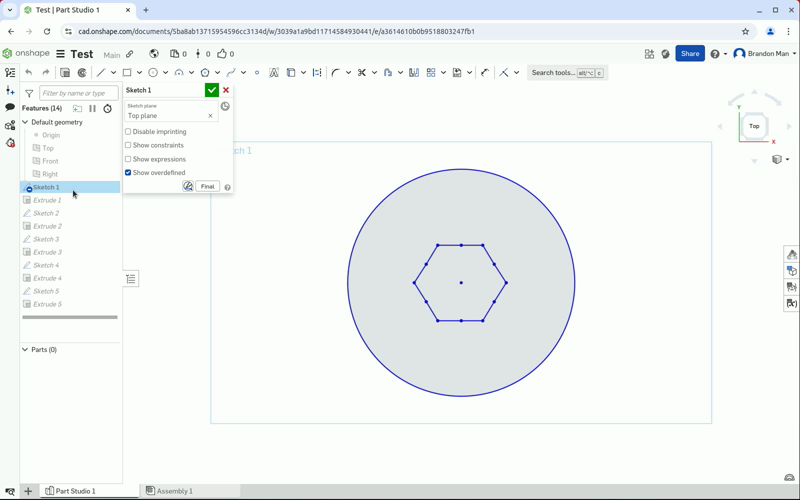
mouse_move(229, 92)
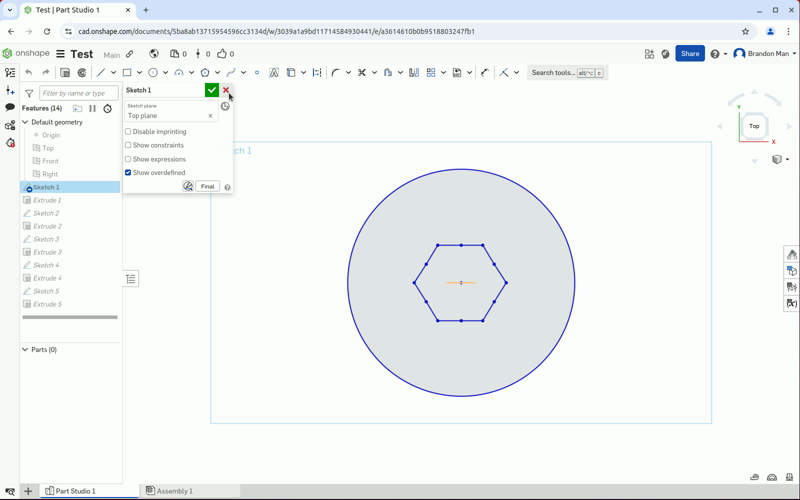
click(229, 92)
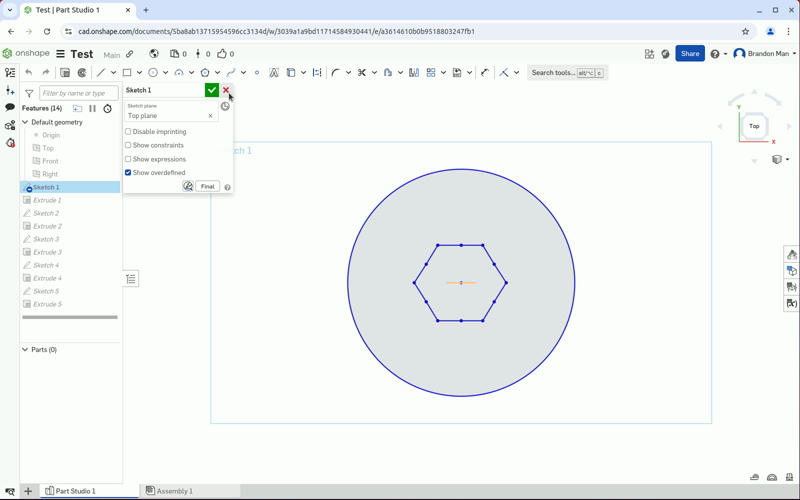
key(shift+s)
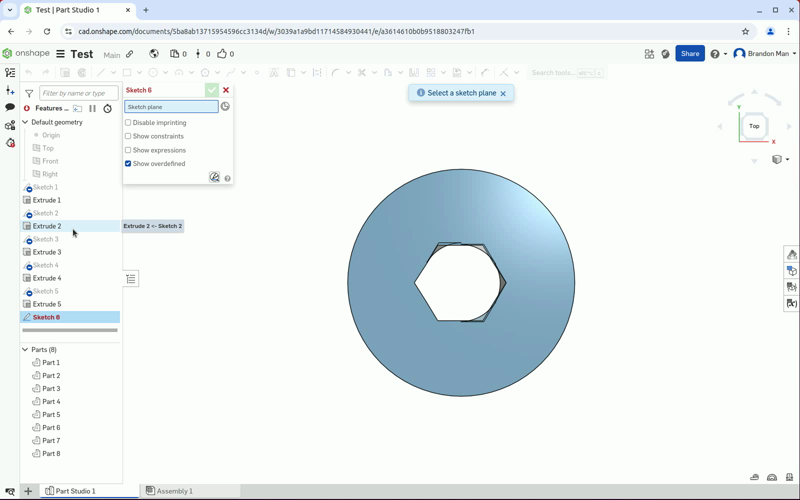
scroll(3)
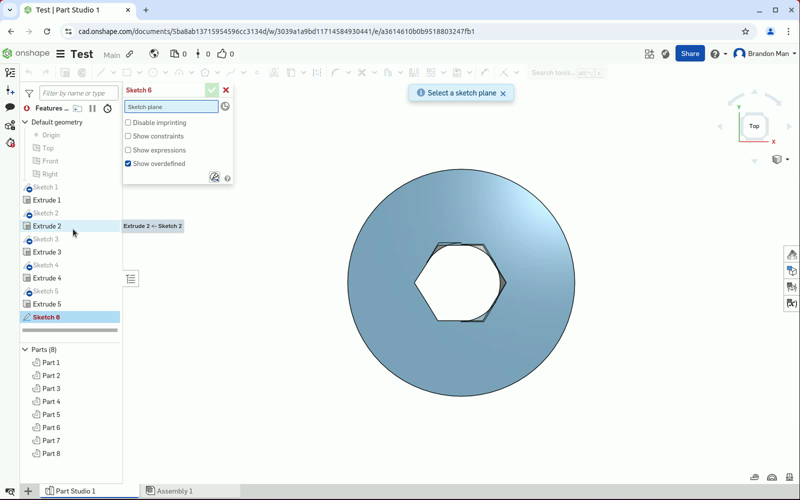
mouse_move(73, 150)
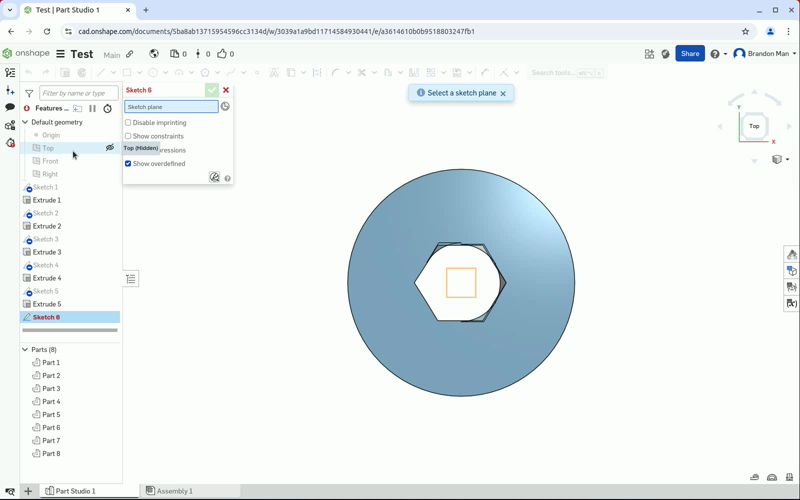
click(73, 150)
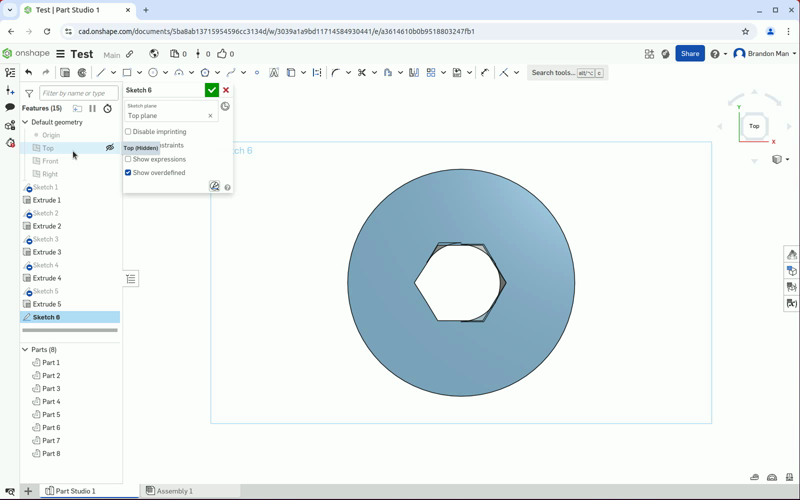
mouse_move(73, 352)
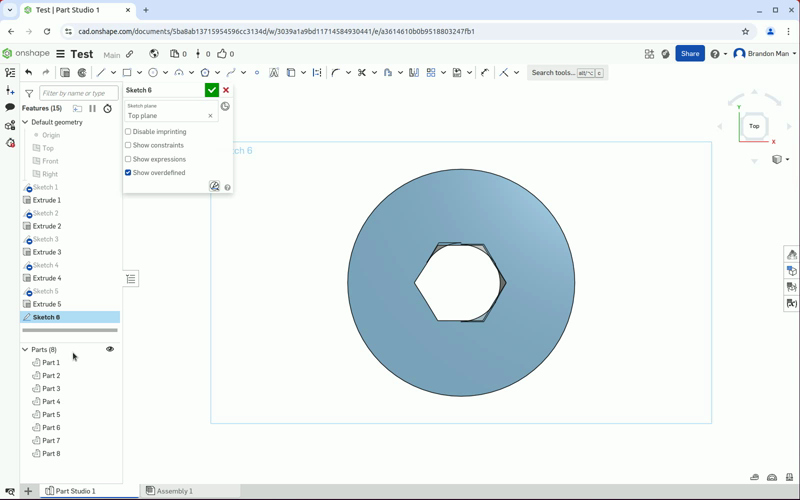
key(y)
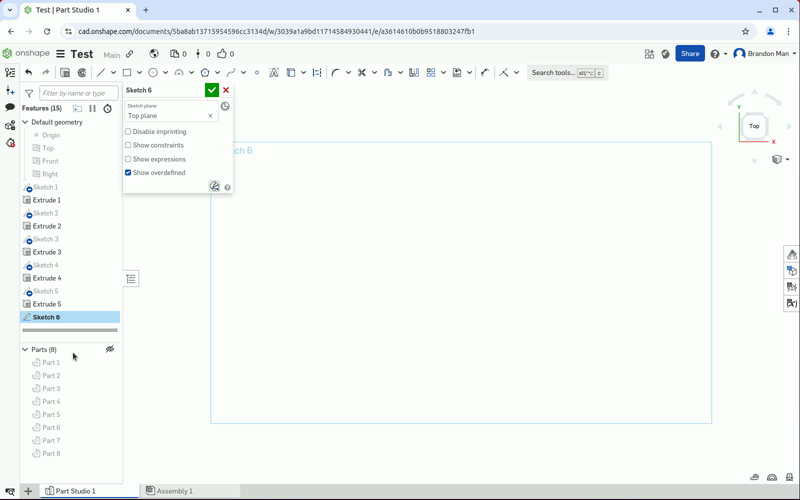
key(l)
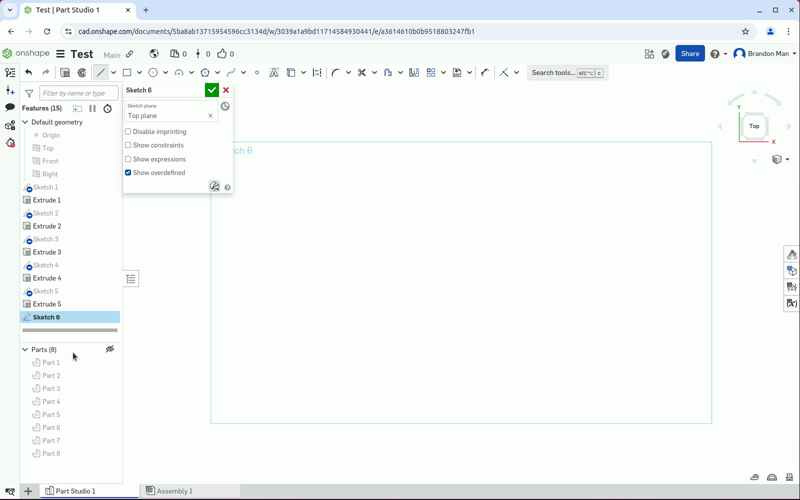
key_down(shift)
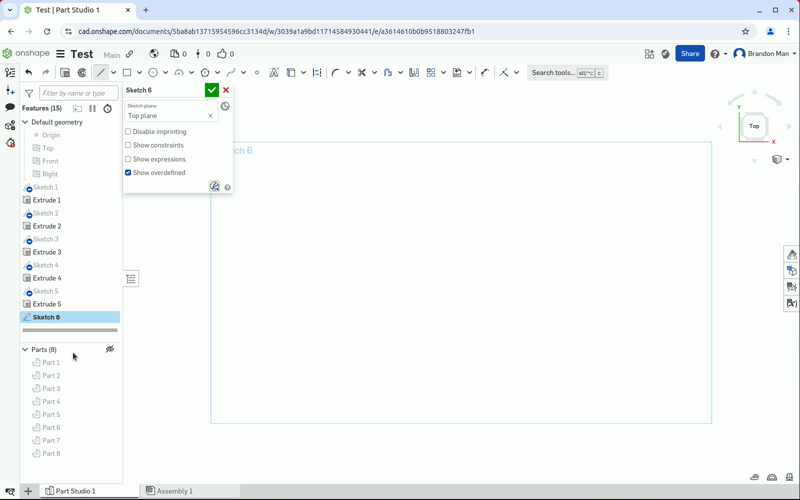
mouse_move(426, 303)
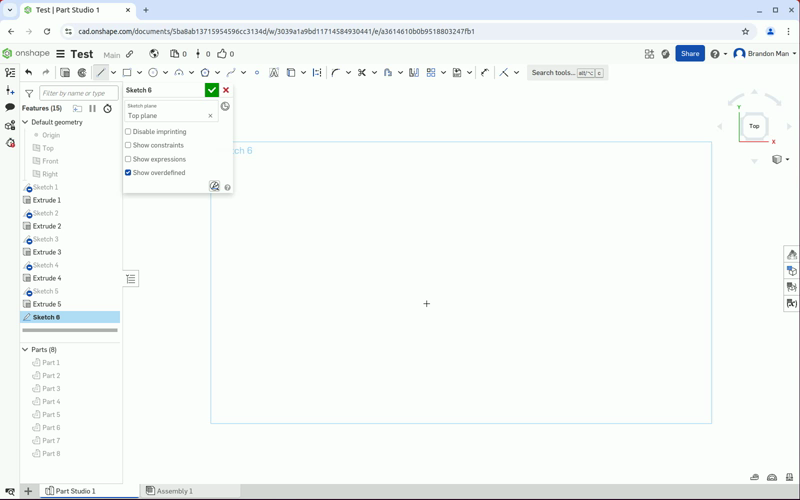
click(426, 303)
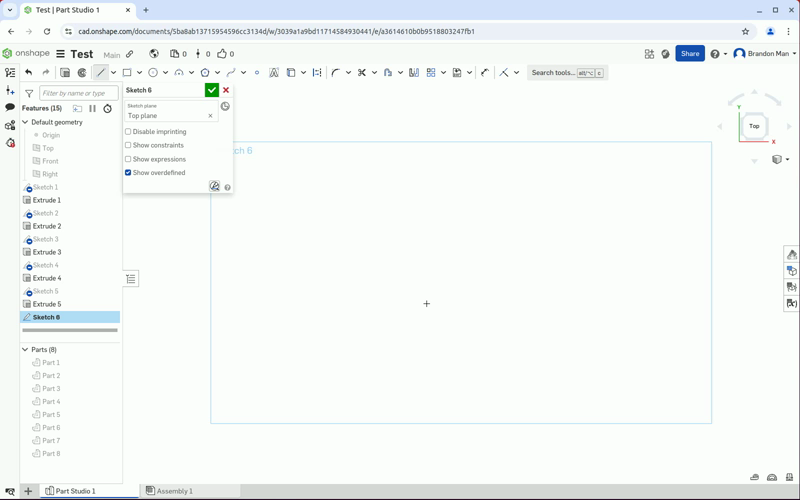
key_up(shift)
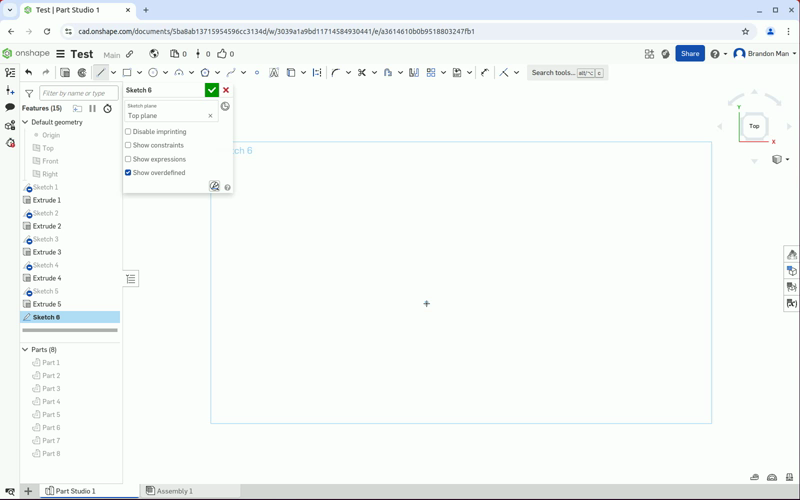
key_down(shift)
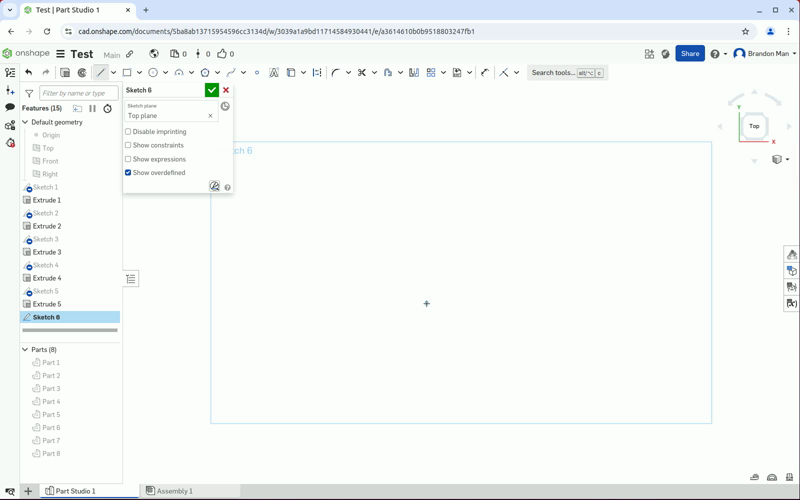
mouse_move(456, 303)
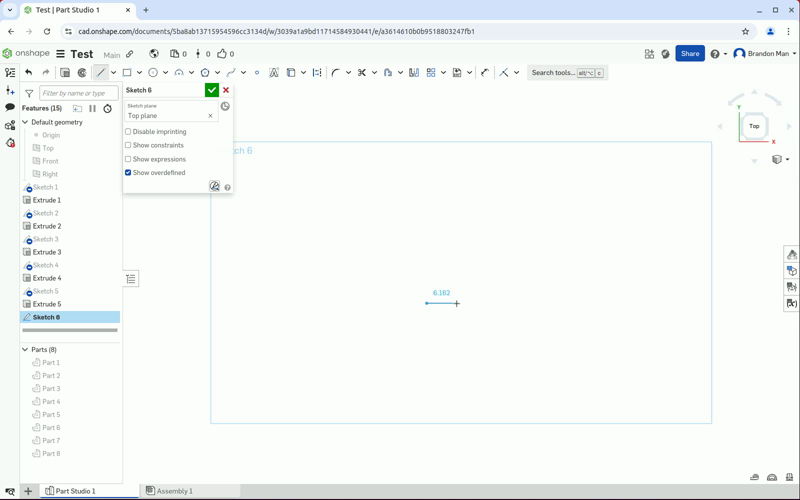
mouse_move(438, 323)
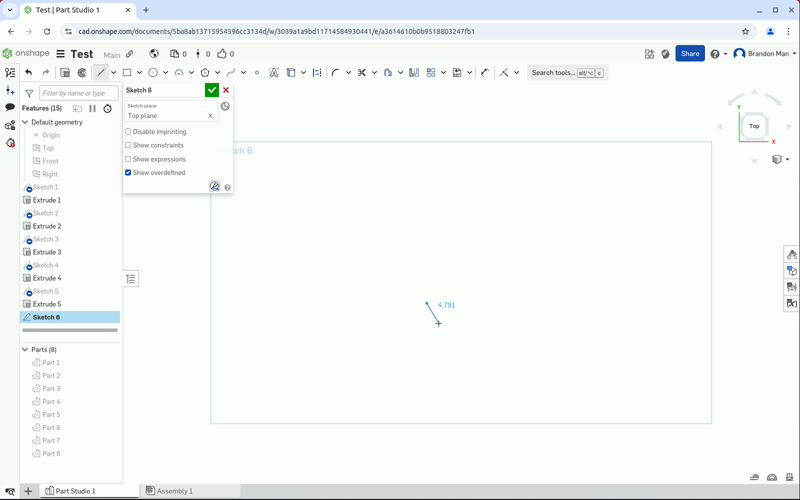
click(438, 323)
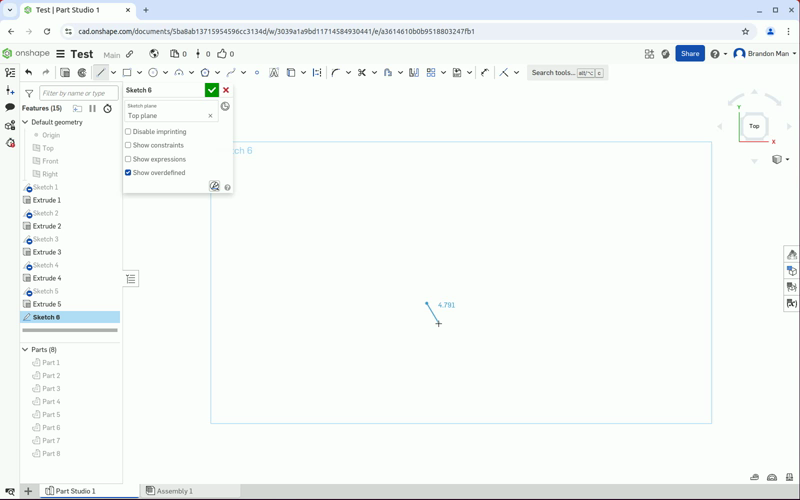
key_up(shift)
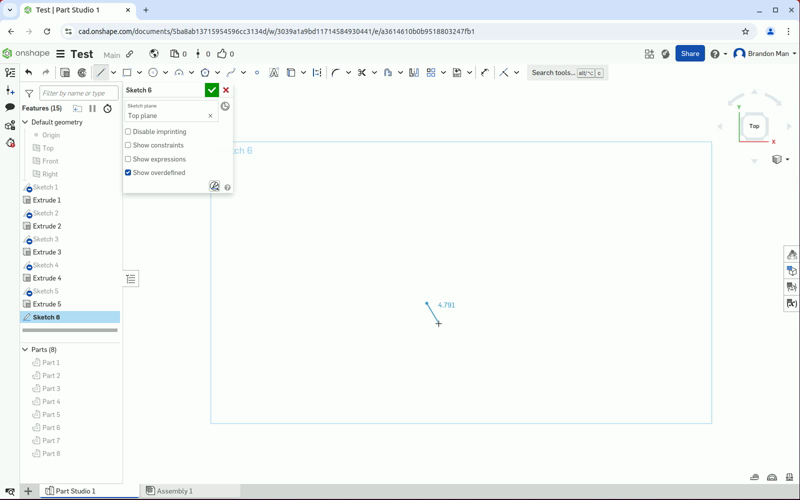
key_down(shift)
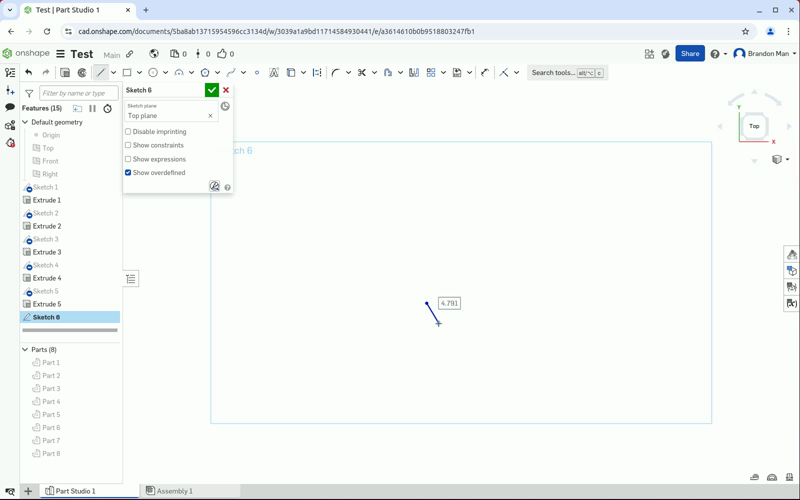
mouse_move(468, 323)
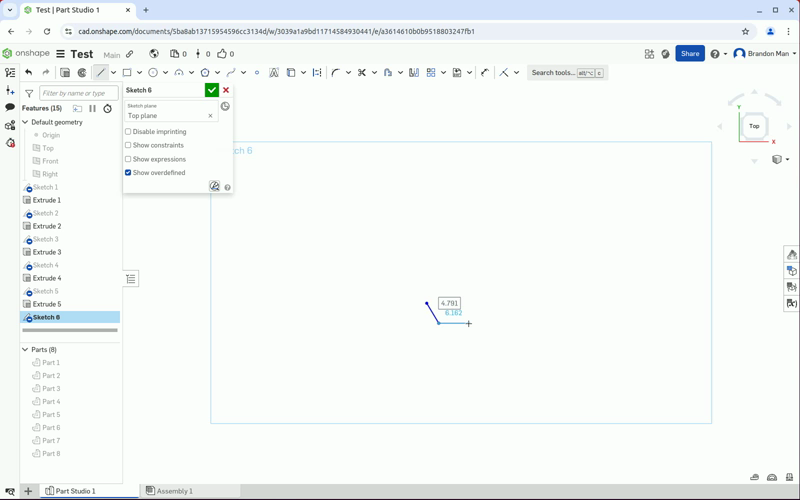
mouse_move(461, 323)
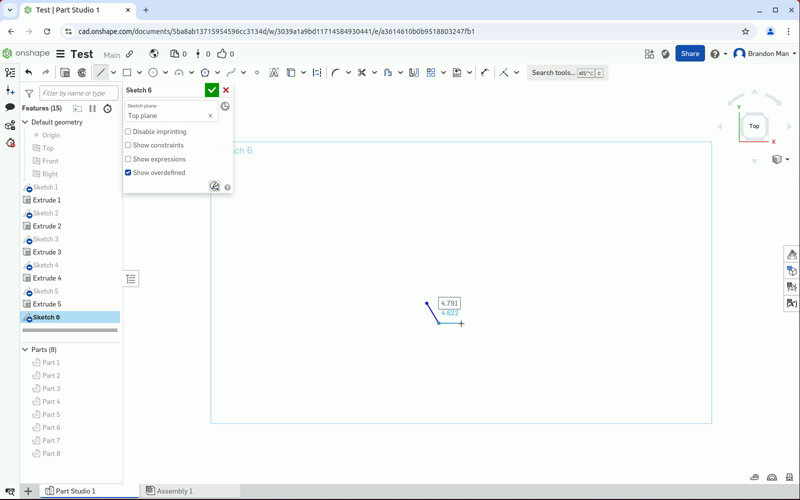
click(461, 323)
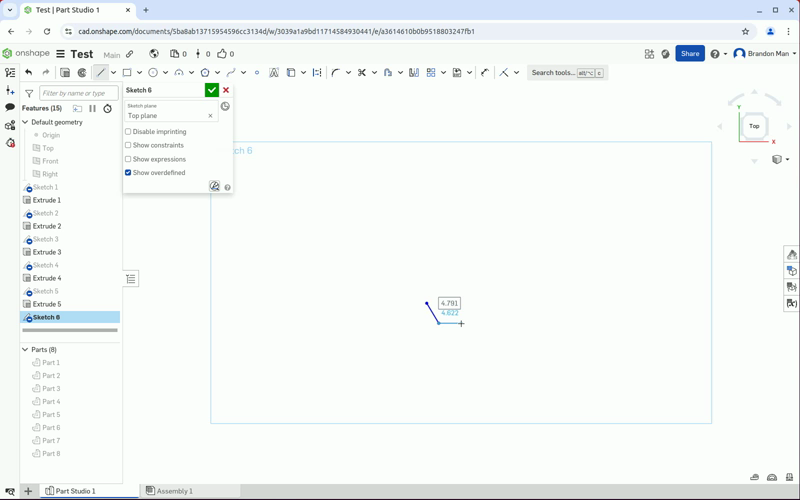
key_up(shift)
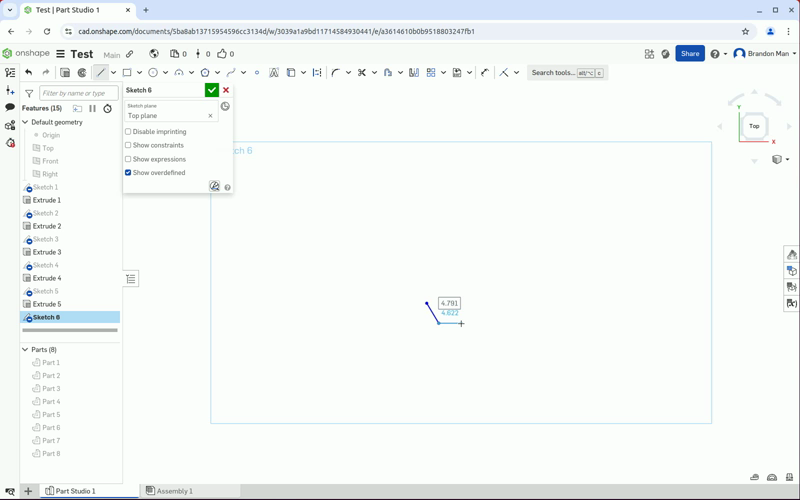
key(esc)
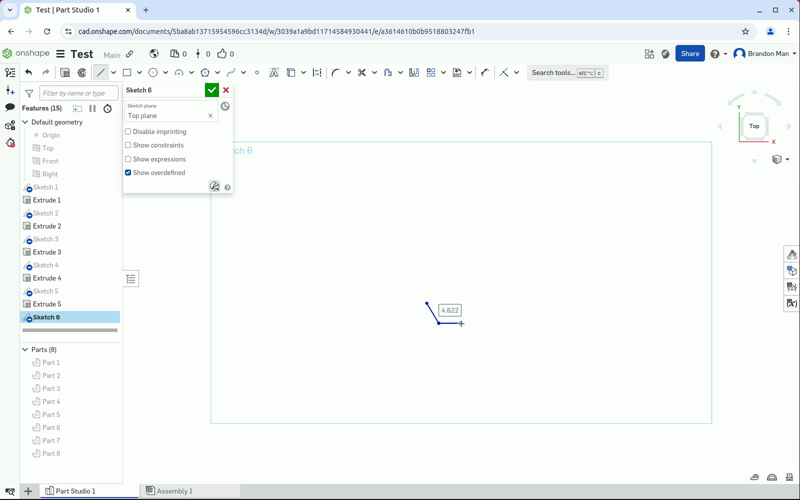
key(a)
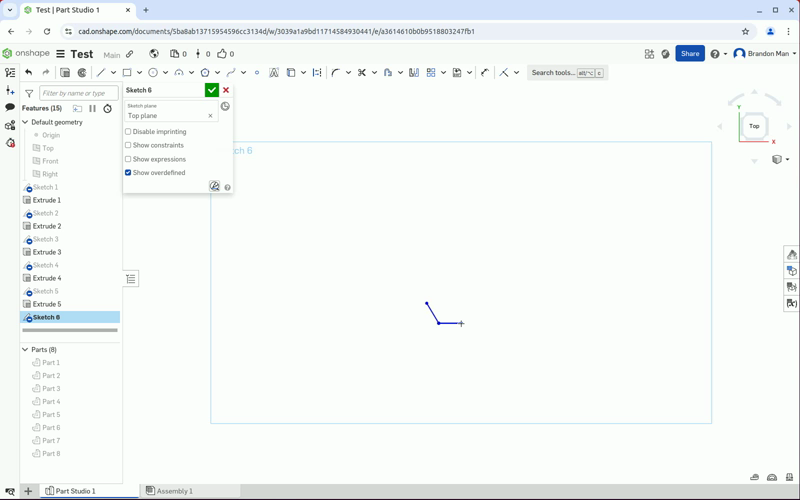
mouse_move(461, 323)
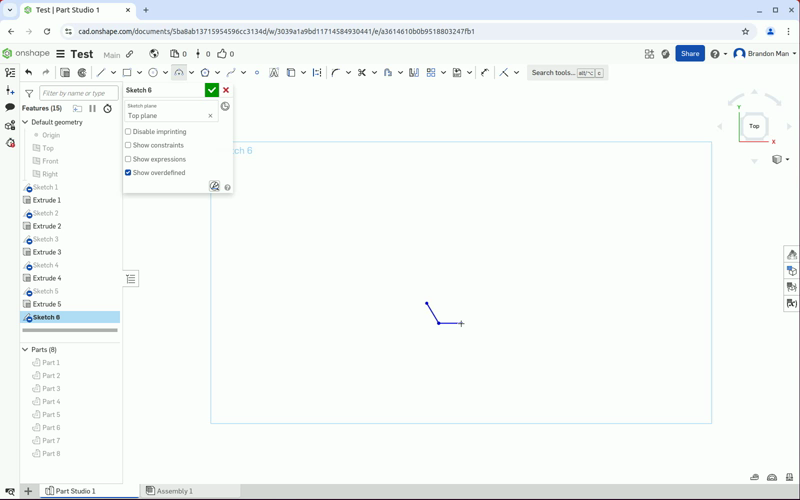
click(461, 323)
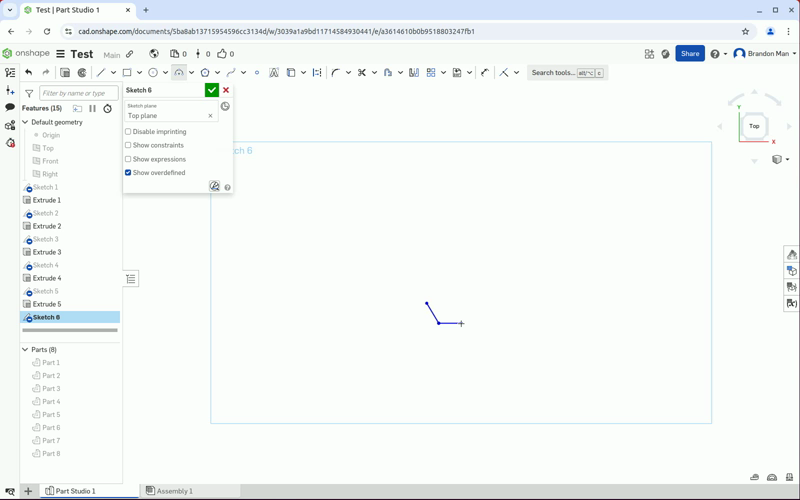
mouse_move(426, 303)
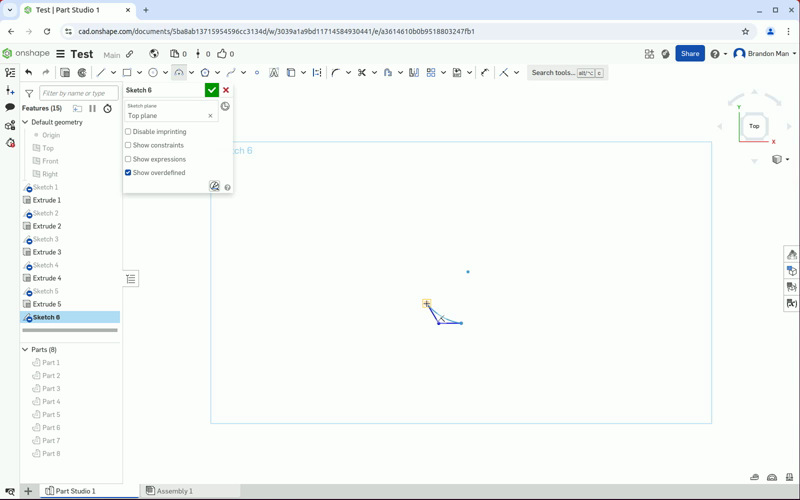
click(426, 303)
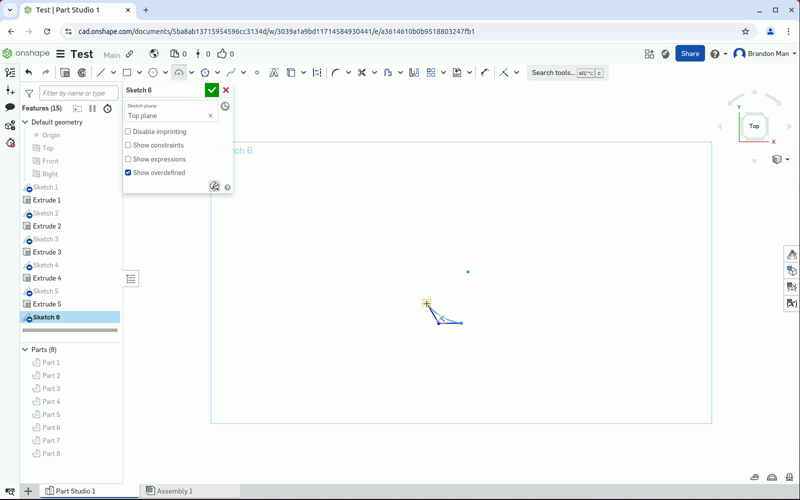
key_down(shift)
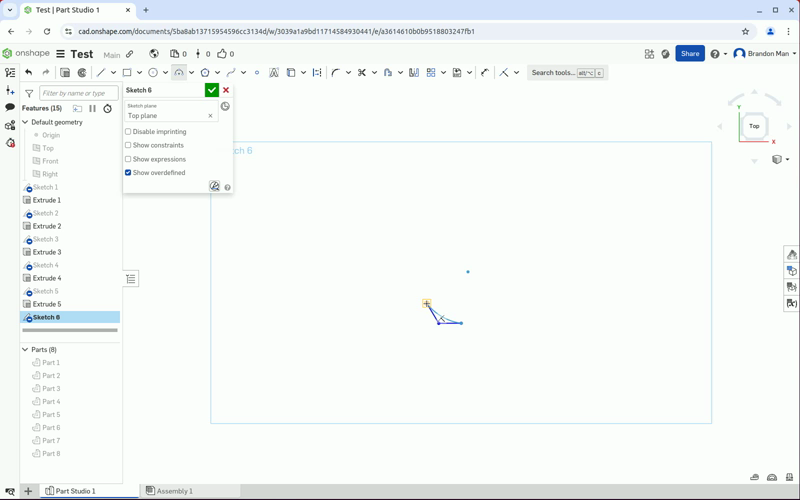
mouse_move(441, 317)
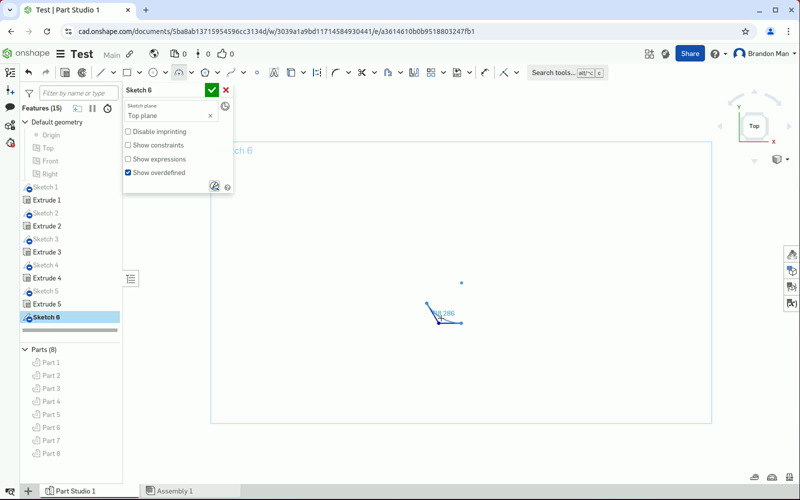
click(441, 317)
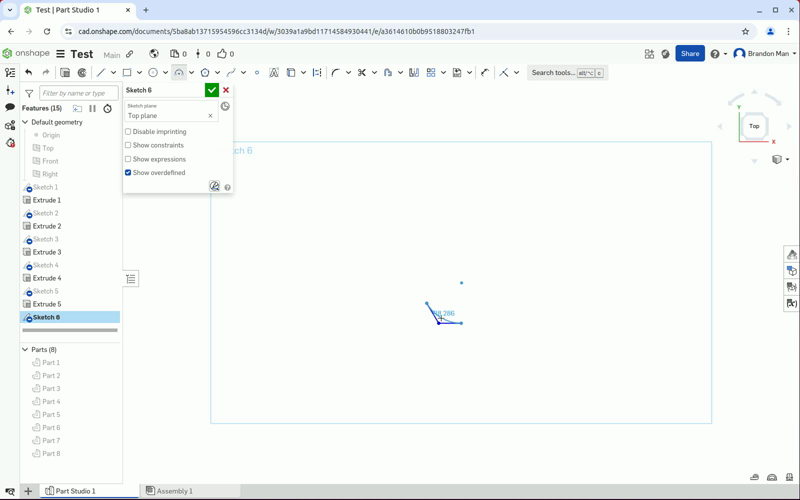
key_up(shift)
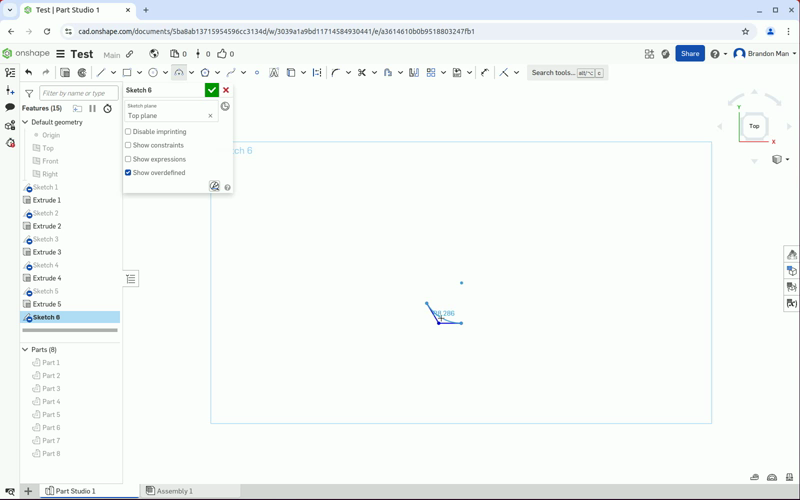
key(esc)
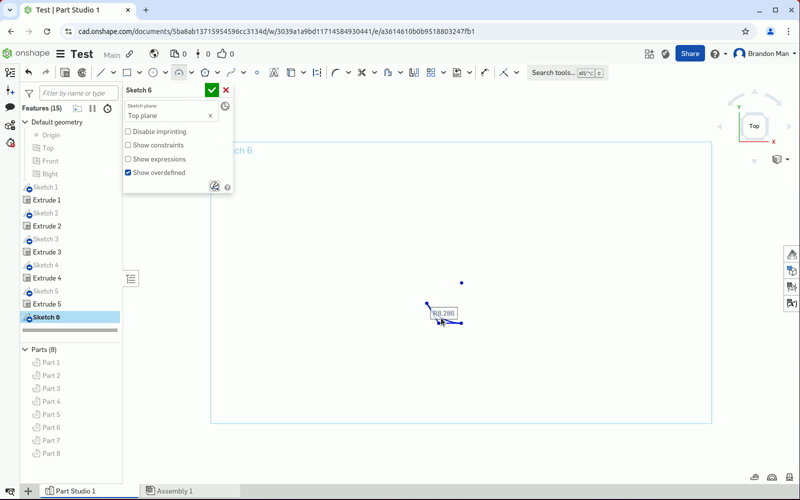
mouse_move(439, 321)
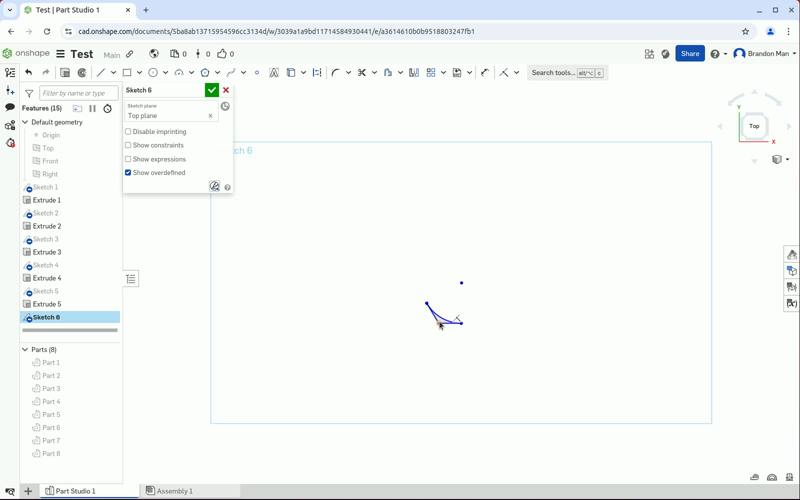
scroll(6)
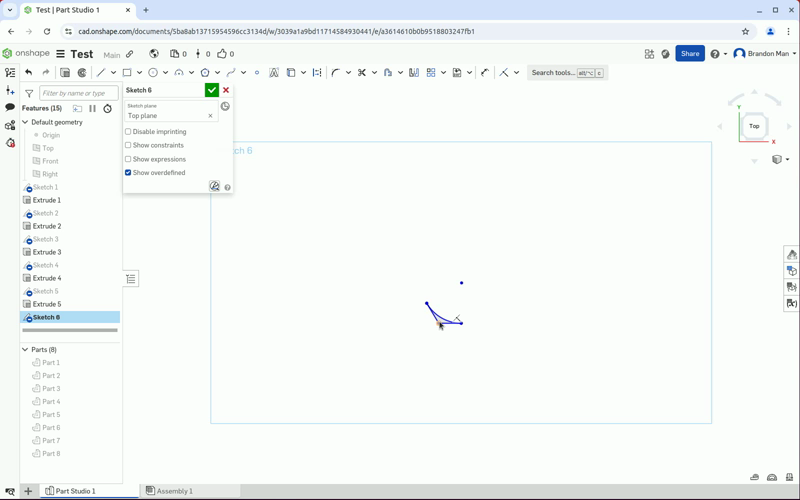
scroll(6)
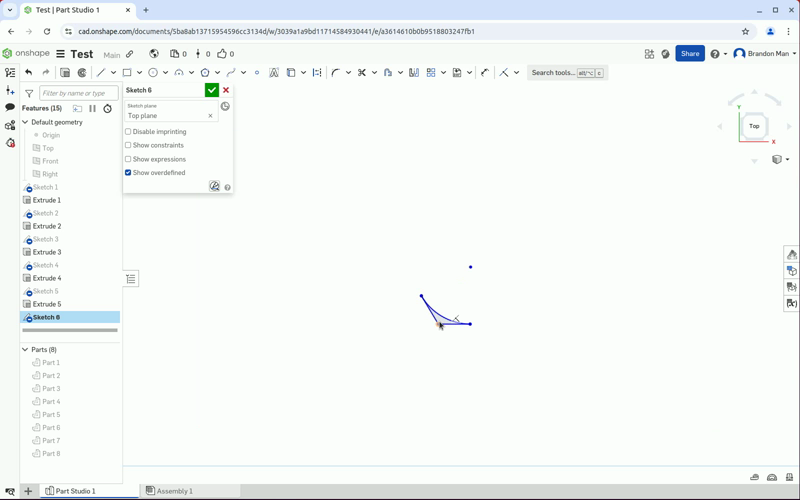
scroll(6)
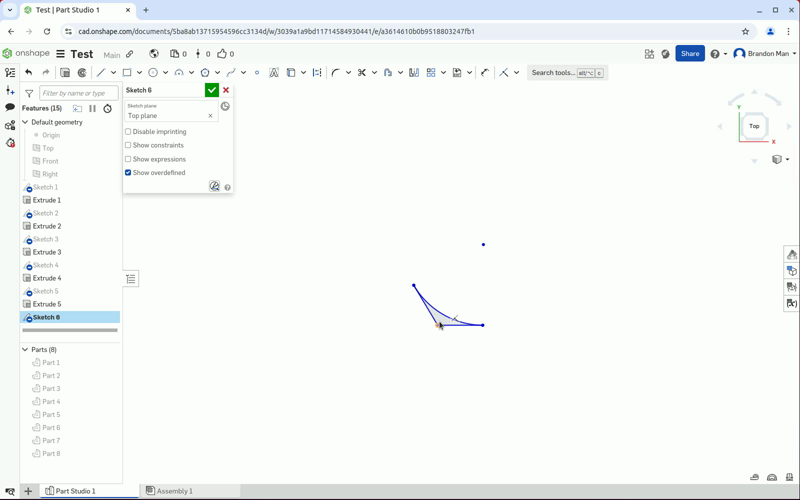
scroll(6)
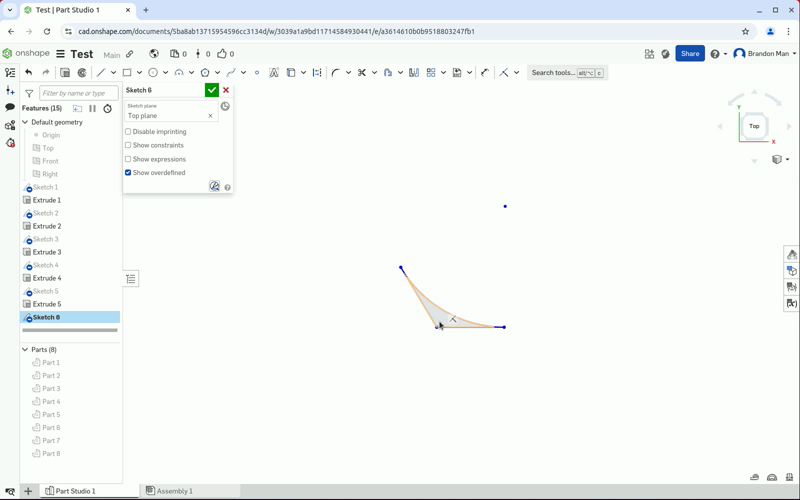
scroll(6)
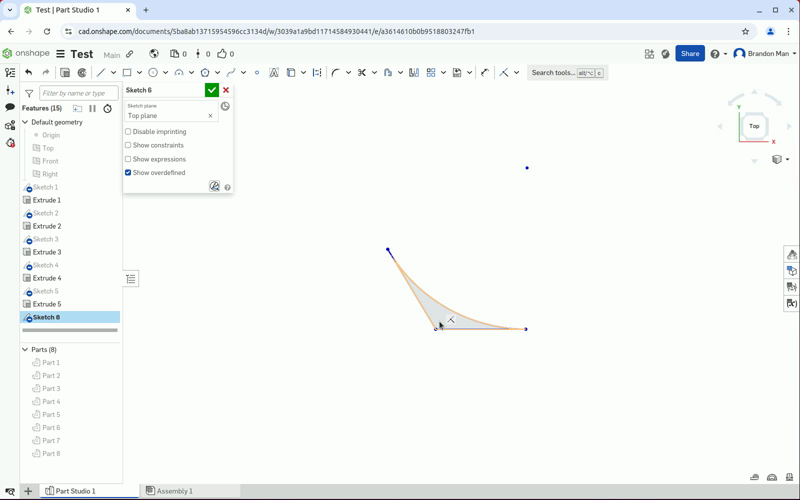
scroll(6)
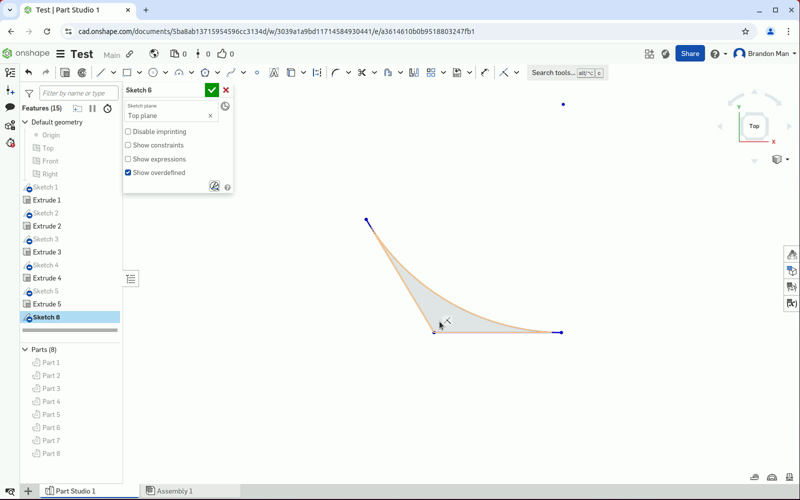
scroll(6)
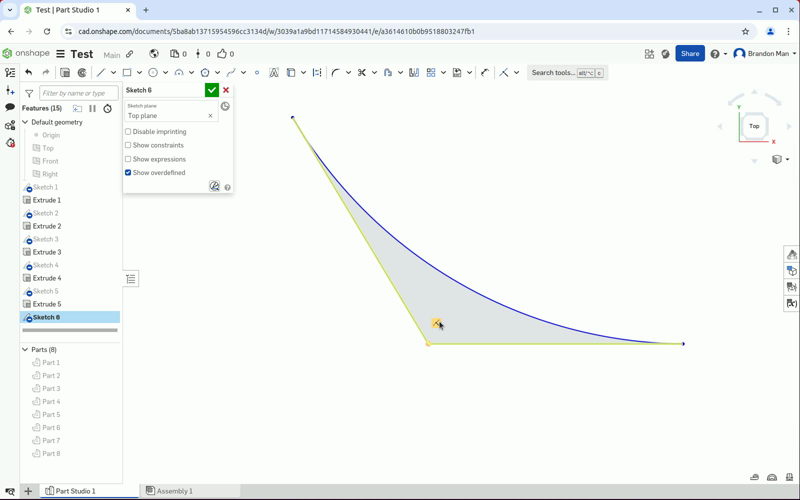
click(439, 321)
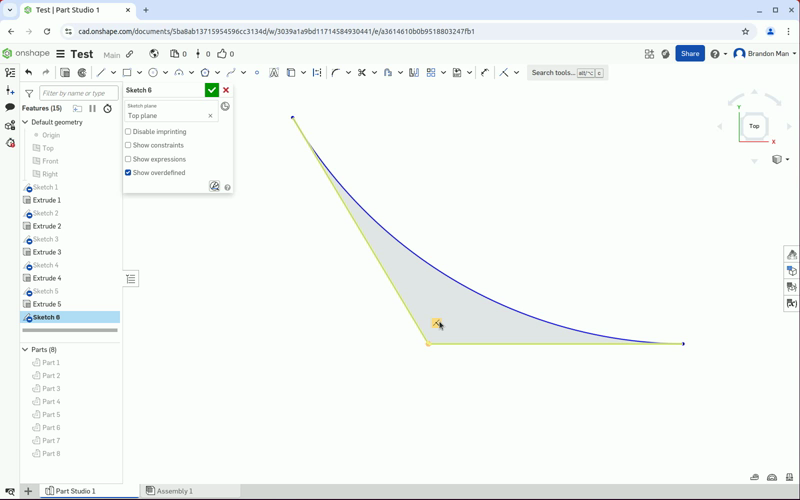
scroll(-6)
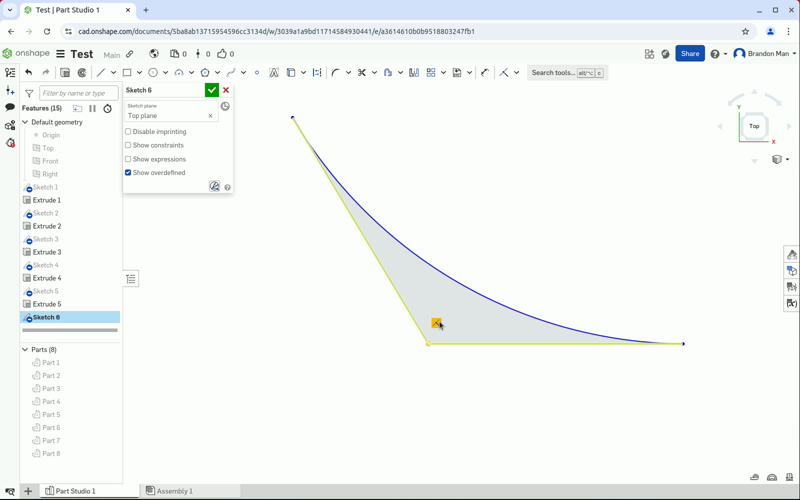
scroll(-6)
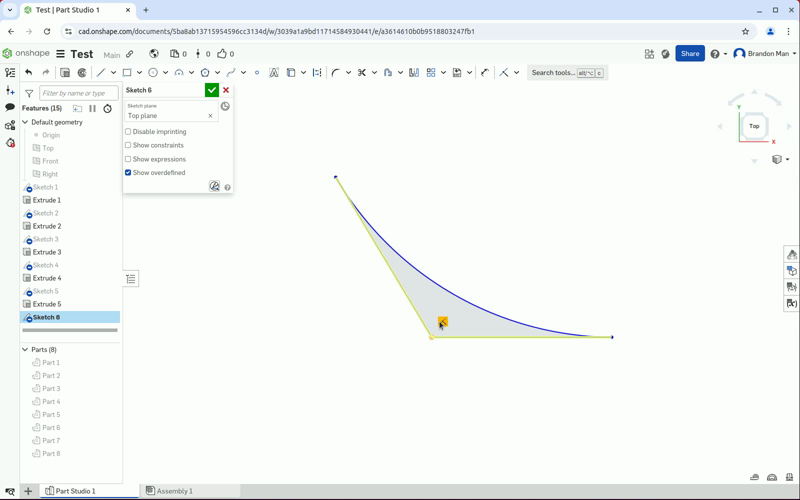
scroll(-6)
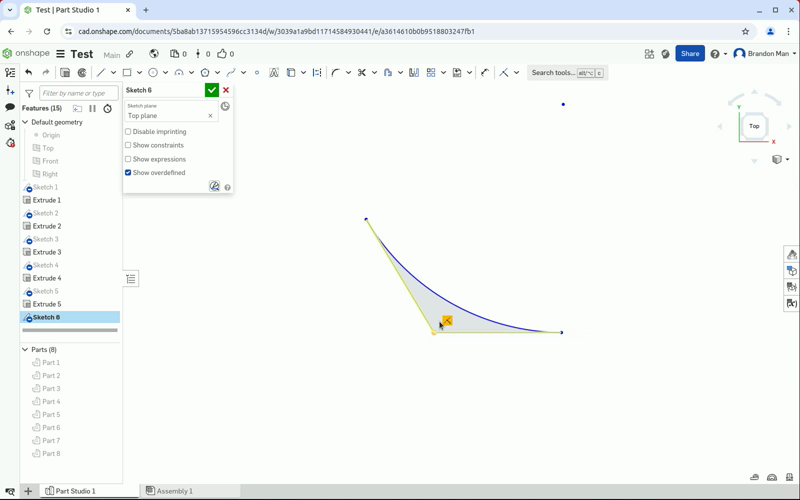
scroll(-6)
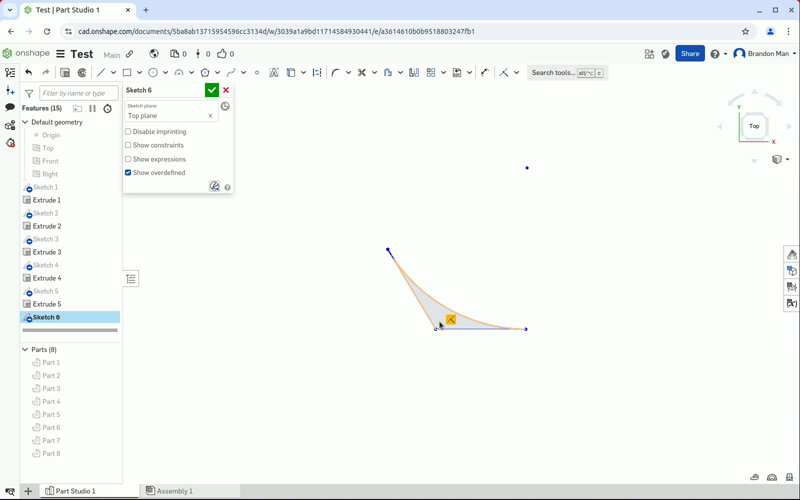
scroll(-6)
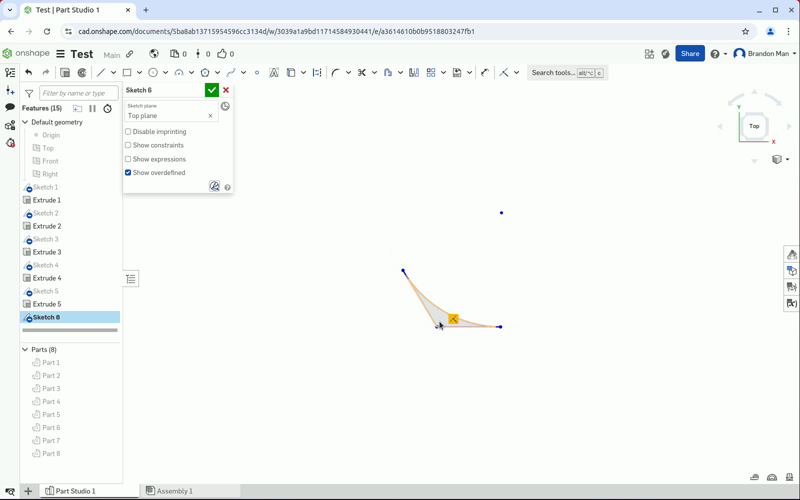
scroll(-6)
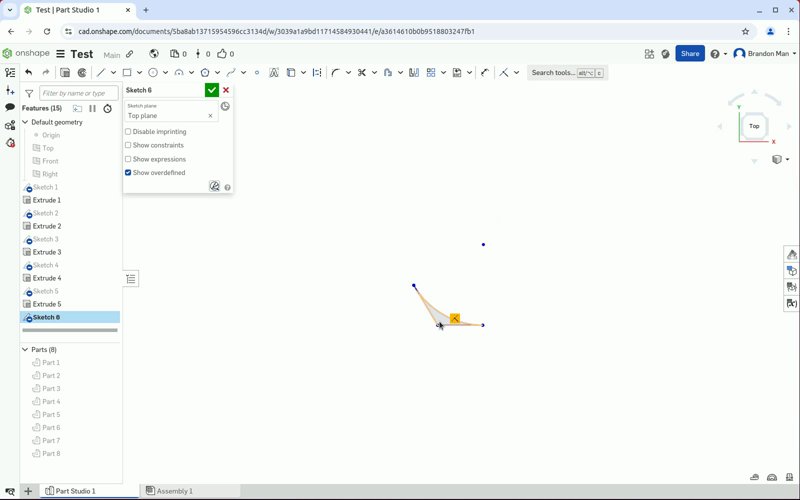
scroll(-6)
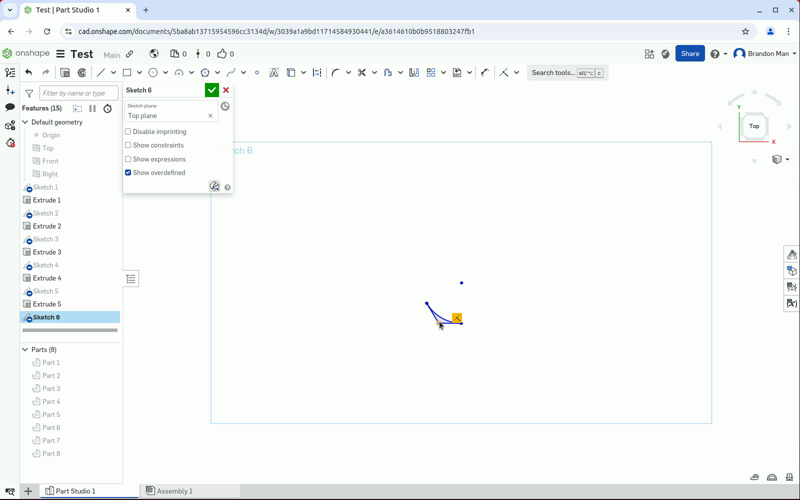
mouse_move(73, 352)
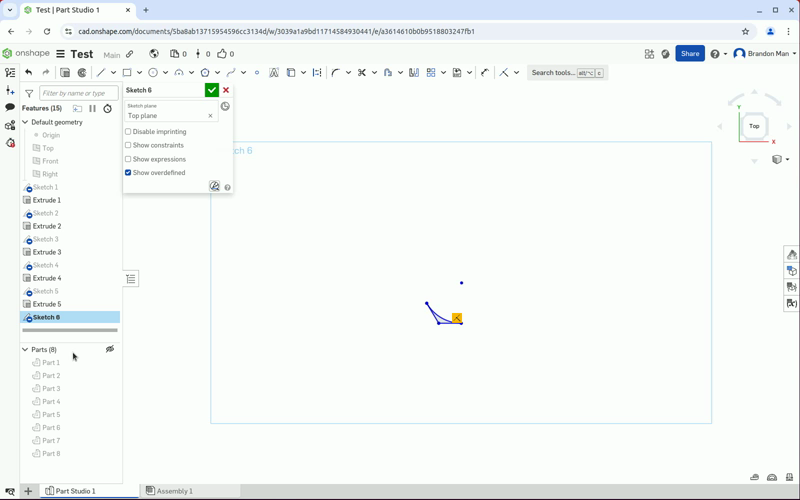
key(shift+y)
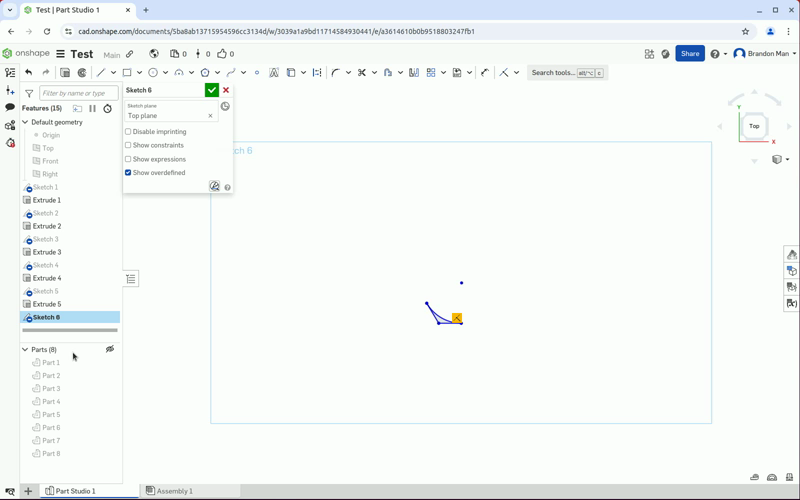
key(shift+e)
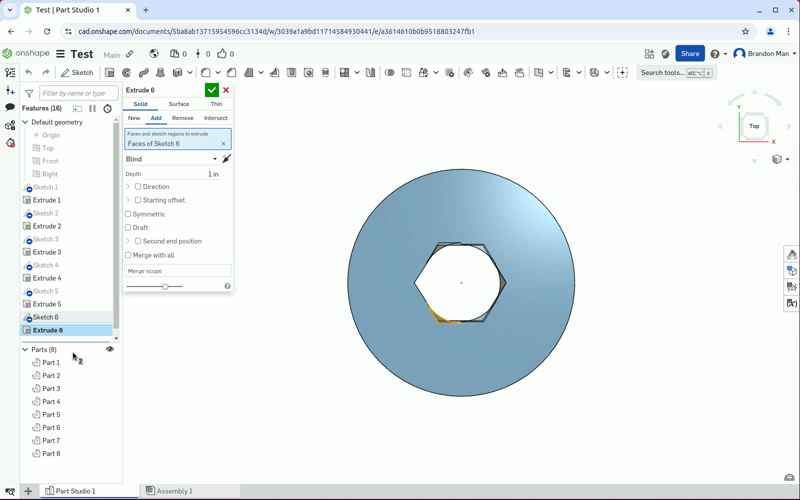
mouse_move(143, 106)
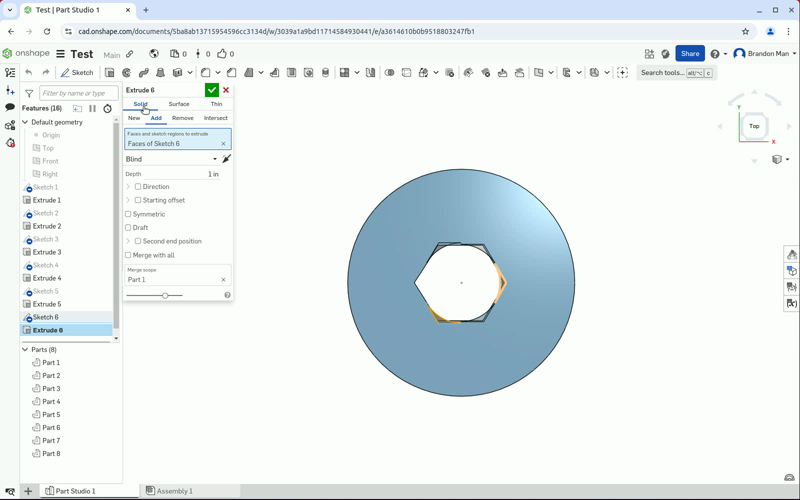
click(143, 106)
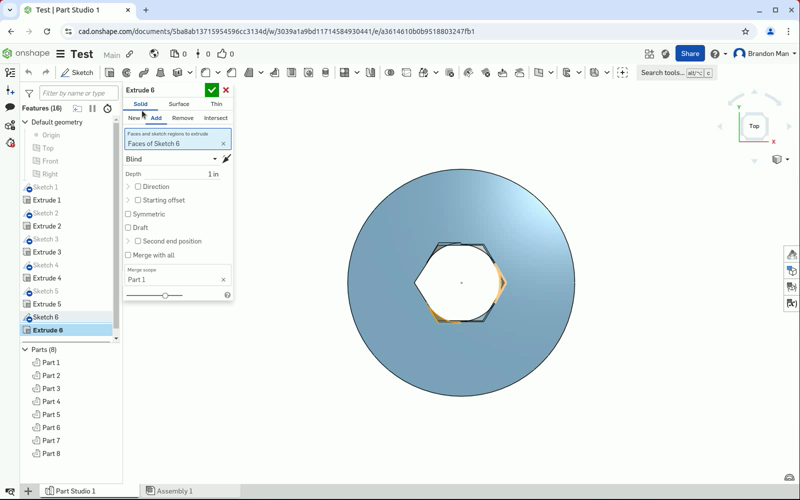
mouse_move(137, 120)
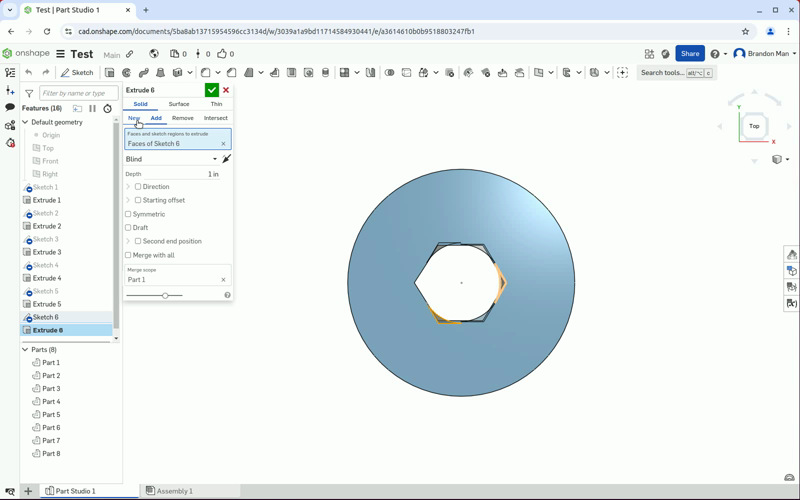
click(137, 120)
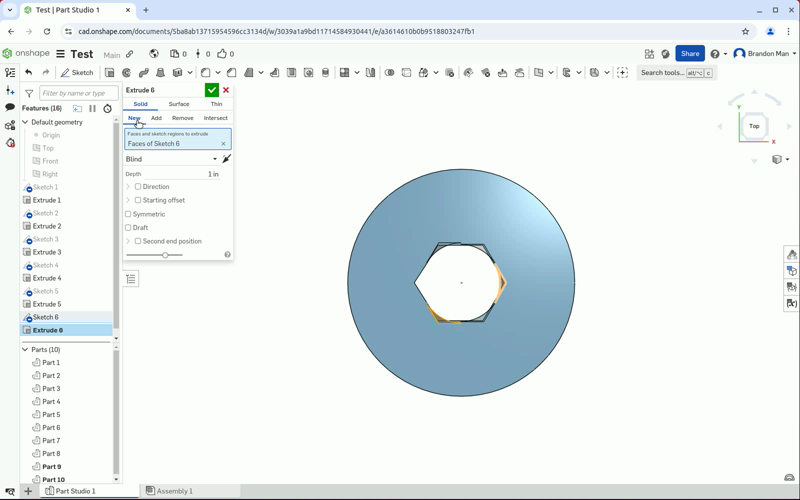
key(tab, 4)
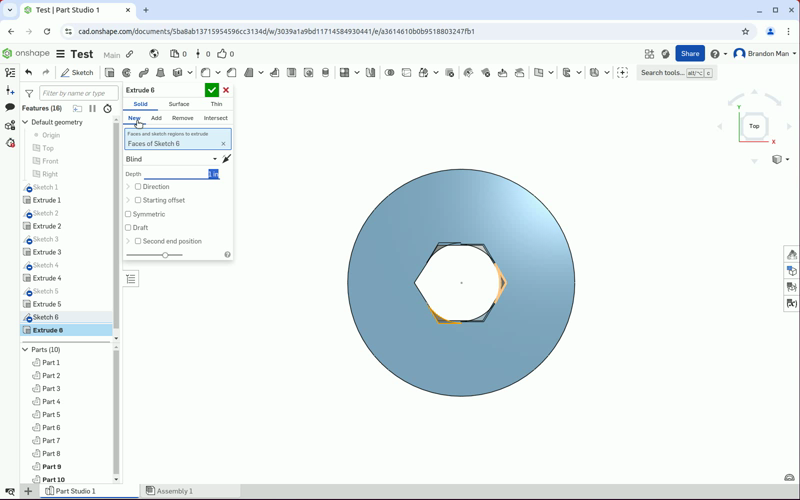
text(4.092)
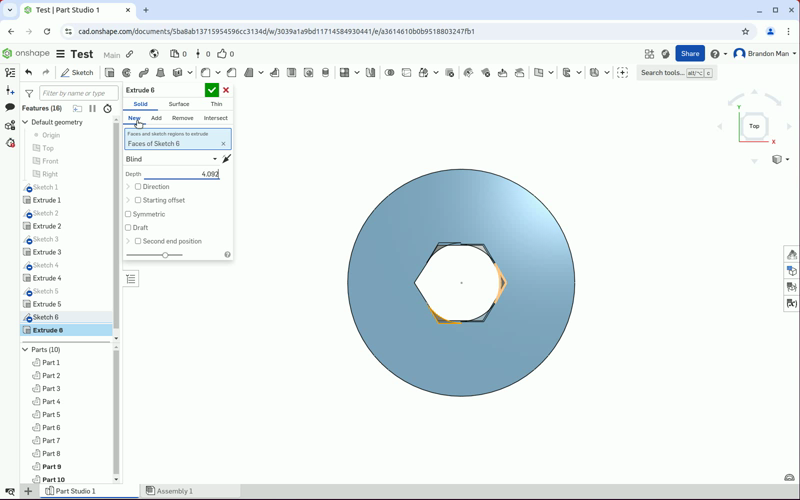
key(enter)
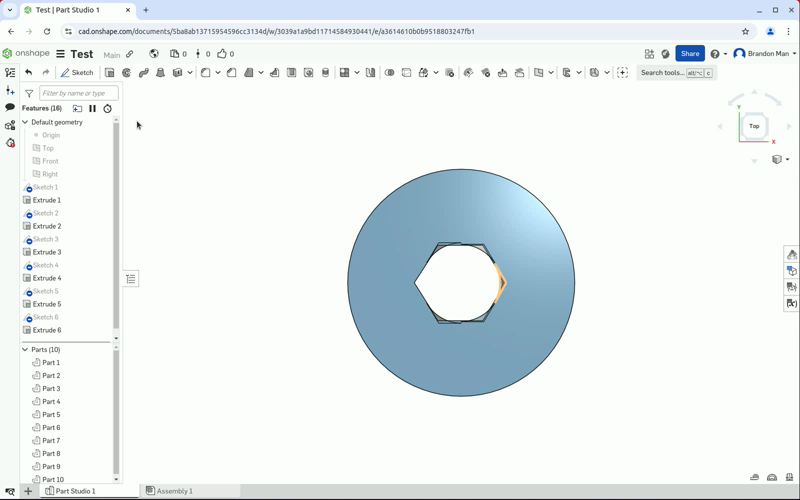
key(shift+h)
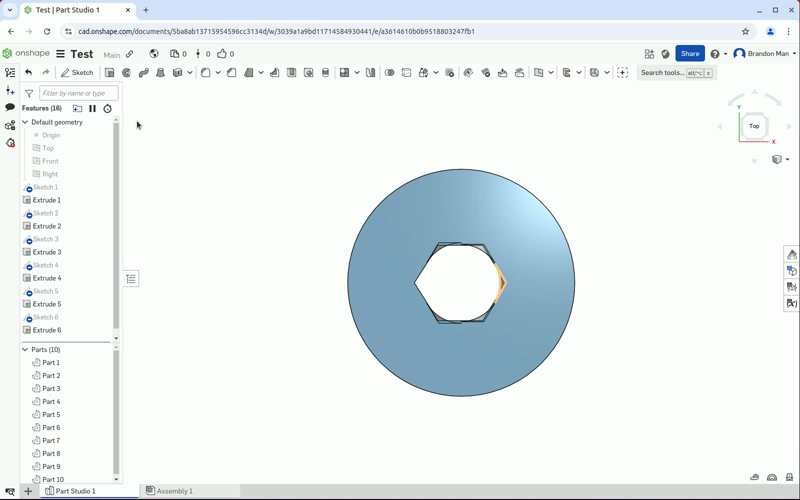
key(shift+h)
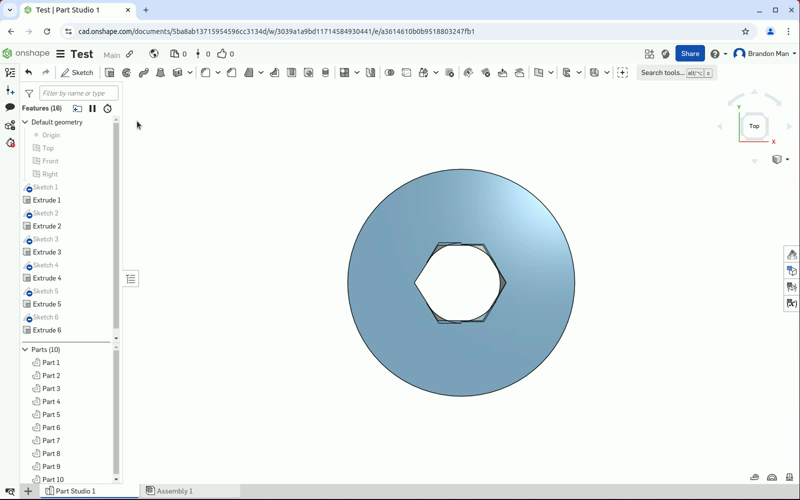
mouse_move(69, 189)
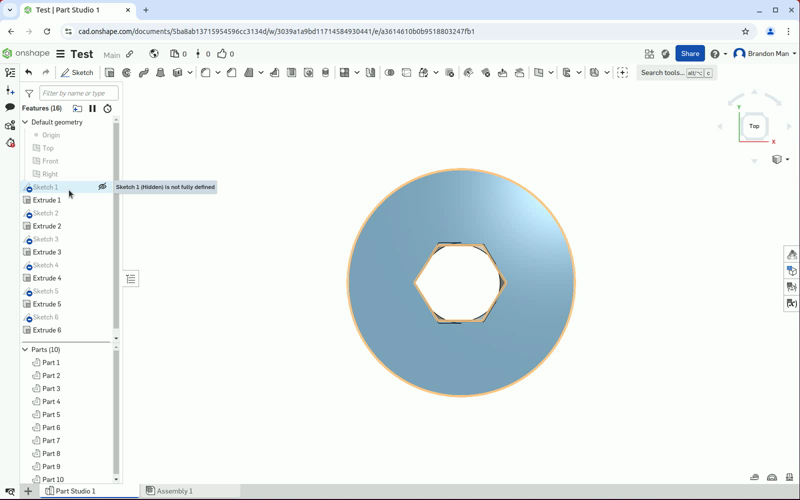
click(69, 189)
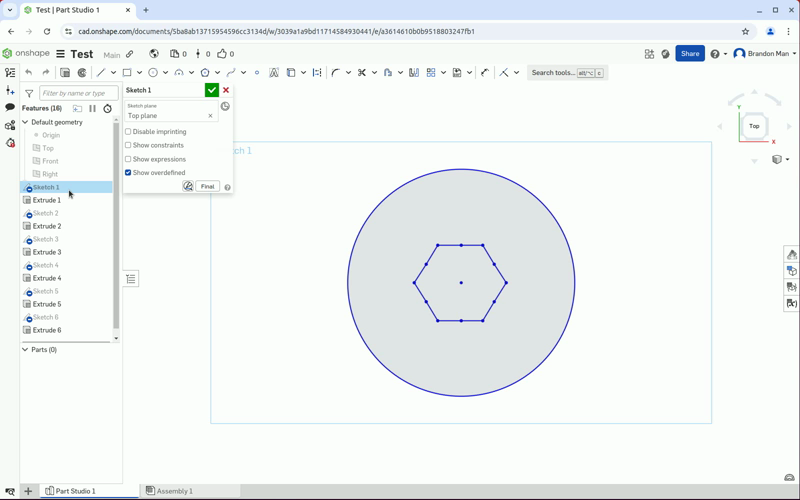
mouse_move(229, 92)
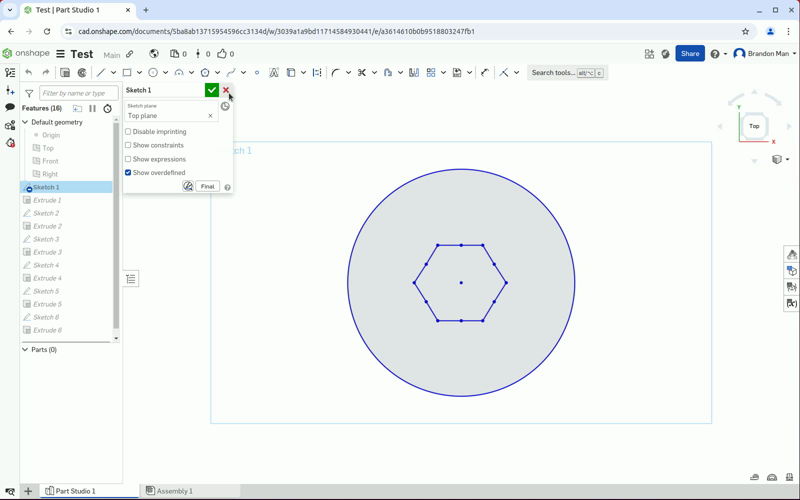
click(229, 92)
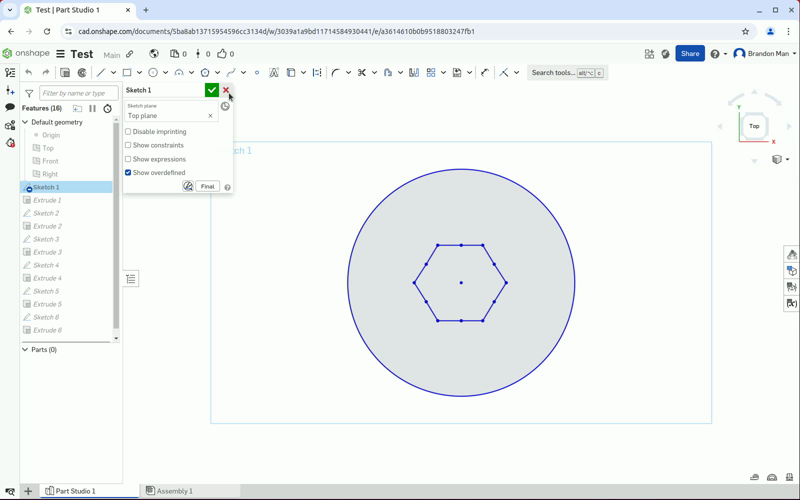
key(shift+s)
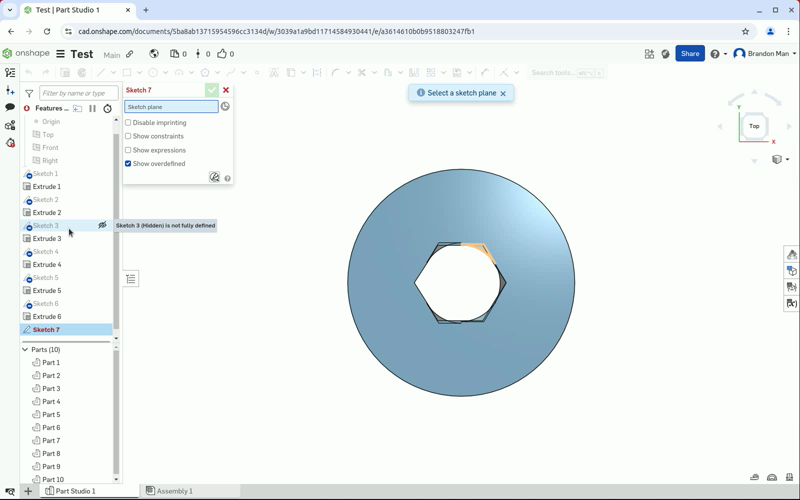
scroll(3)
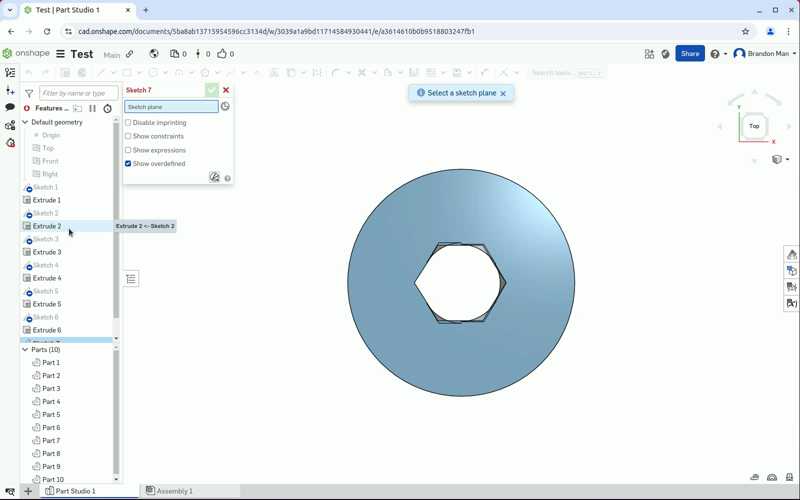
mouse_move(69, 150)
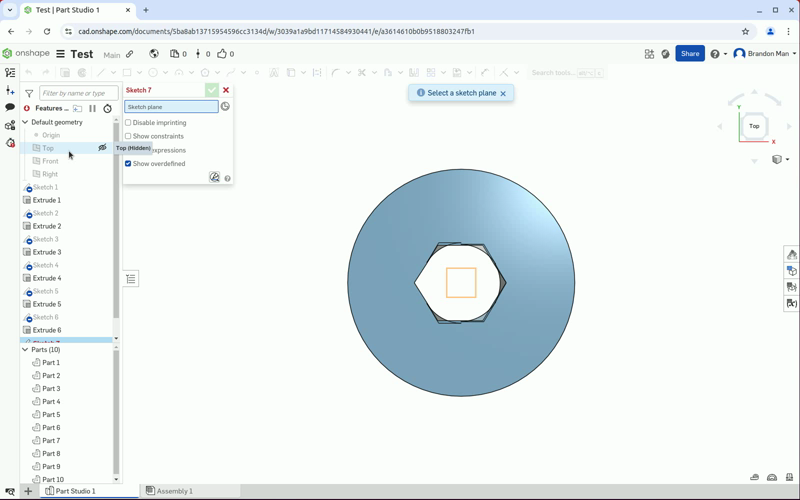
click(69, 150)
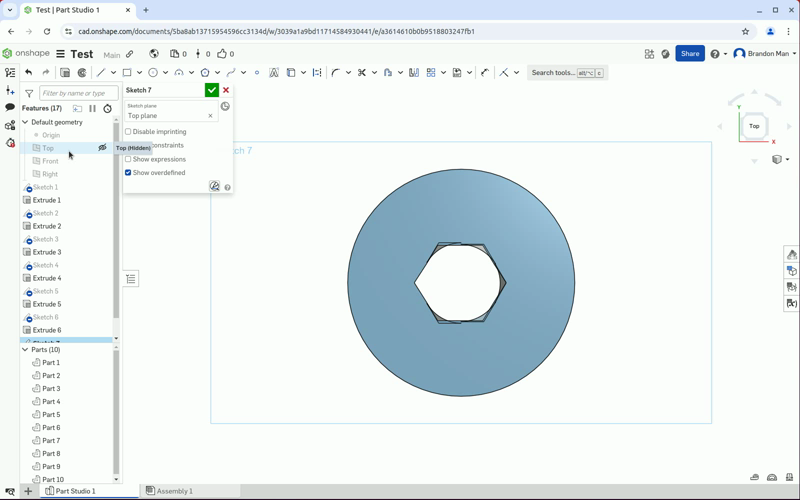
mouse_move(69, 352)
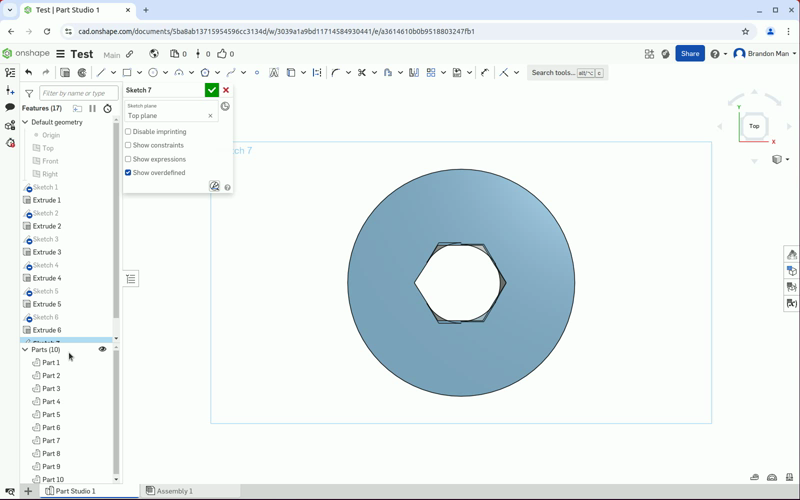
key(y)
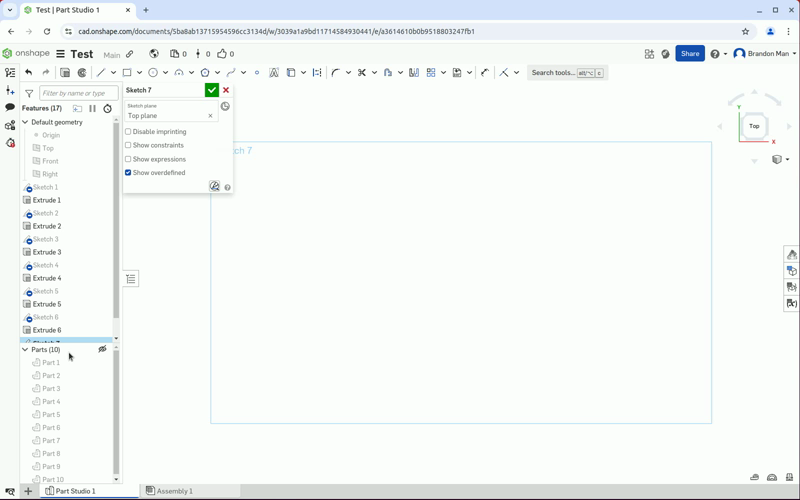
key(l)
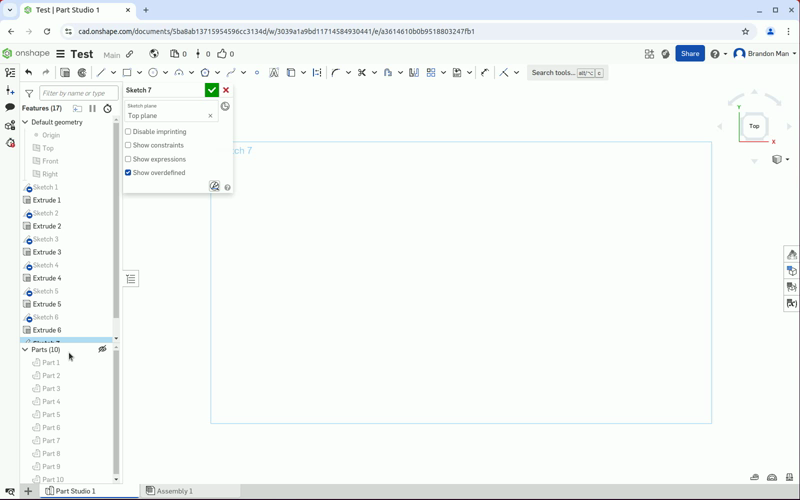
key_down(shift)
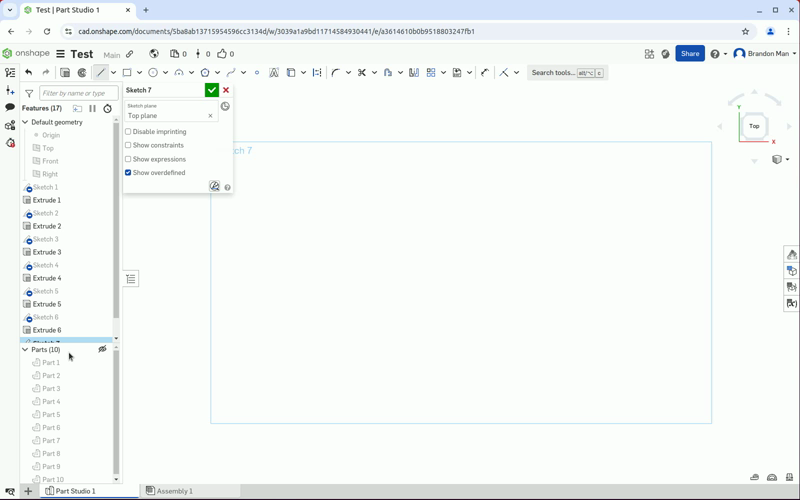
mouse_move(416, 282)
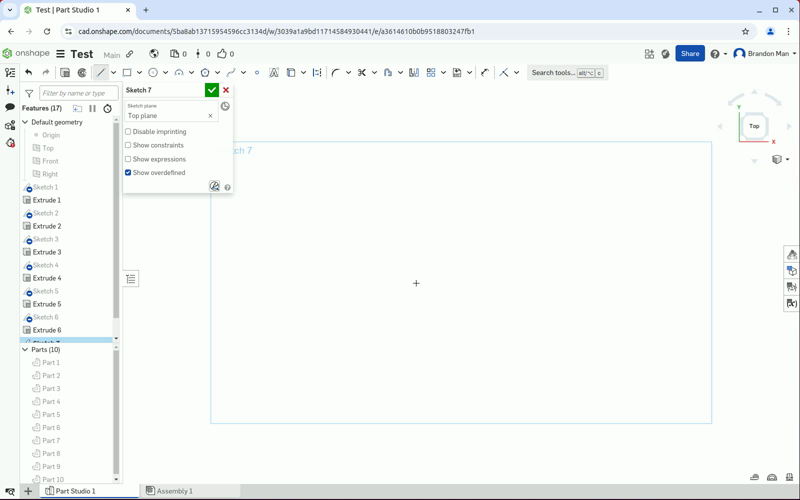
click(416, 282)
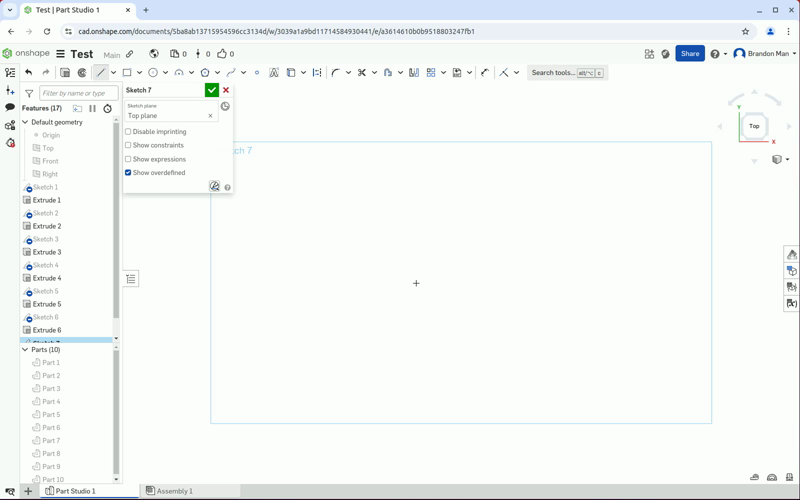
key_up(shift)
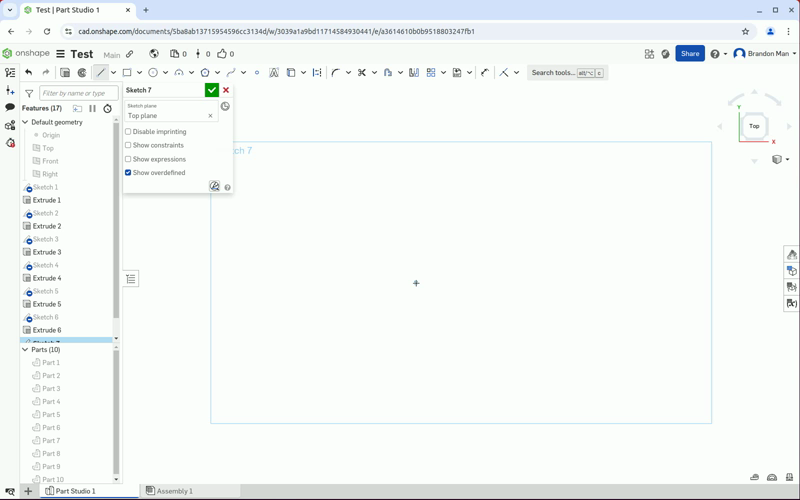
key_down(shift)
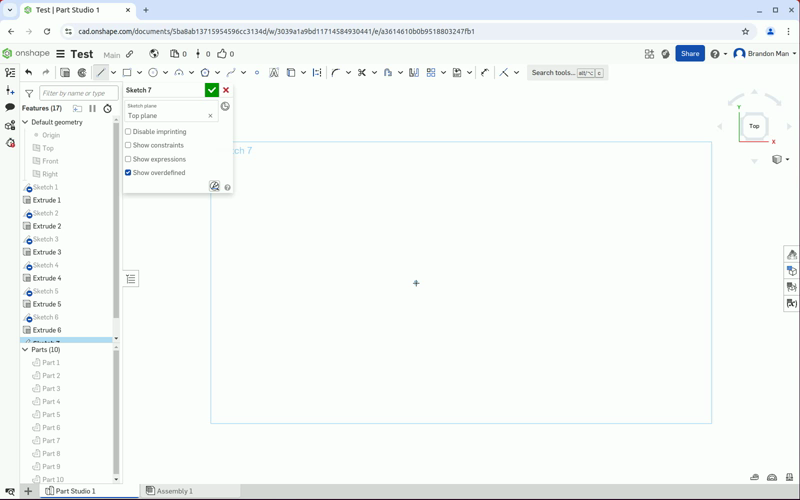
mouse_move(446, 282)
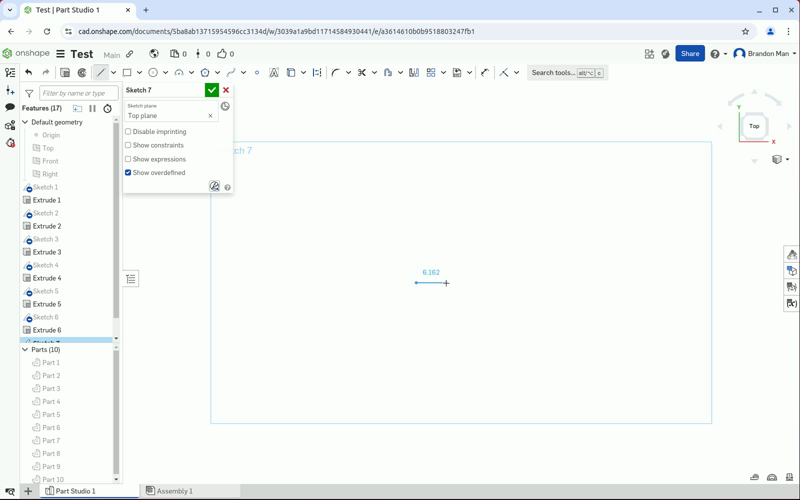
mouse_move(428, 303)
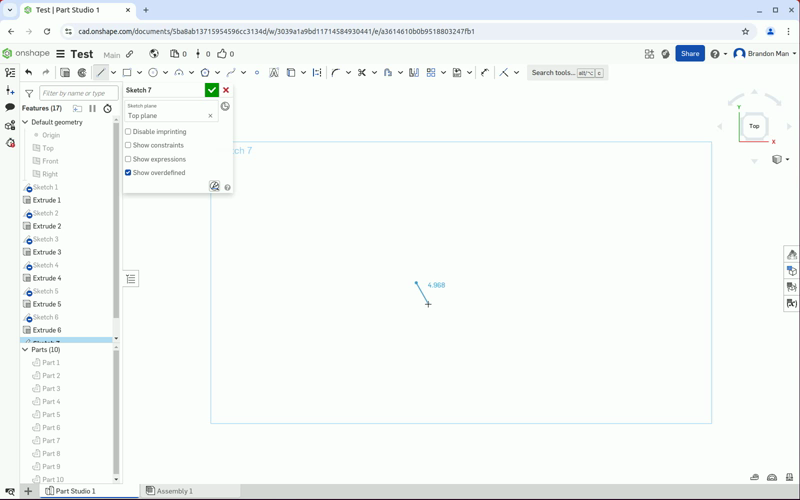
click(428, 303)
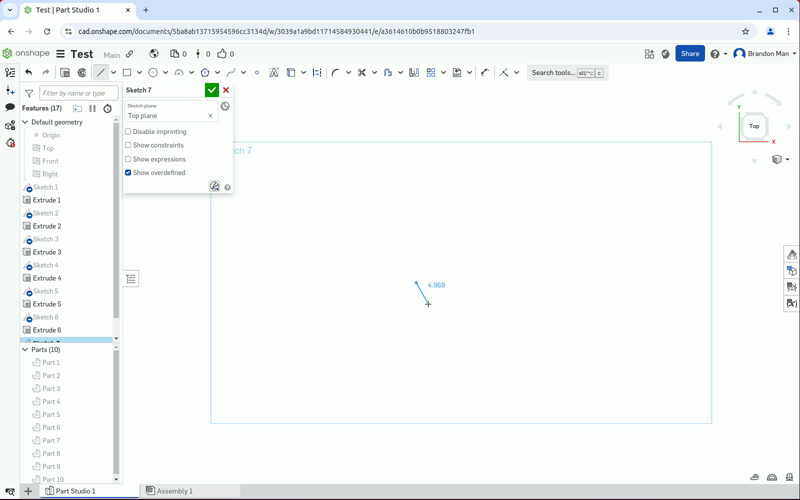
key_up(shift)
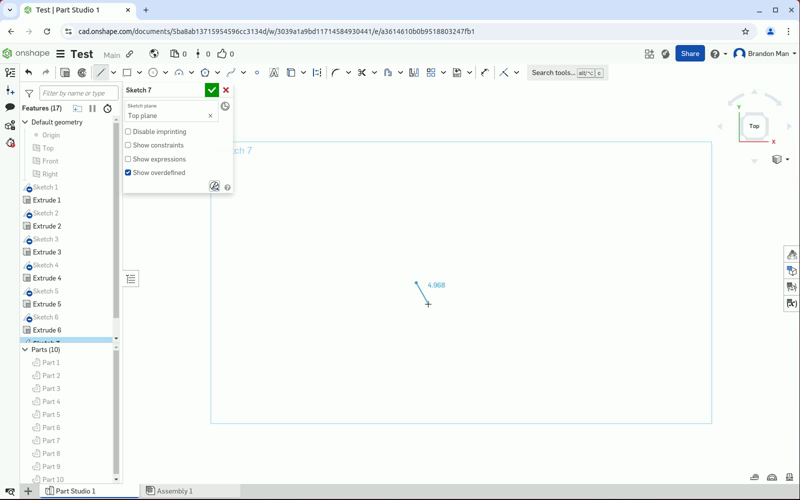
key(esc)
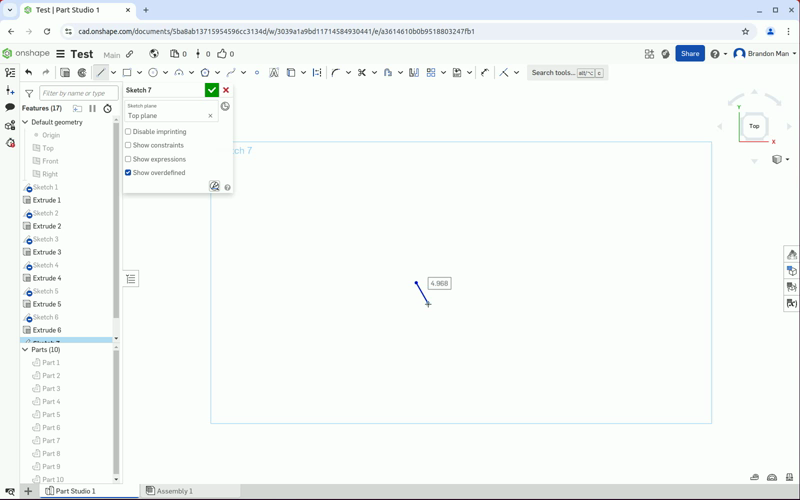
key(a)
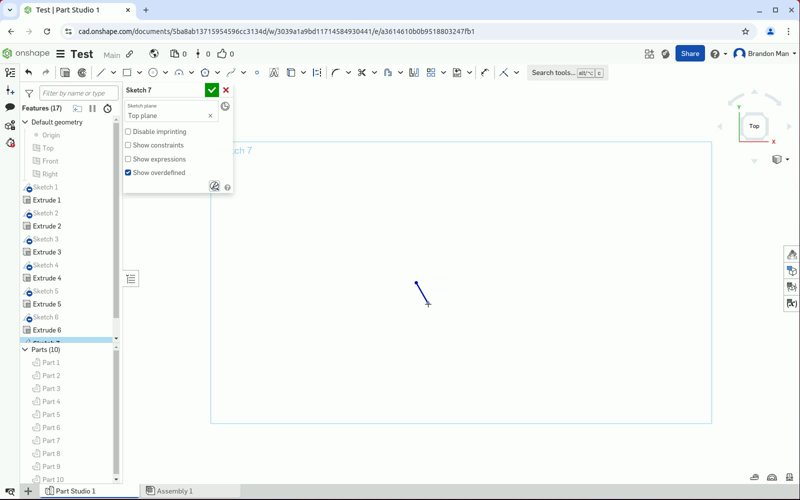
mouse_move(428, 303)
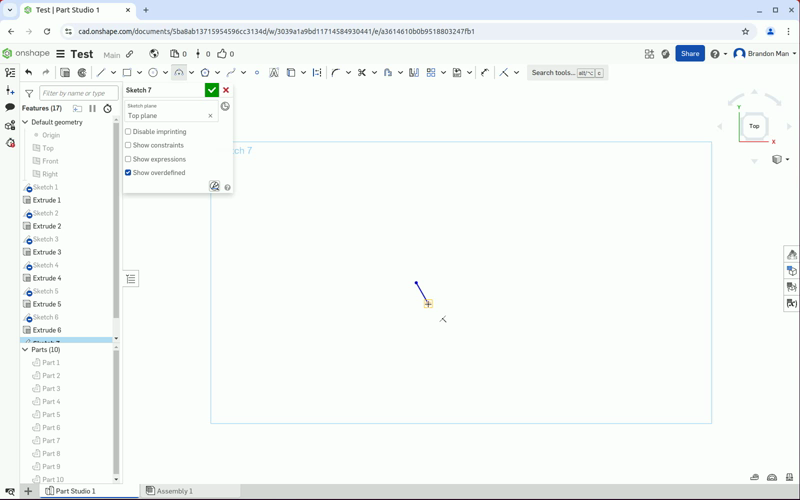
click(428, 303)
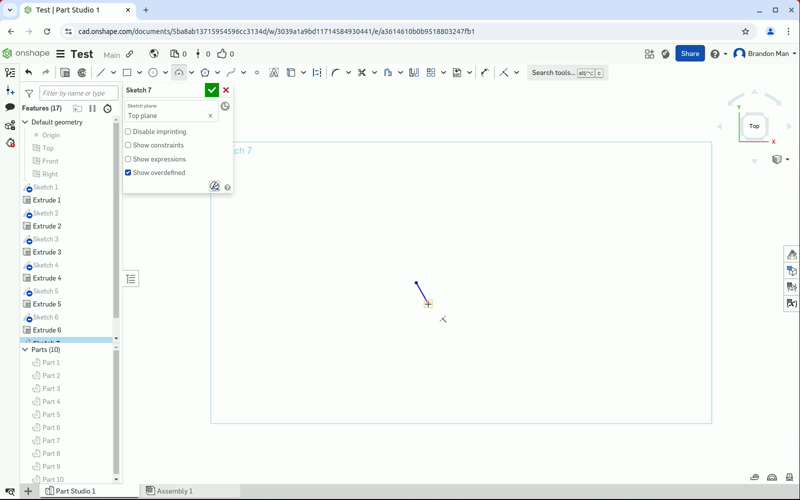
key_down(shift)
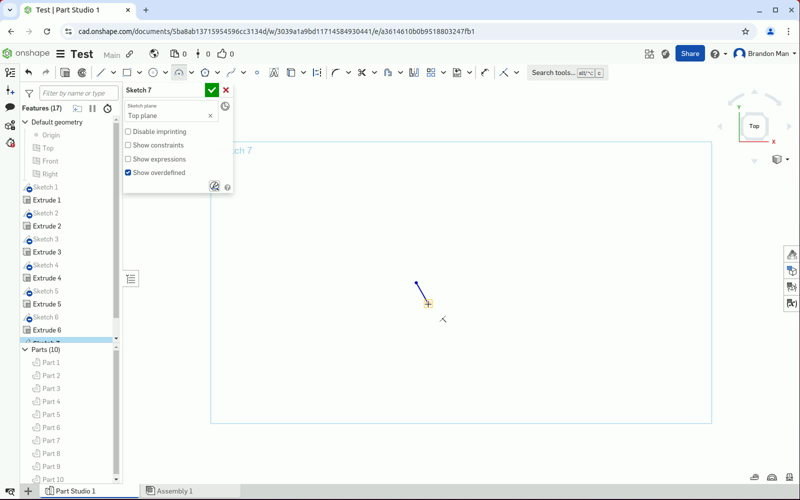
mouse_move(428, 261)
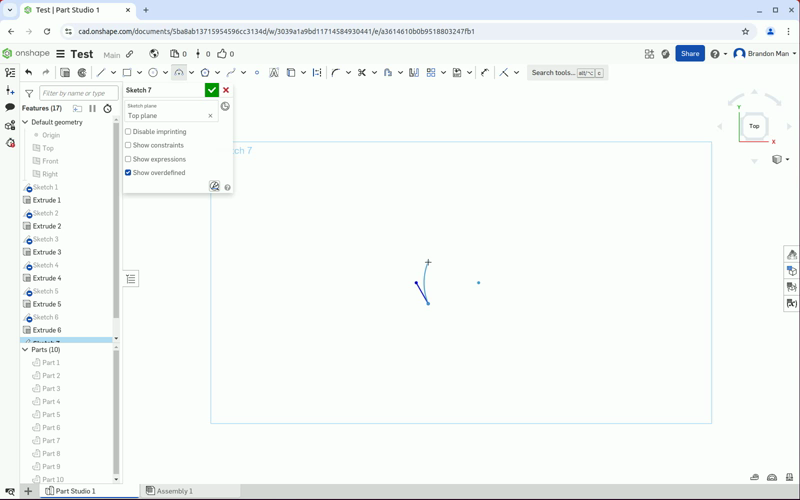
click(428, 261)
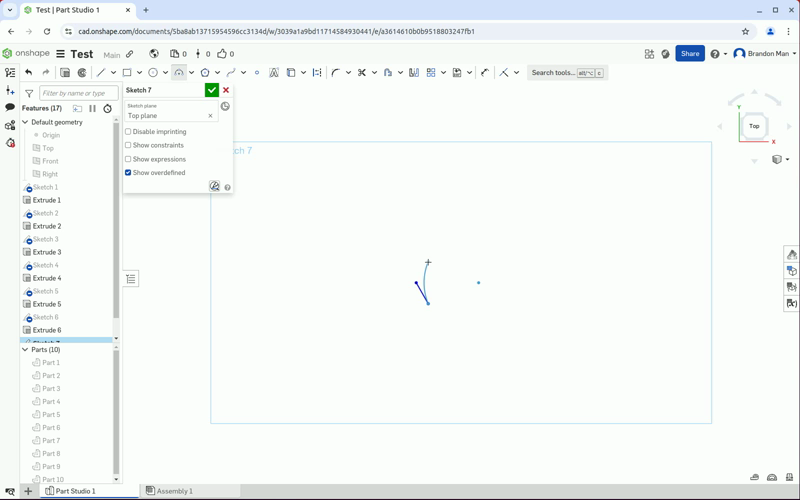
mouse_move(422, 282)
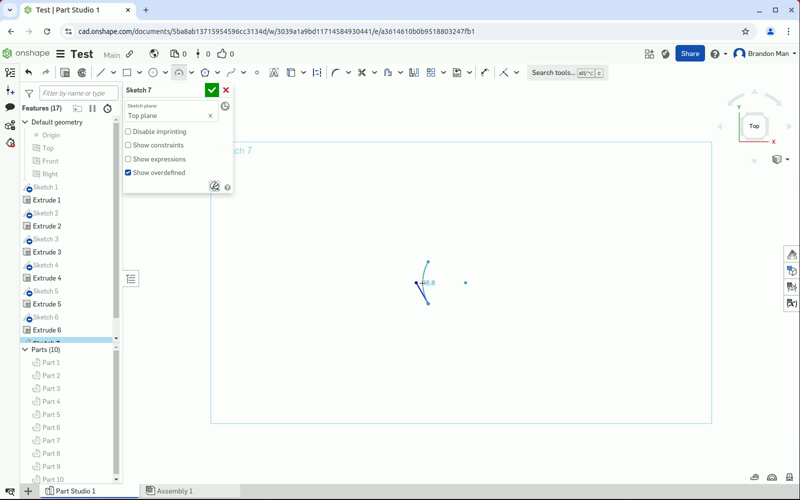
click(422, 282)
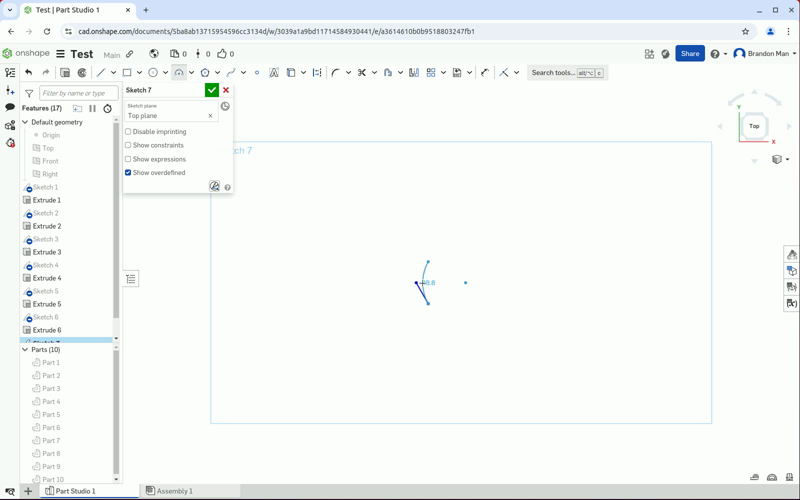
key_up(shift)
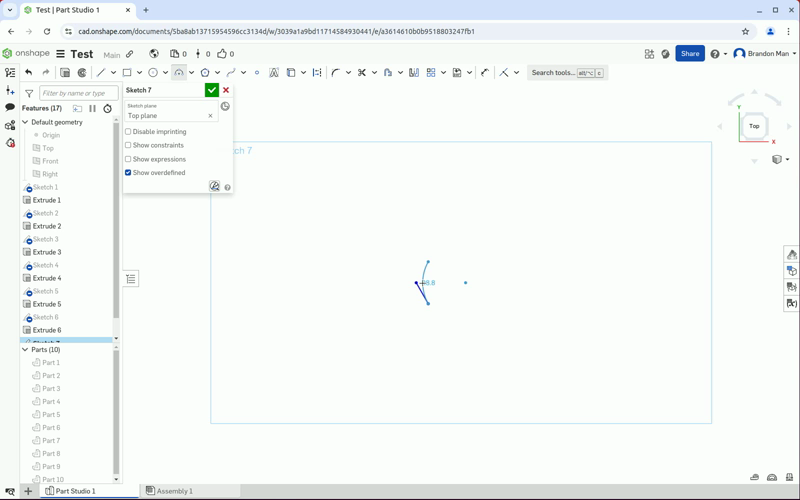
key(esc)
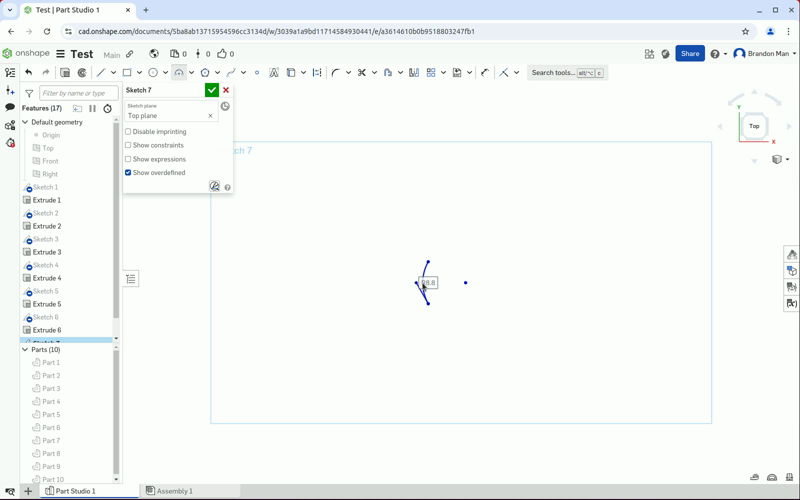
key(l)
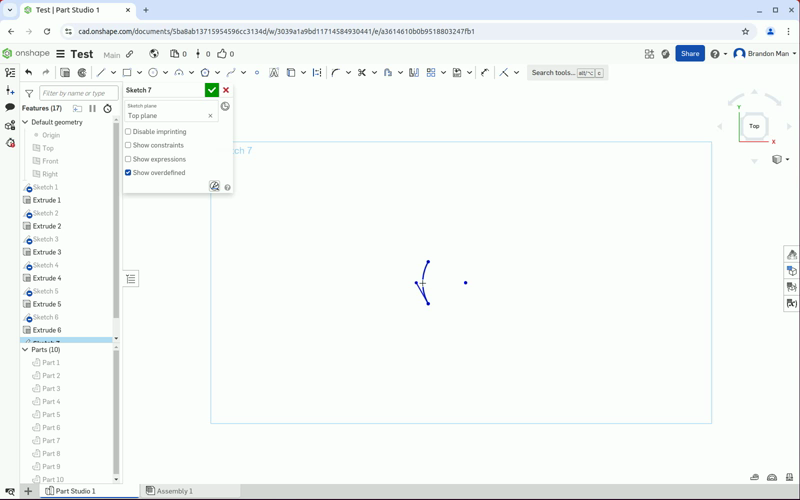
mouse_move(428, 261)
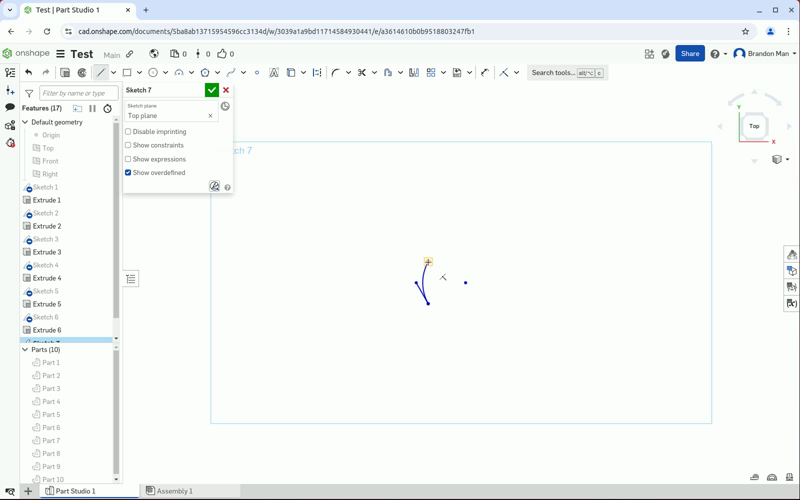
click(428, 261)
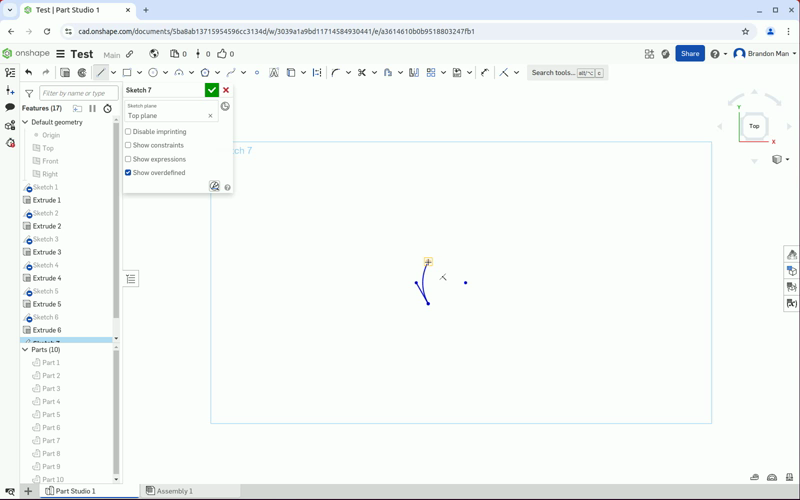
mouse_move(458, 261)
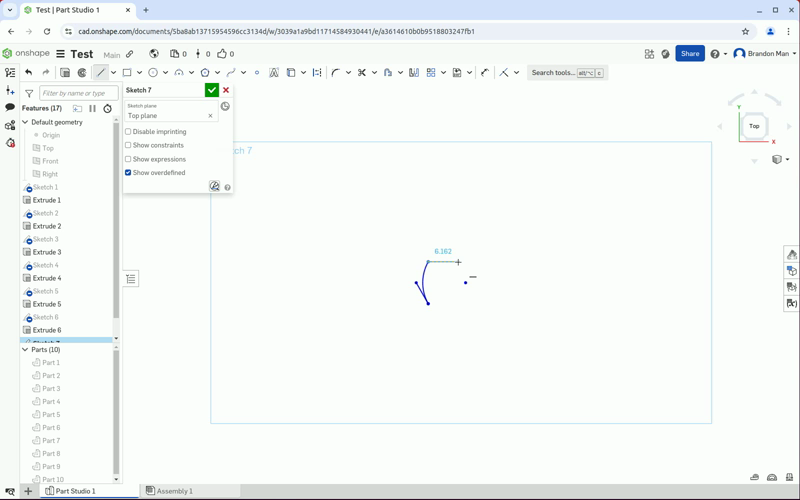
key_down(shift)
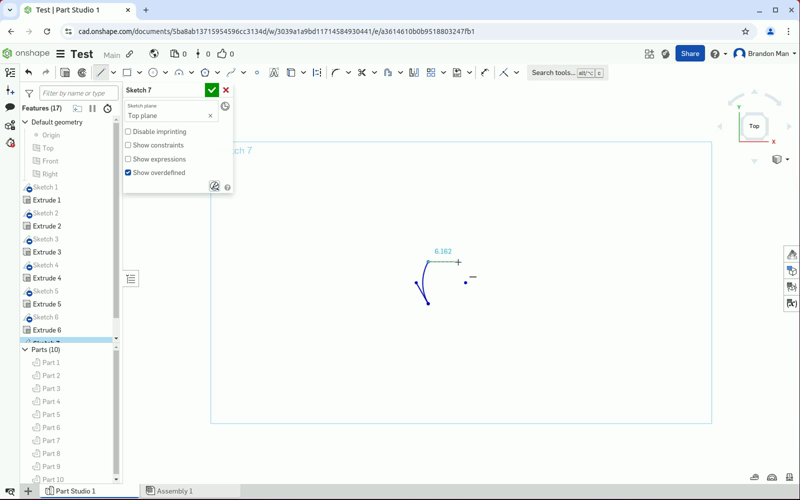
mouse_move(416, 282)
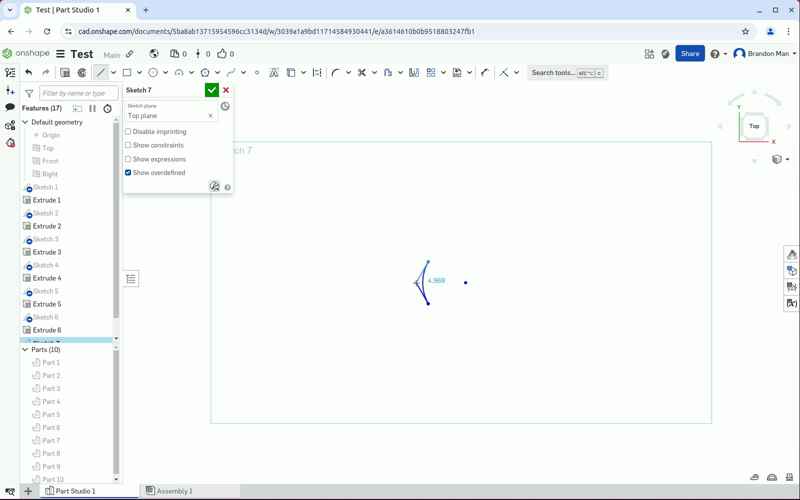
key_up(shift)
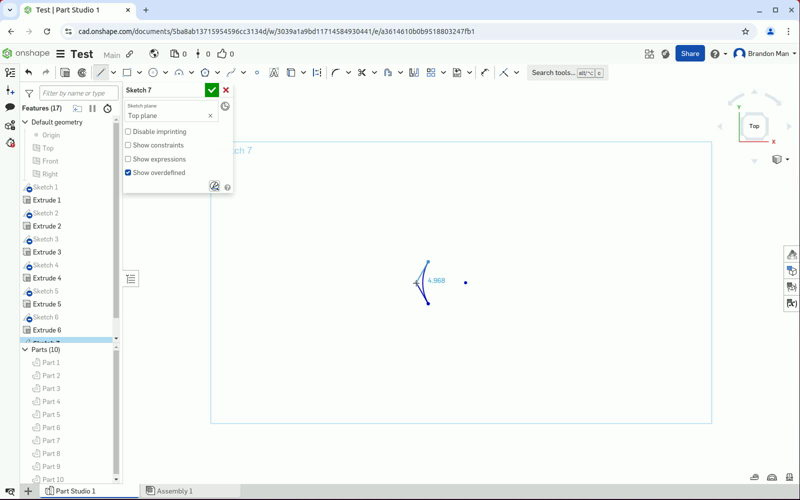
click(416, 282)
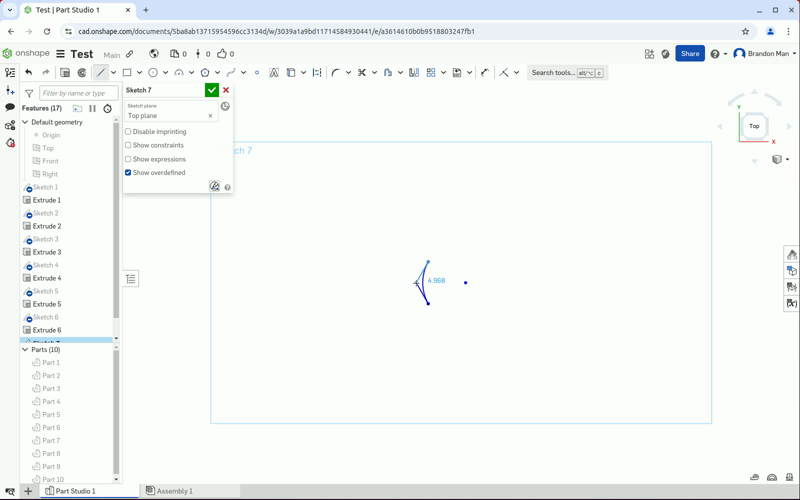
key(esc)
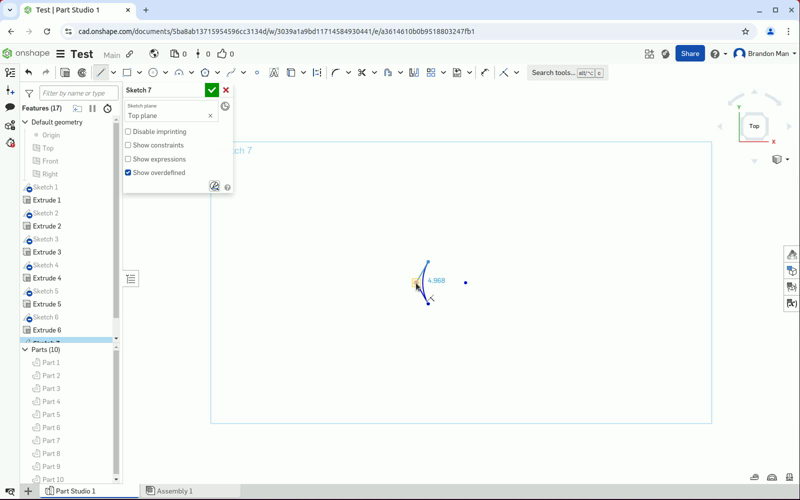
mouse_move(419, 285)
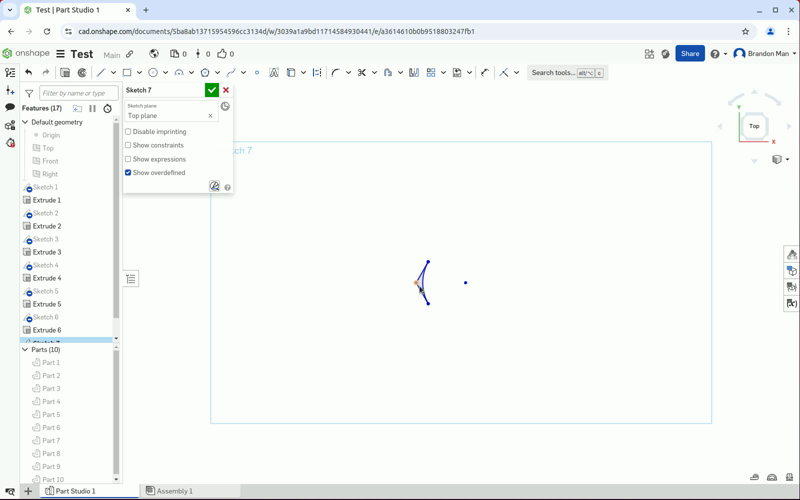
scroll(6)
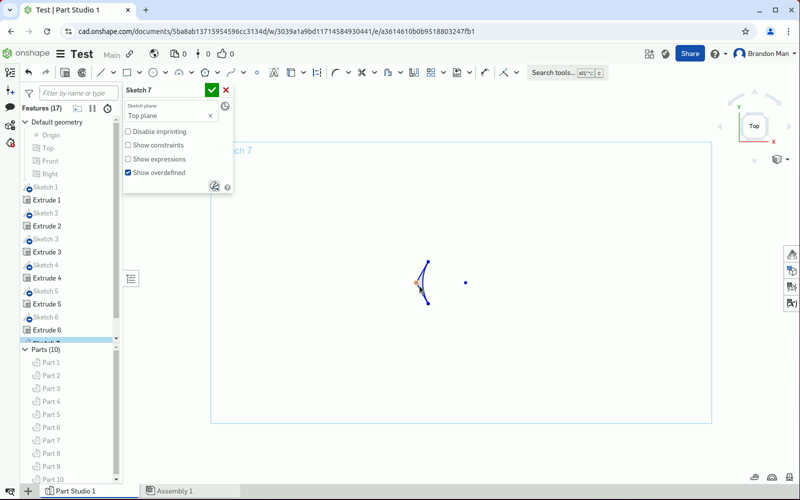
scroll(6)
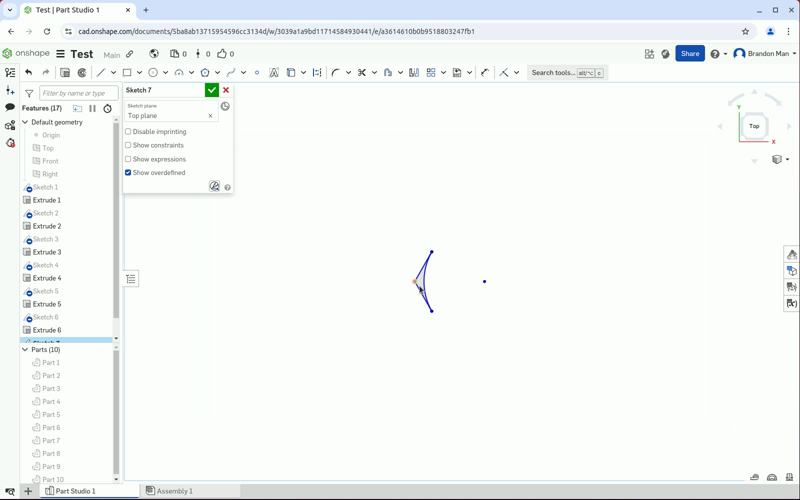
scroll(6)
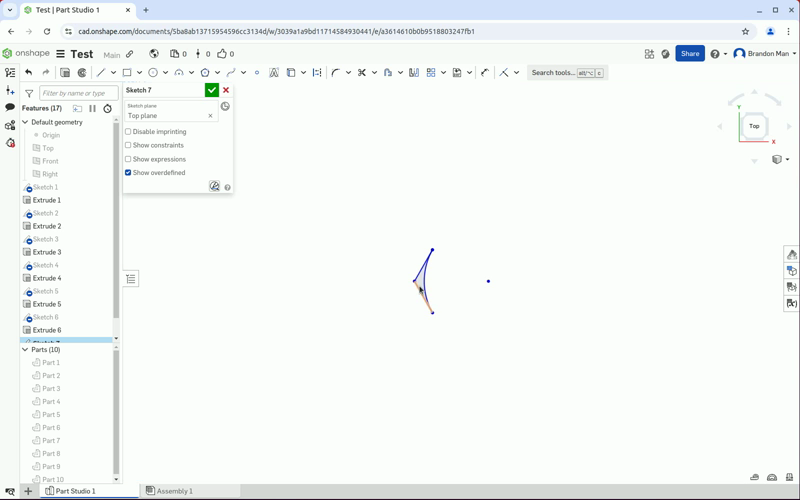
scroll(6)
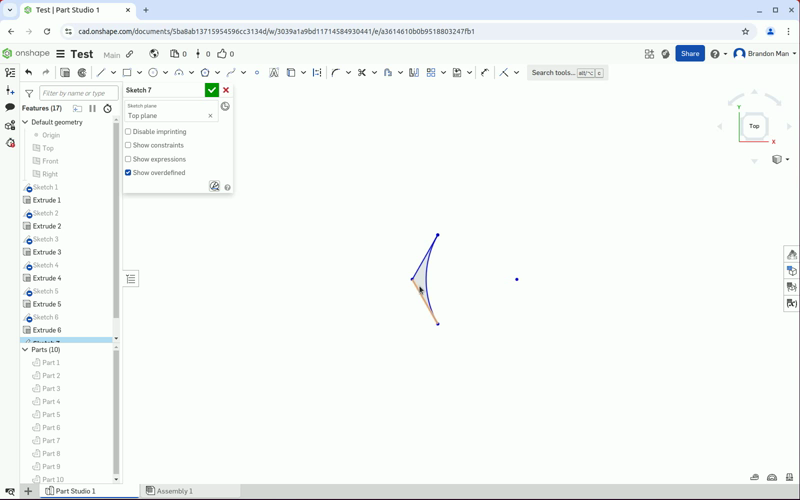
scroll(6)
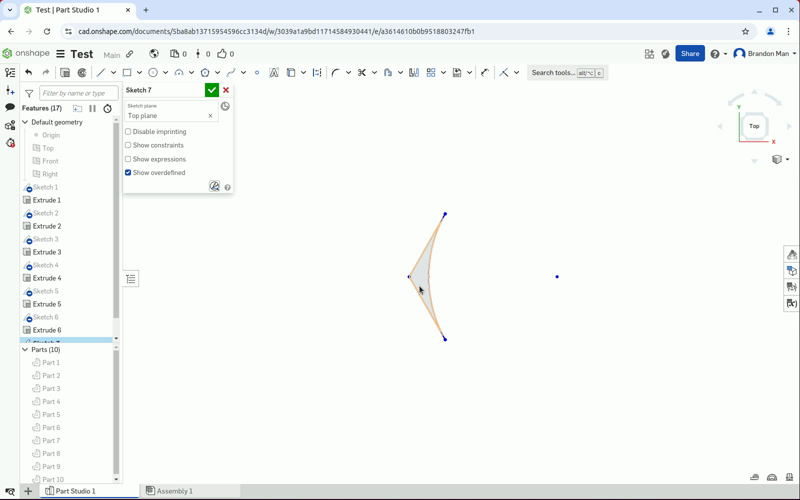
scroll(6)
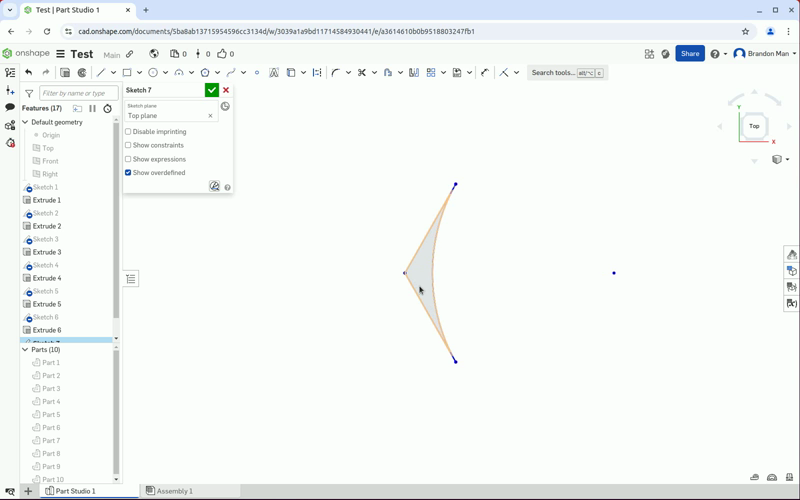
scroll(6)
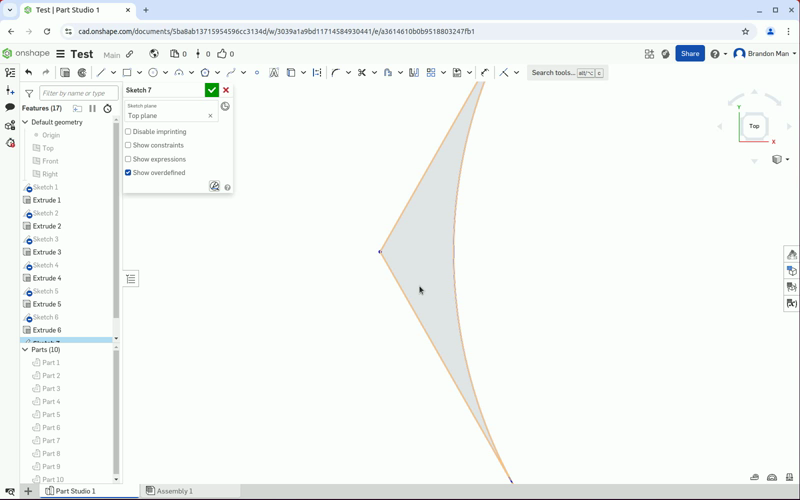
click(419, 285)
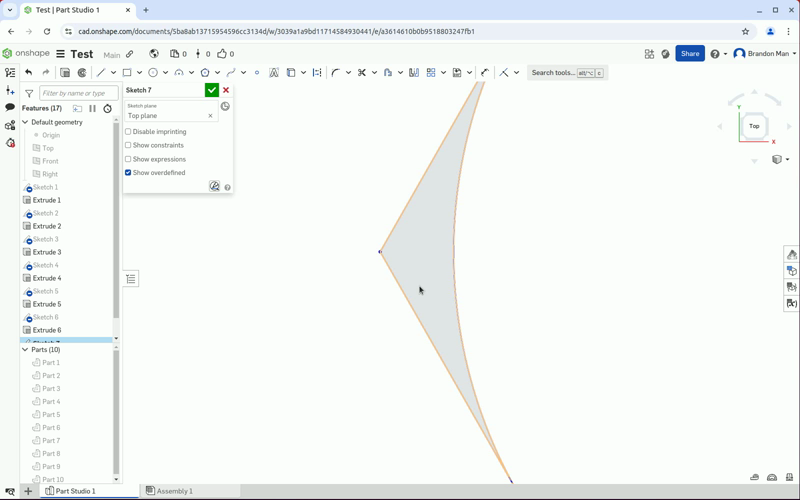
scroll(-6)
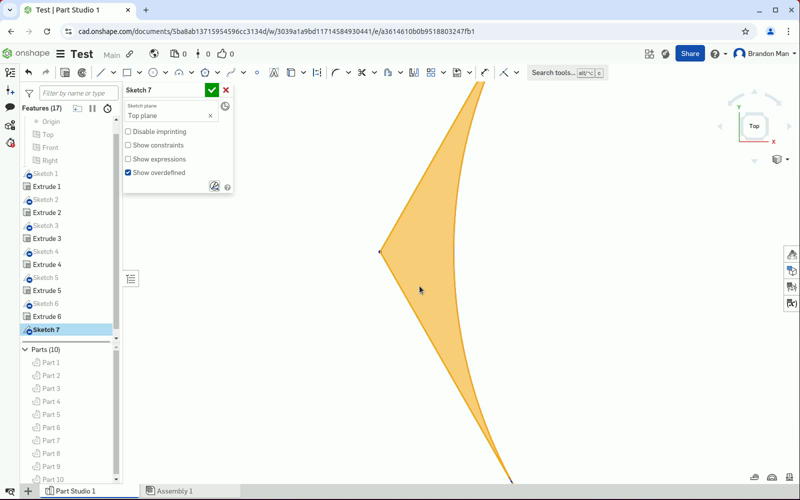
scroll(-6)
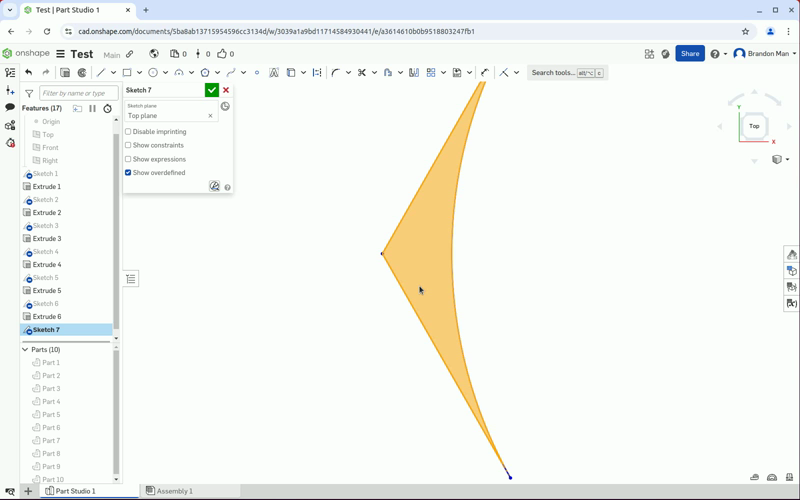
scroll(-6)
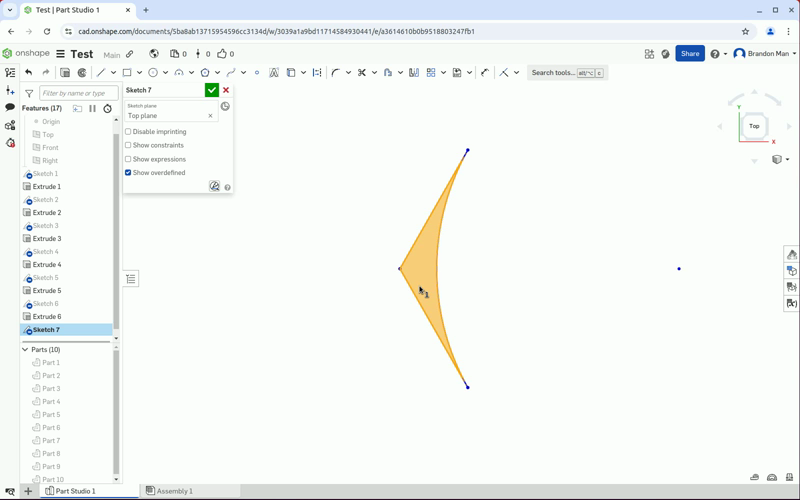
scroll(-6)
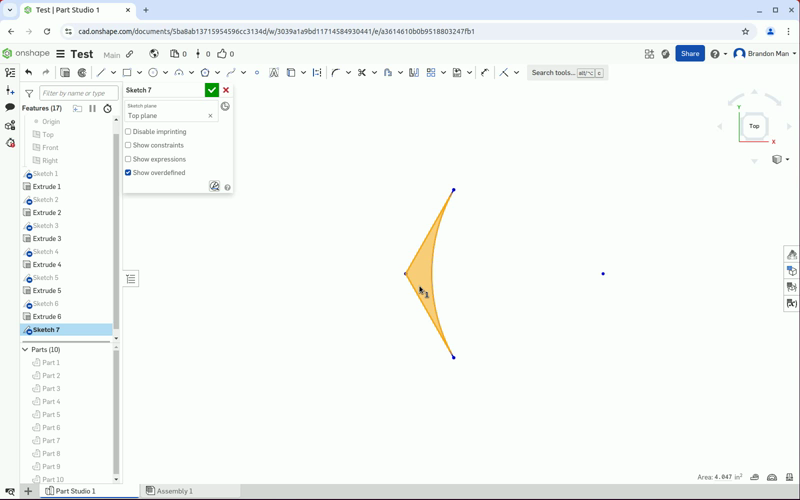
scroll(-6)
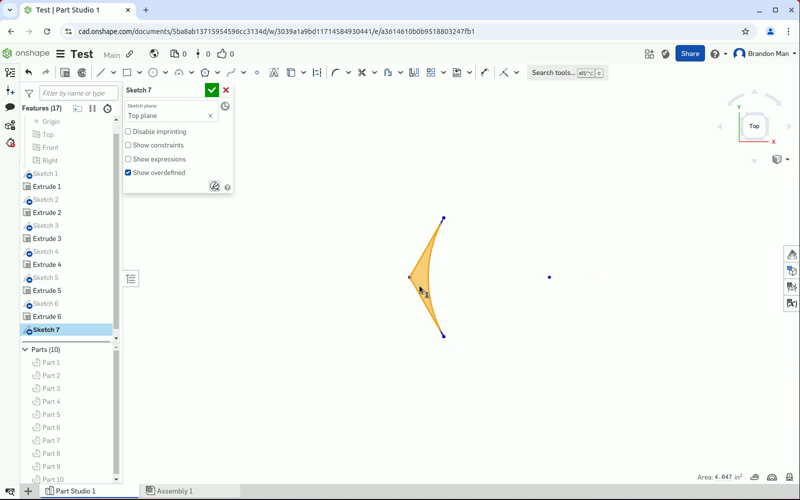
scroll(-6)
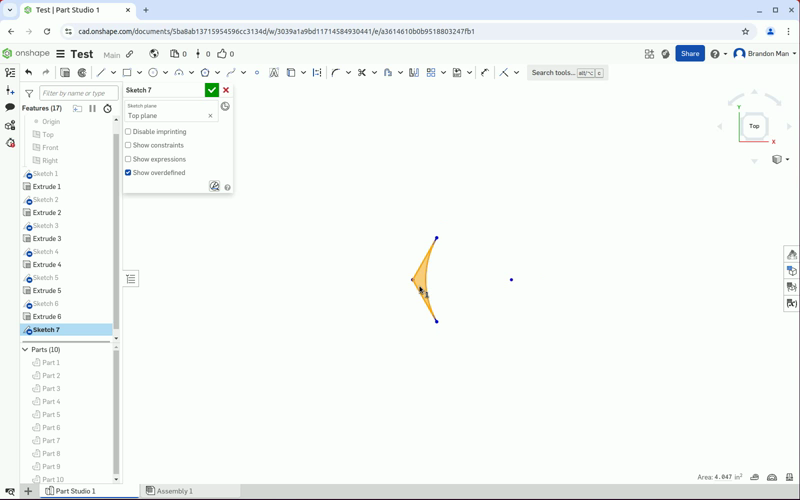
scroll(-6)
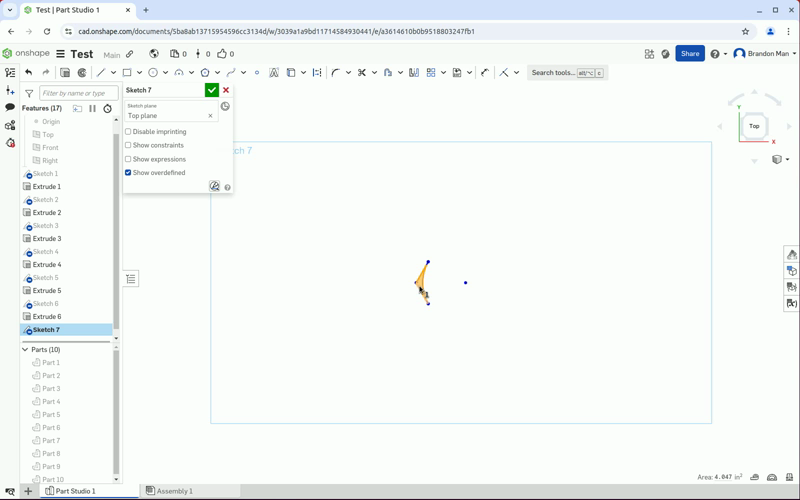
mouse_move(69, 352)
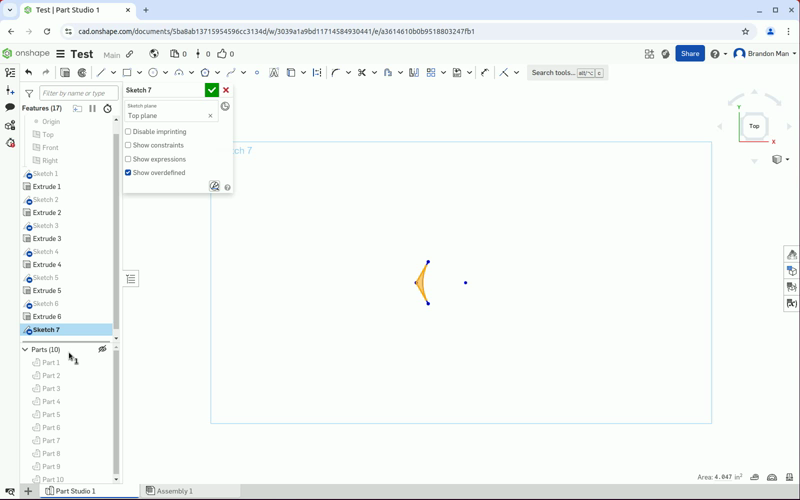
key(shift+y)
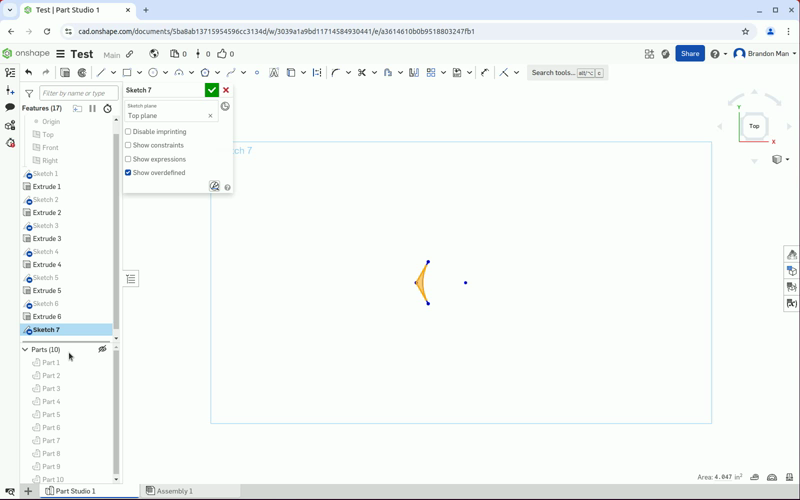
key(shift+e)
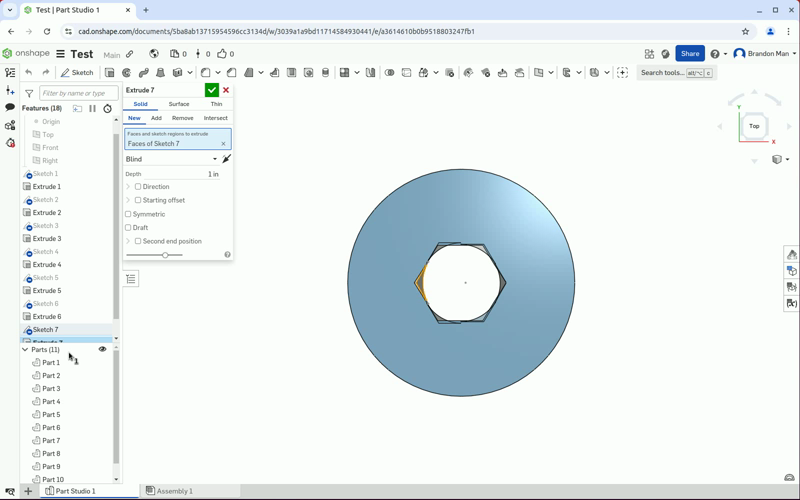
mouse_move(143, 106)
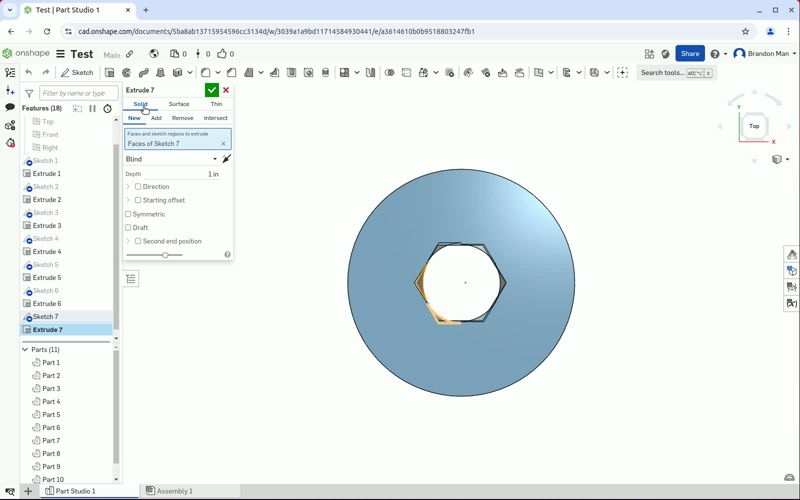
click(143, 106)
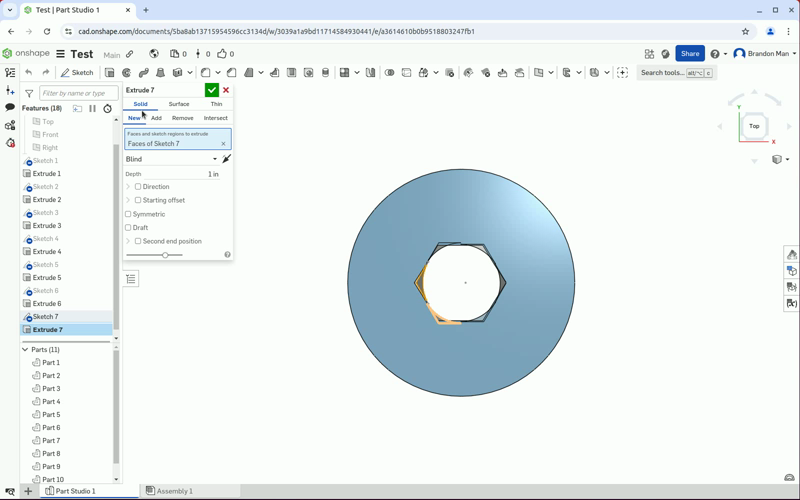
mouse_move(137, 120)
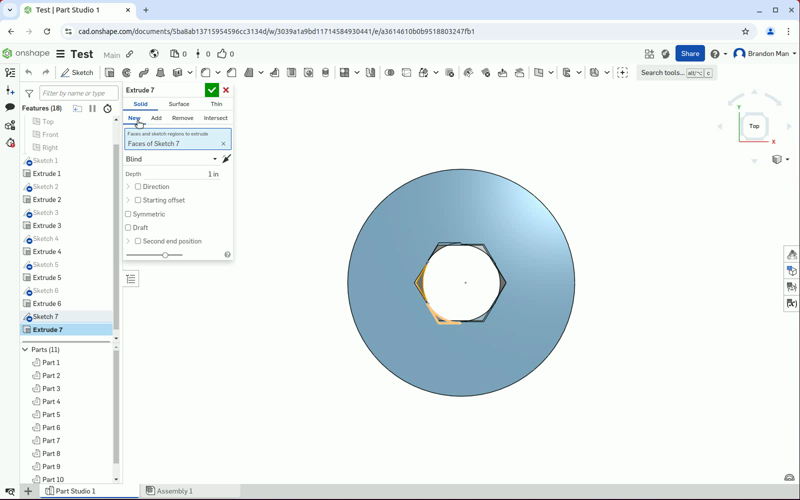
click(137, 120)
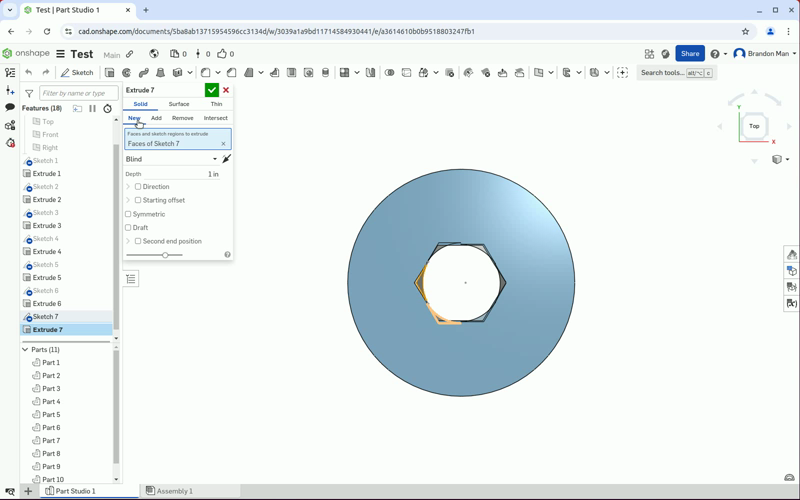
key(tab, 4)
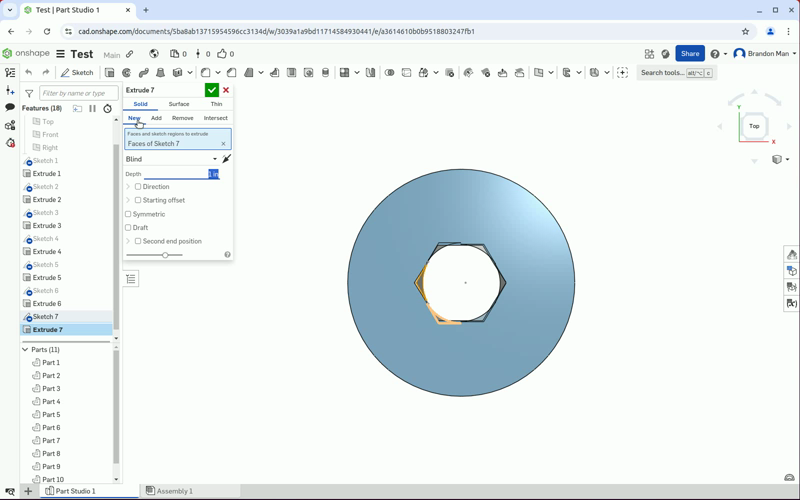
text(4.092)
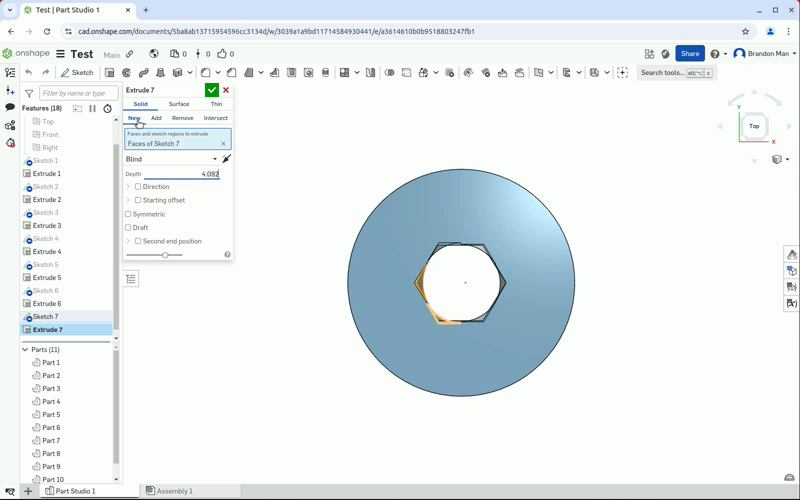
key(enter)
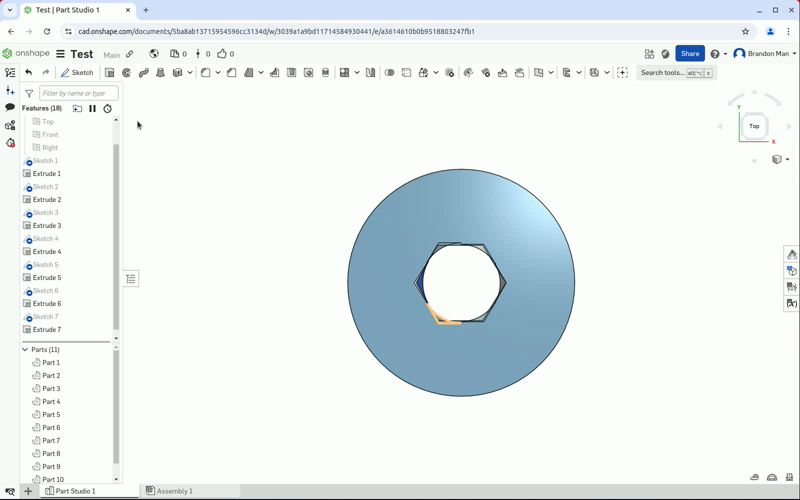
key(shift+h)
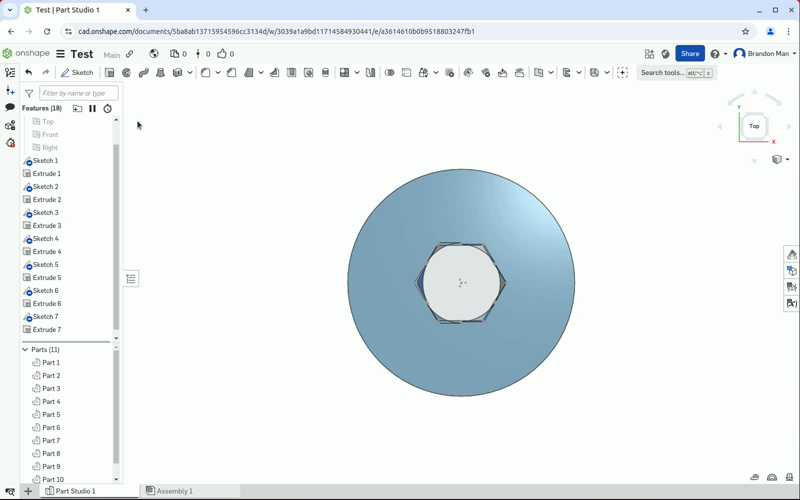
key(shift+h)
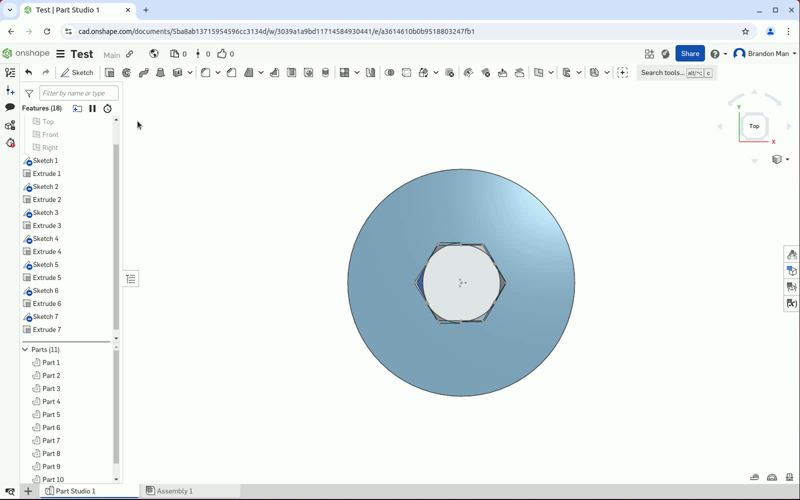
key(shift+7)
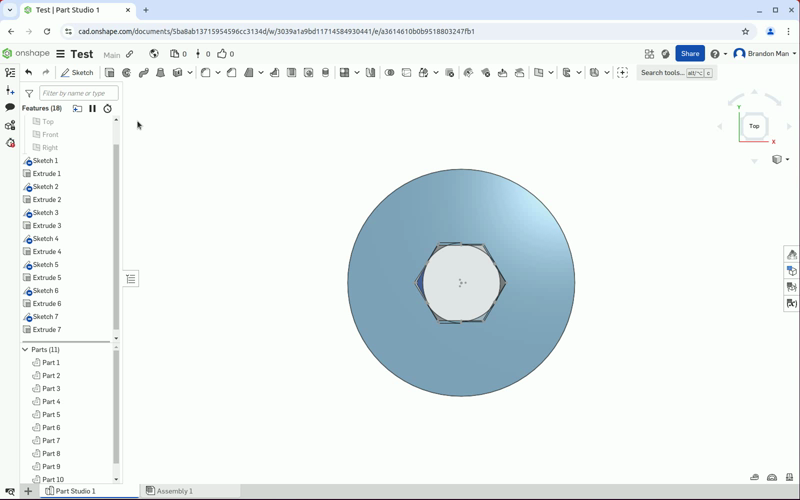
key(up, 3)
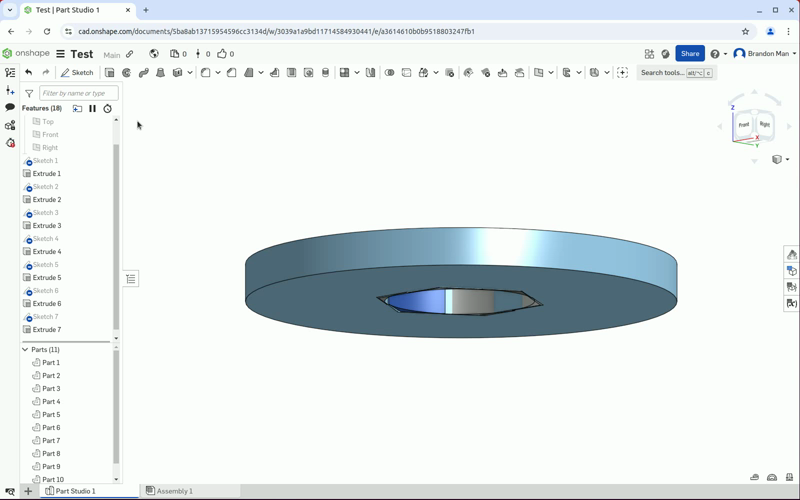
key(left, 3)
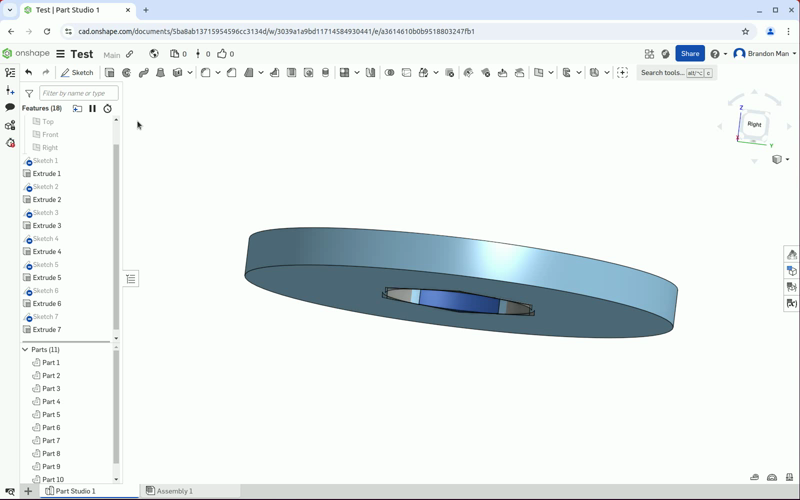
key(right, 3)
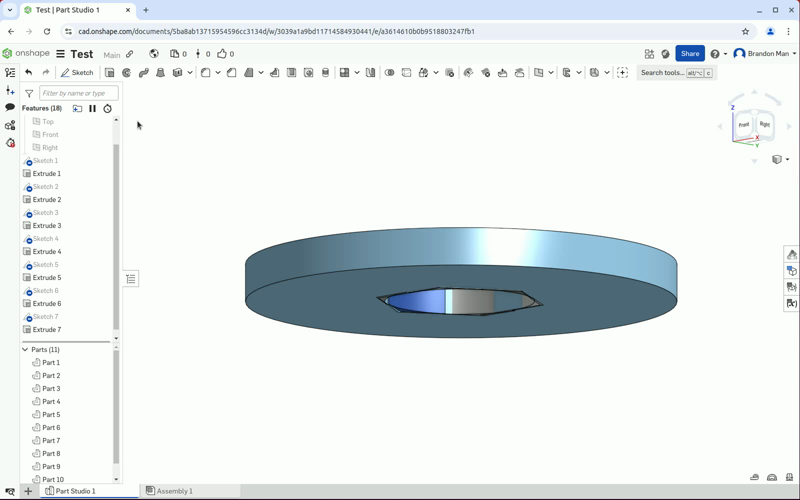
key(down, 3)
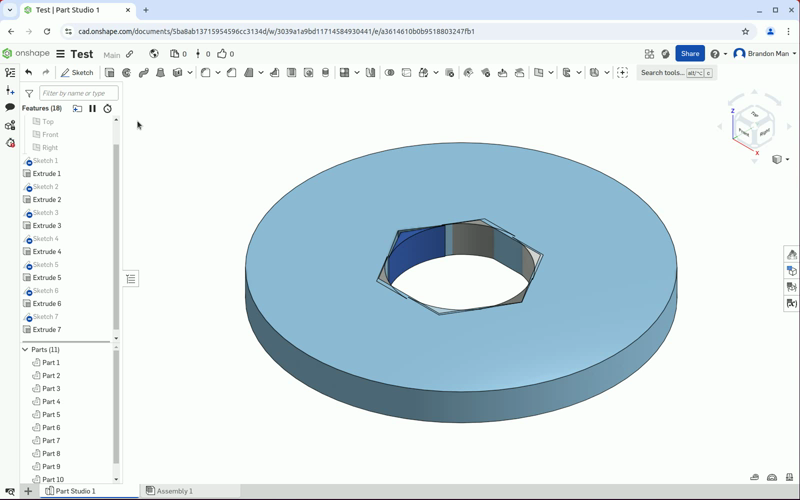
mouse_move(69, 163)
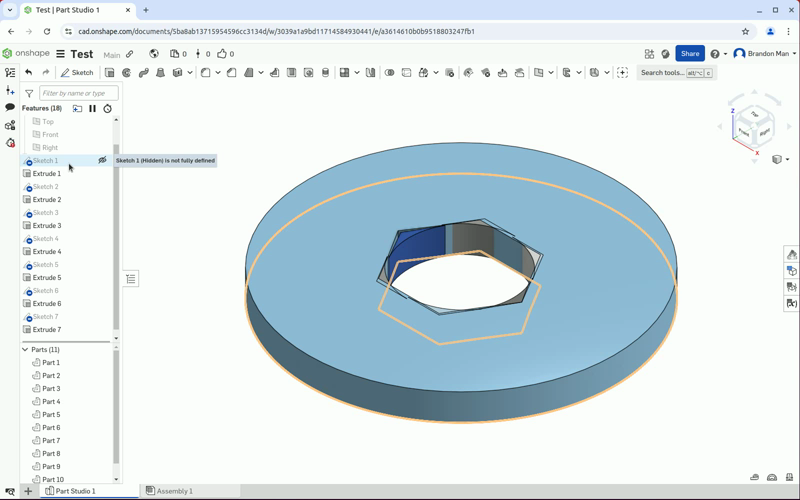
click(69, 163)